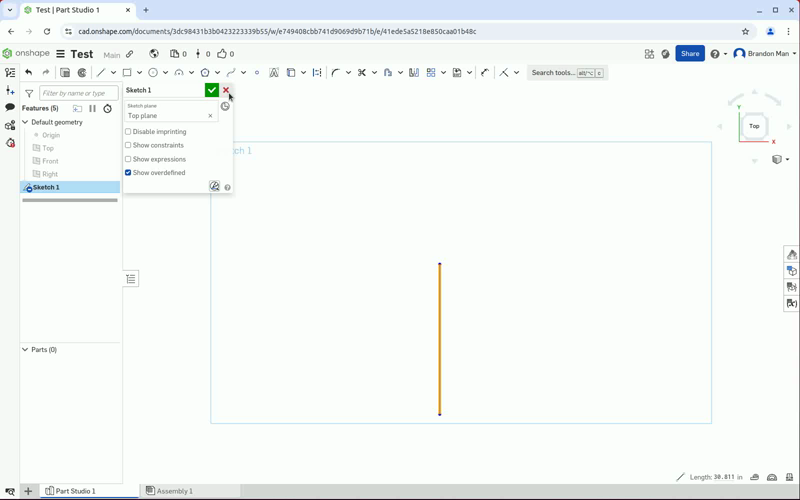
key(shift+h)
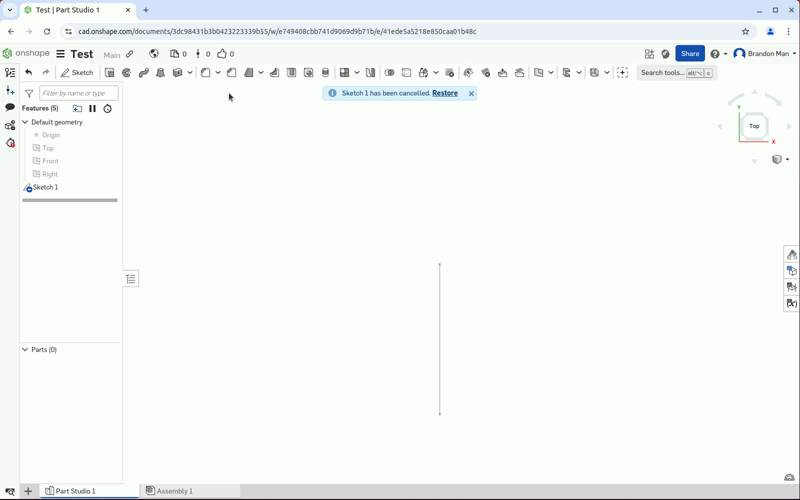
mouse_move(73, 352)
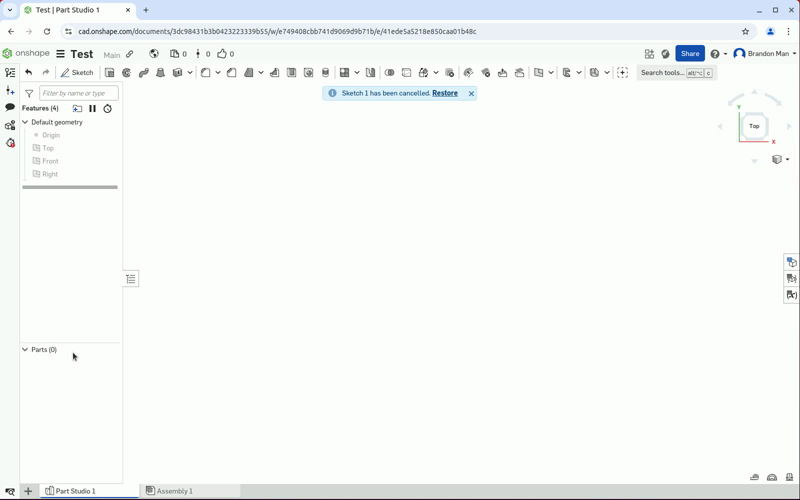
key(y)
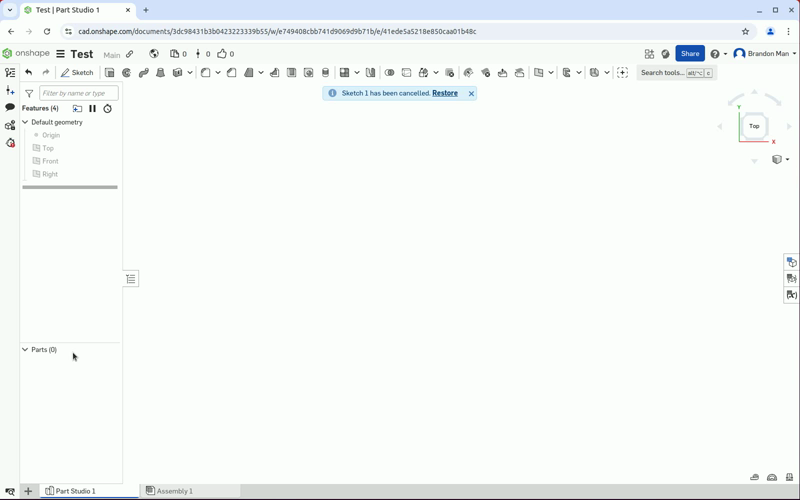
key(shift+p)
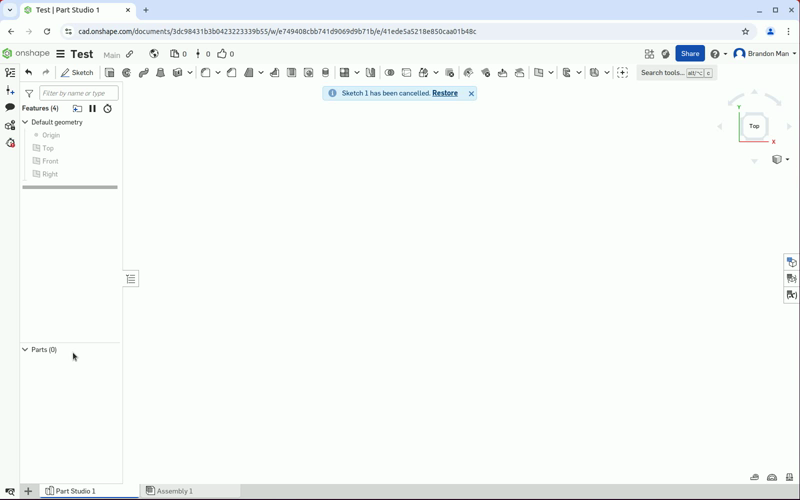
key(space)
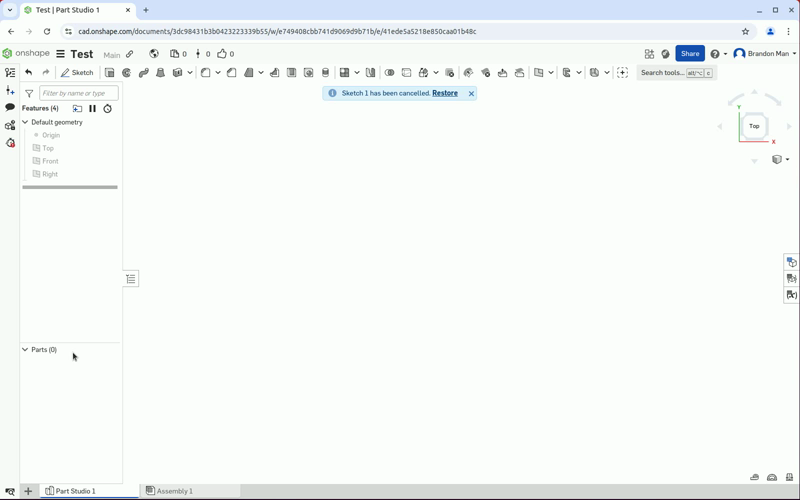
key_down(shift)
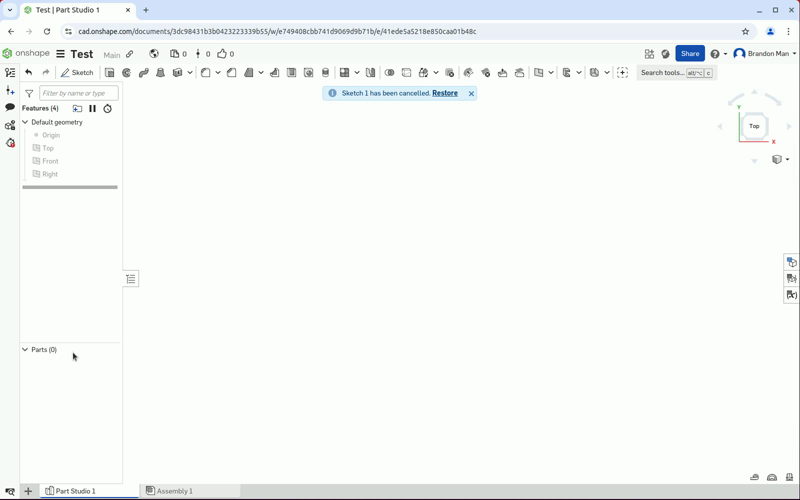
key(up)
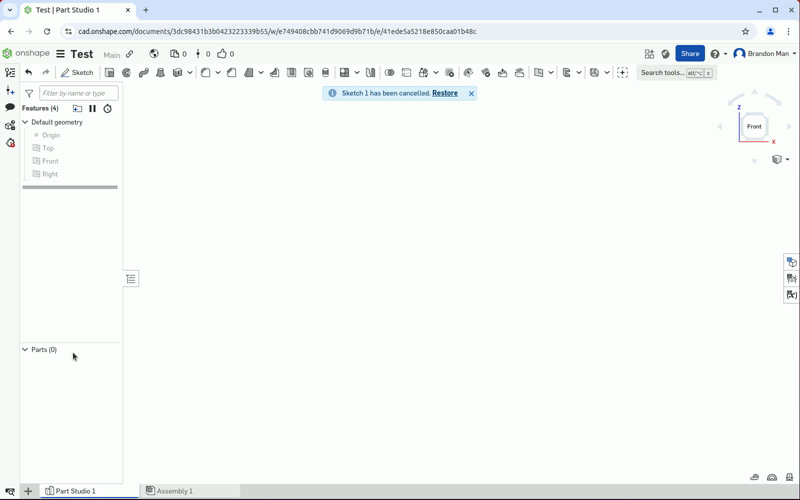
key_up(shift)
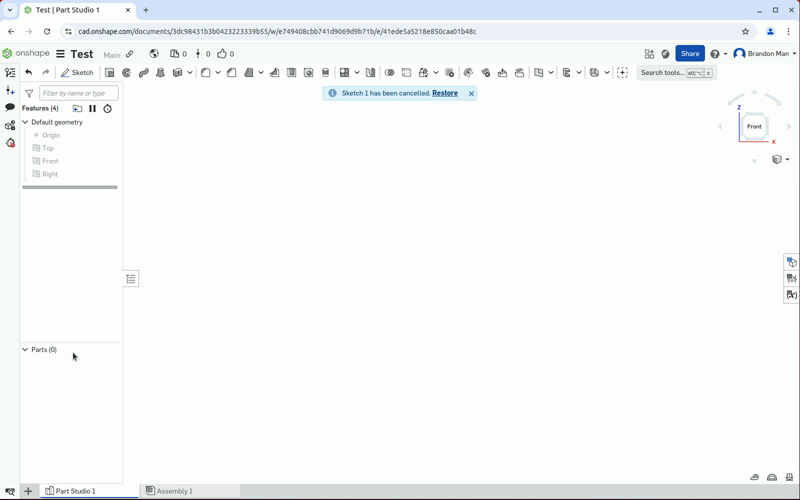
mouse_move(73, 352)
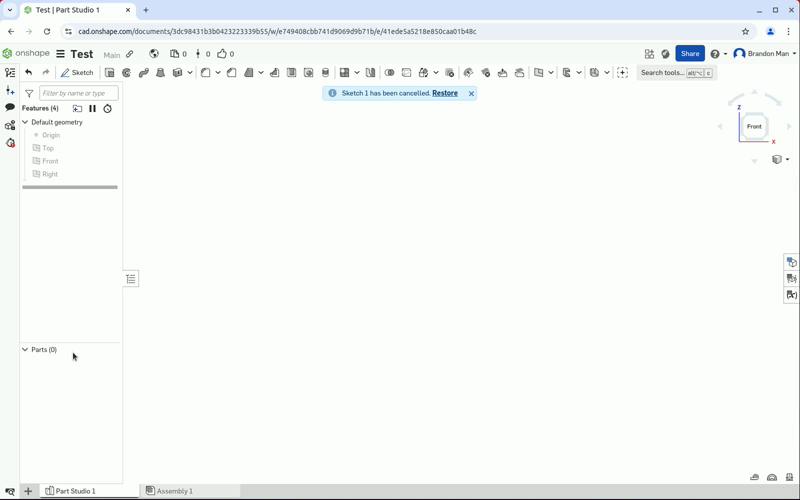
key(shift+y)
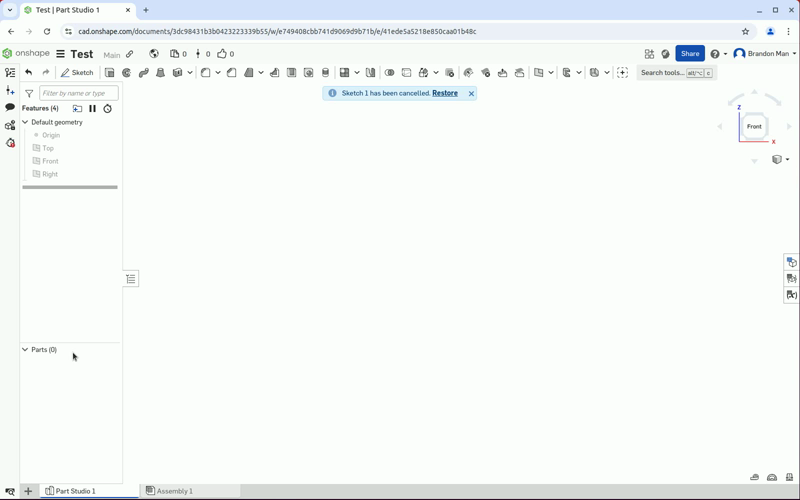
key(shift+s)
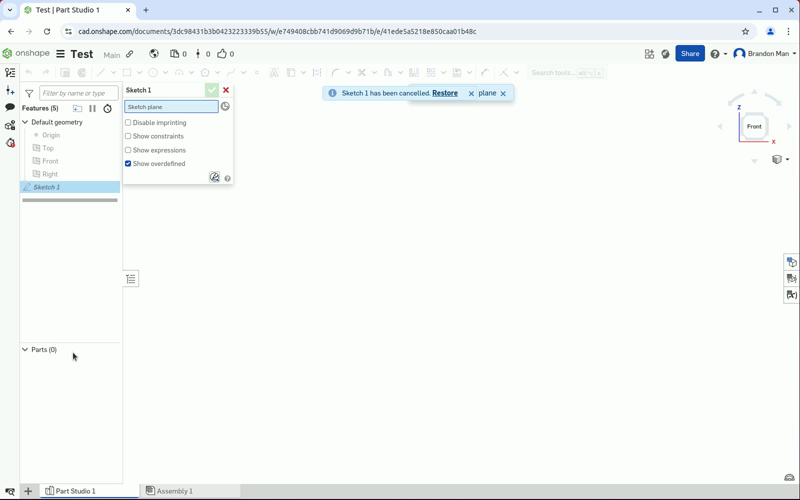
mouse_move(73, 163)
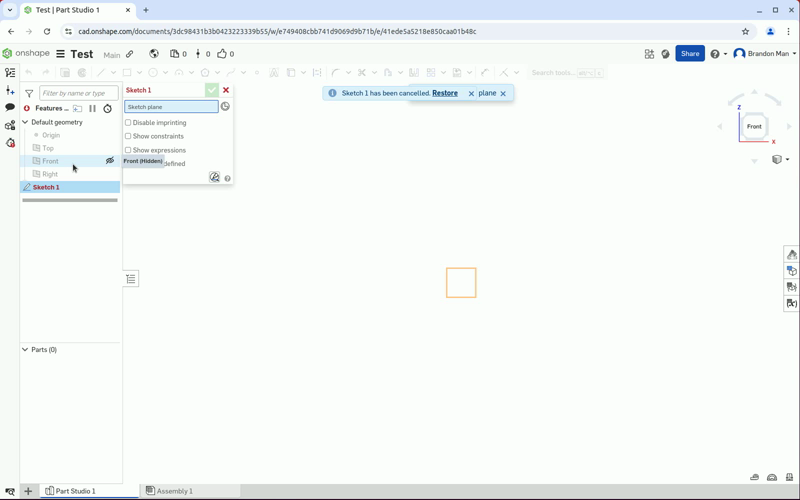
click(73, 163)
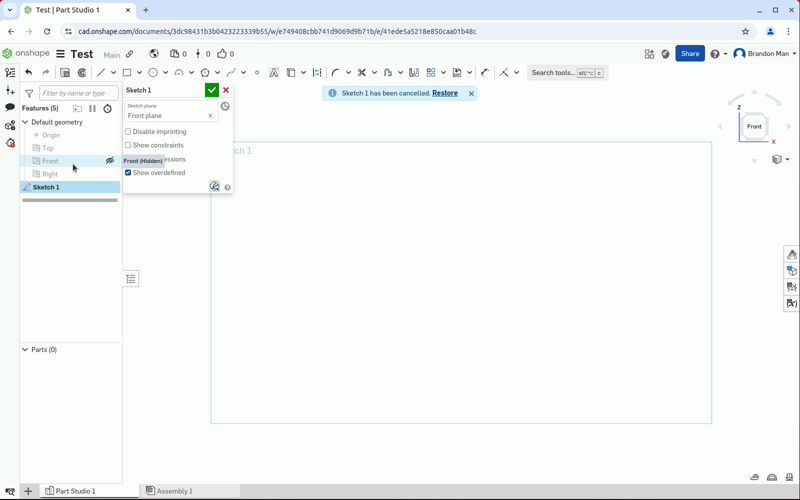
mouse_move(73, 352)
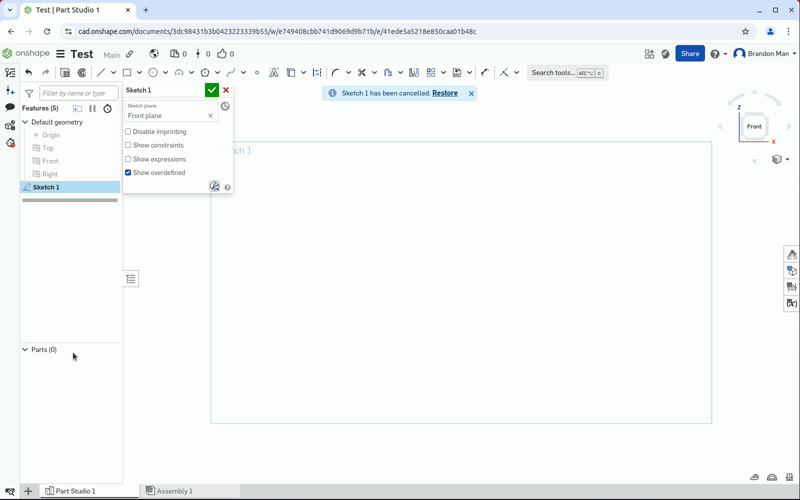
key(y)
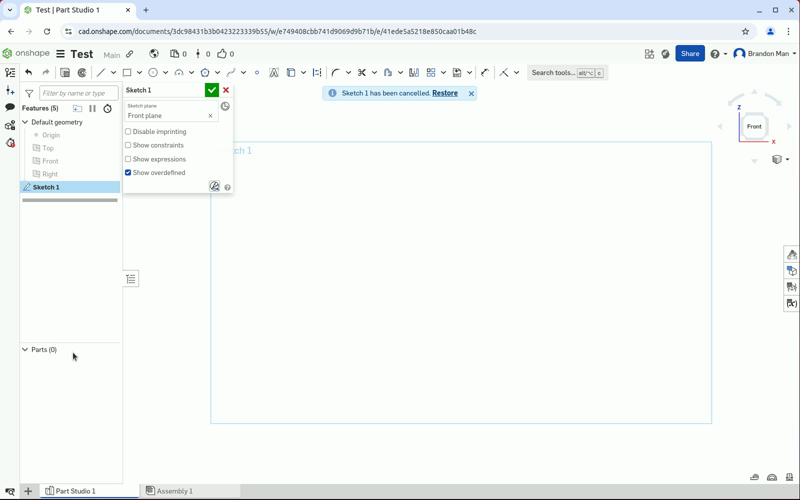
key(c)
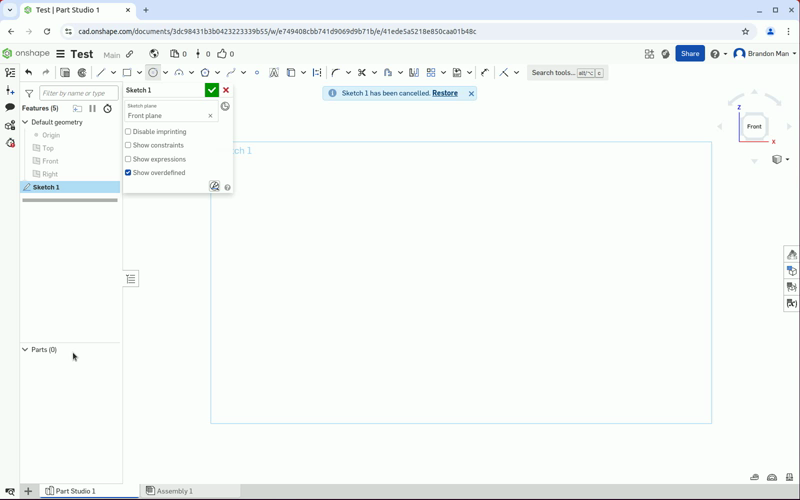
key_down(shift)
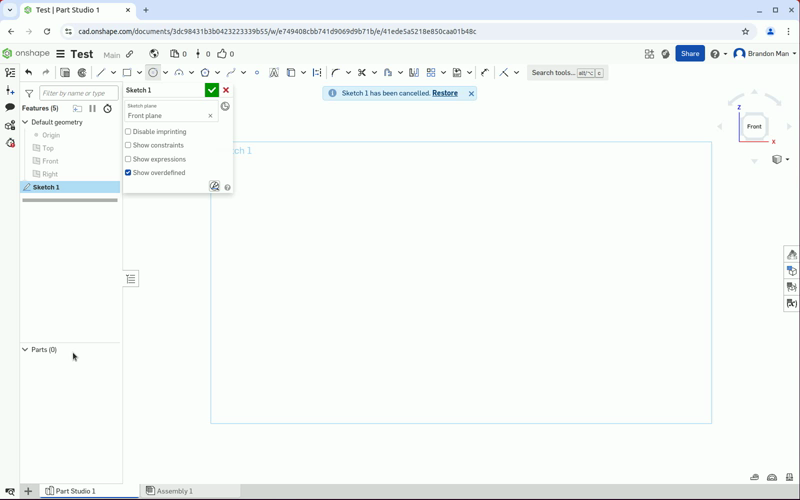
mouse_move(500, 303)
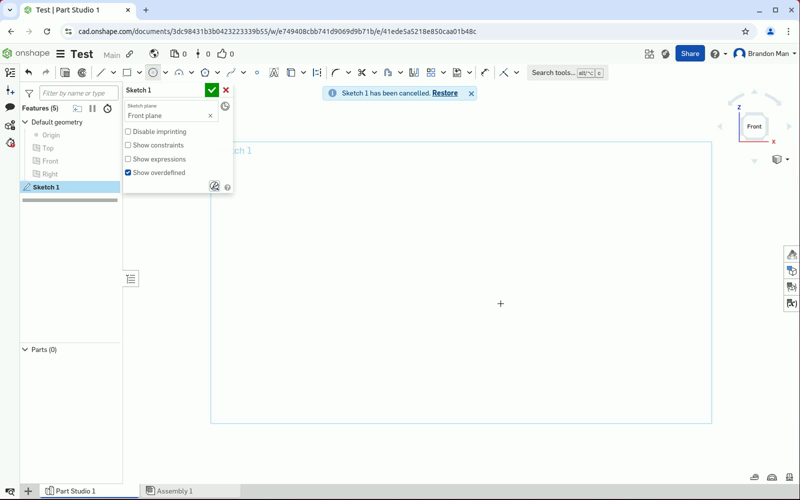
click(500, 303)
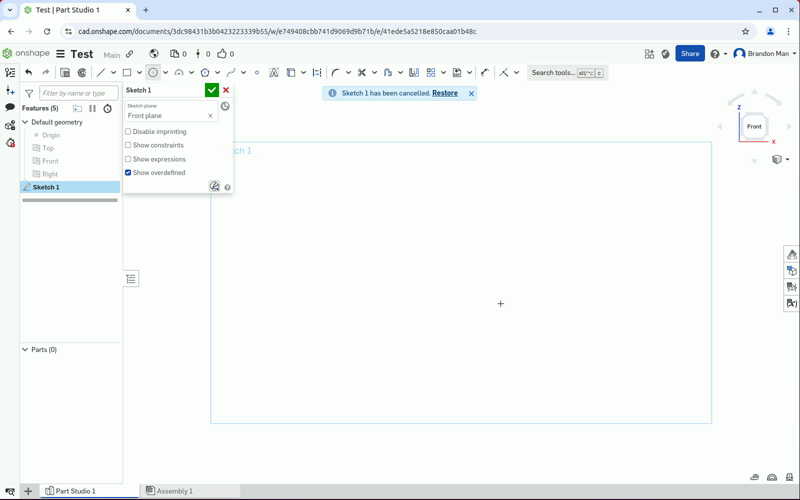
key_up(shift)
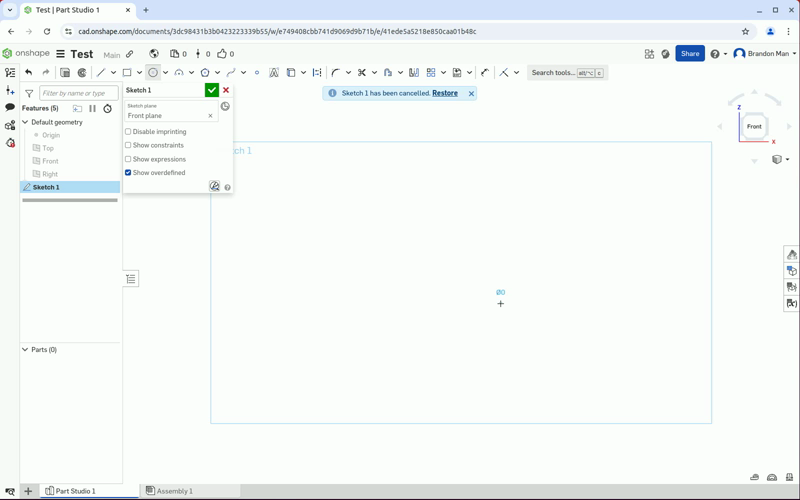
mouse_move(505, 303)
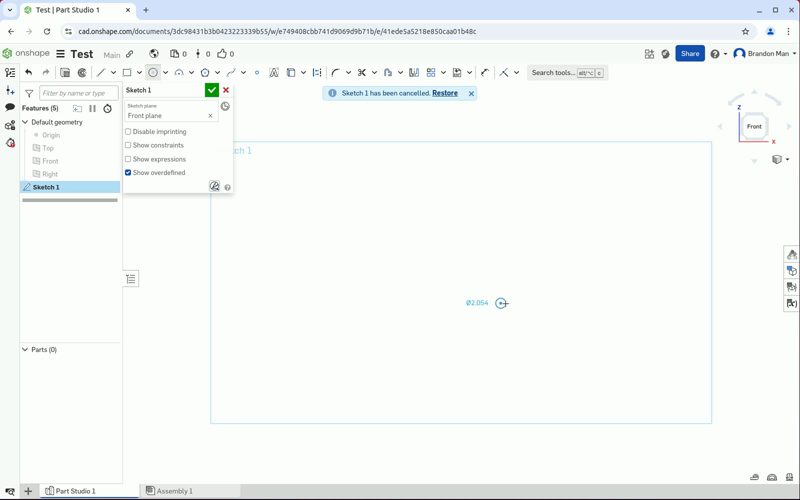
click(505, 303)
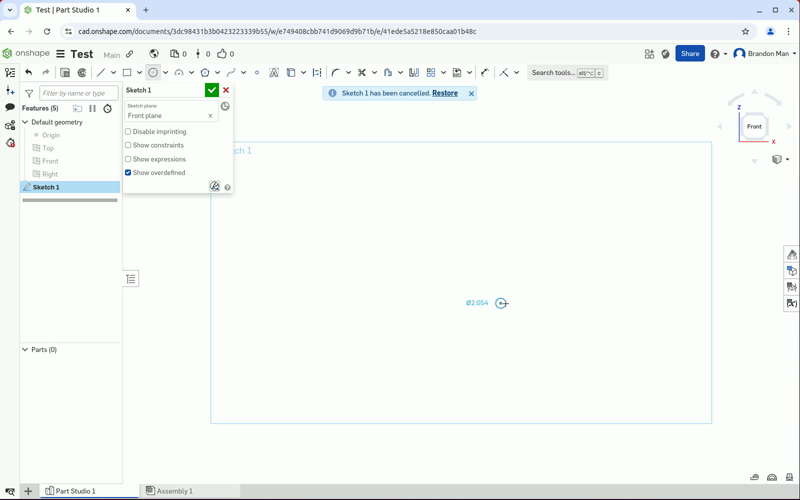
key(esc)
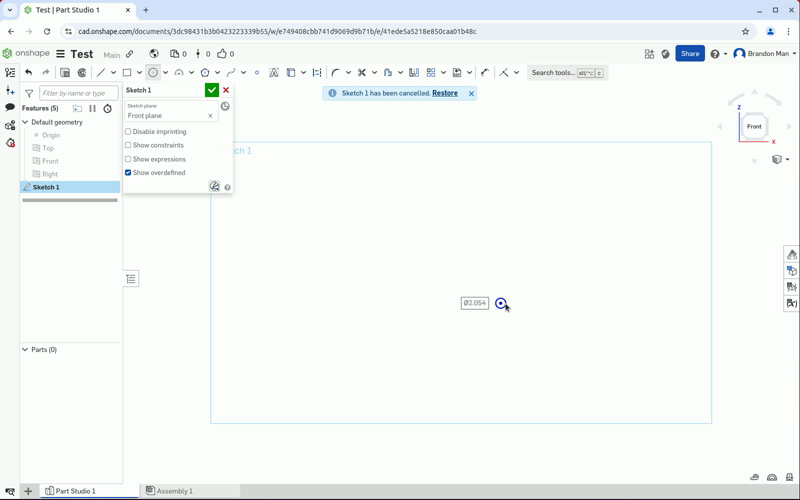
mouse_move(501, 307)
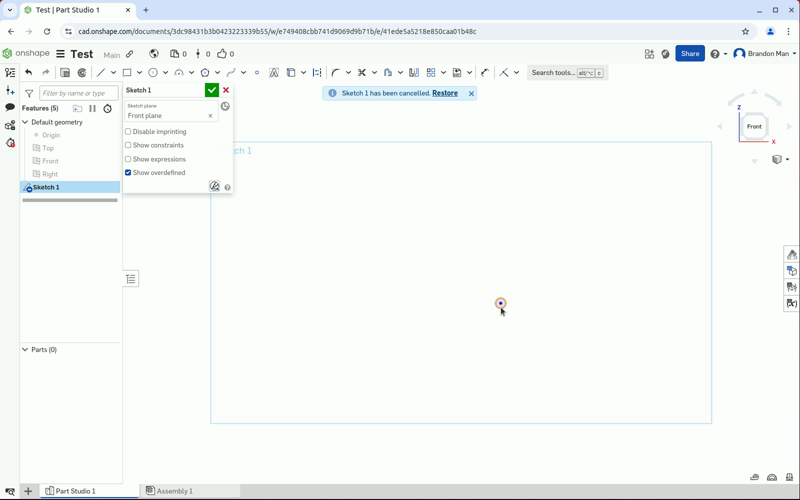
scroll(6)
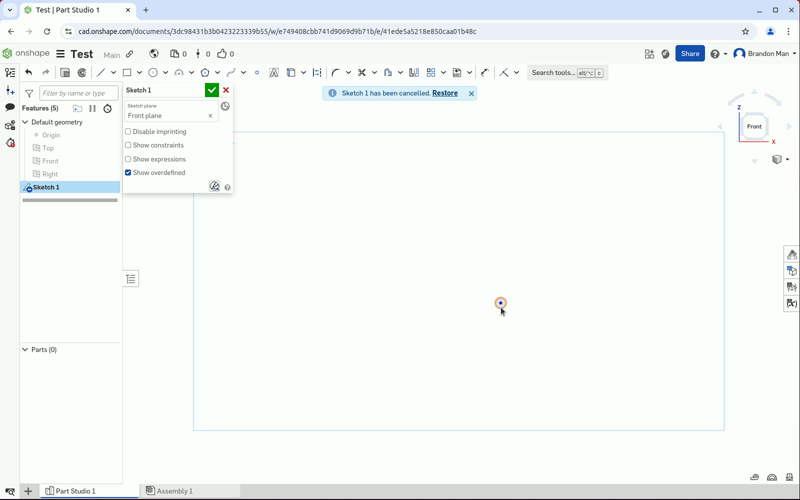
scroll(6)
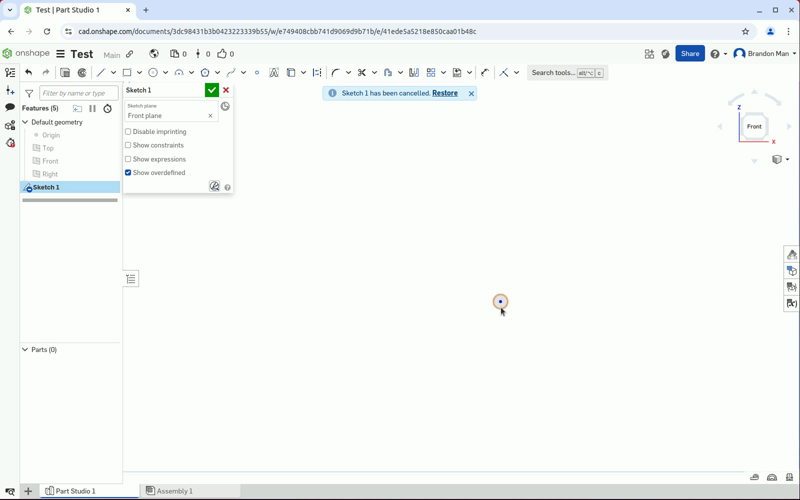
scroll(6)
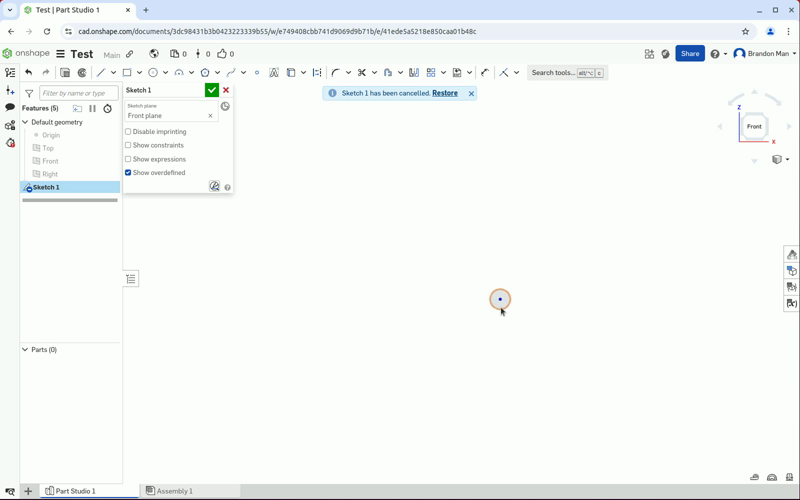
scroll(6)
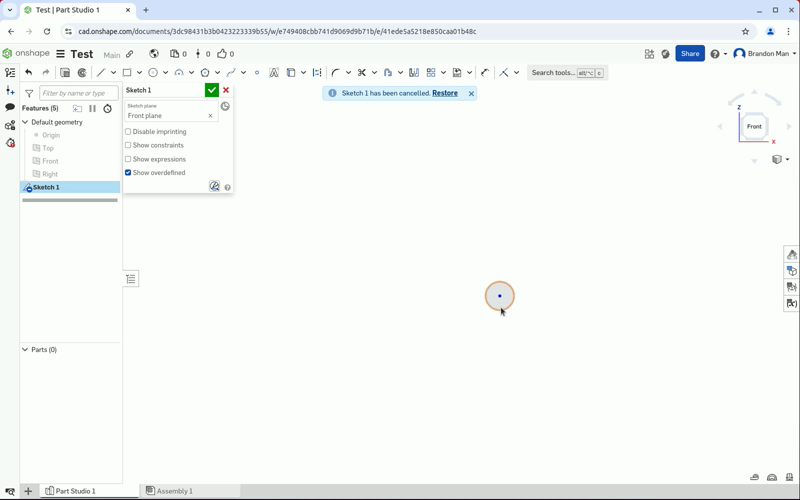
scroll(6)
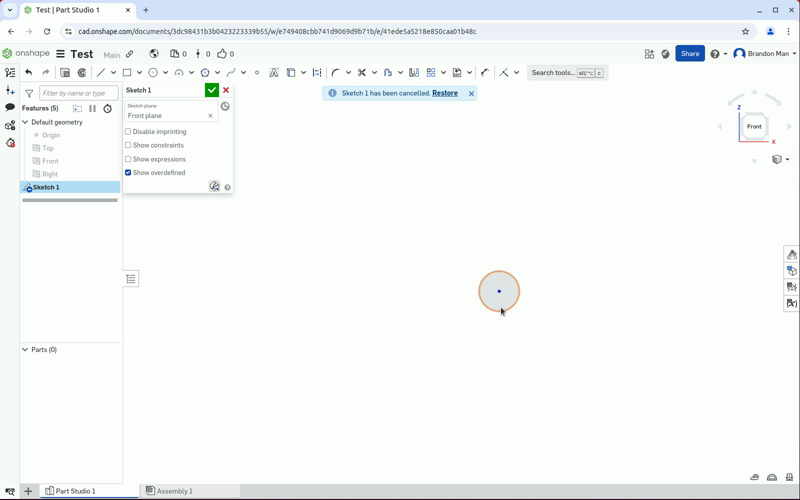
scroll(6)
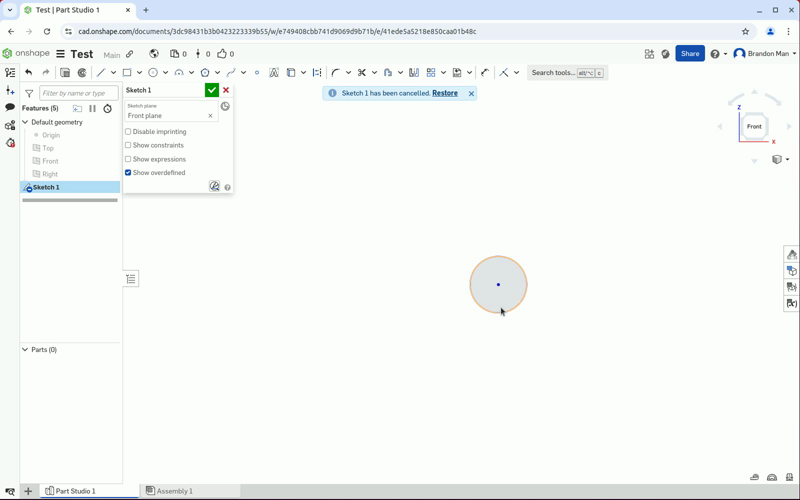
scroll(6)
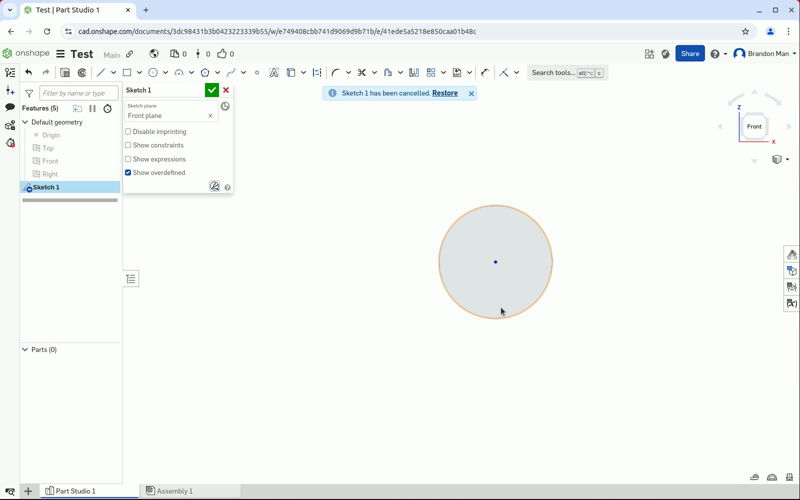
click(501, 307)
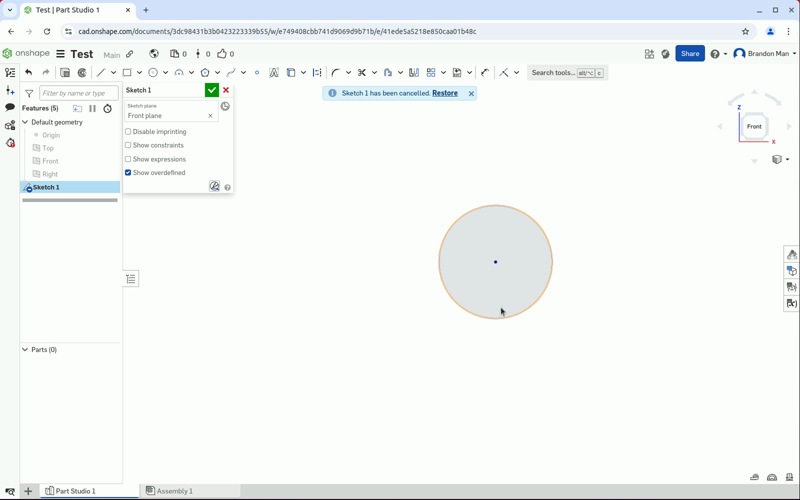
scroll(-6)
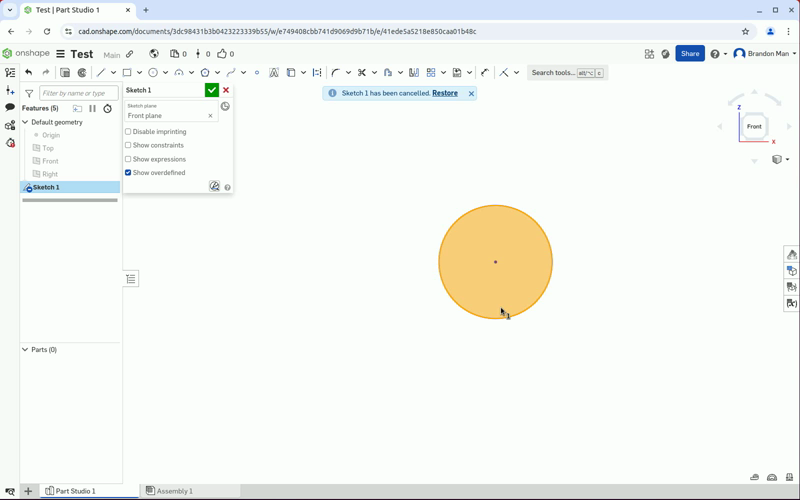
scroll(-6)
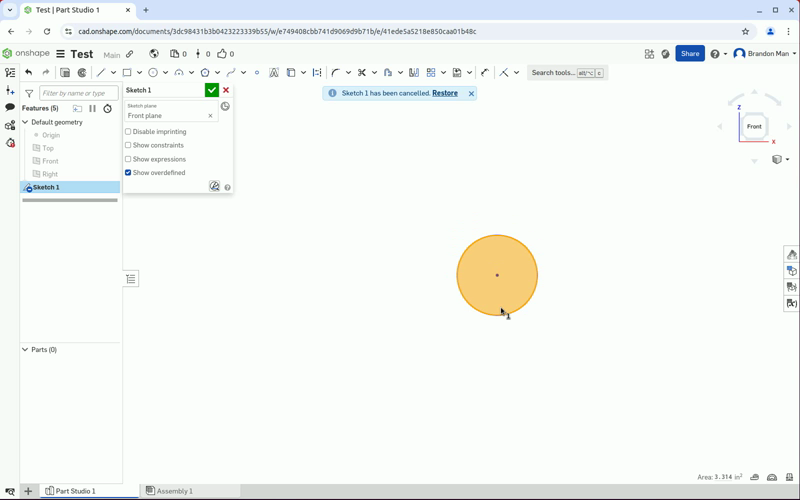
scroll(-6)
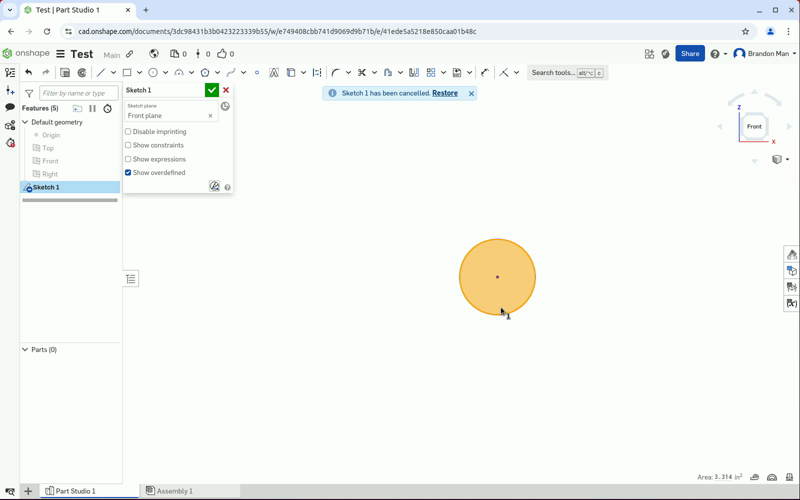
scroll(-6)
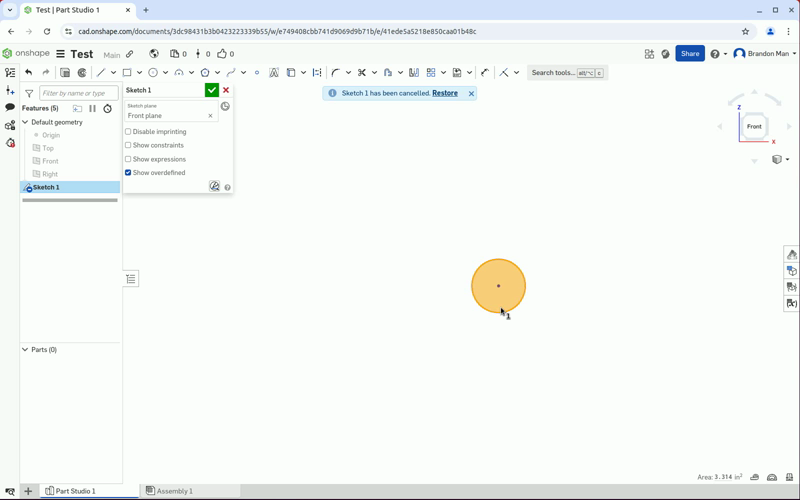
scroll(-6)
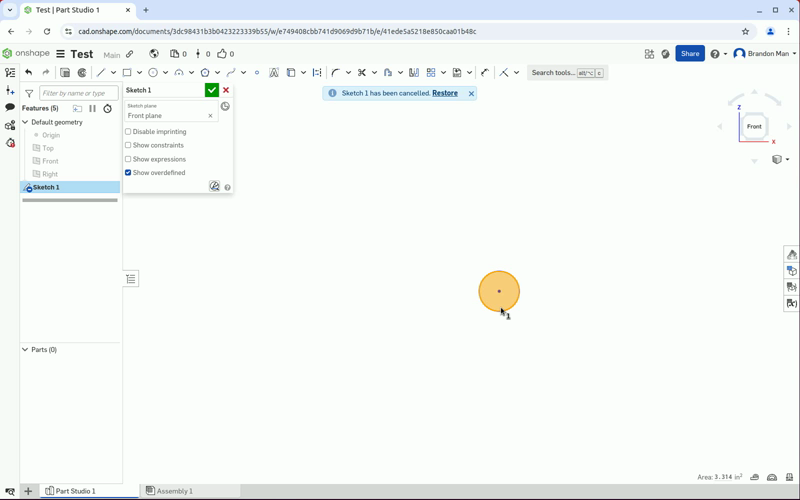
scroll(-6)
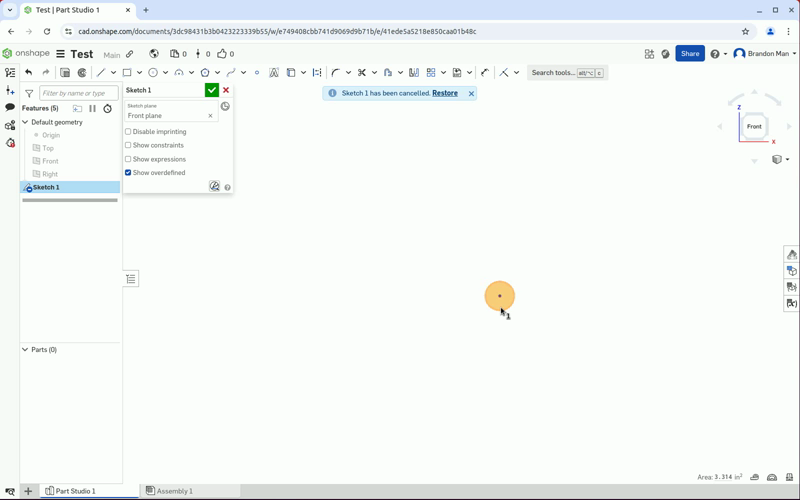
scroll(-6)
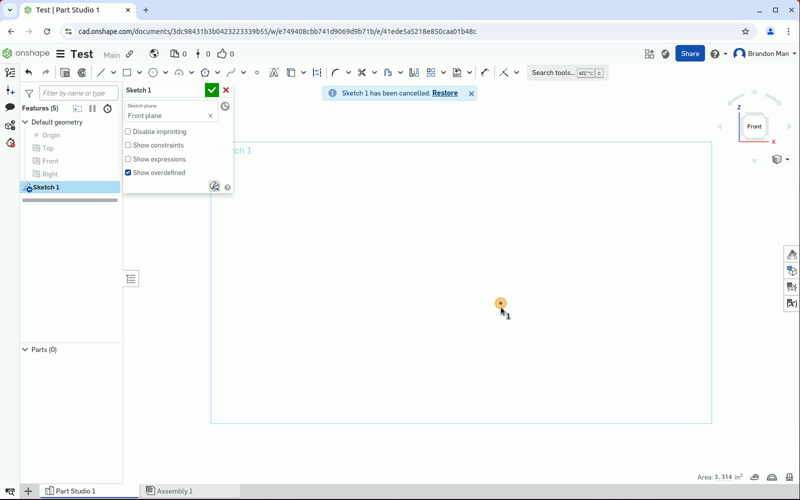
mouse_move(73, 352)
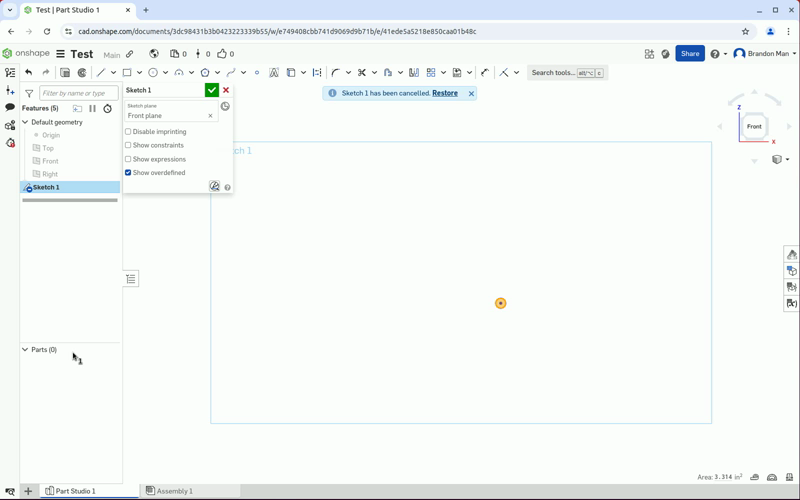
key(shift+y)
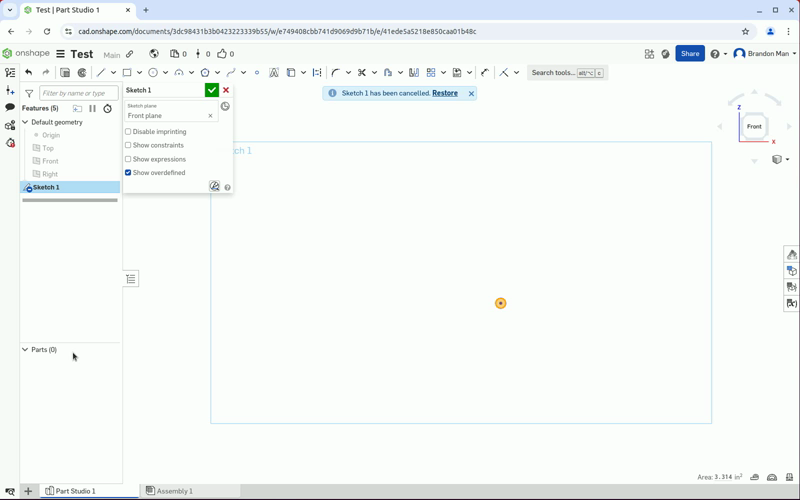
key(shift+e)
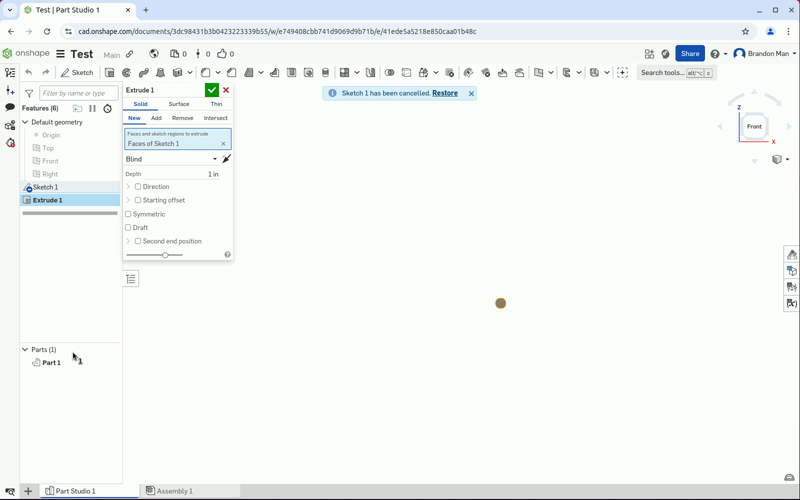
mouse_move(143, 106)
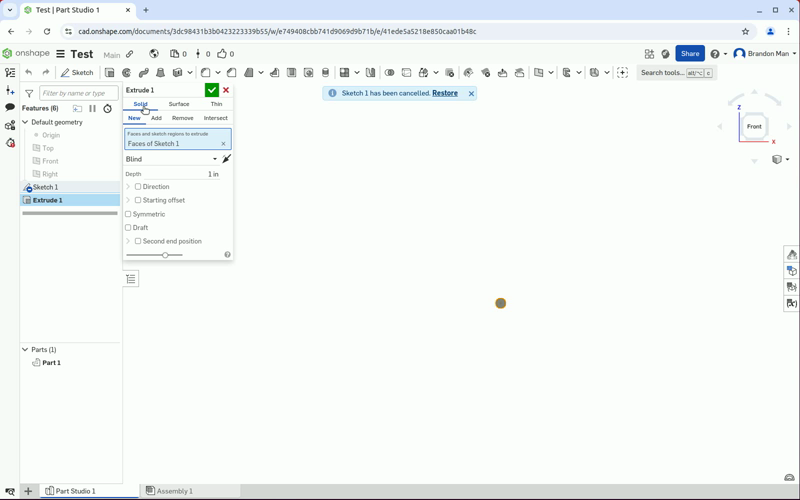
click(143, 106)
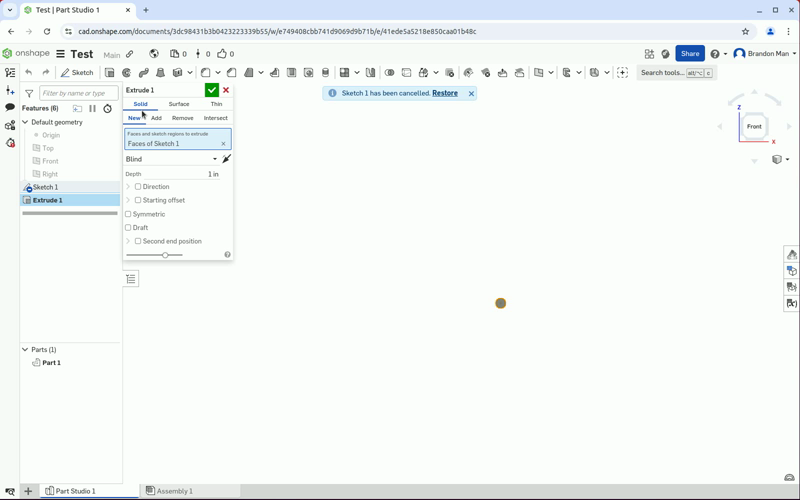
mouse_move(137, 120)
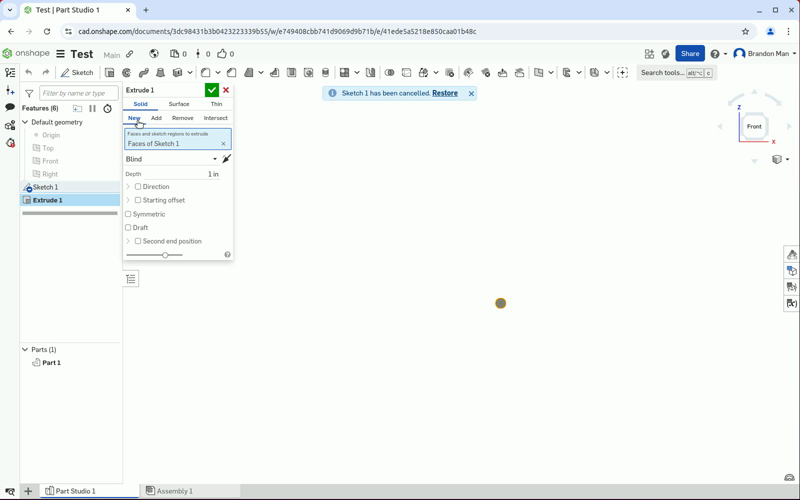
click(137, 120)
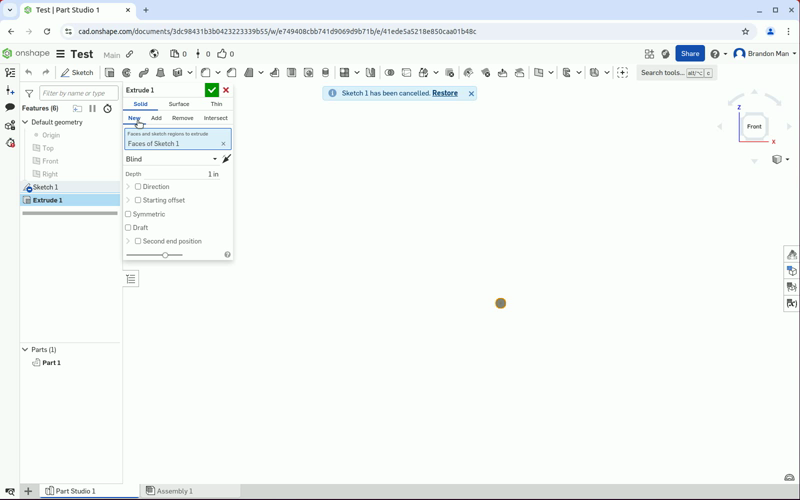
key(tab, 4)
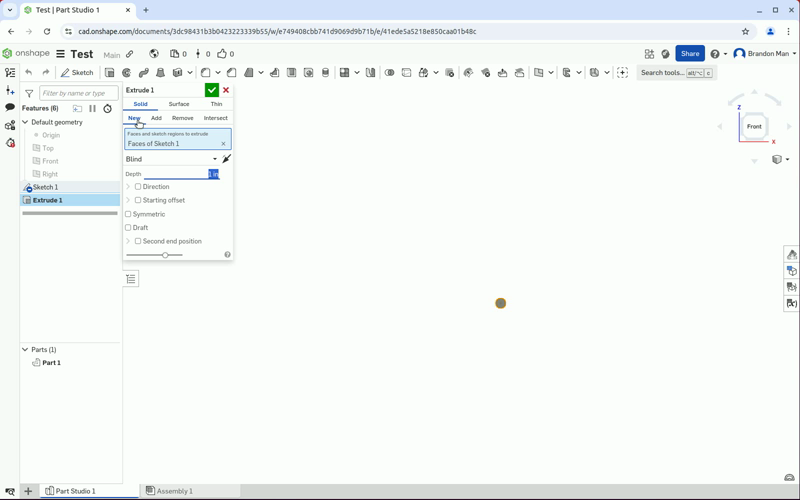
text(3.129)
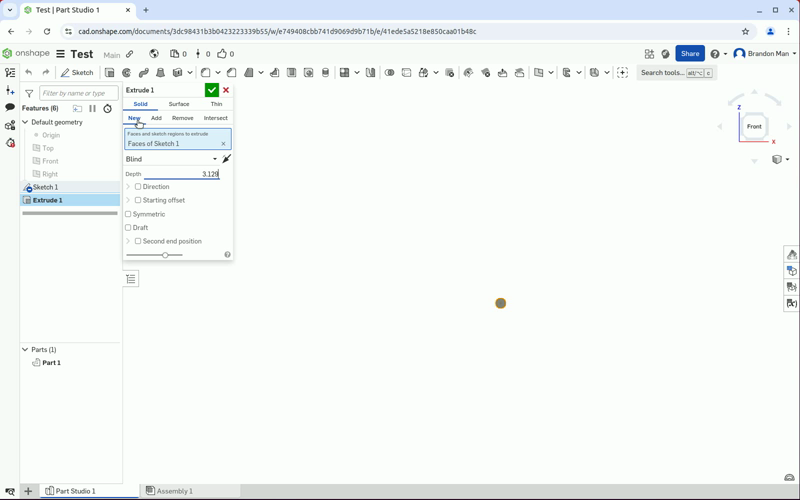
key(enter)
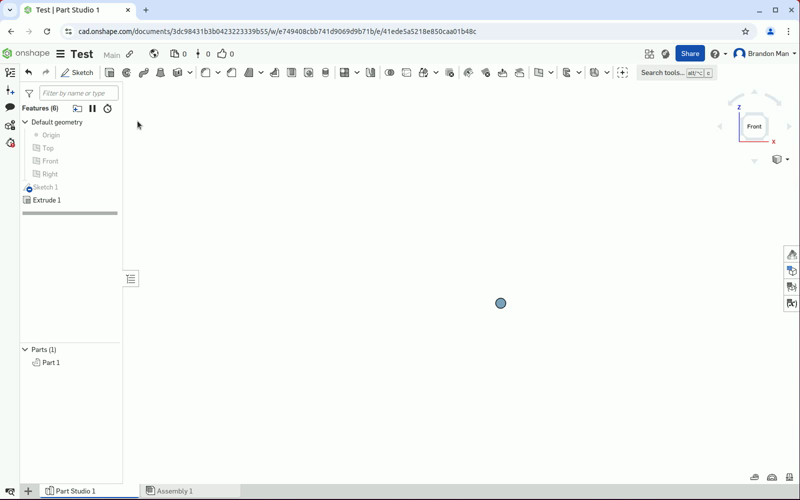
key(shift+h)
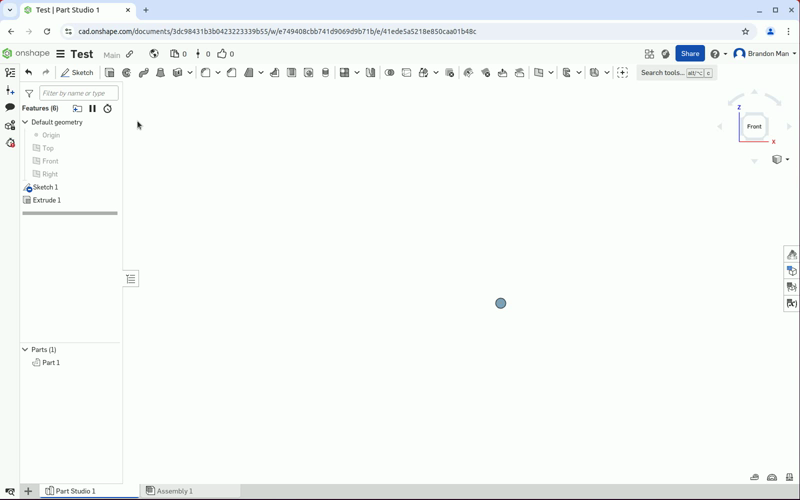
key(shift+h)
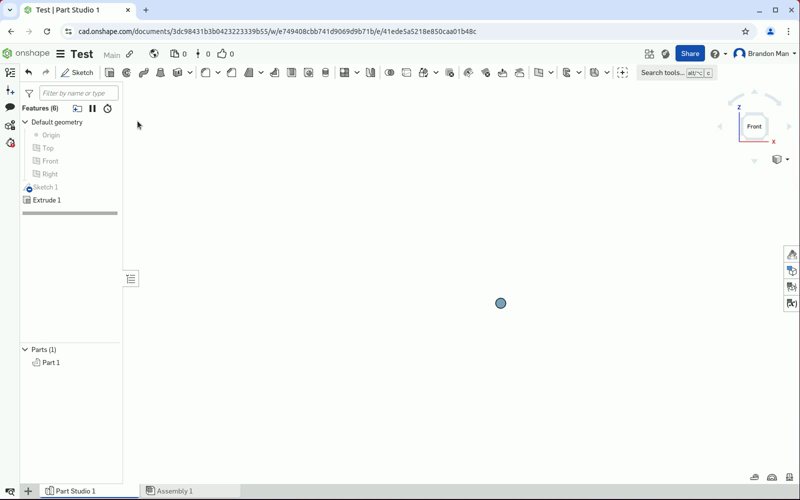
mouse_move(73, 189)
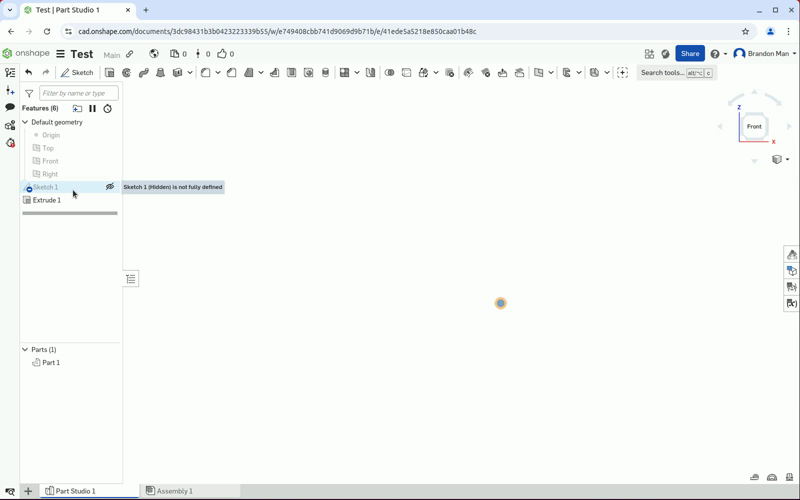
click(73, 189)
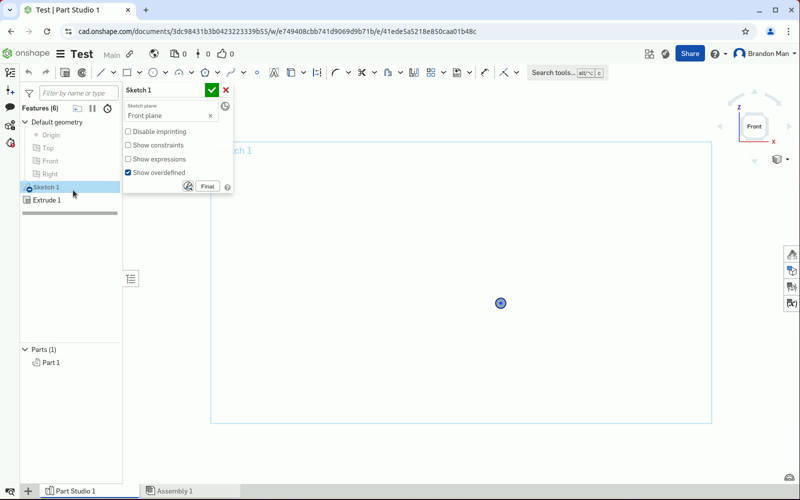
mouse_move(229, 92)
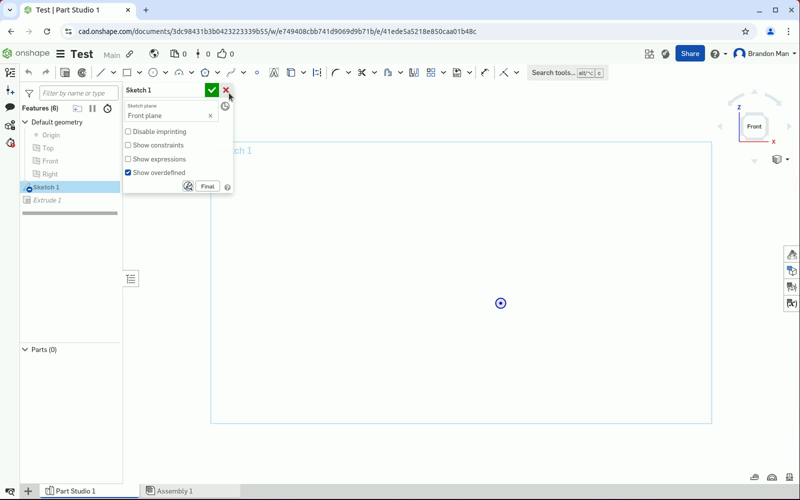
click(229, 92)
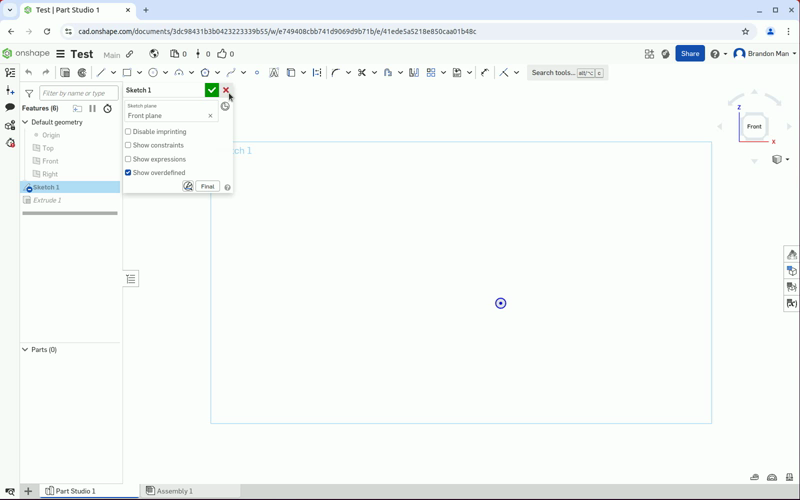
key(shift+s)
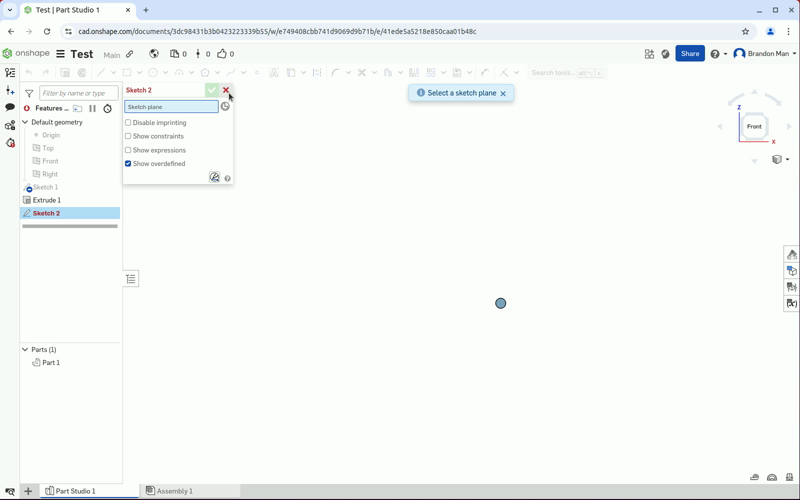
mouse_move(73, 163)
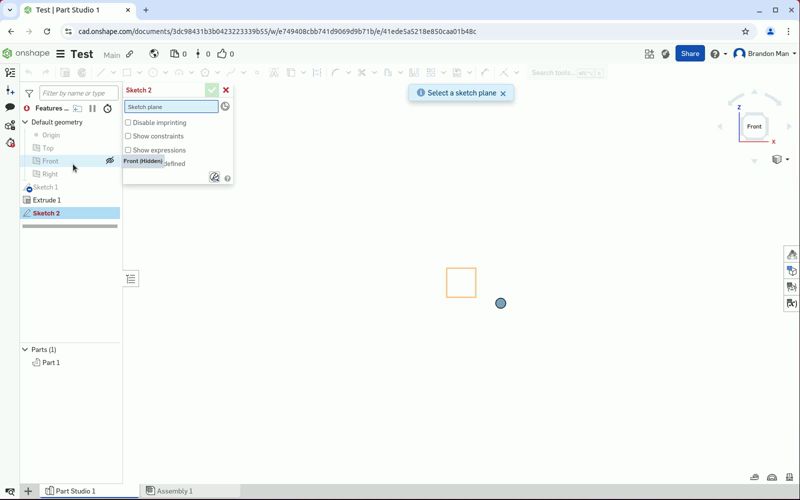
click(73, 163)
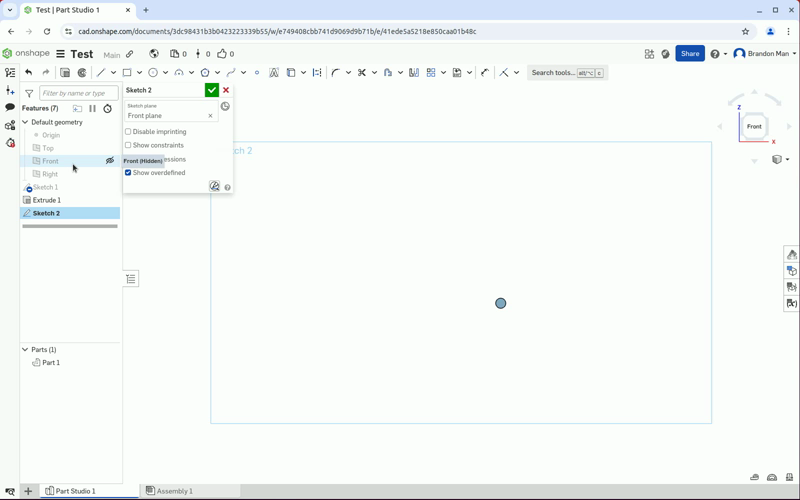
mouse_move(73, 352)
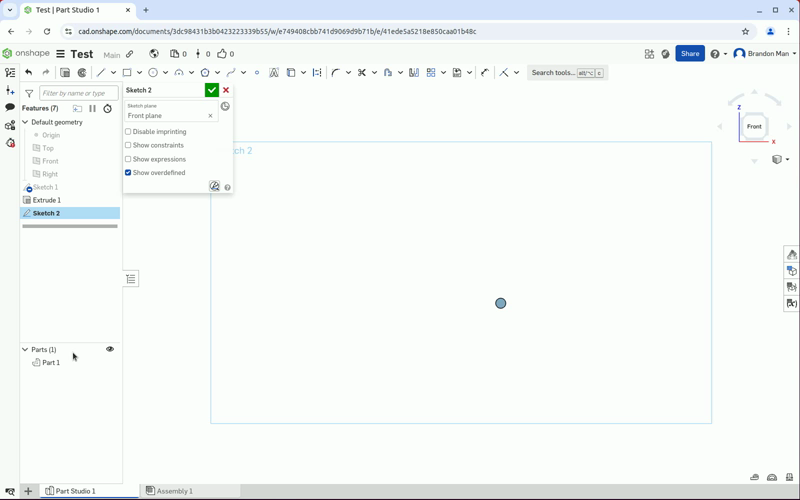
key(y)
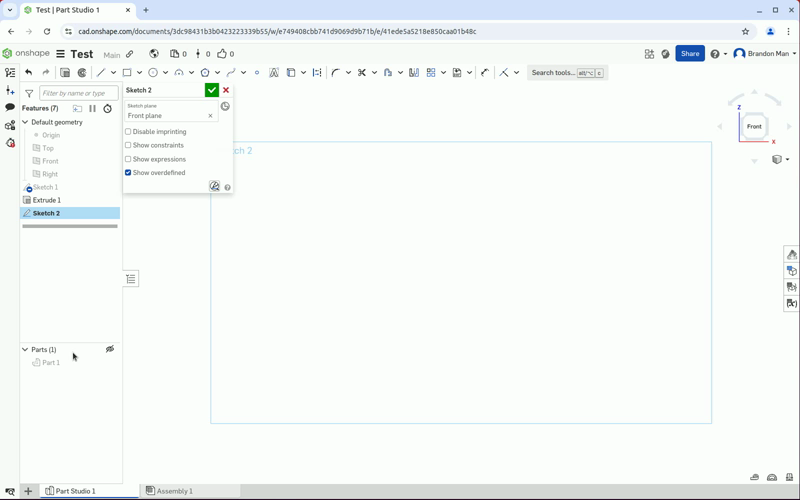
key(c)
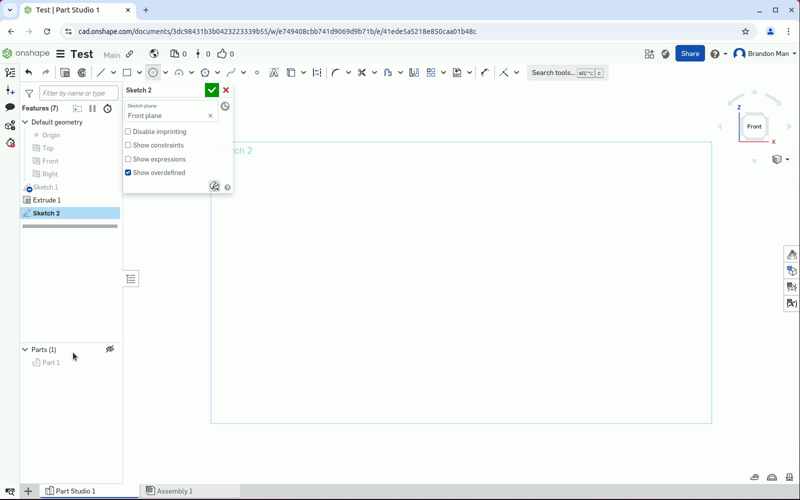
key_down(shift)
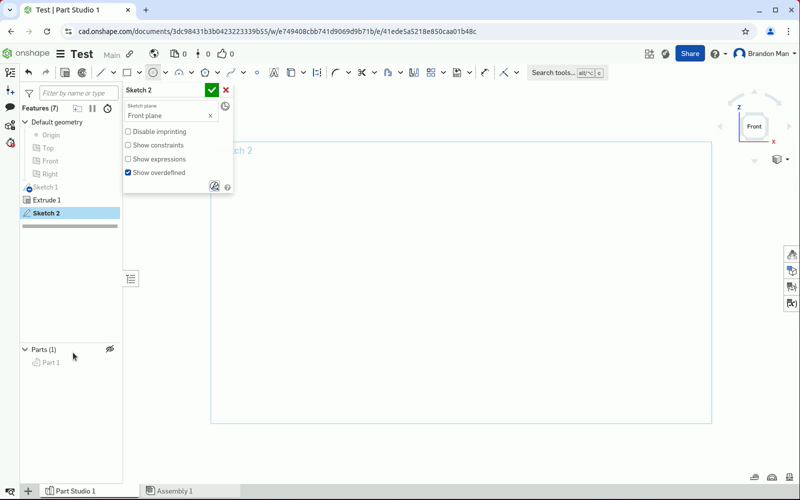
mouse_move(500, 303)
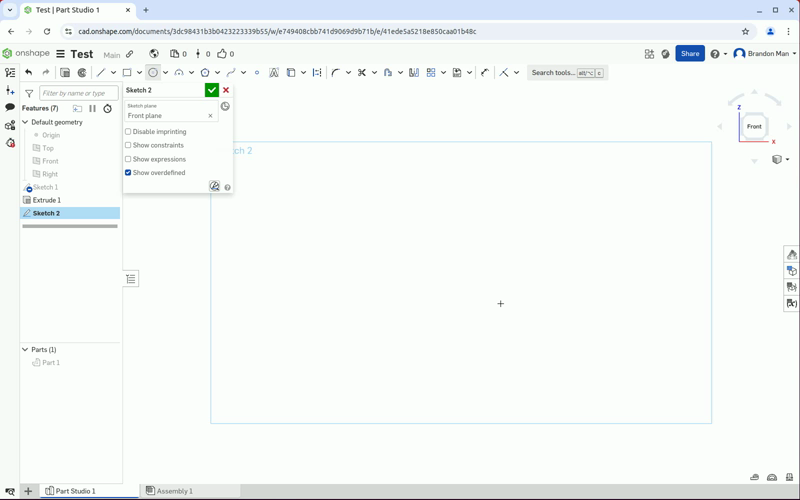
click(500, 303)
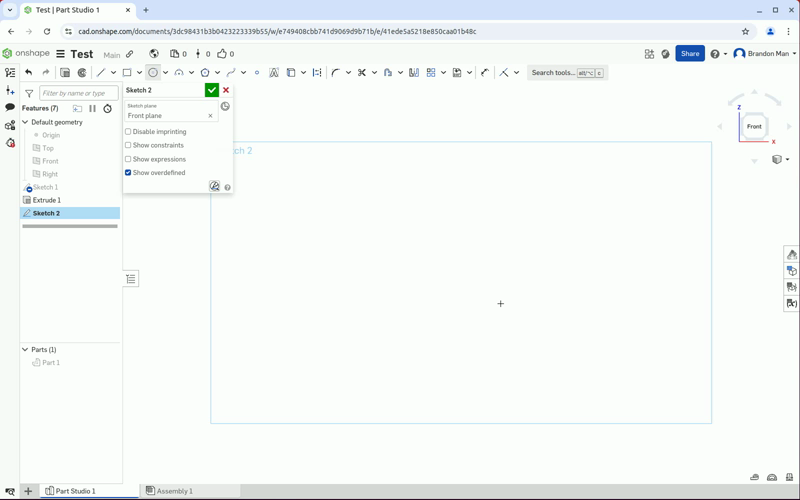
key_up(shift)
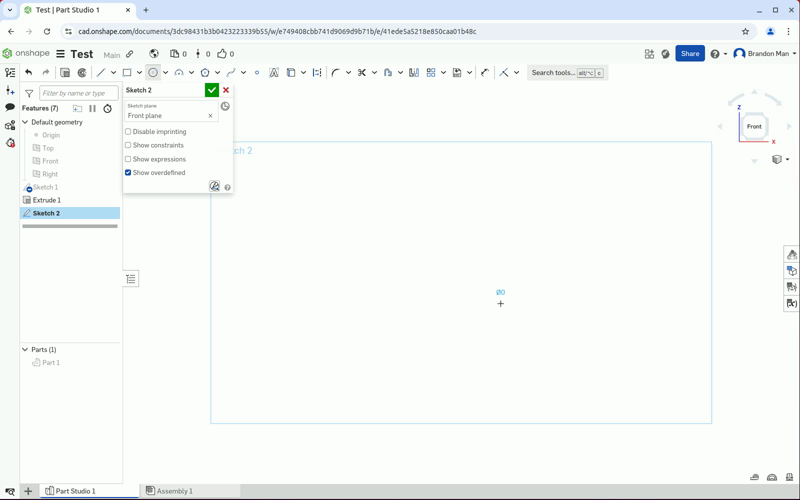
mouse_move(505, 303)
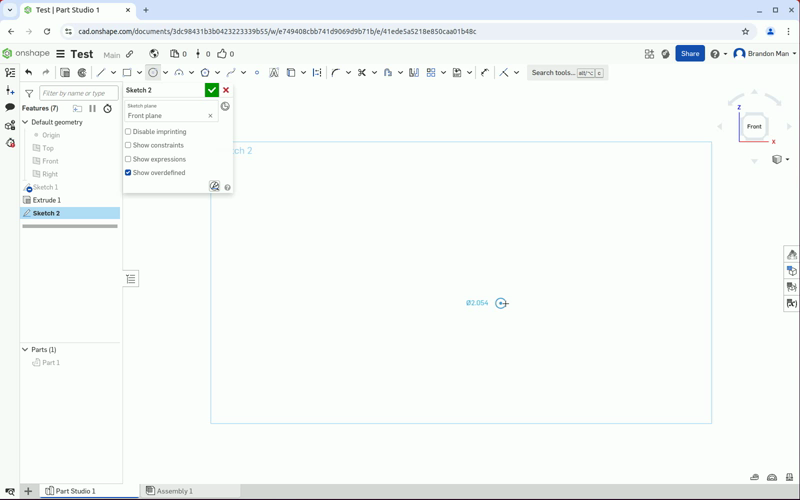
click(505, 303)
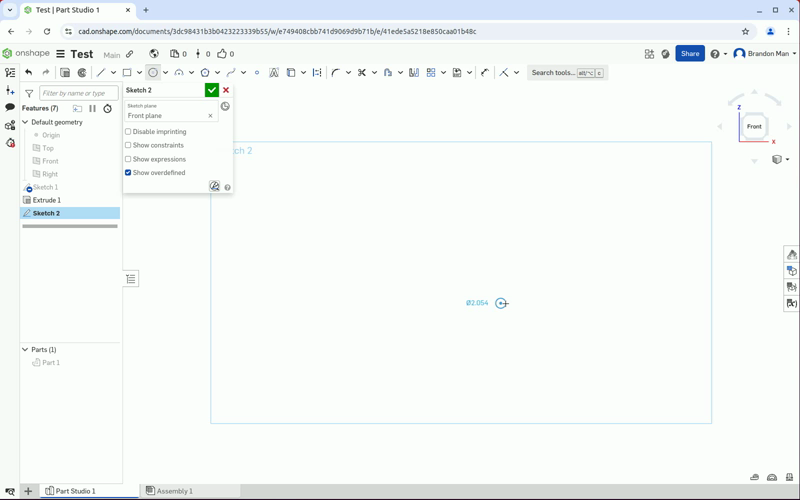
key(esc)
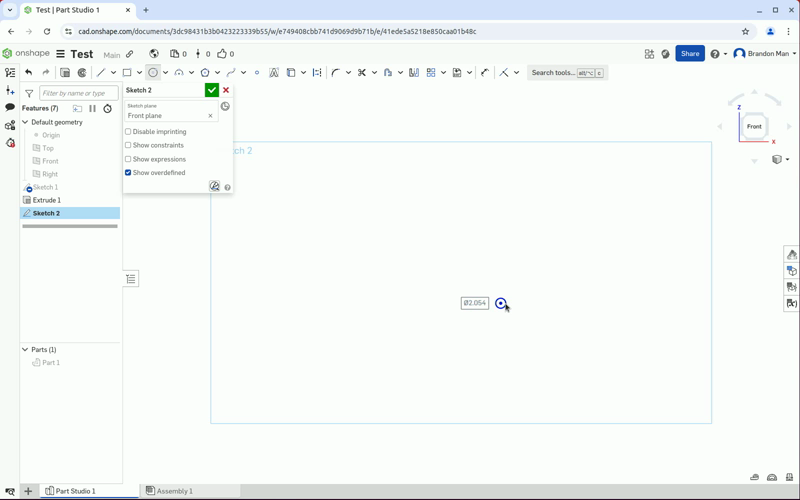
mouse_move(501, 304)
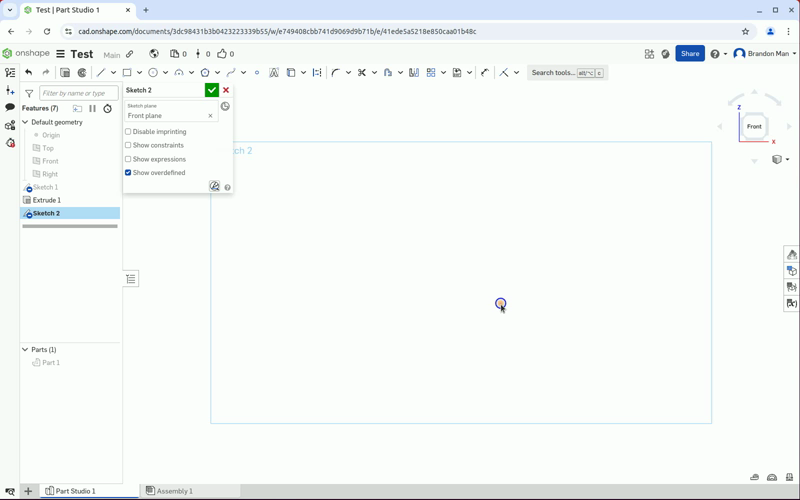
scroll(6)
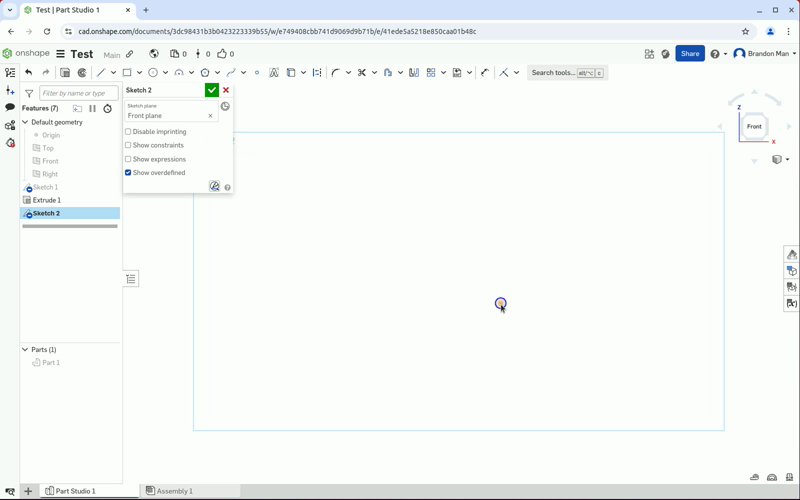
scroll(6)
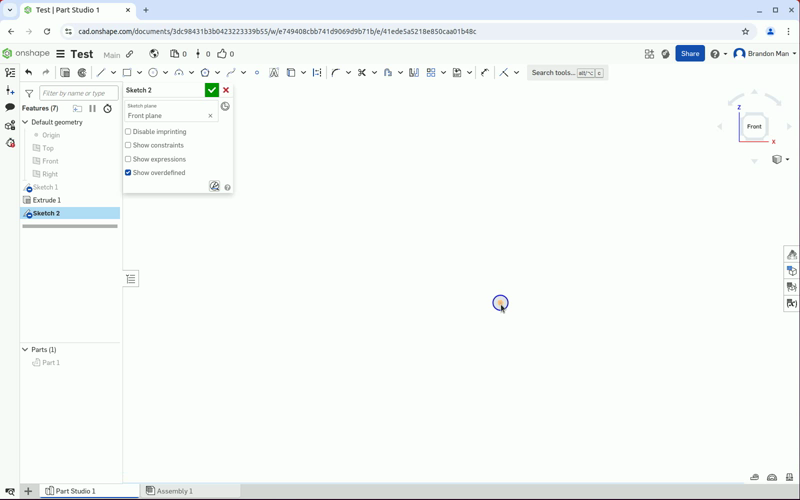
scroll(6)
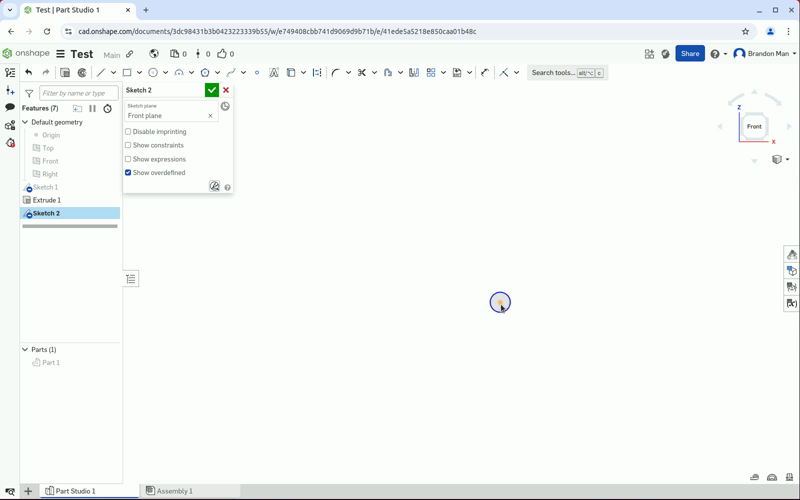
scroll(6)
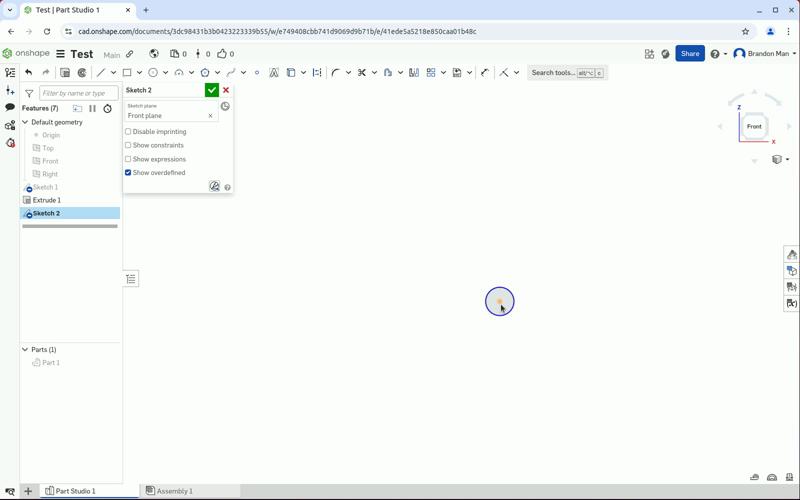
scroll(6)
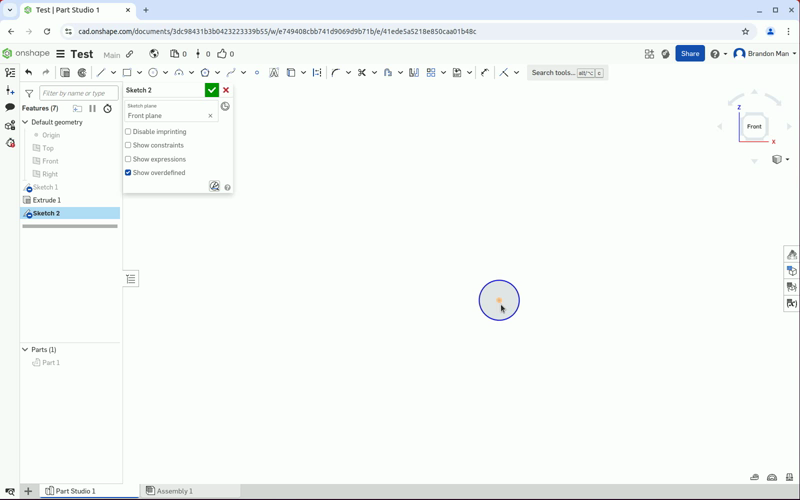
scroll(6)
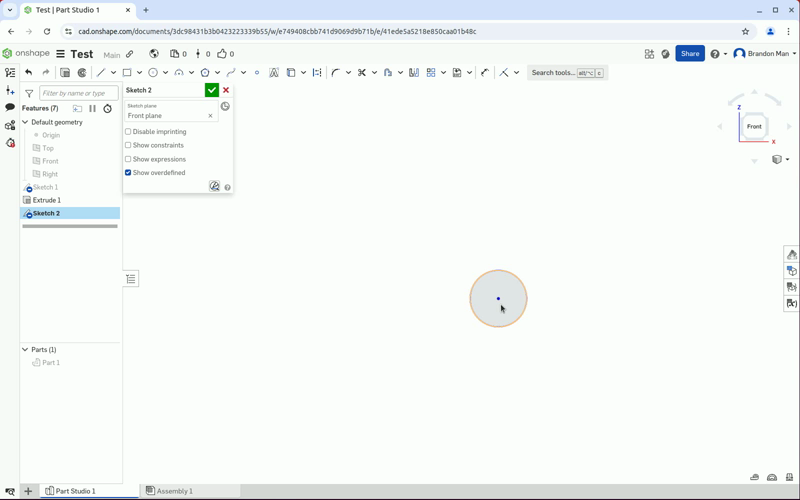
scroll(6)
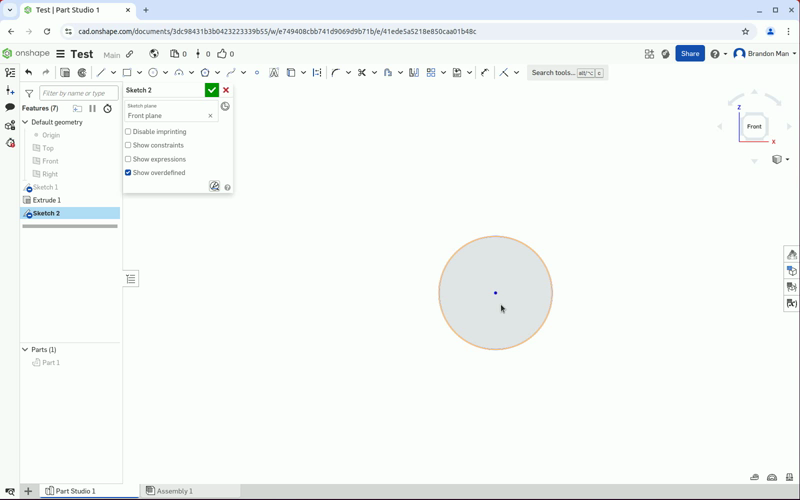
click(501, 304)
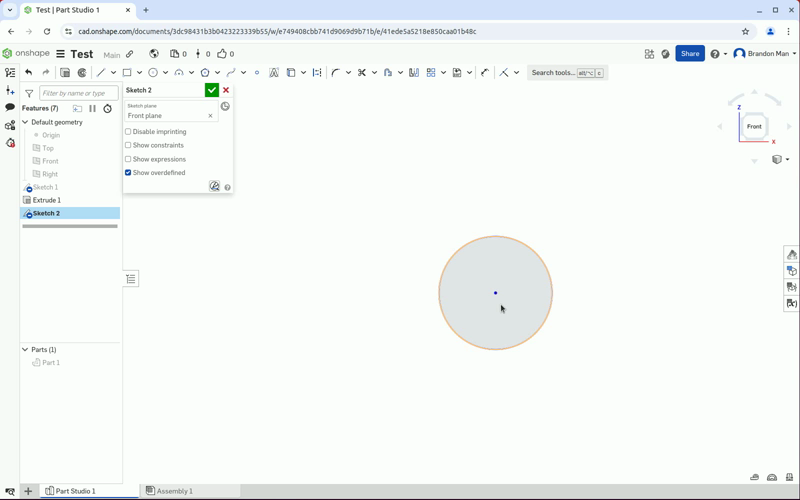
scroll(-6)
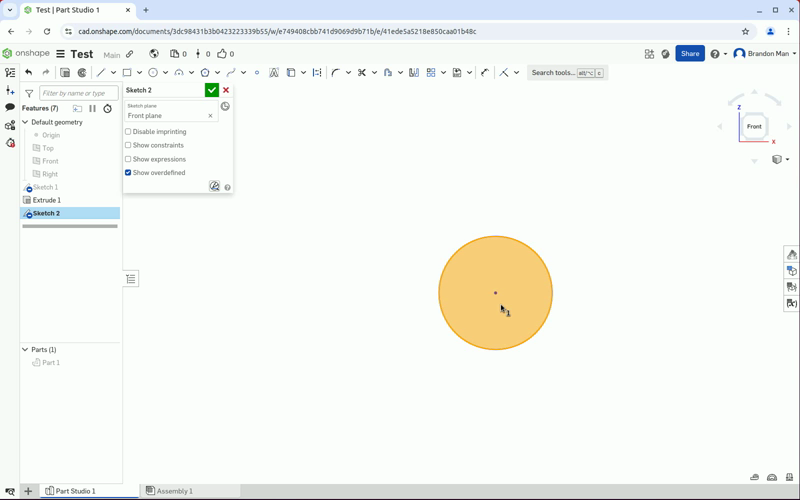
scroll(-6)
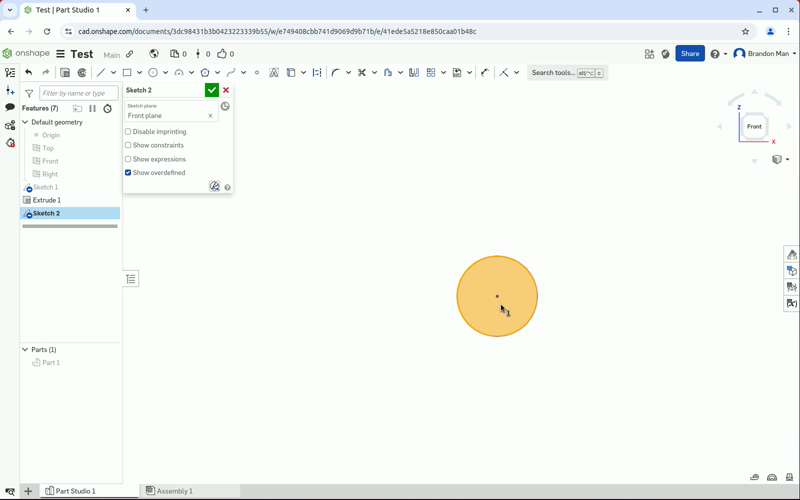
scroll(-6)
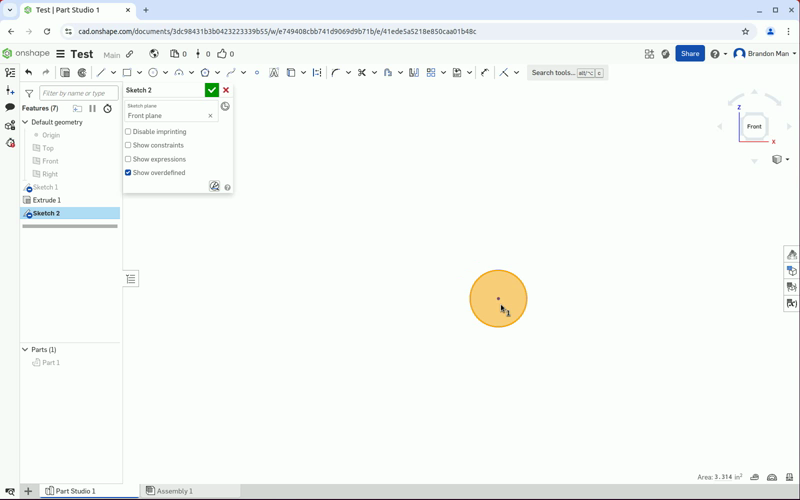
scroll(-6)
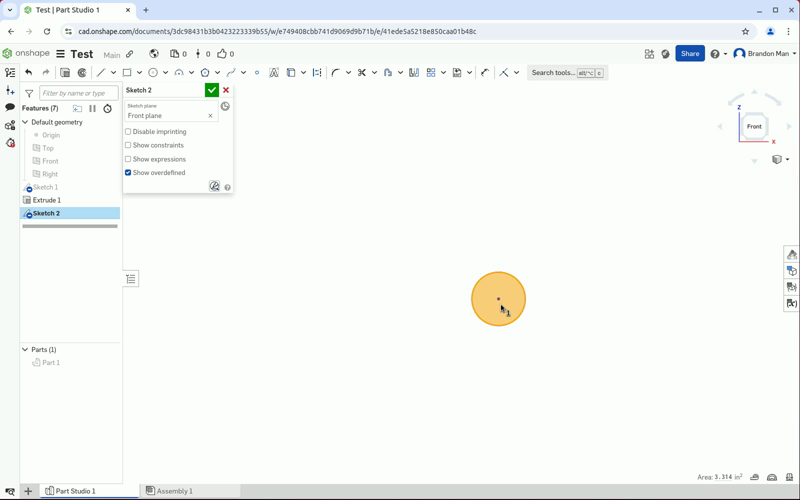
scroll(-6)
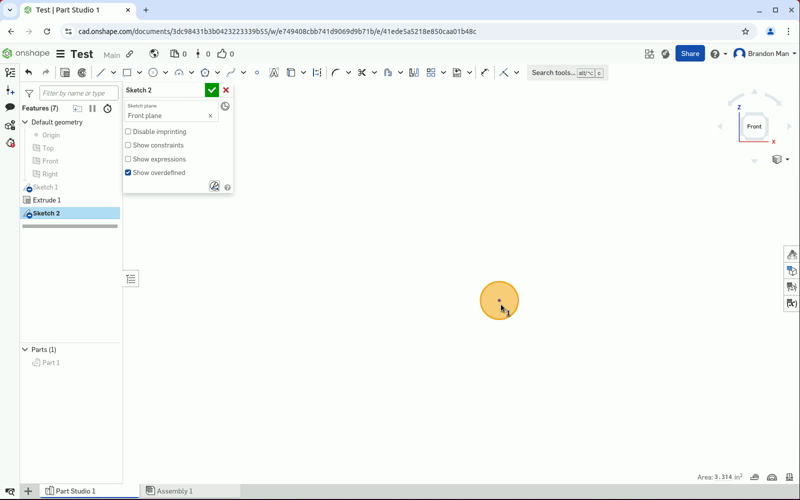
scroll(-6)
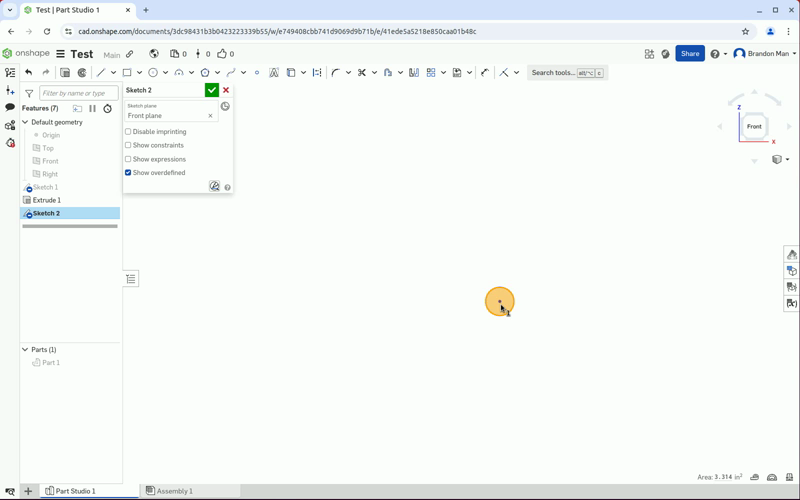
scroll(-6)
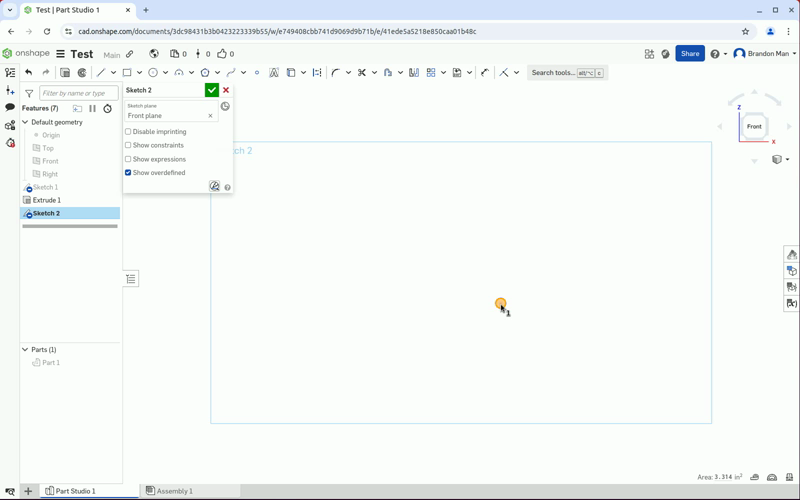
mouse_move(73, 352)
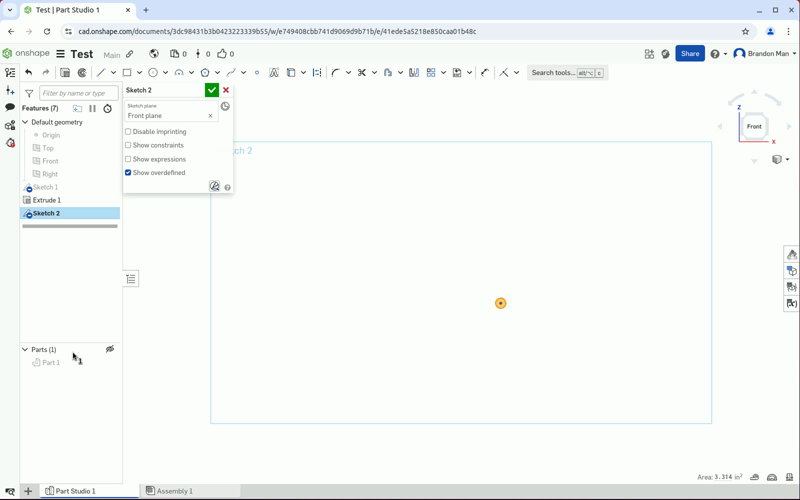
key(shift+y)
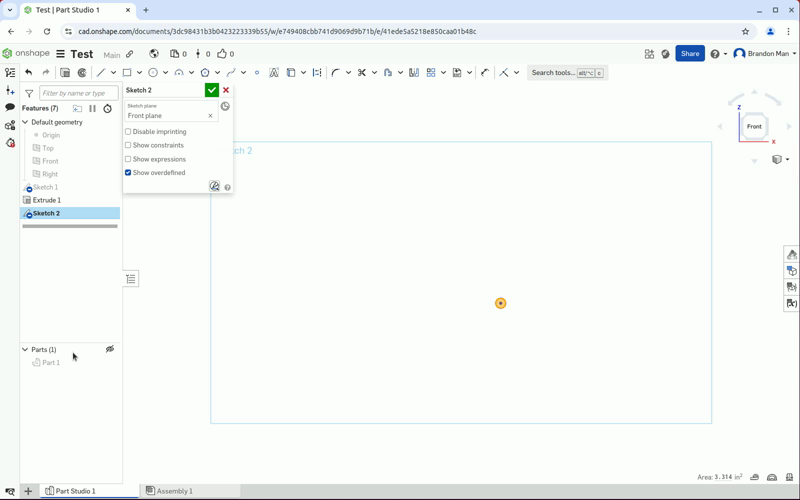
key(shift+e)
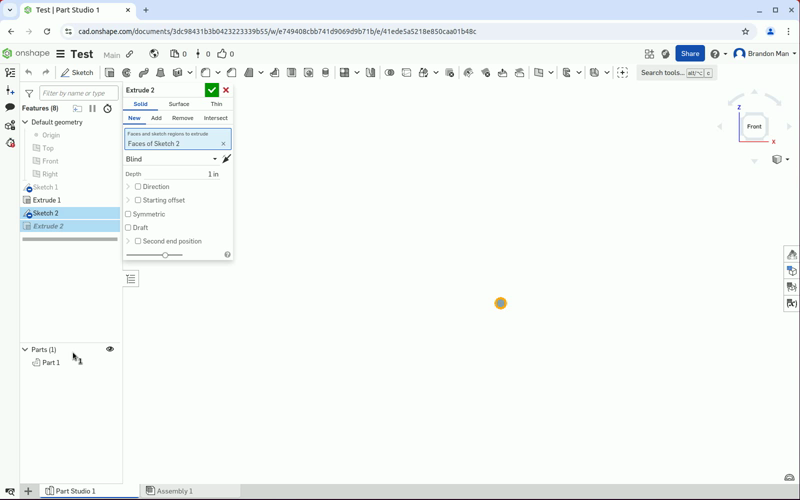
mouse_move(143, 106)
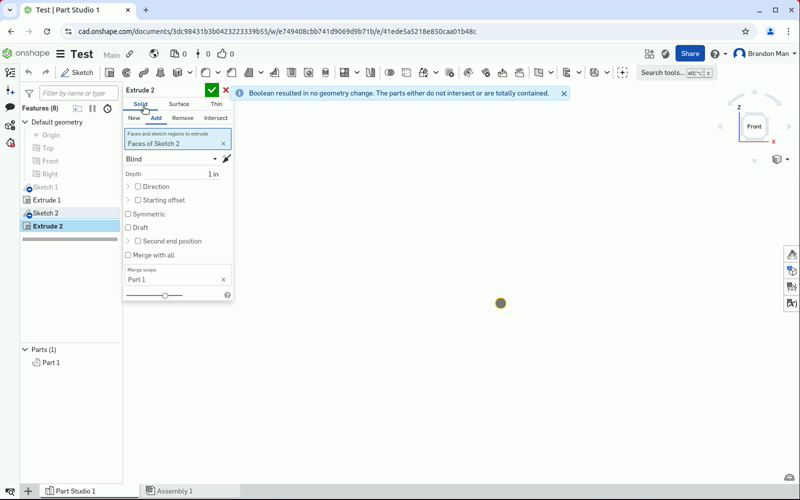
click(143, 106)
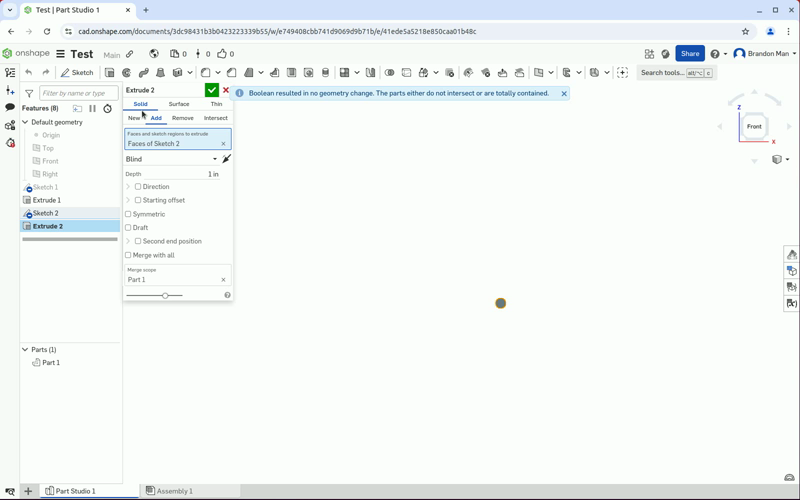
mouse_move(137, 120)
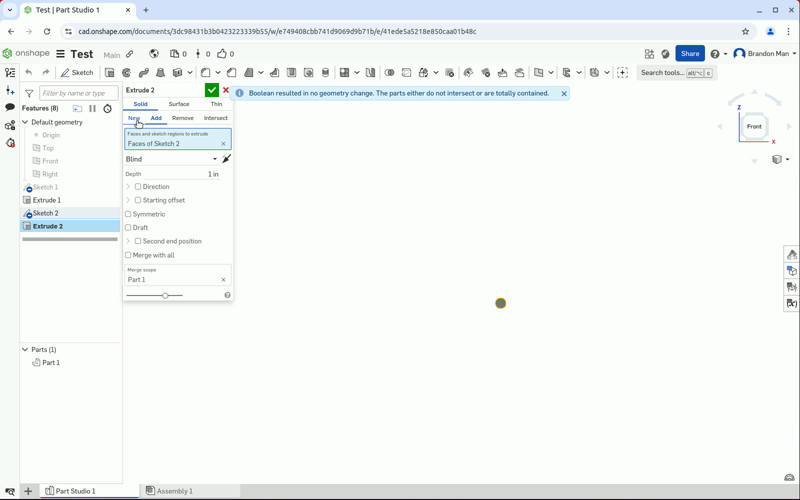
click(137, 120)
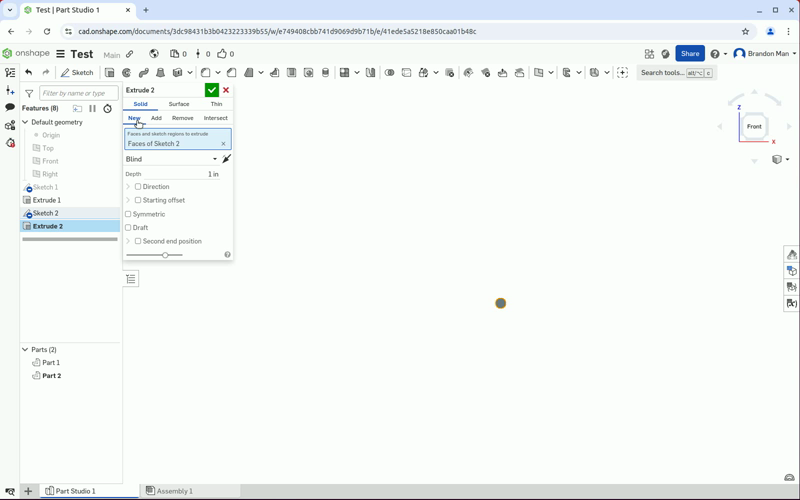
key(tab, 4)
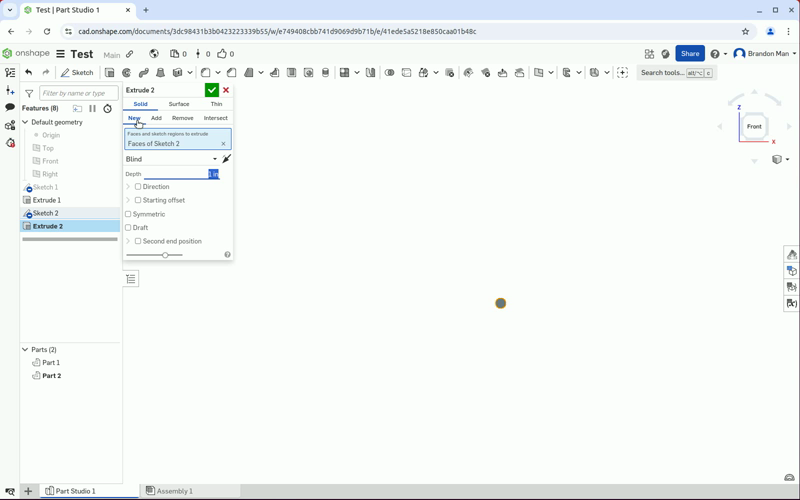
text(3.129)
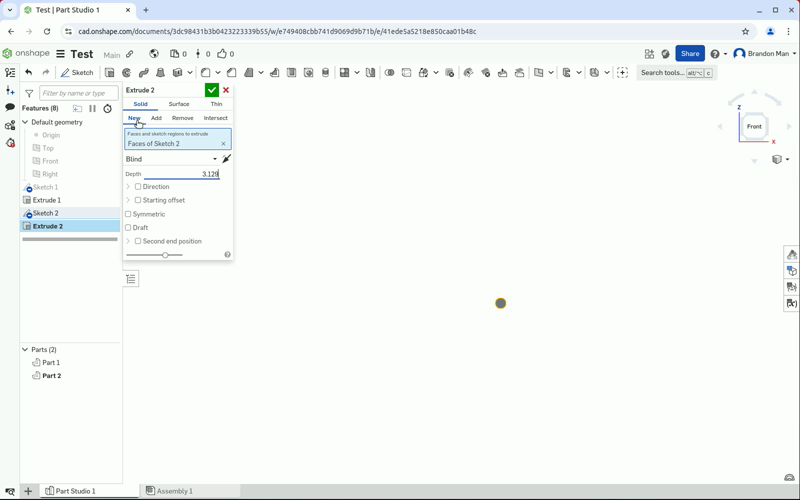
key(enter)
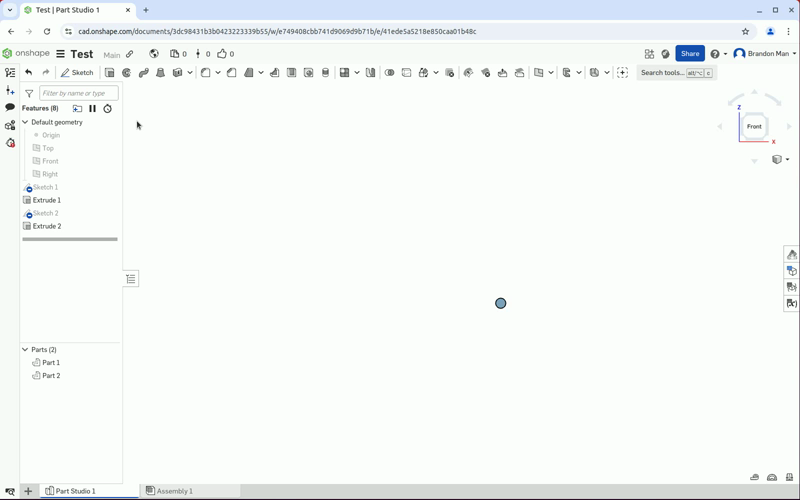
key(shift+h)
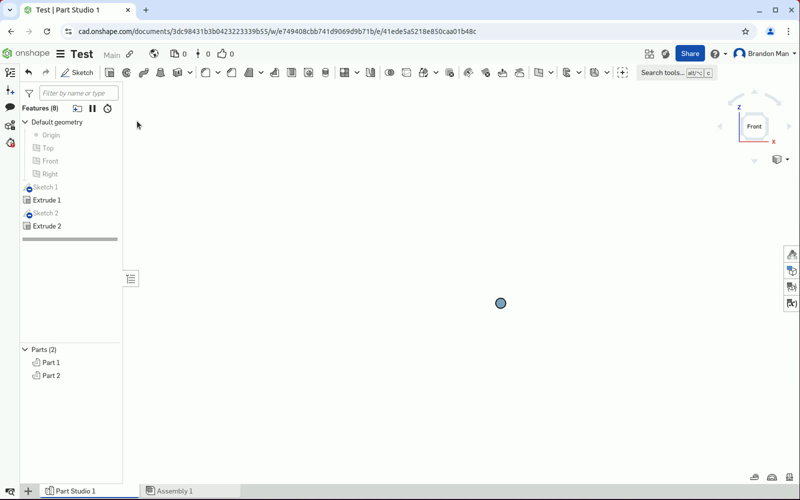
key(shift+h)
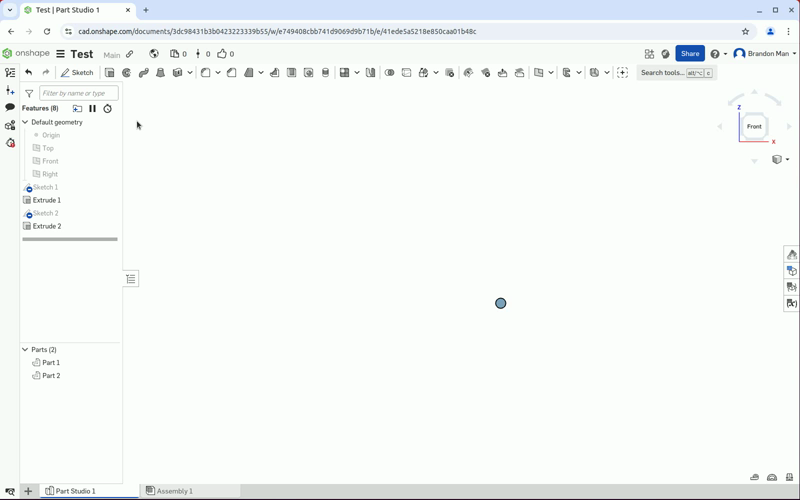
mouse_move(73, 189)
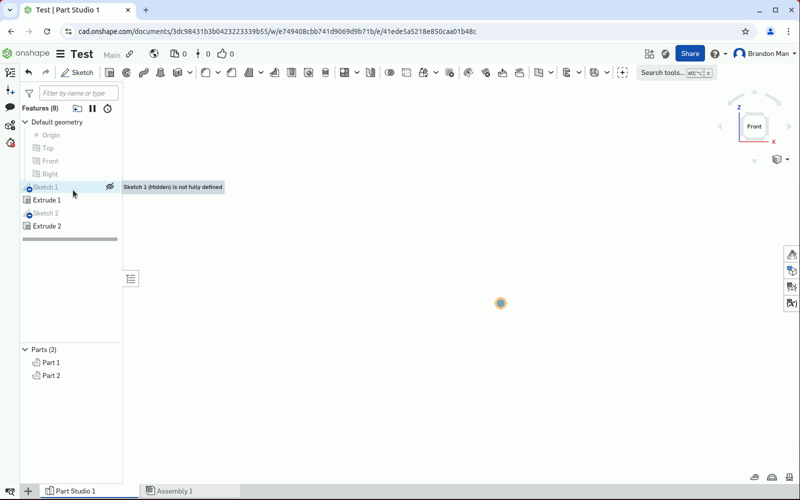
click(73, 189)
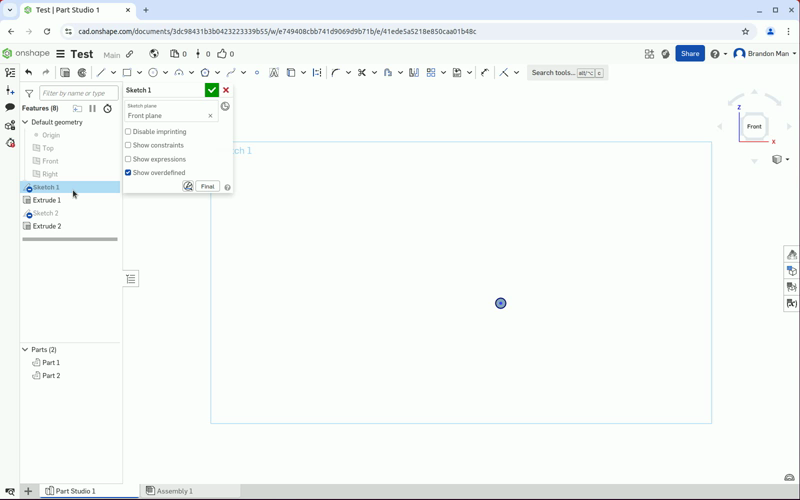
mouse_move(229, 92)
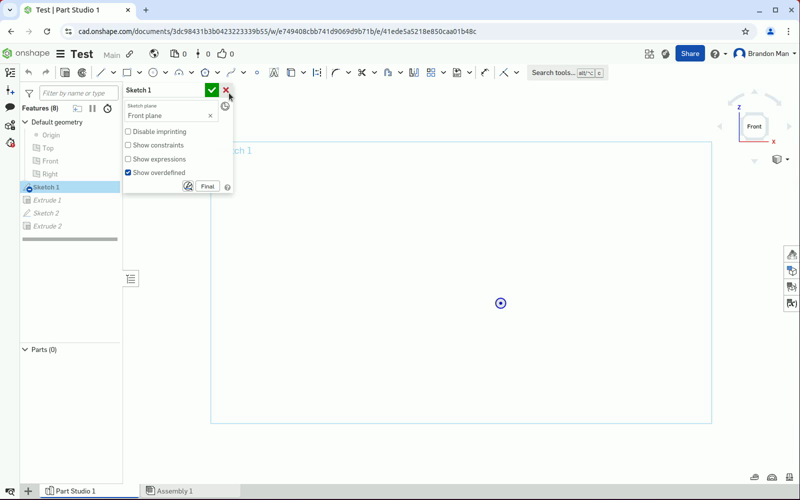
click(229, 92)
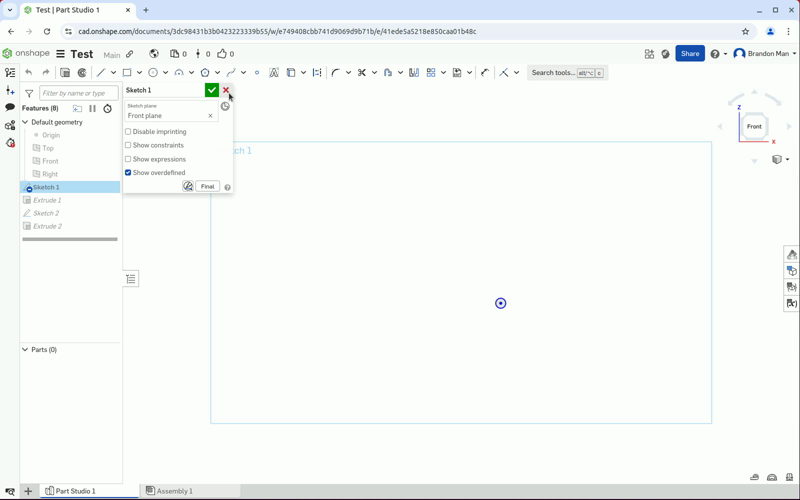
key(shift+s)
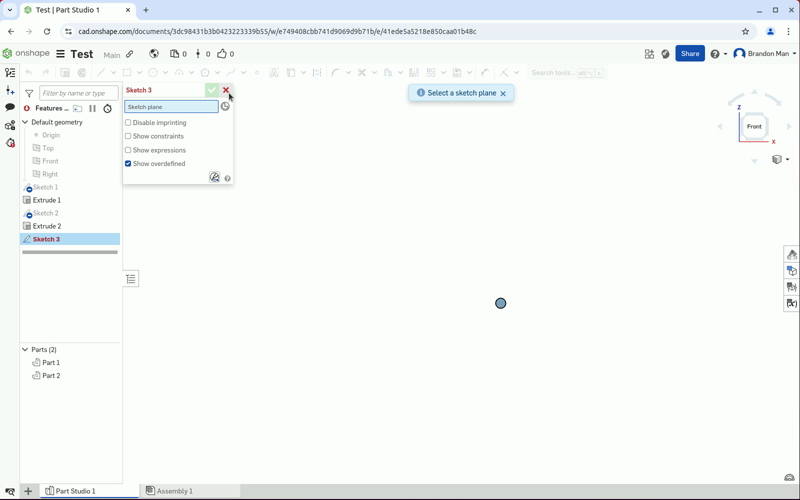
mouse_move(73, 163)
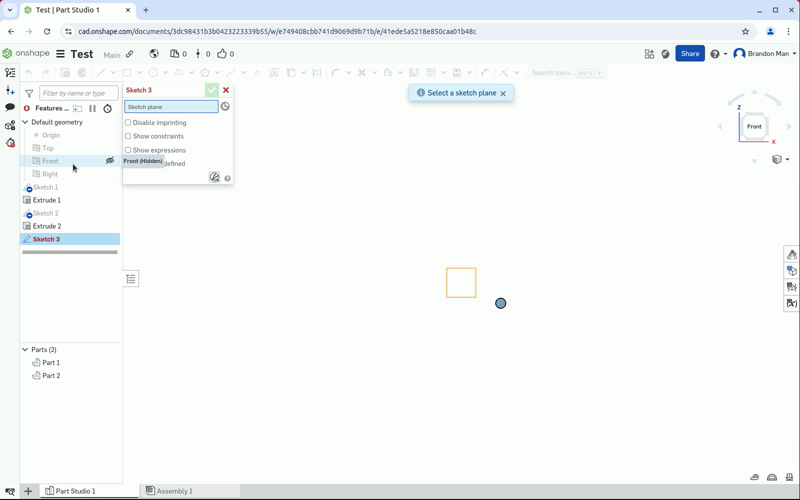
click(73, 163)
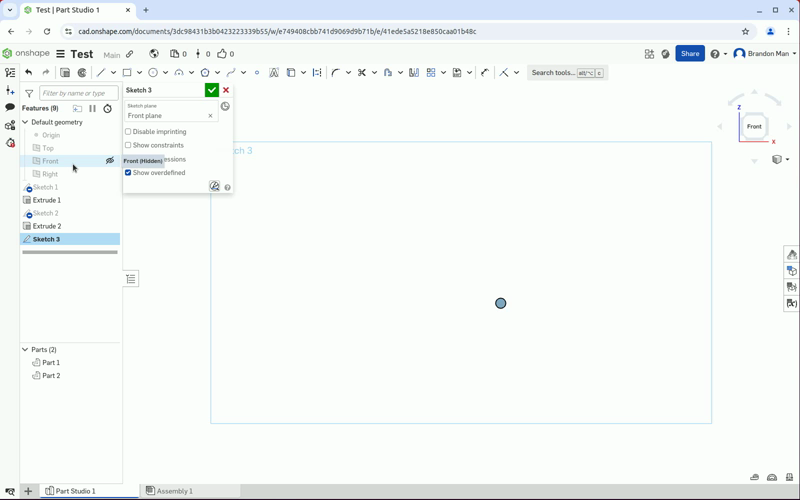
mouse_move(73, 352)
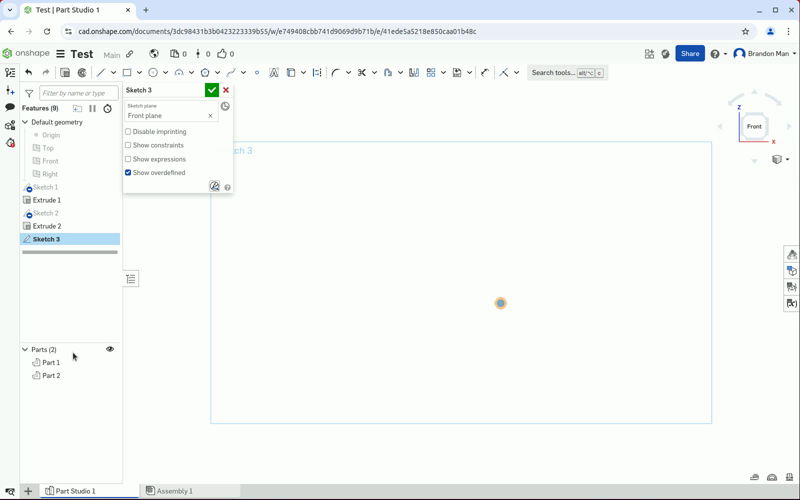
key(y)
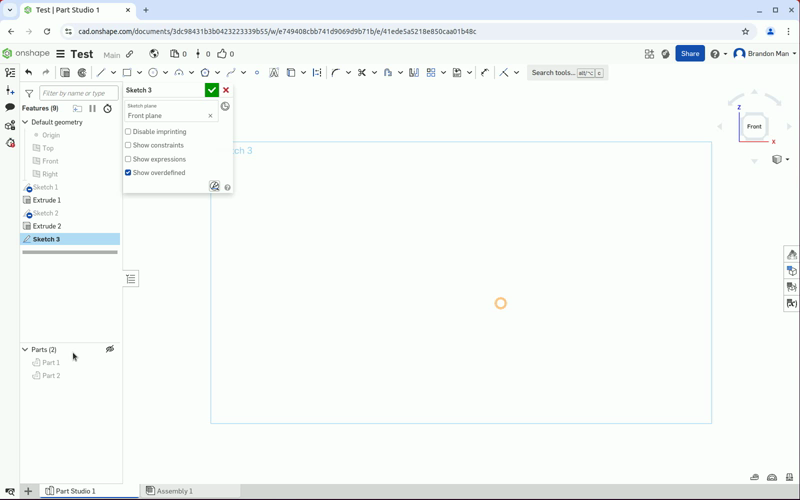
key(c)
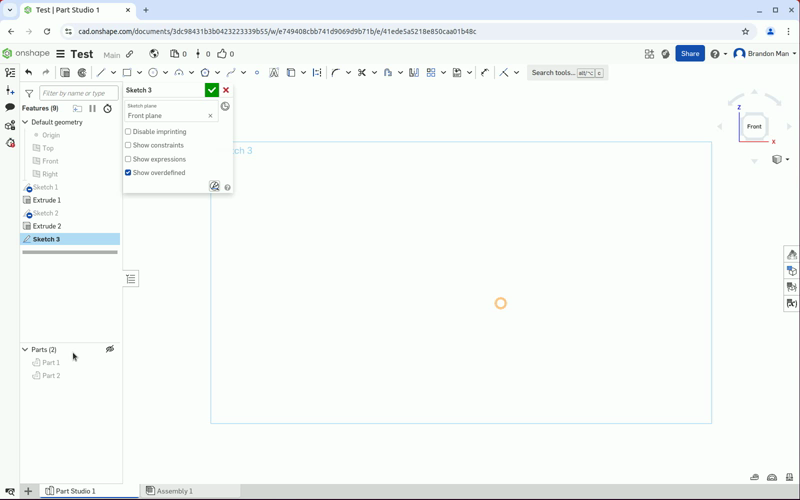
key_down(shift)
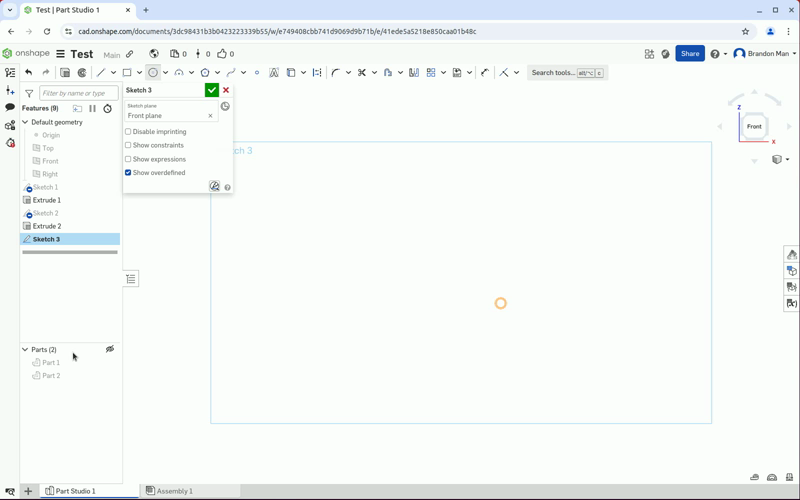
mouse_move(511, 294)
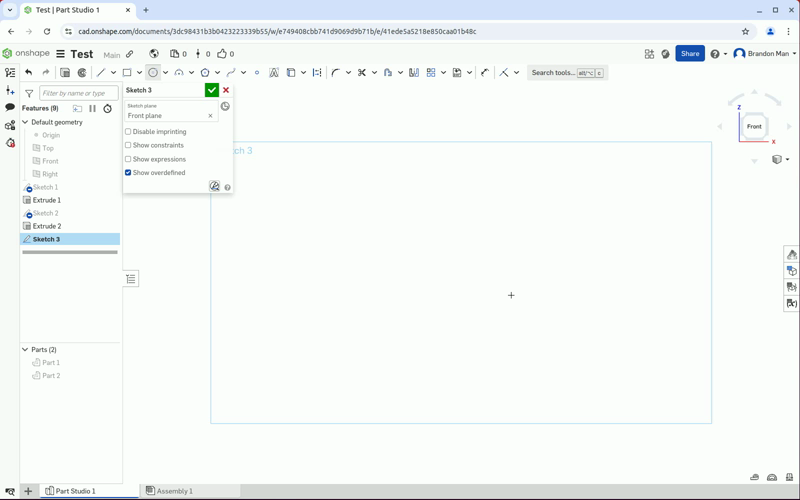
click(511, 294)
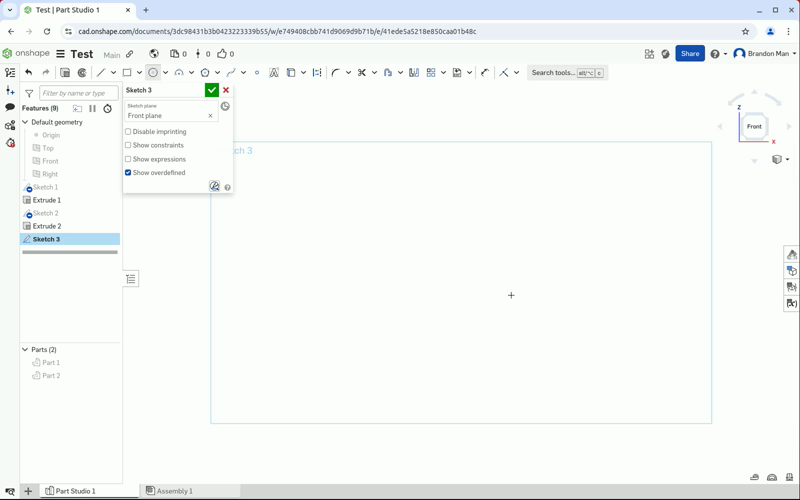
key_up(shift)
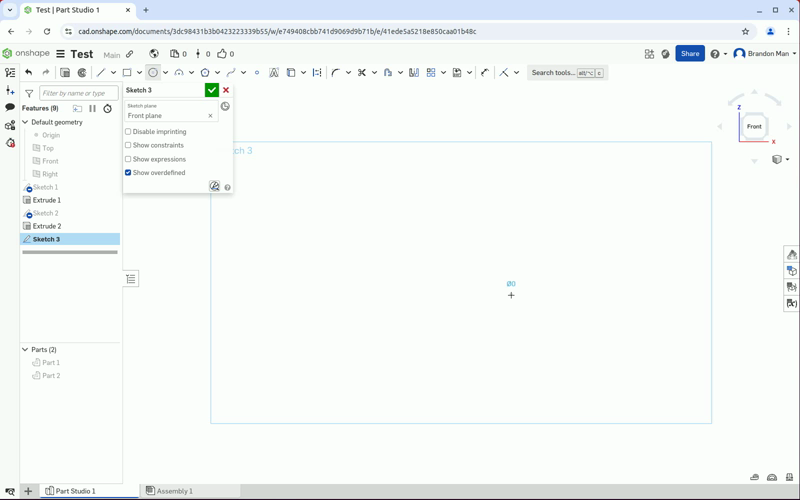
mouse_move(515, 294)
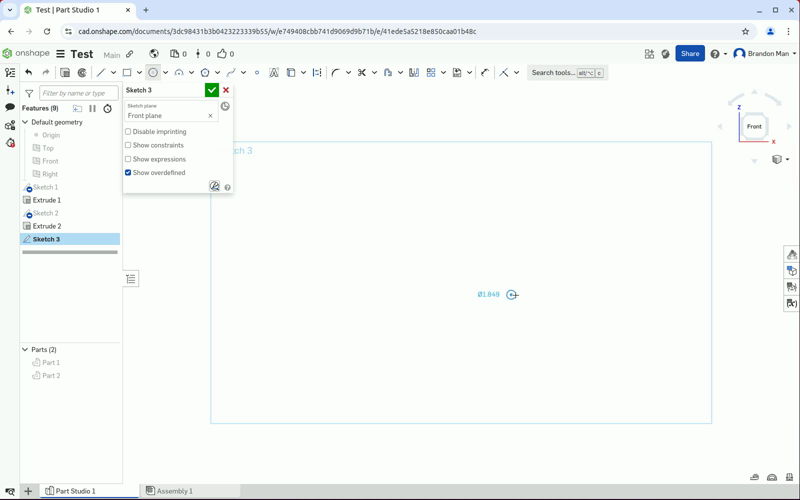
click(515, 294)
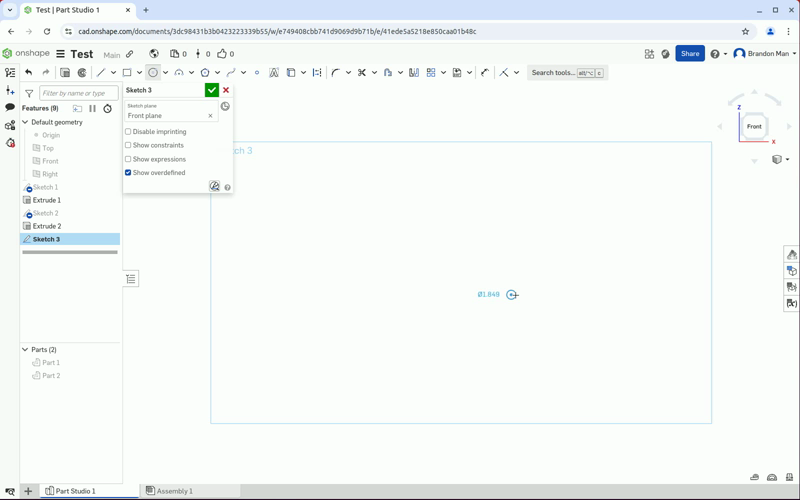
key(esc)
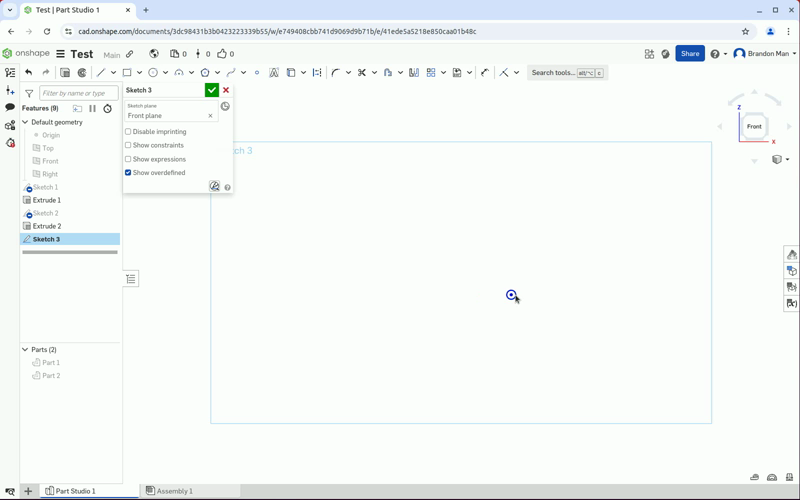
mouse_move(510, 291)
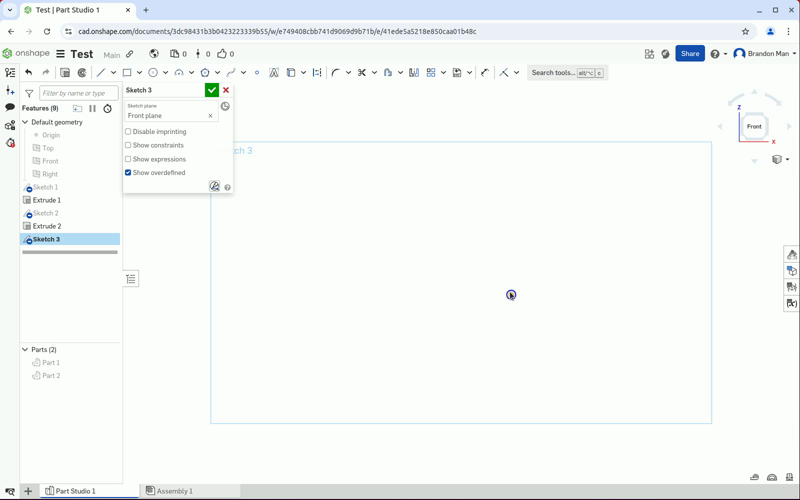
scroll(6)
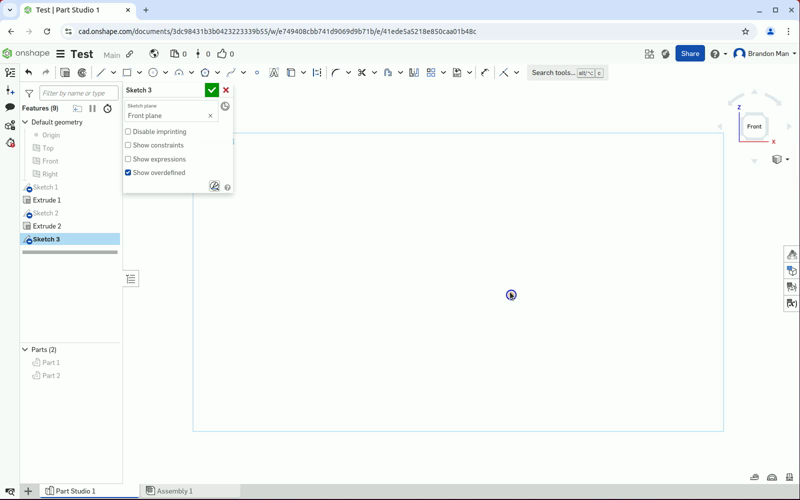
scroll(6)
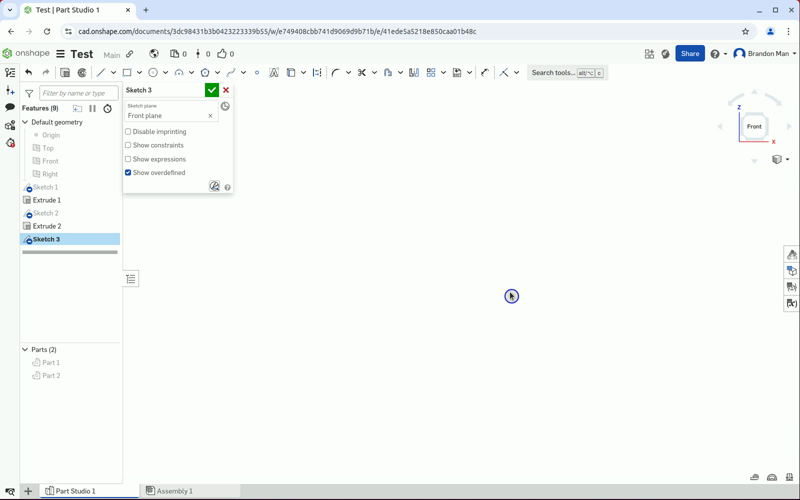
scroll(6)
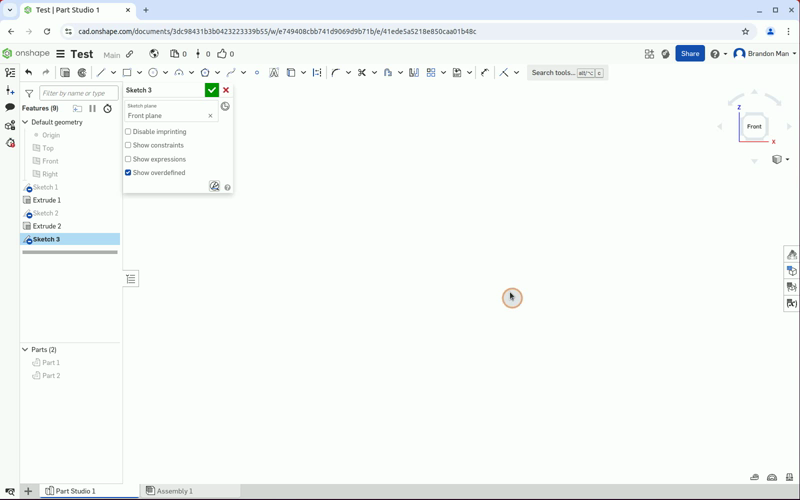
scroll(6)
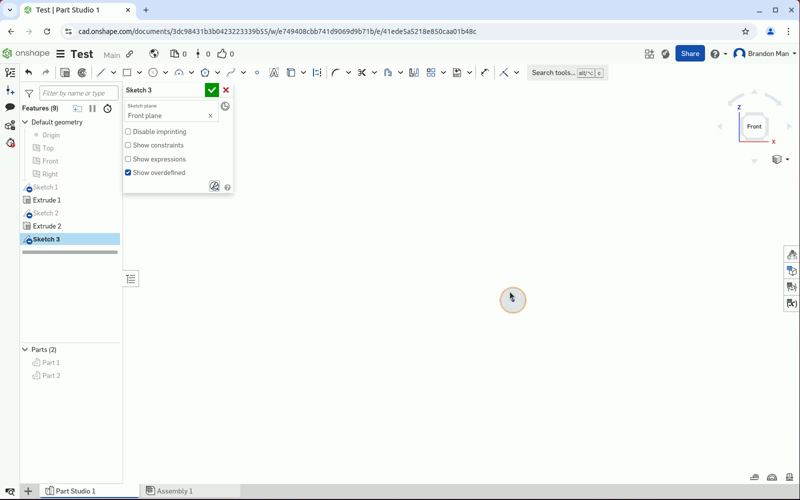
scroll(6)
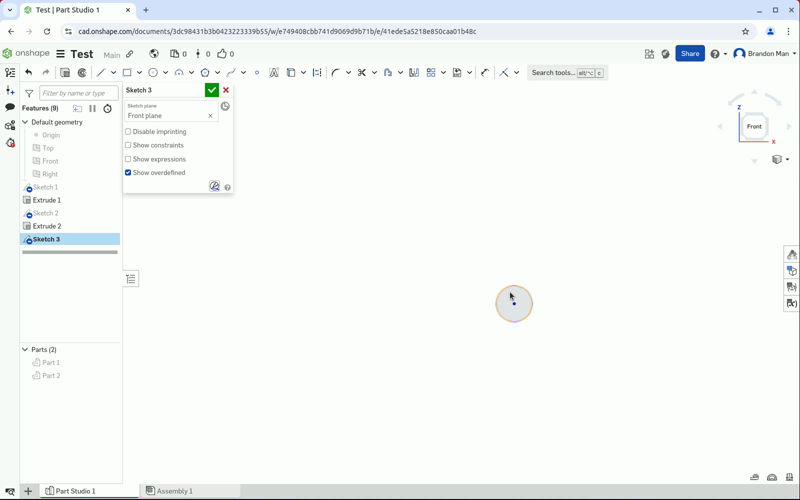
scroll(6)
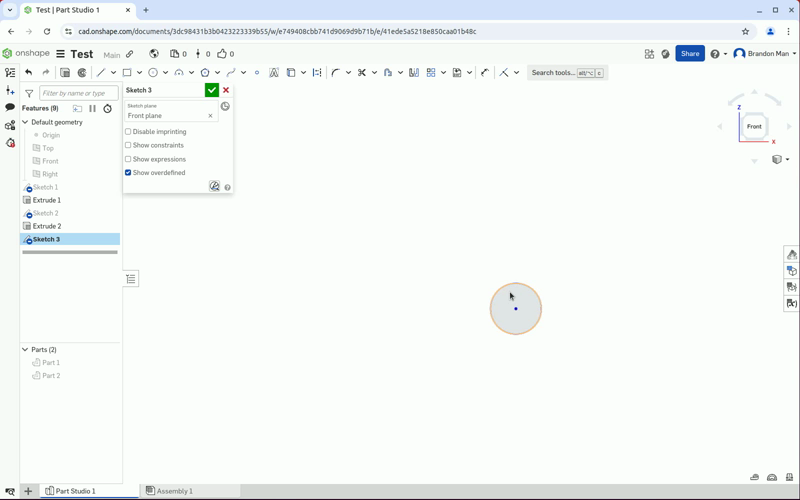
scroll(6)
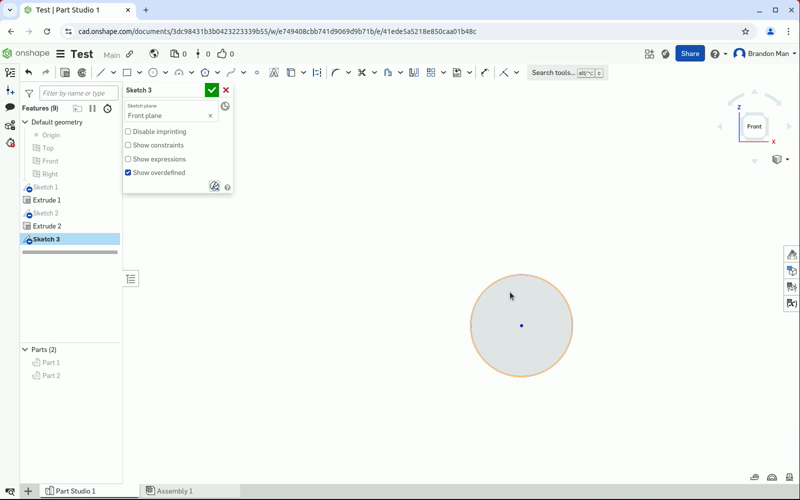
click(510, 291)
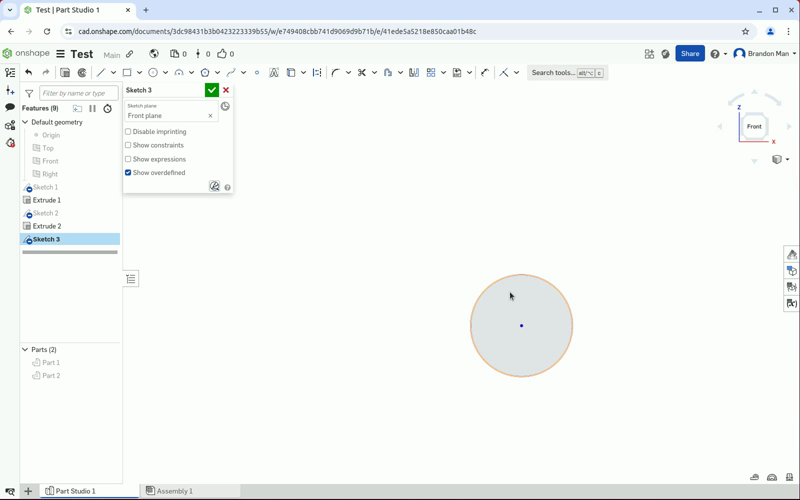
scroll(-6)
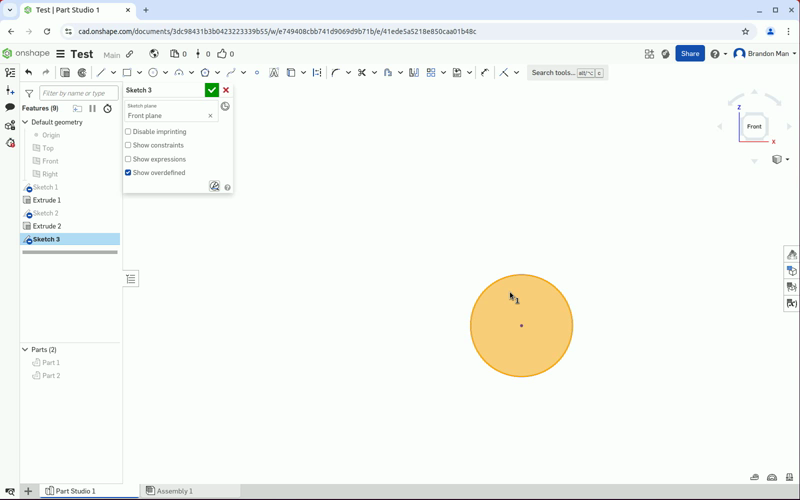
scroll(-6)
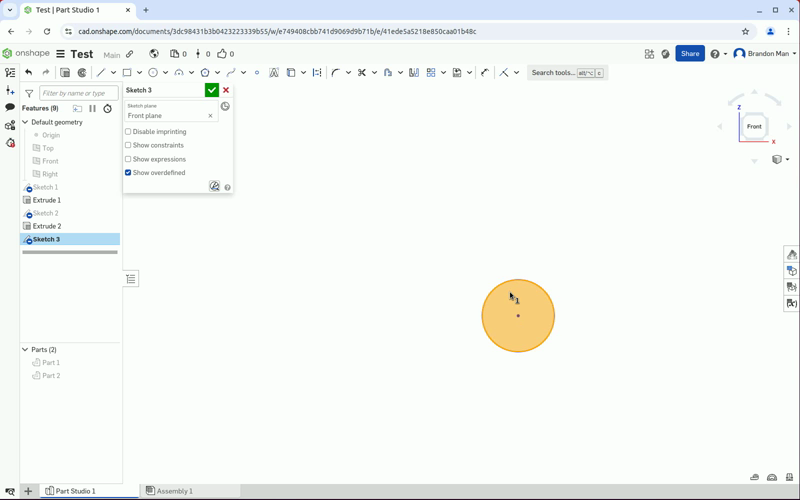
scroll(-6)
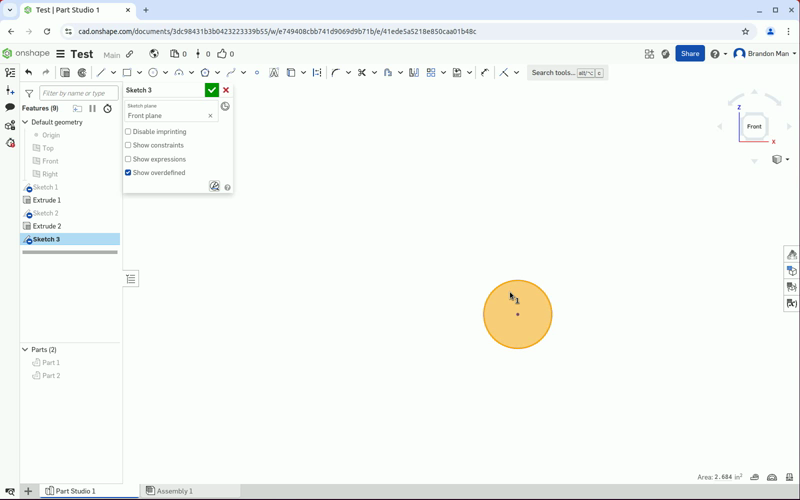
scroll(-6)
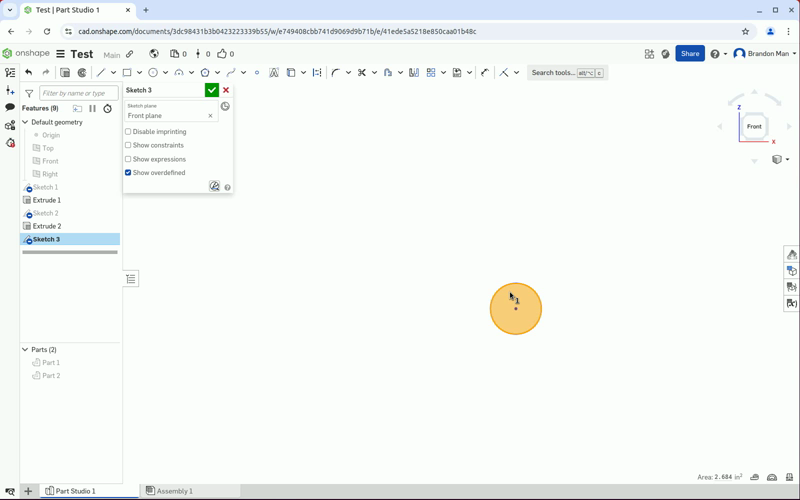
scroll(-6)
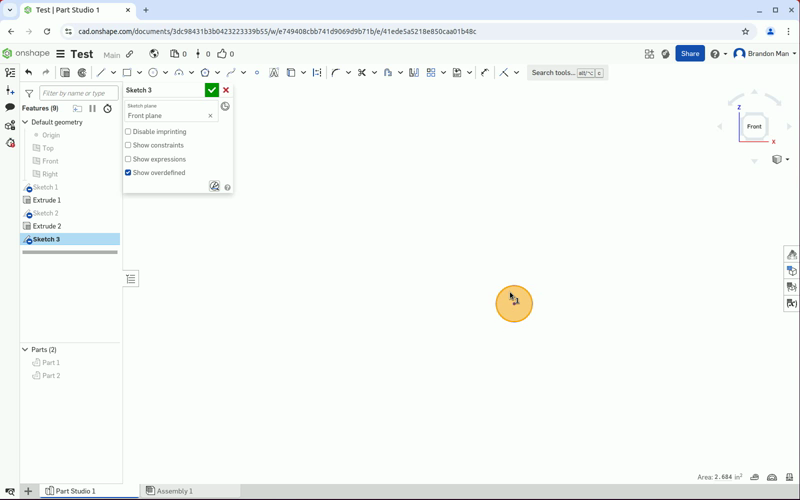
scroll(-6)
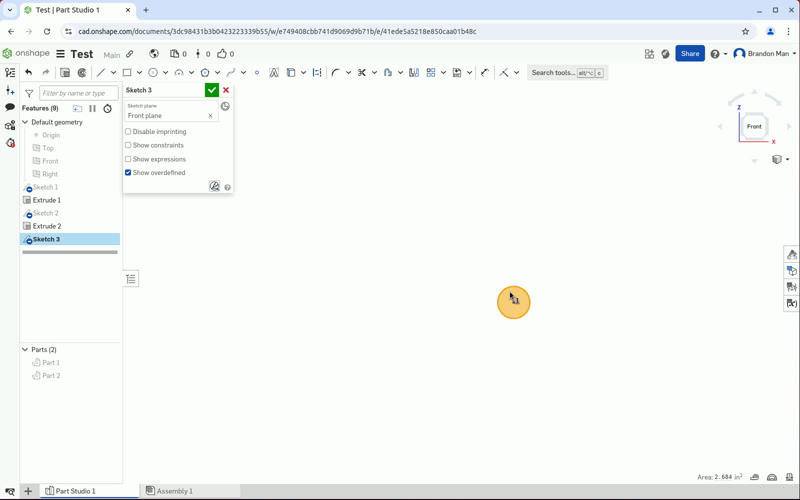
scroll(-6)
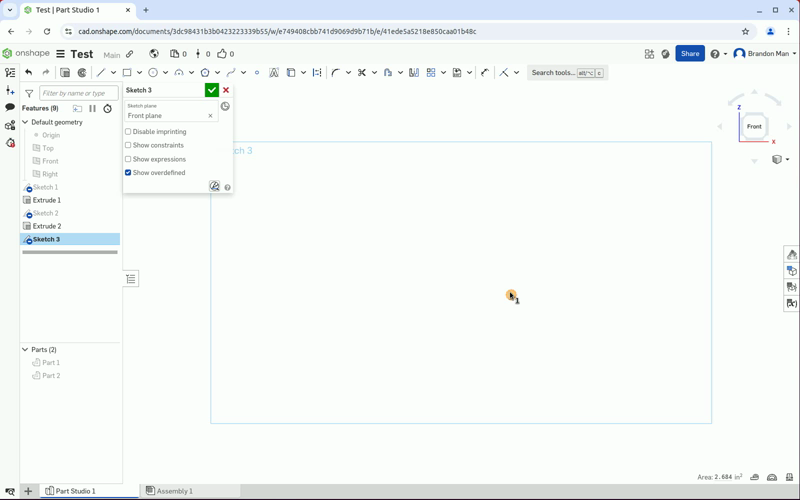
mouse_move(73, 352)
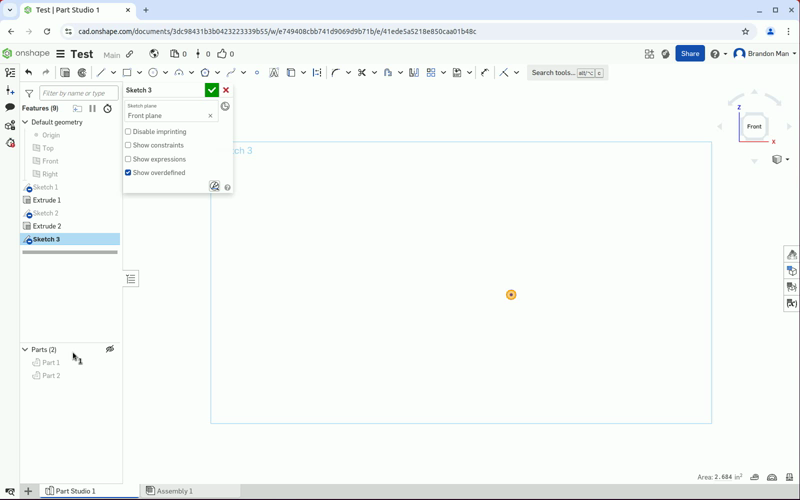
key(shift+y)
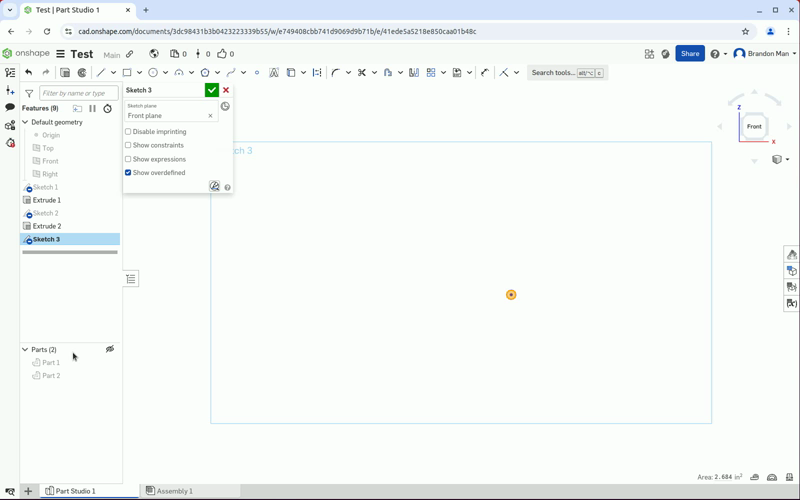
key(shift+e)
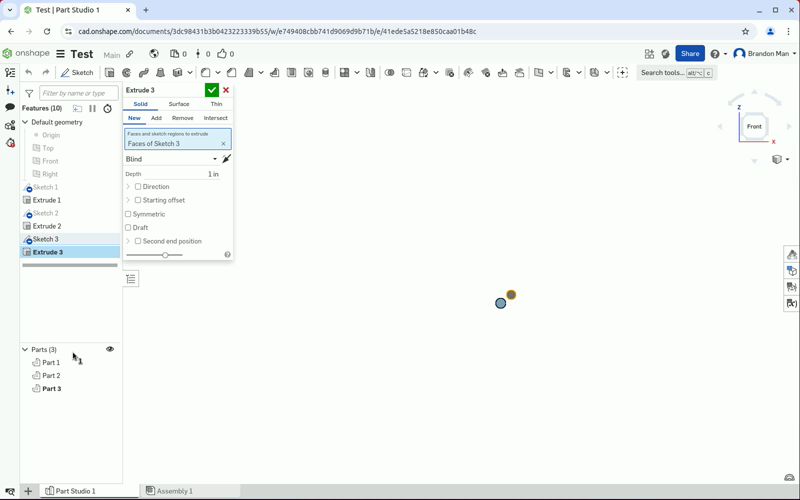
mouse_move(143, 106)
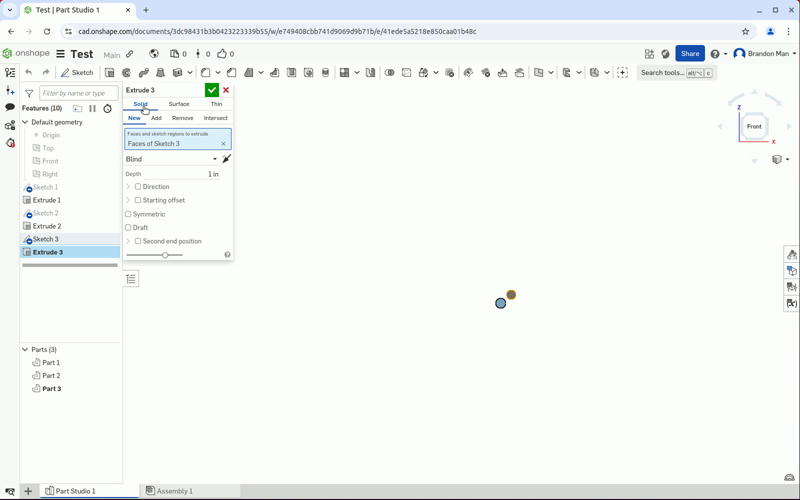
click(143, 106)
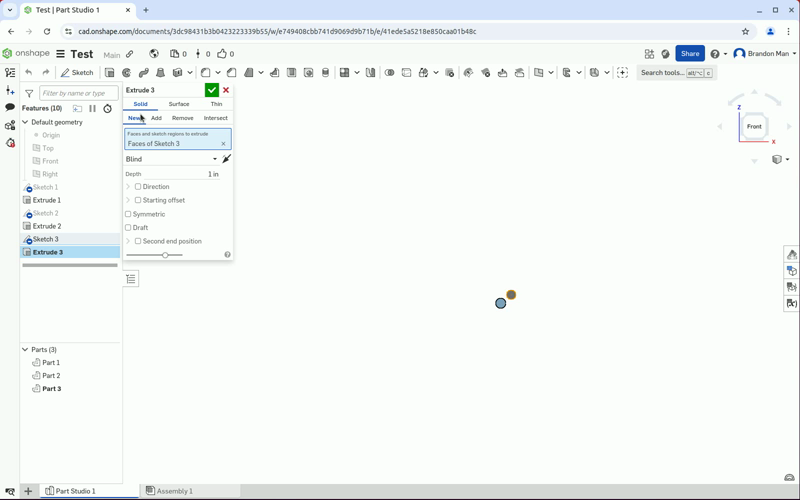
mouse_move(137, 120)
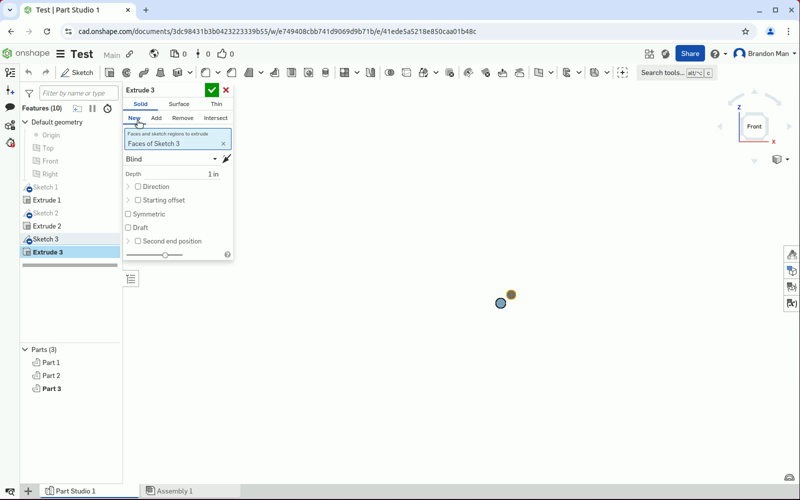
click(137, 120)
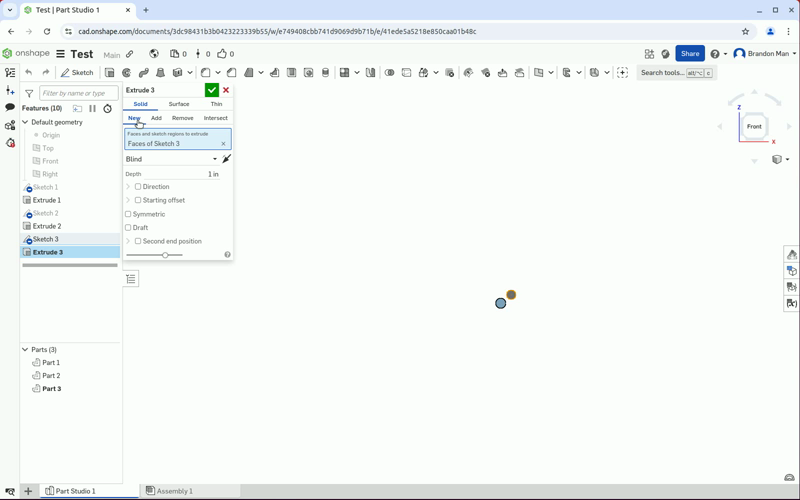
key(tab, 4)
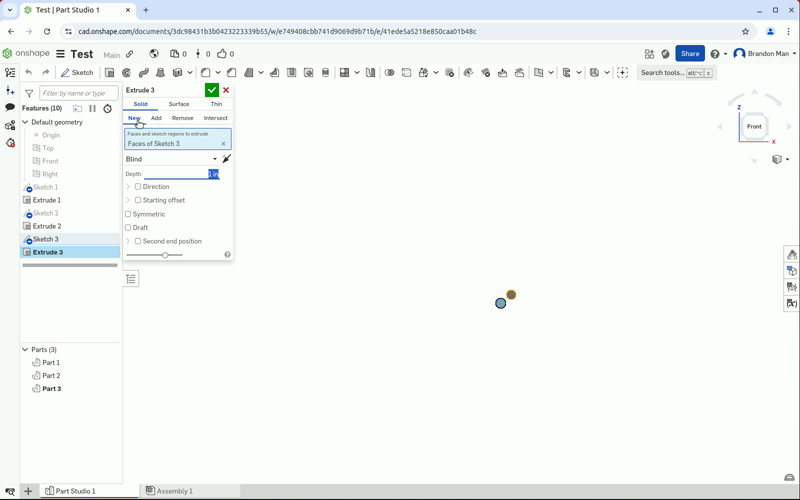
text(3.129)
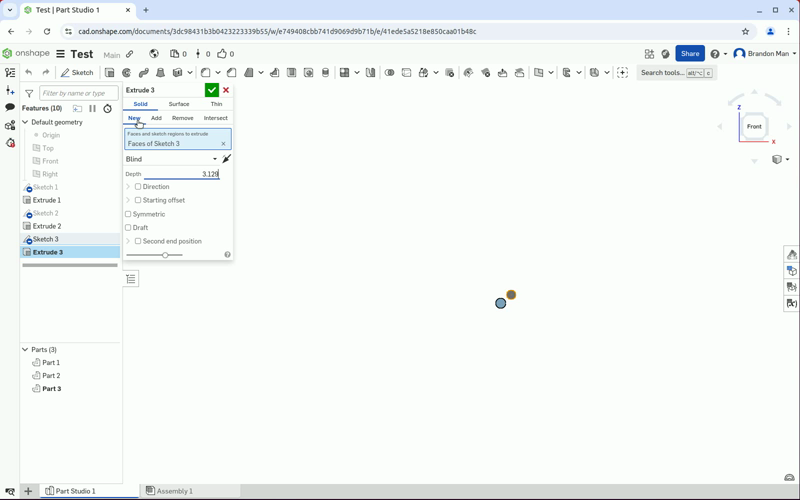
key(enter)
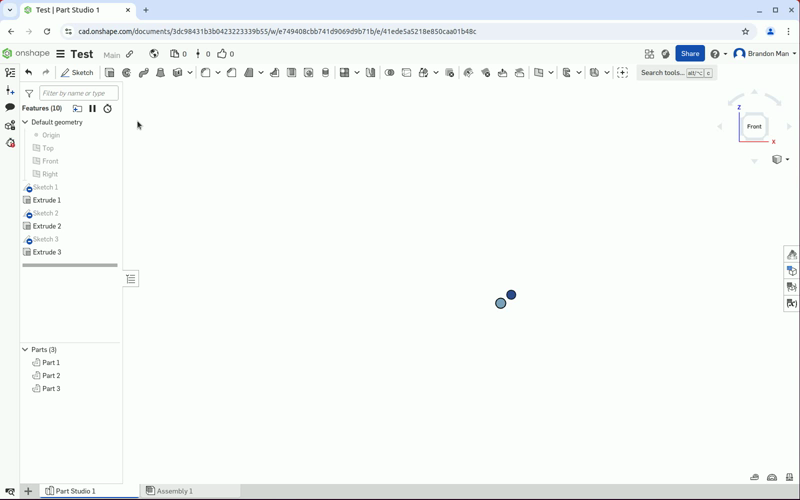
key(shift+h)
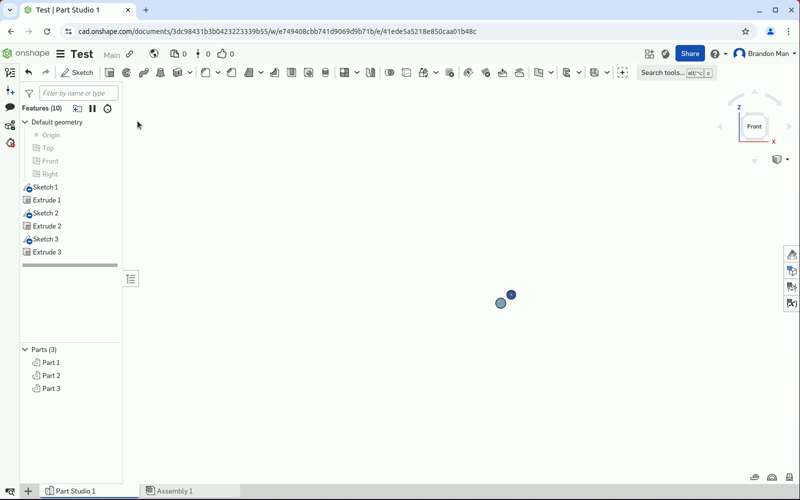
key(shift+h)
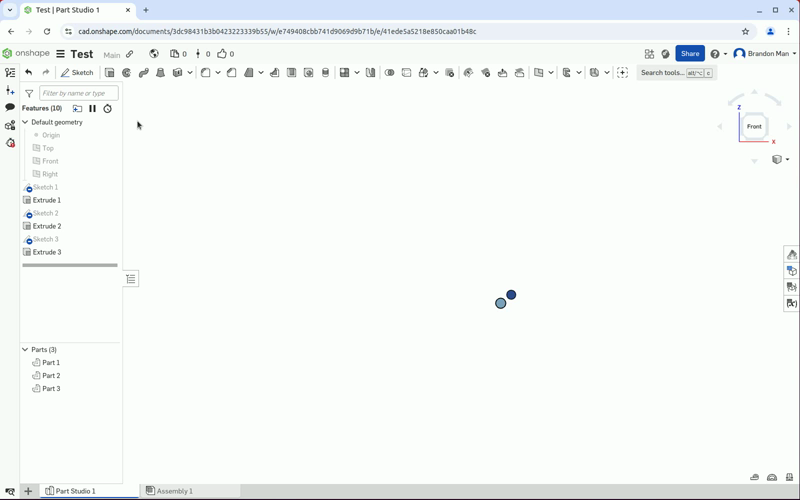
mouse_move(73, 189)
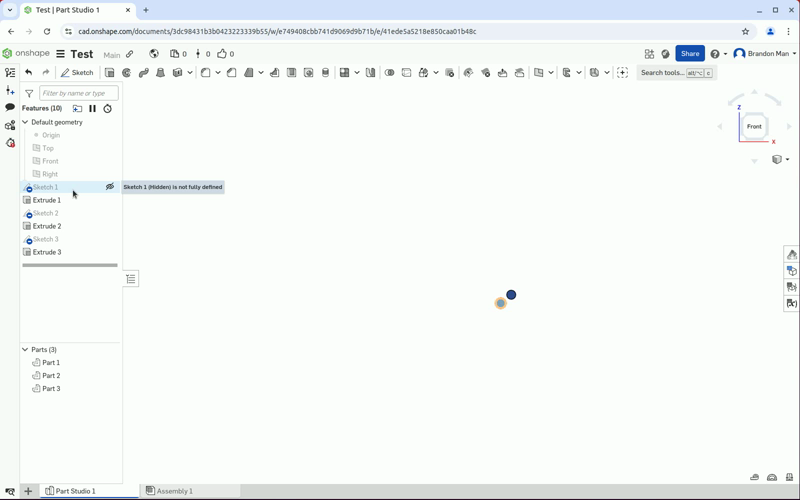
click(73, 189)
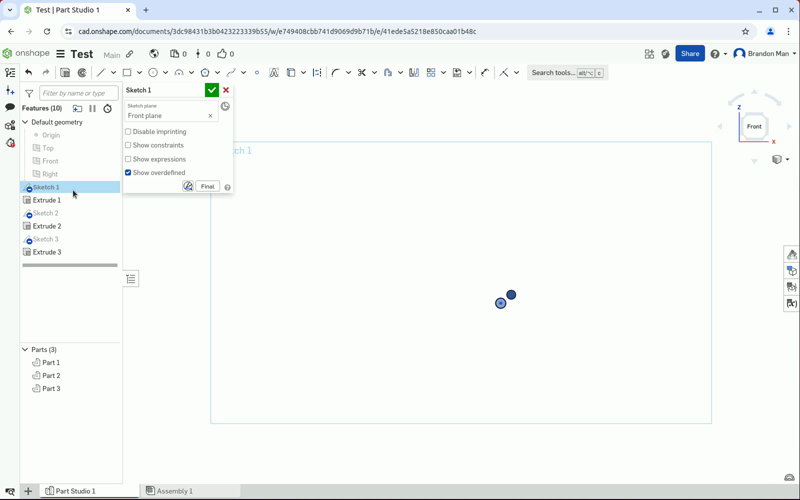
mouse_move(229, 92)
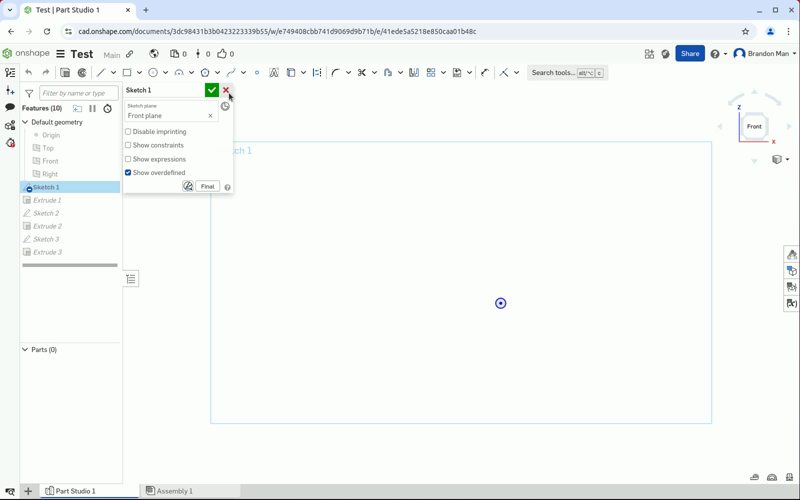
click(229, 92)
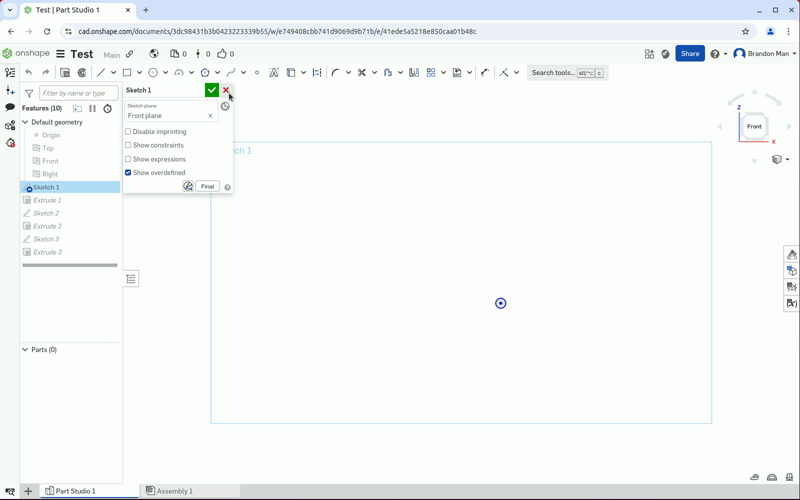
key(shift+s)
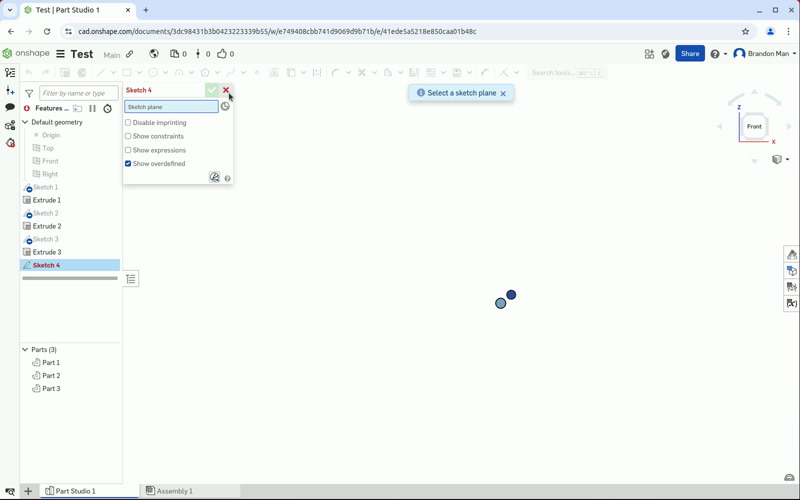
mouse_move(73, 163)
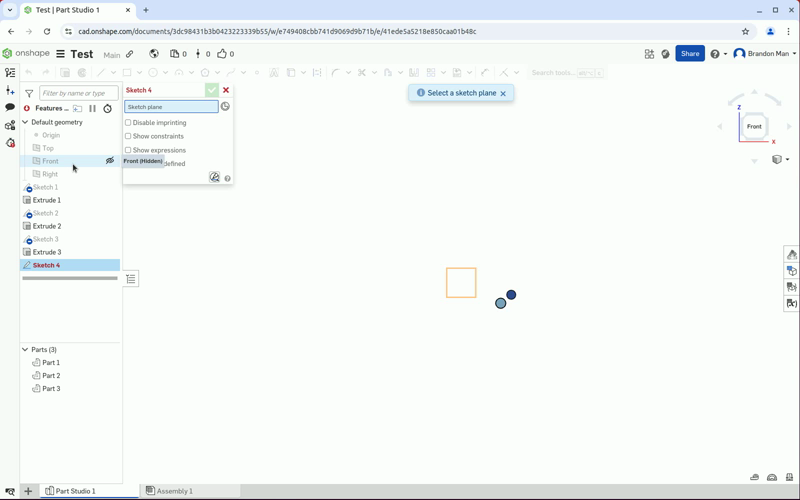
click(73, 163)
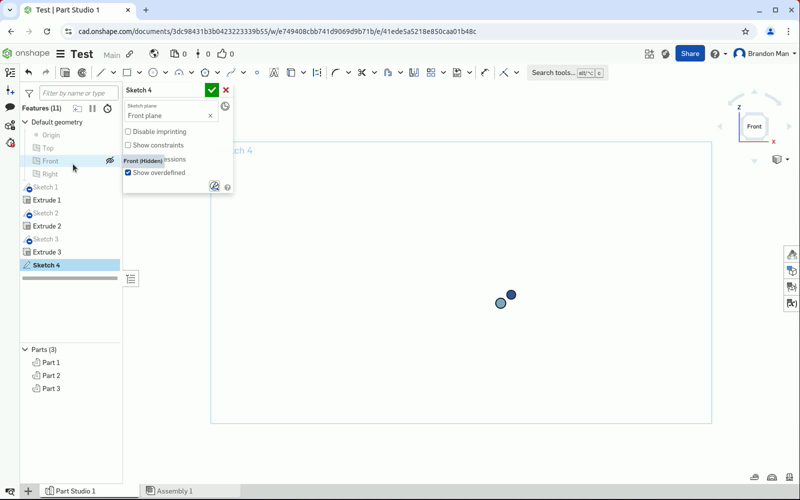
mouse_move(73, 352)
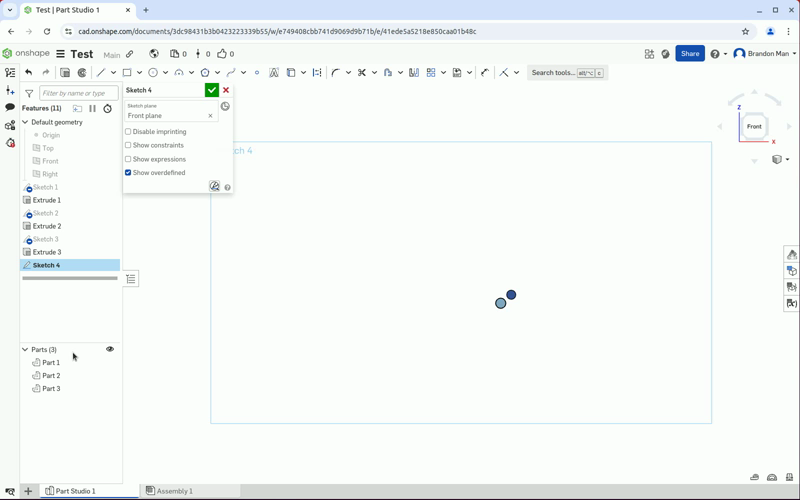
key(y)
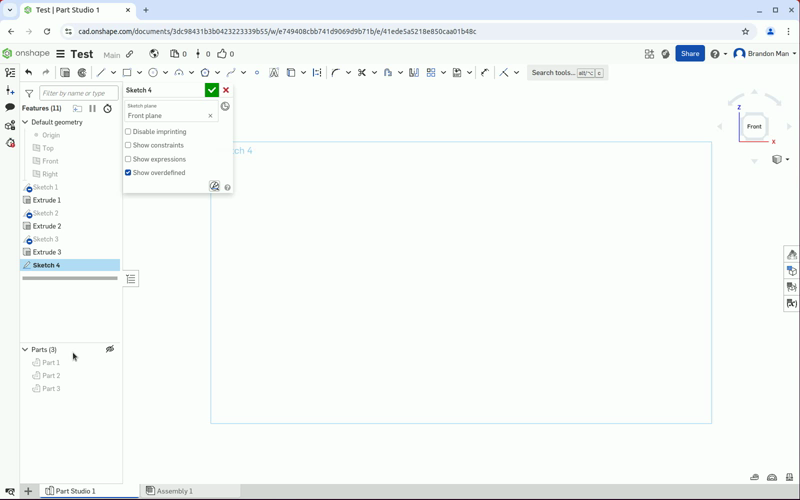
key(c)
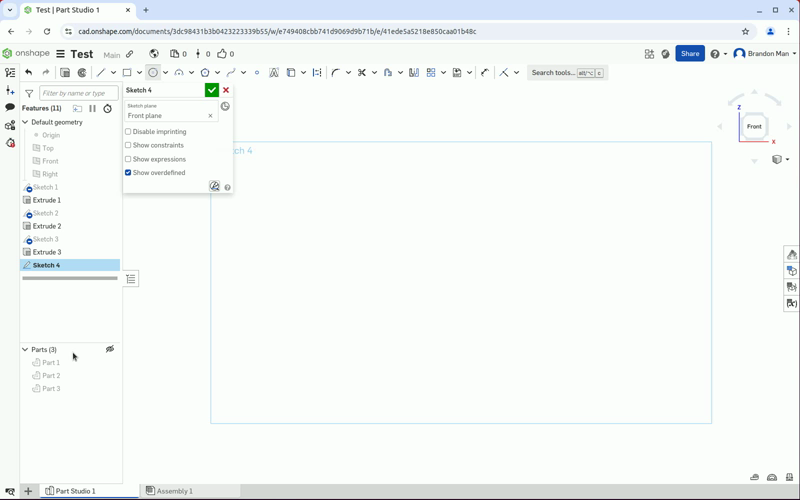
key_down(shift)
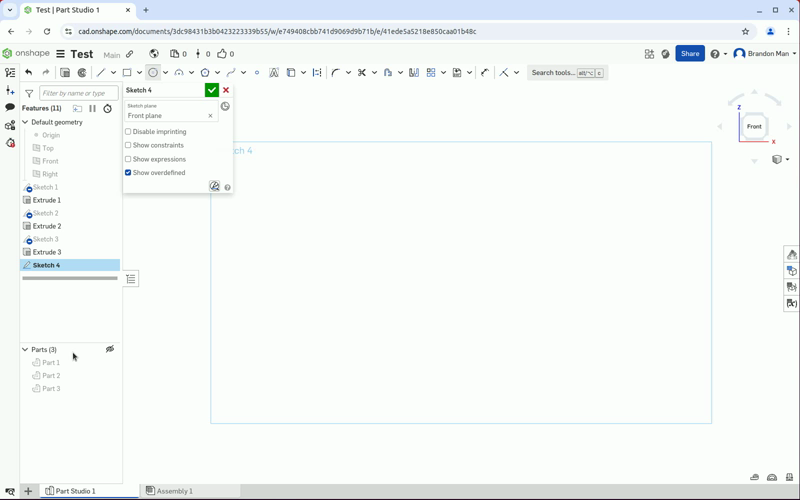
mouse_move(520, 286)
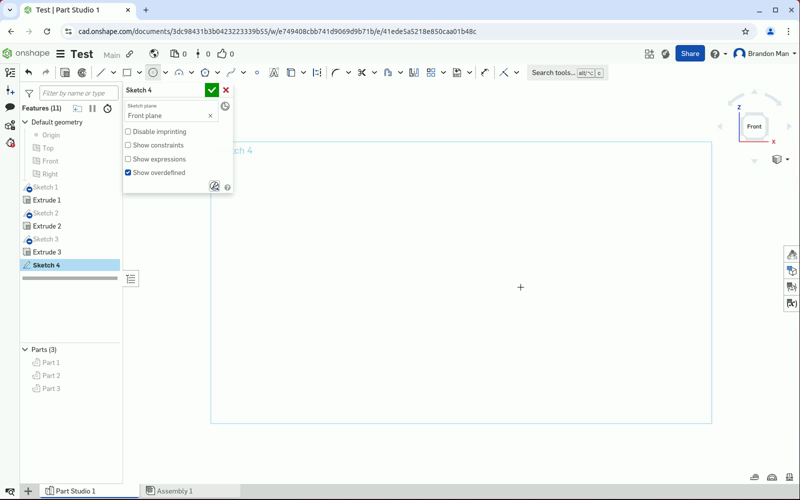
click(520, 286)
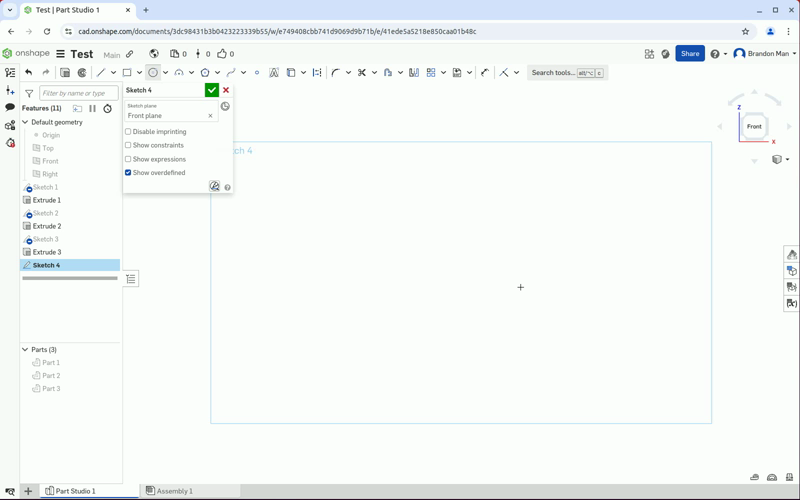
key_up(shift)
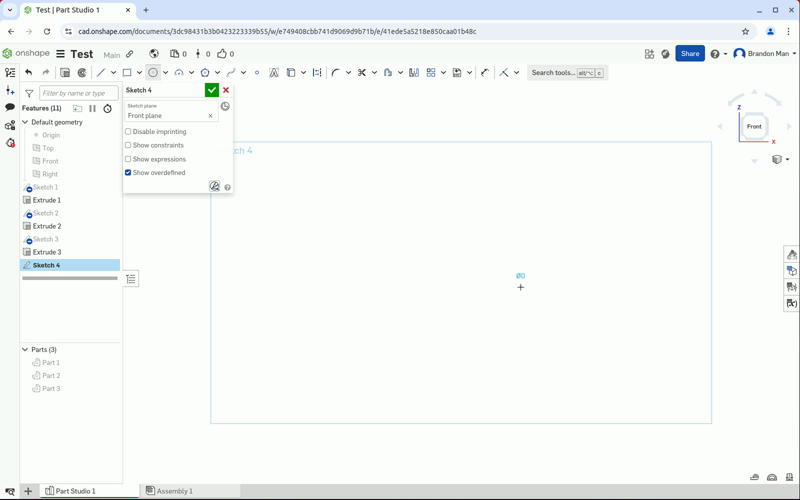
mouse_move(525, 286)
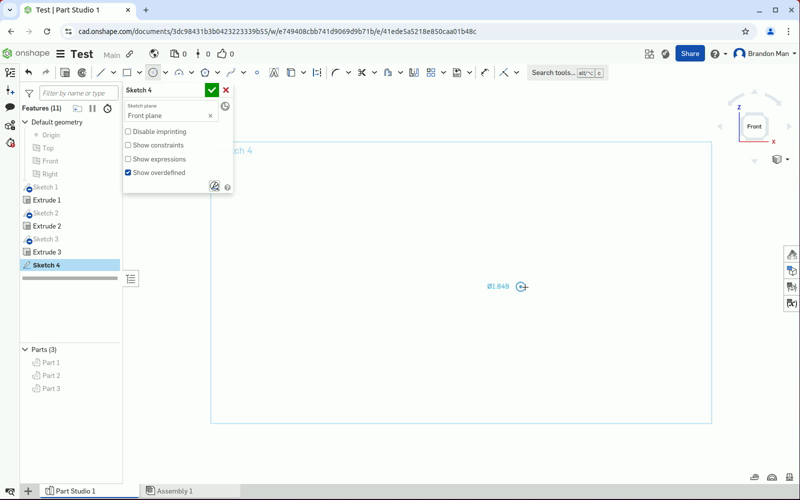
click(525, 286)
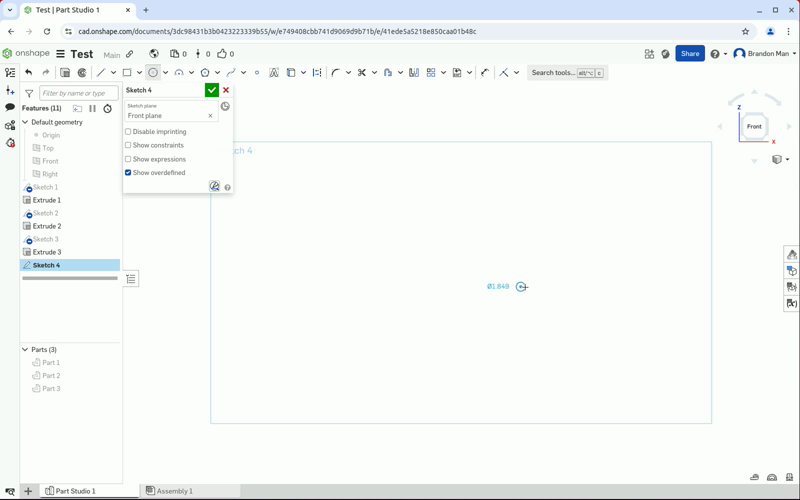
key(esc)
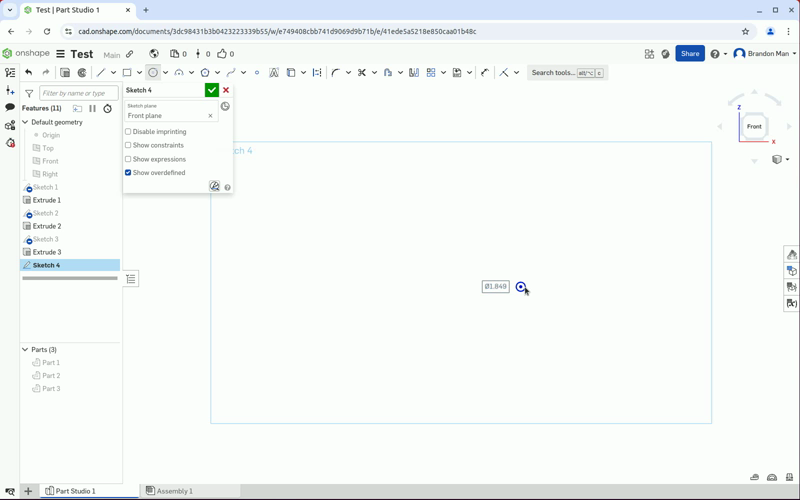
mouse_move(522, 286)
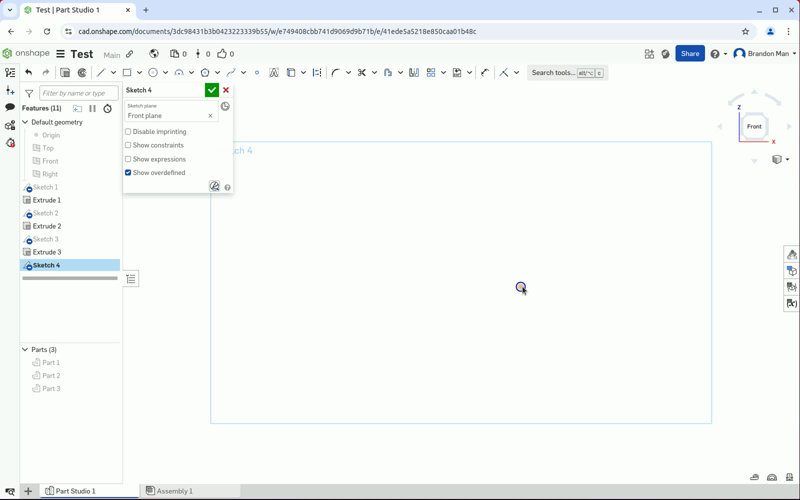
scroll(6)
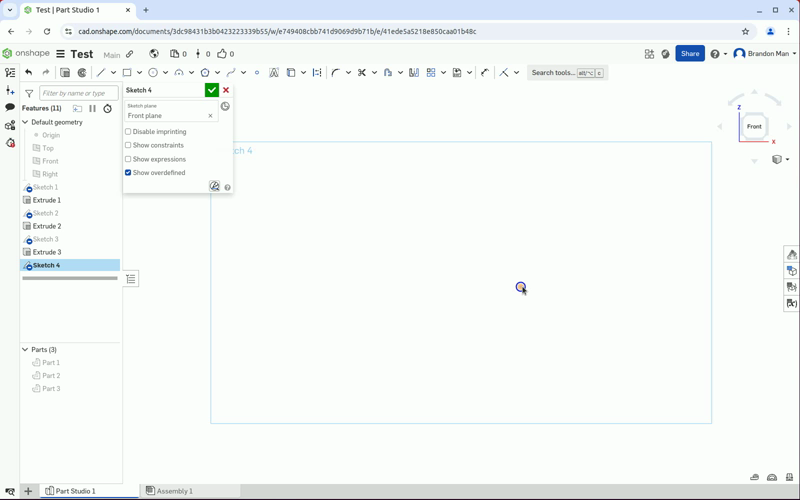
scroll(6)
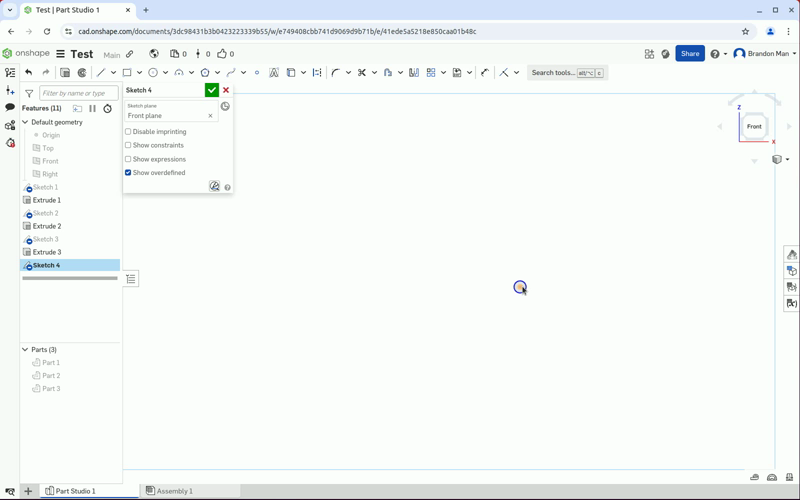
scroll(6)
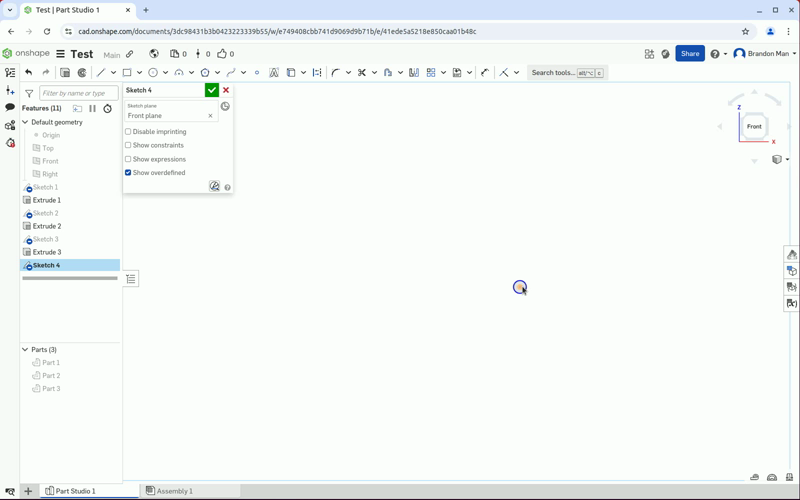
scroll(6)
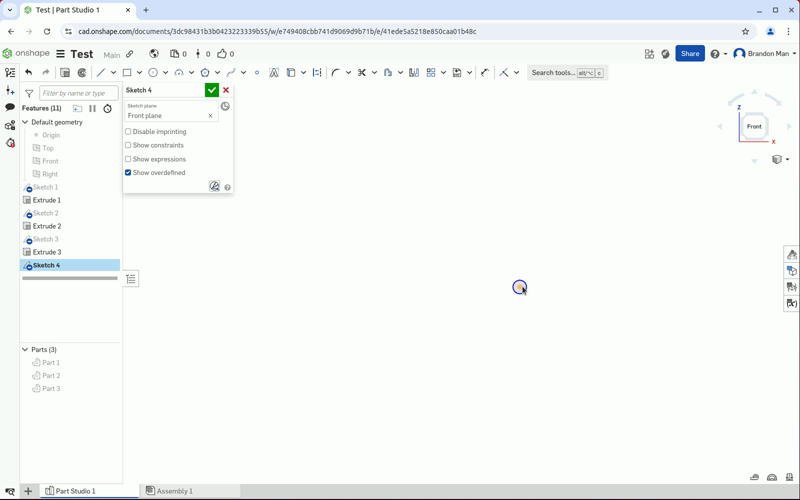
scroll(6)
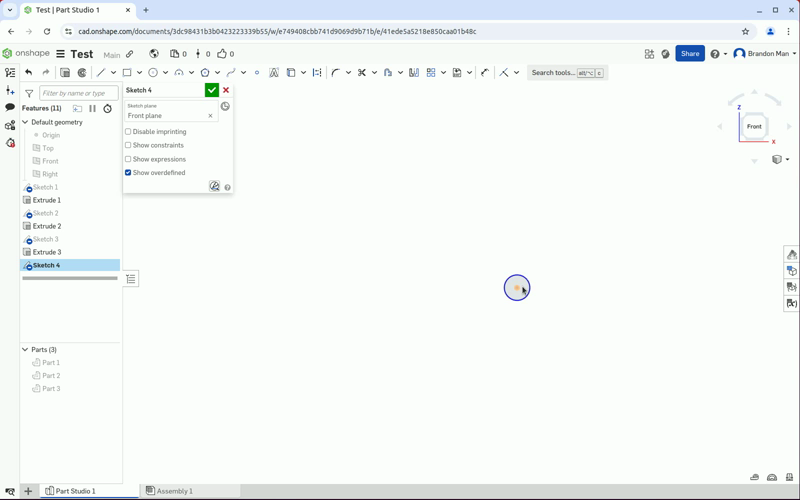
scroll(6)
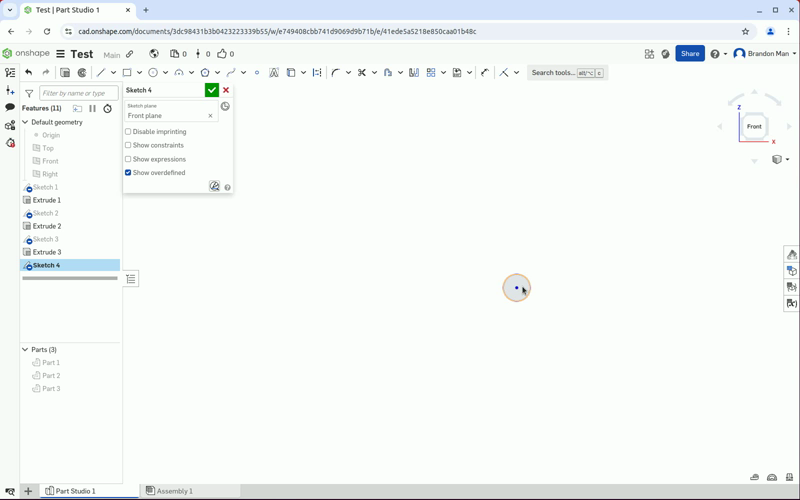
scroll(6)
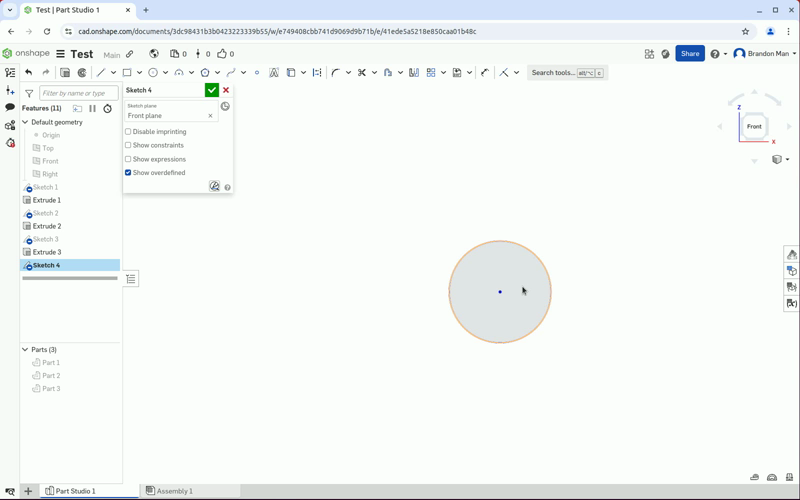
click(522, 286)
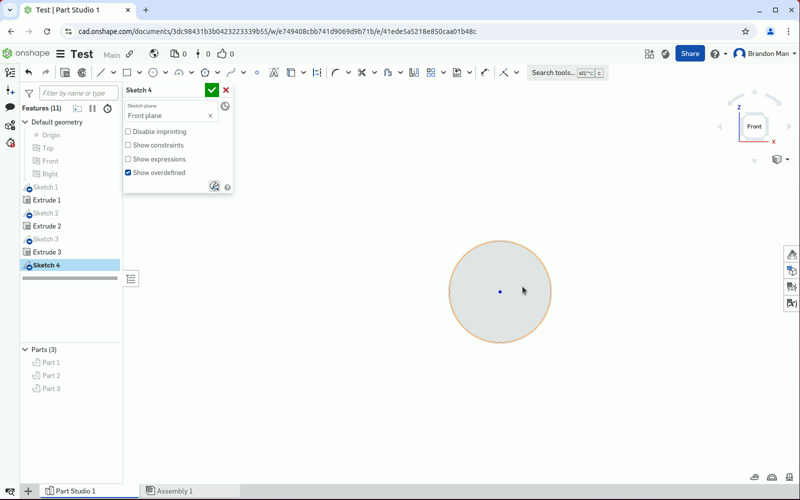
scroll(-6)
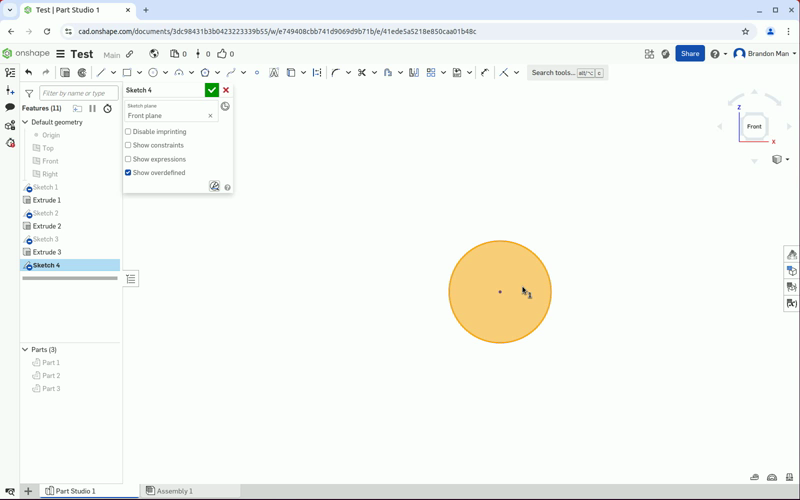
scroll(-6)
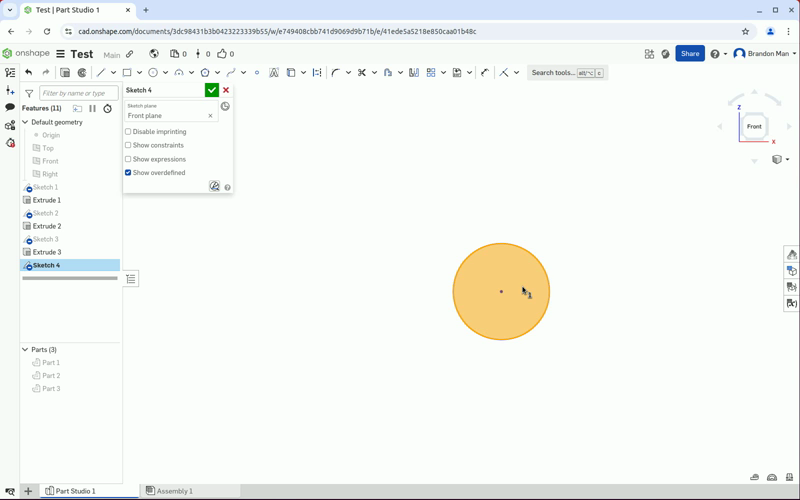
scroll(-6)
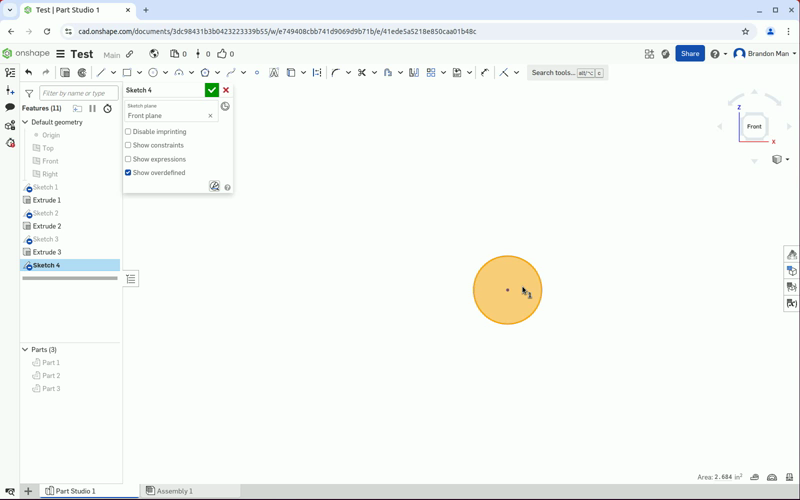
scroll(-6)
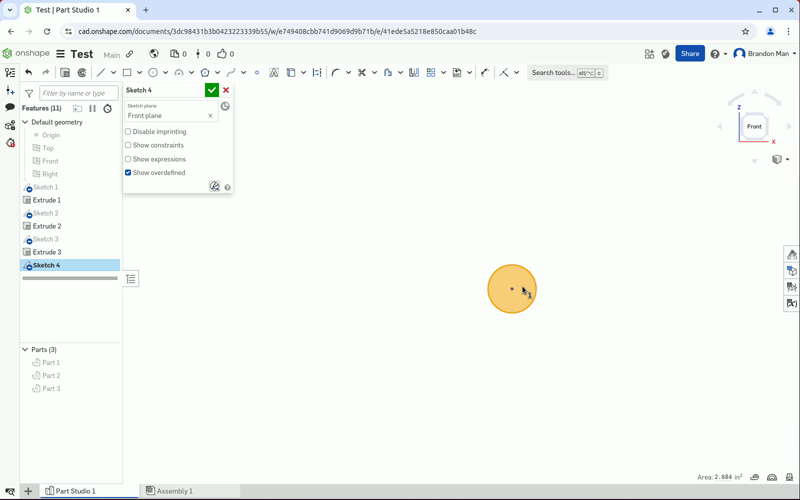
scroll(-6)
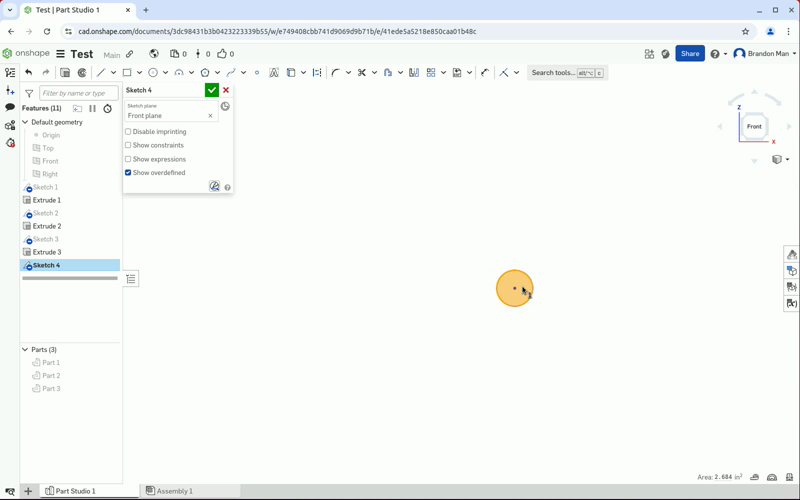
scroll(-6)
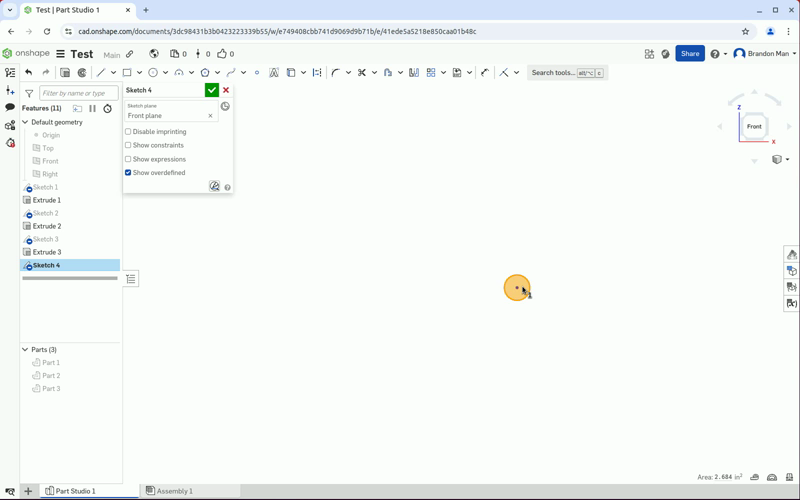
scroll(-6)
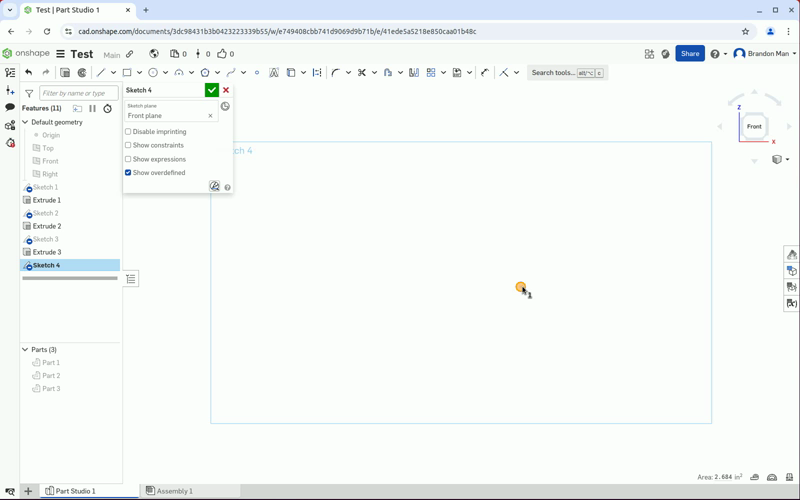
mouse_move(73, 352)
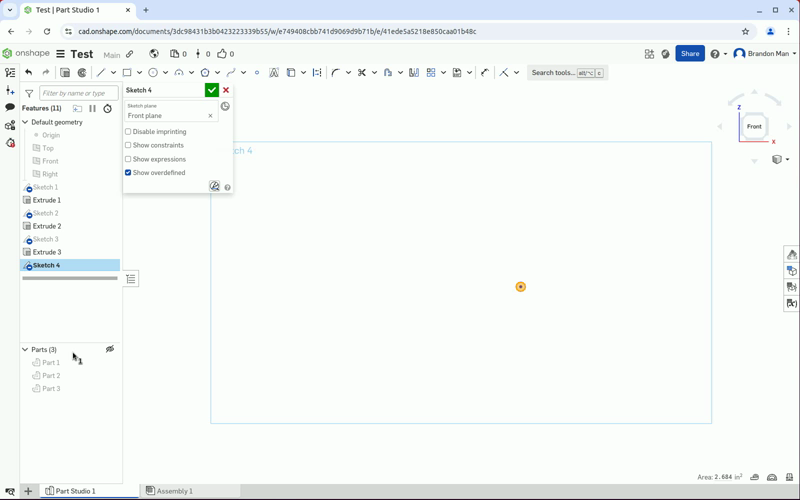
key(shift+y)
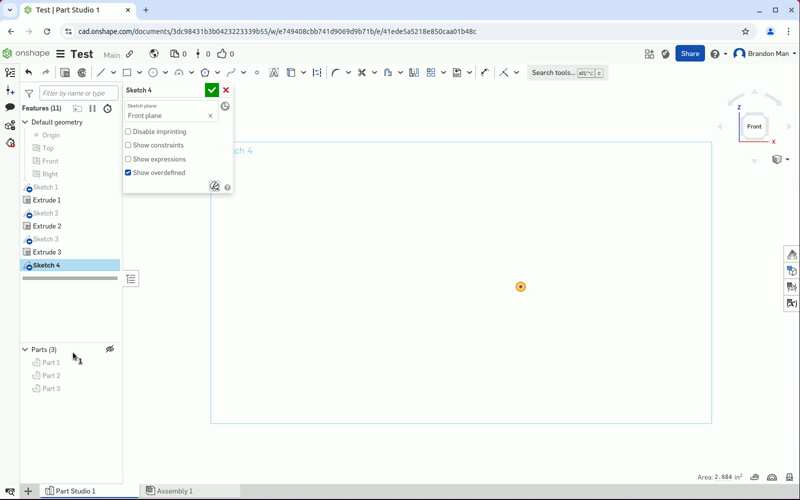
key(shift+e)
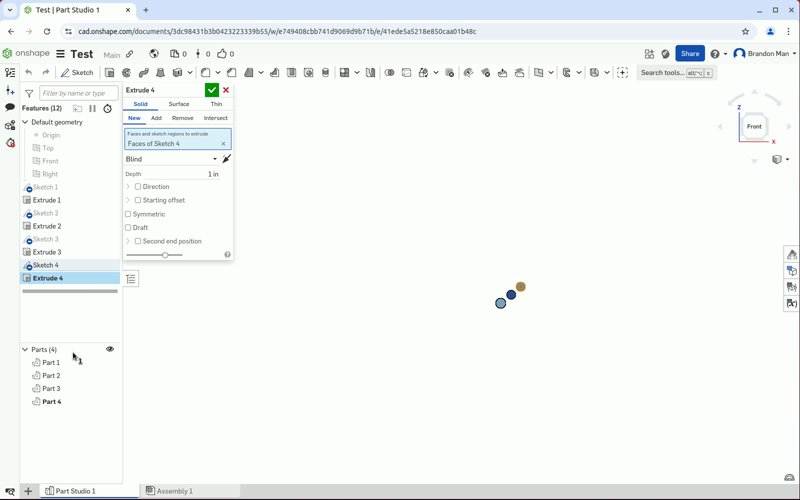
mouse_move(143, 106)
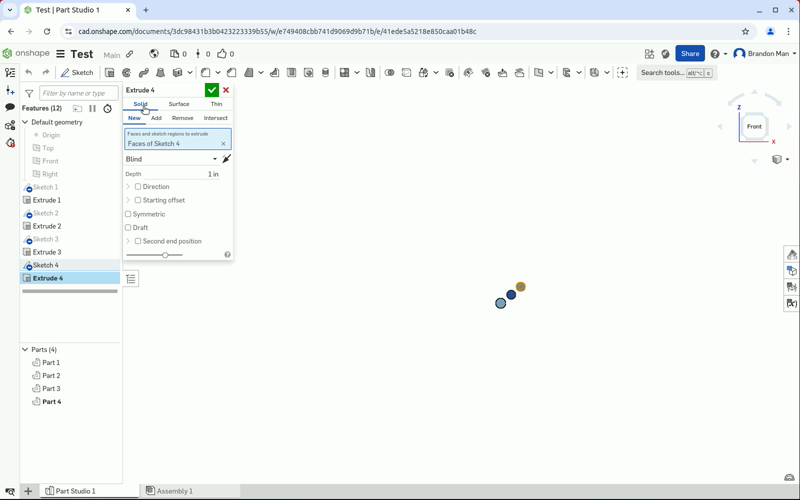
click(143, 106)
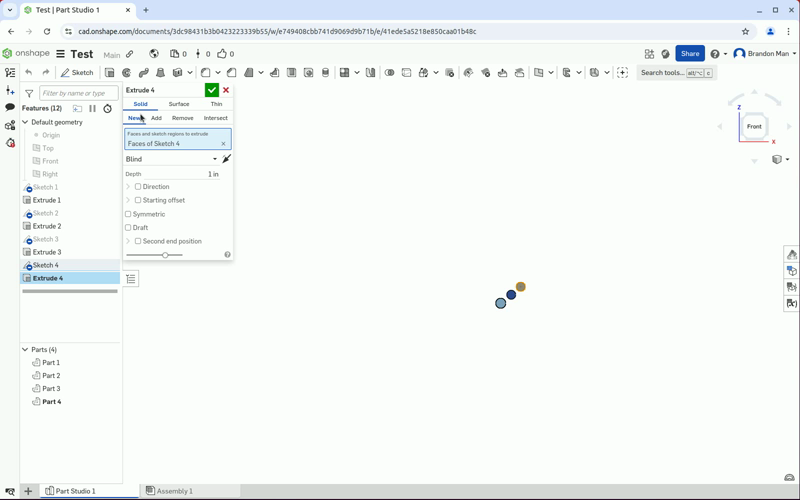
mouse_move(137, 120)
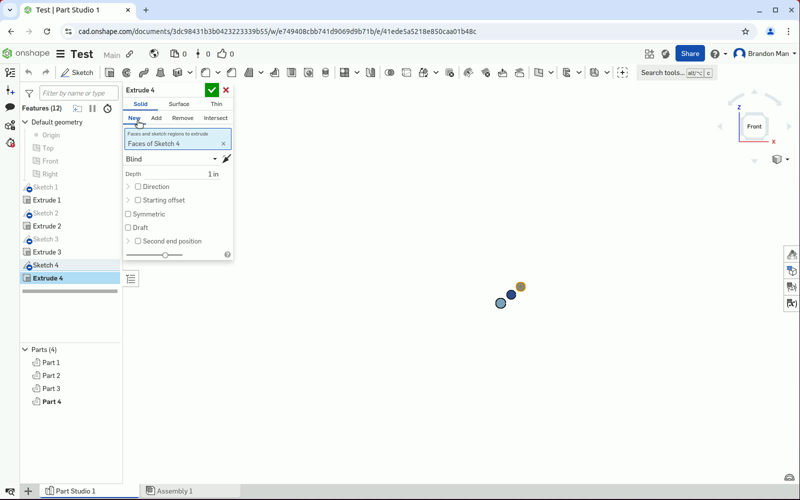
click(137, 120)
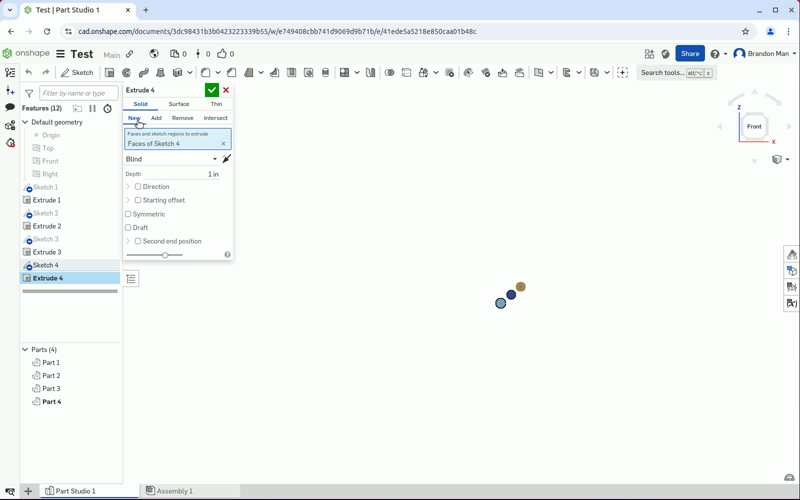
key(tab, 4)
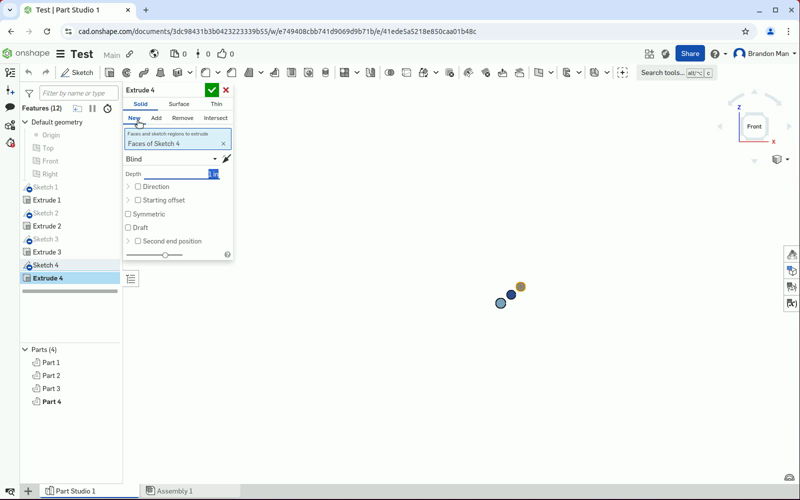
text(3.129)
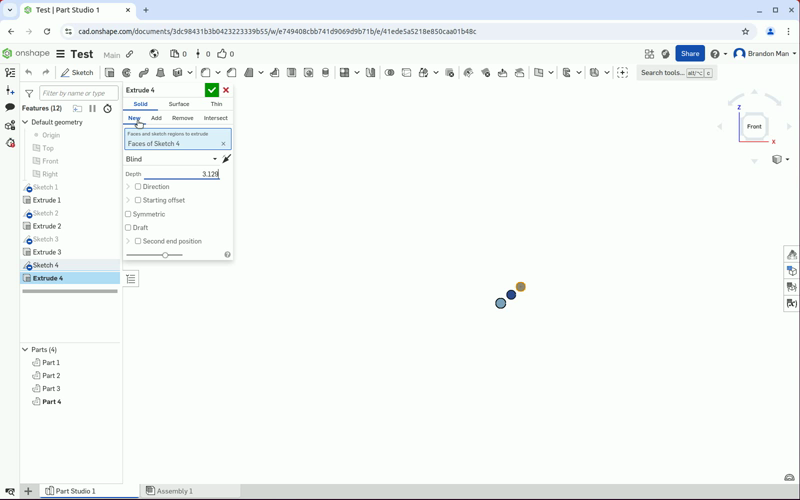
key(enter)
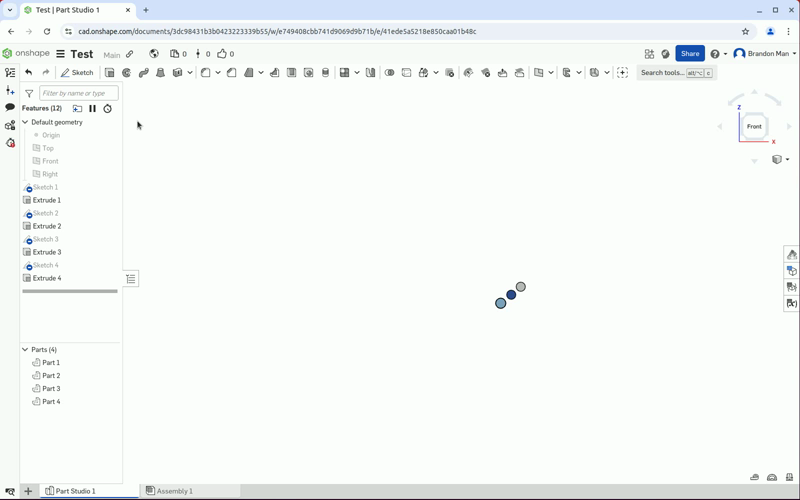
key(shift+h)
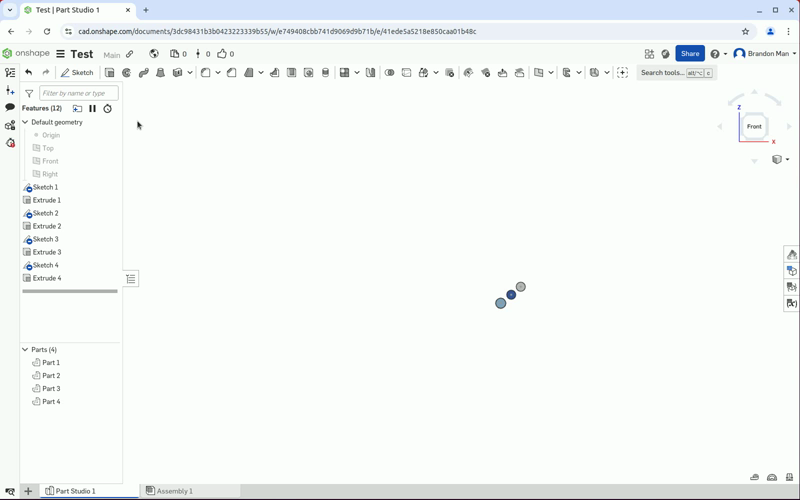
key(shift+h)
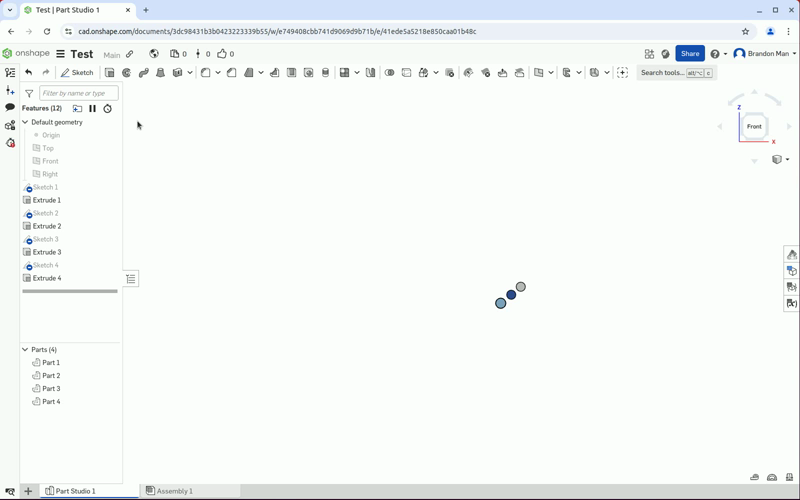
mouse_move(73, 189)
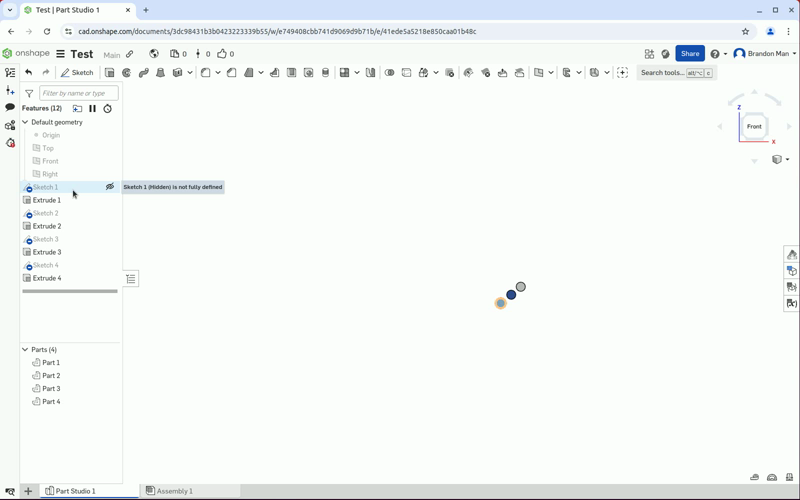
click(73, 189)
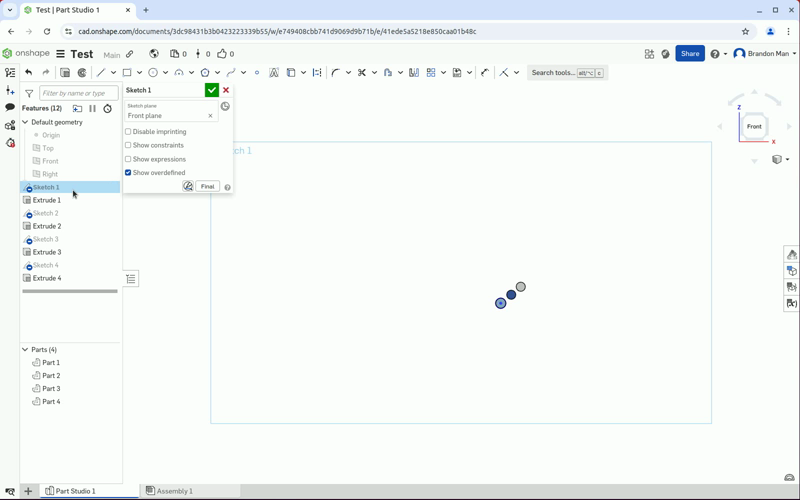
mouse_move(229, 92)
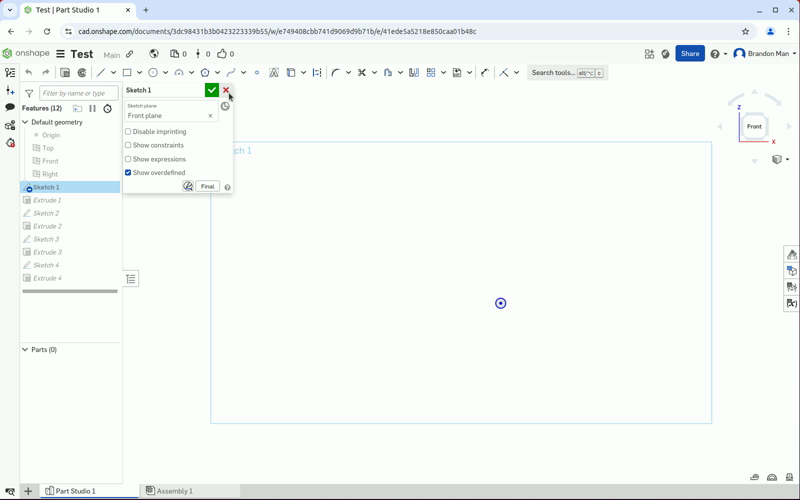
click(229, 92)
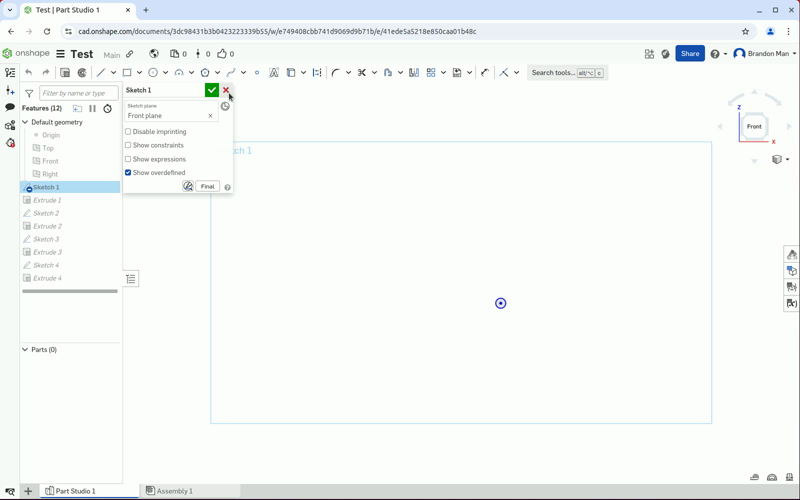
key(shift+s)
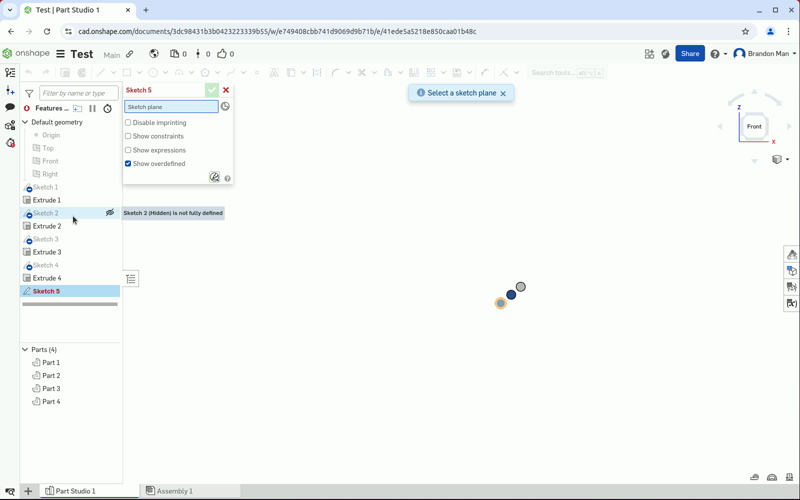
scroll(3)
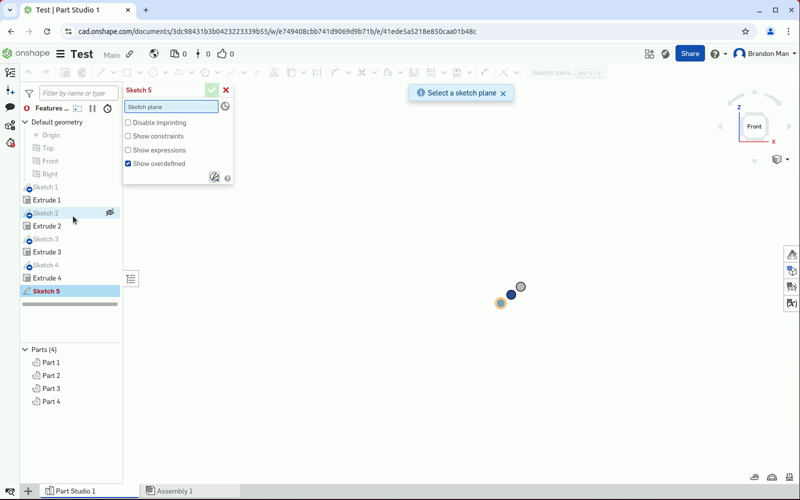
mouse_move(73, 163)
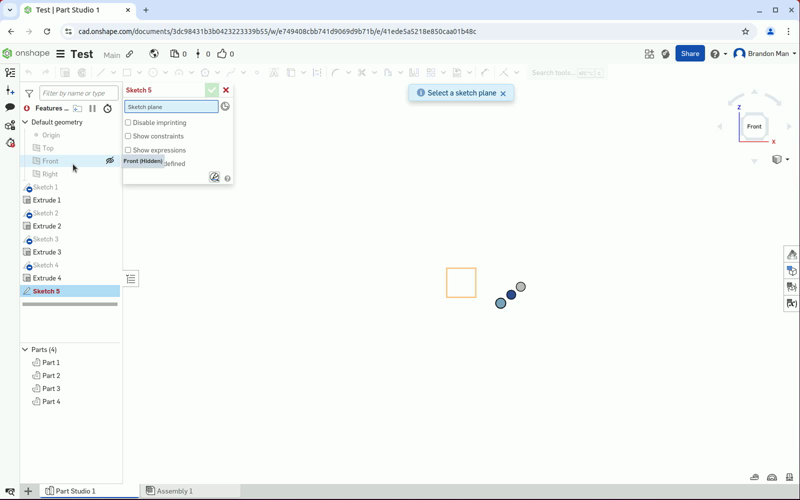
click(73, 163)
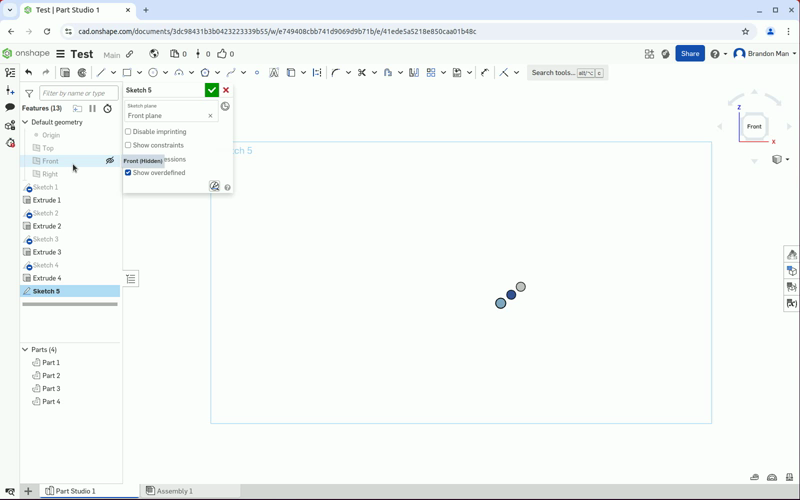
mouse_move(73, 352)
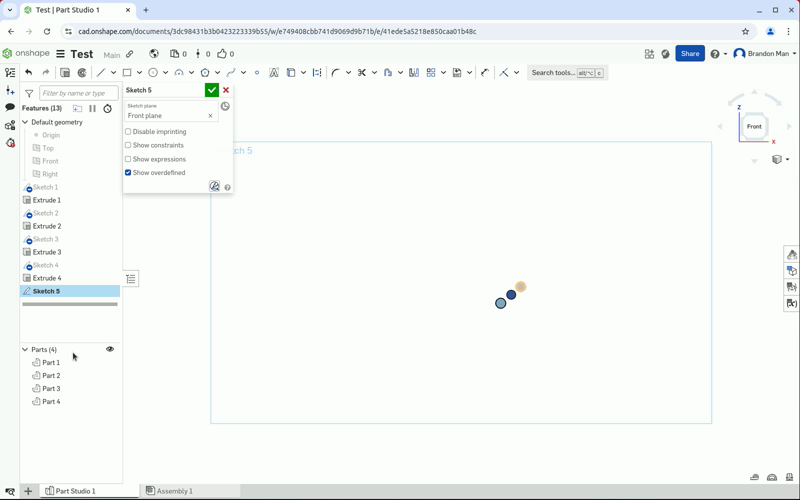
key(y)
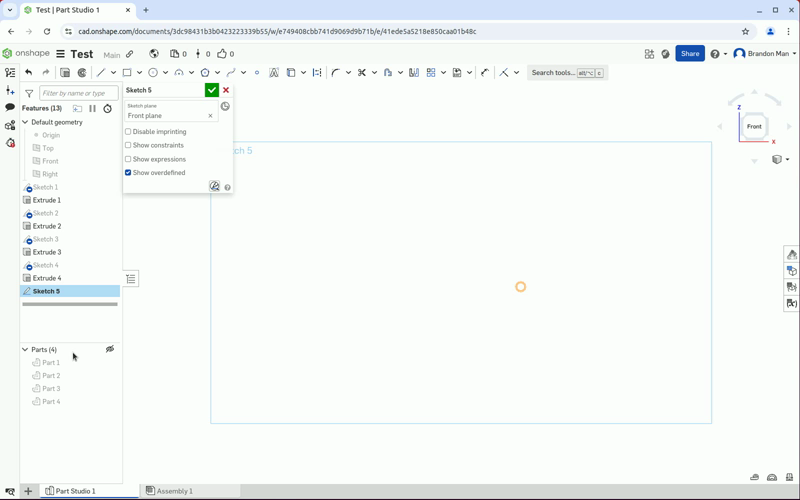
key(c)
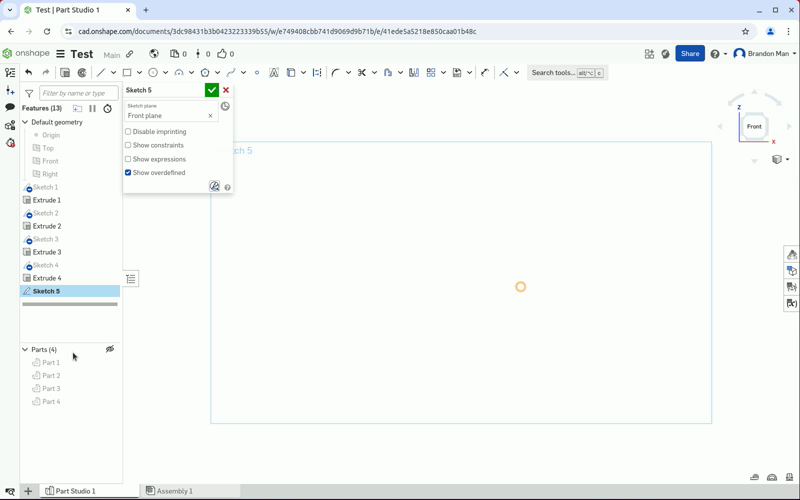
key_down(shift)
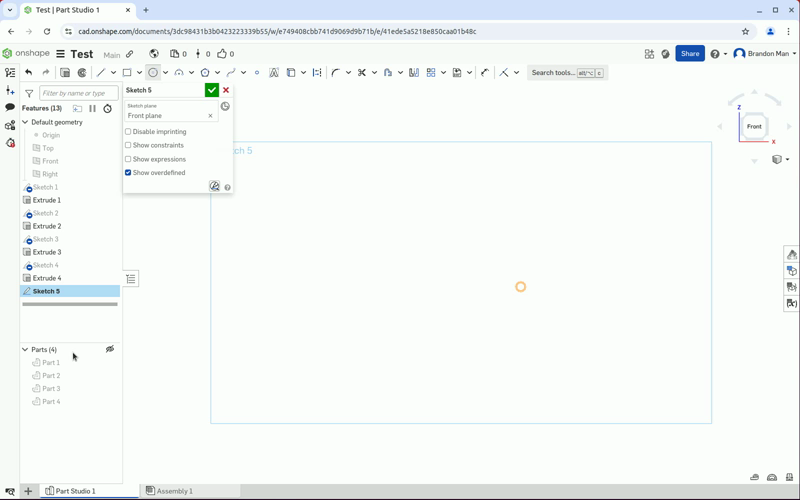
mouse_move(533, 288)
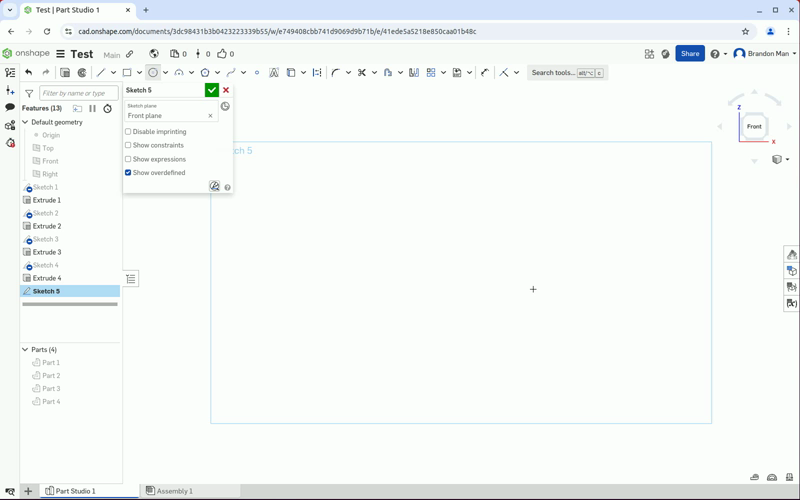
click(533, 288)
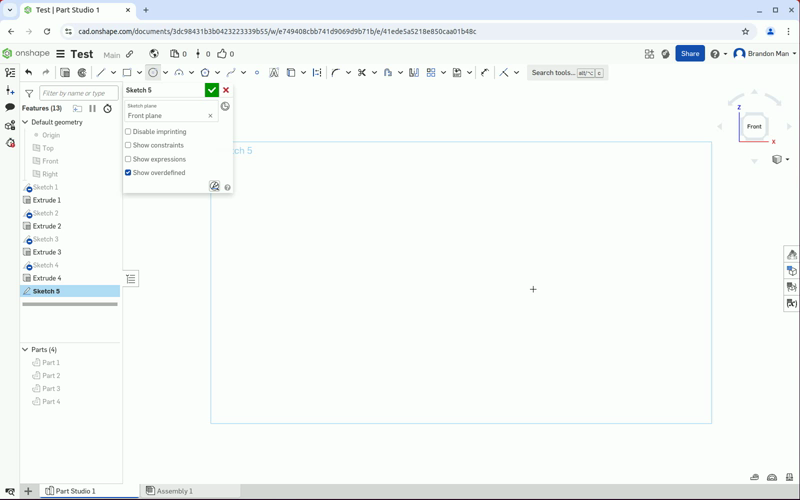
key_up(shift)
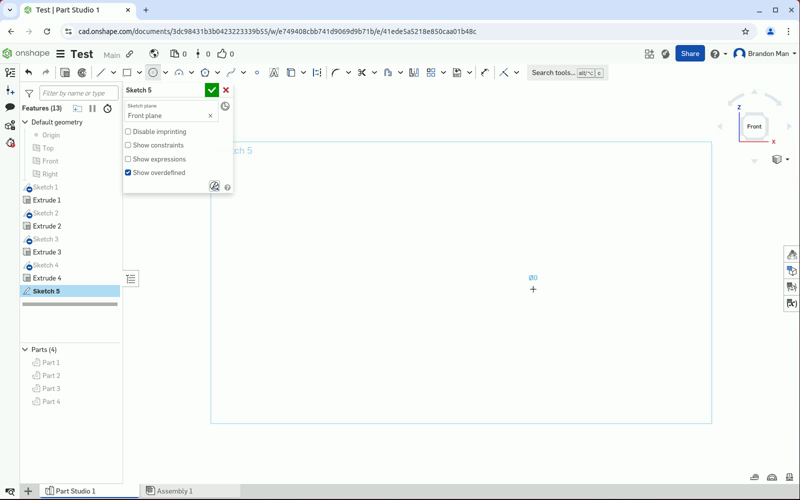
mouse_move(537, 288)
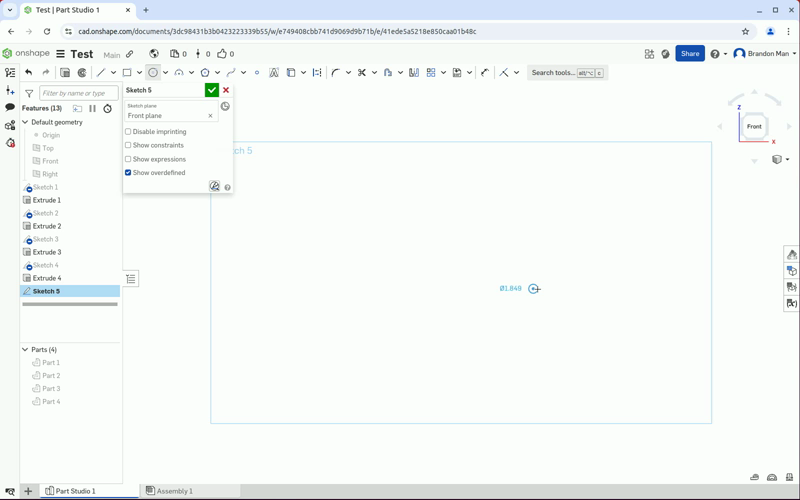
click(537, 288)
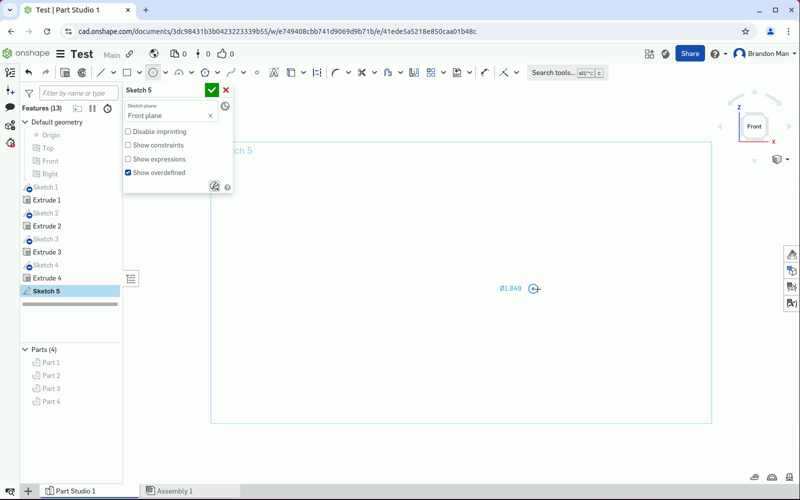
key(esc)
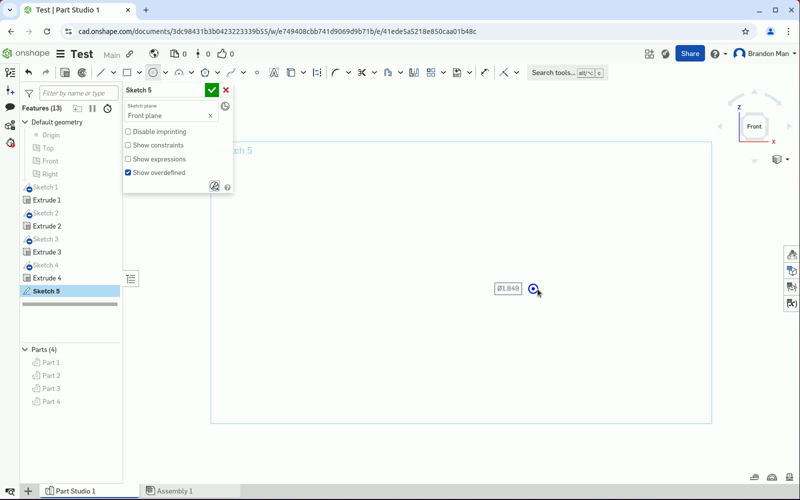
mouse_move(536, 290)
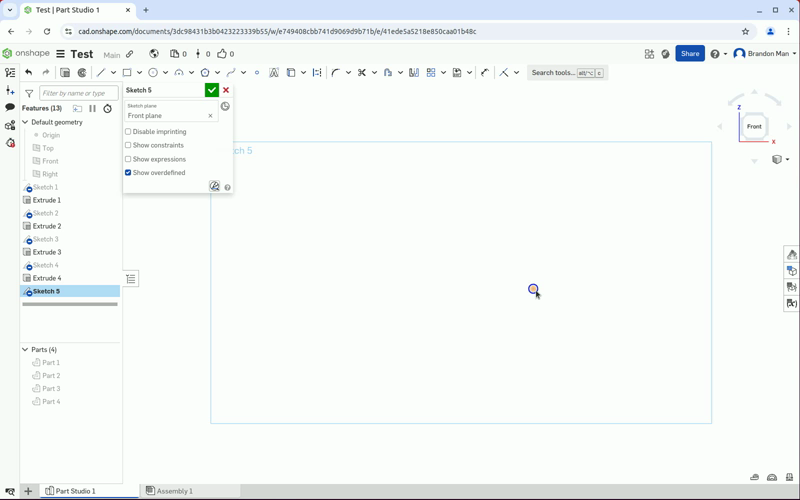
scroll(6)
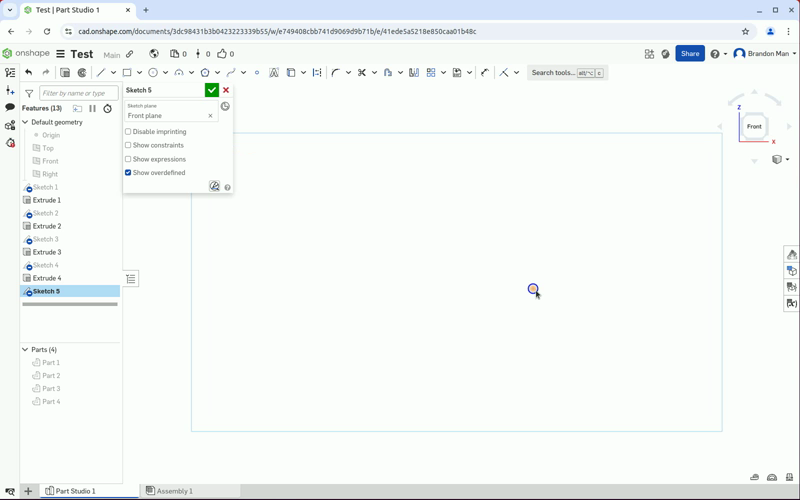
scroll(6)
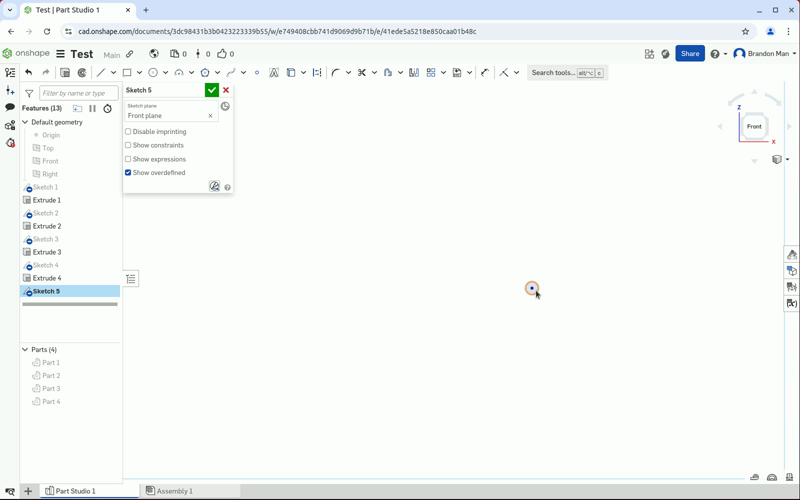
scroll(6)
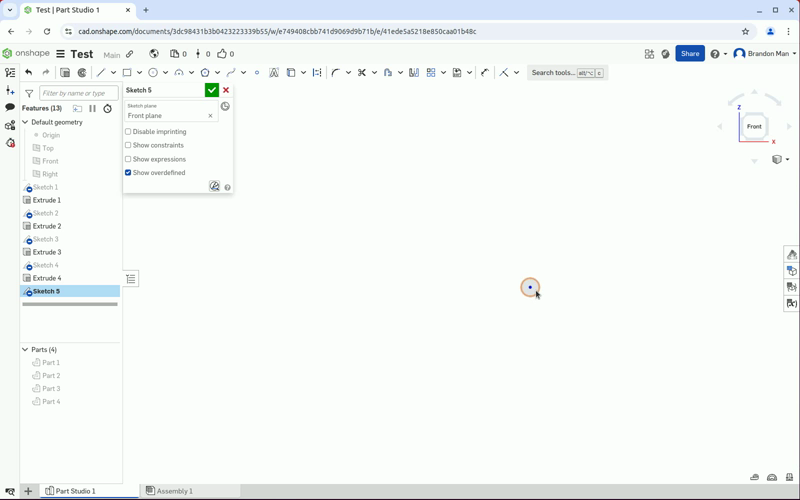
scroll(6)
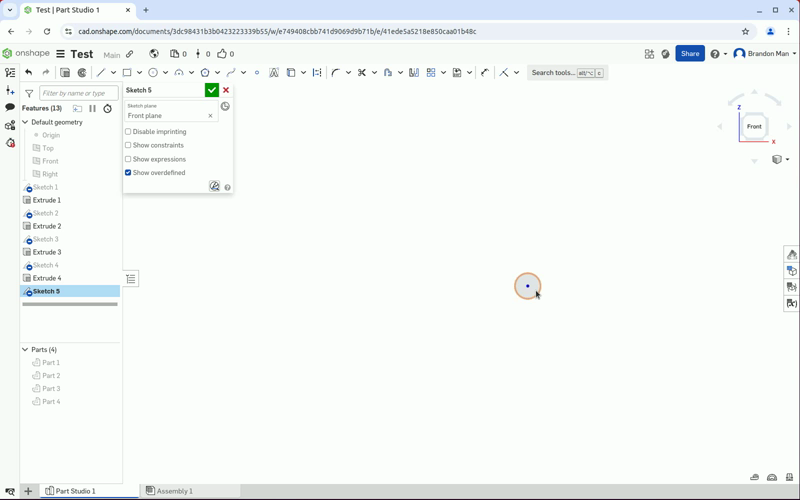
scroll(6)
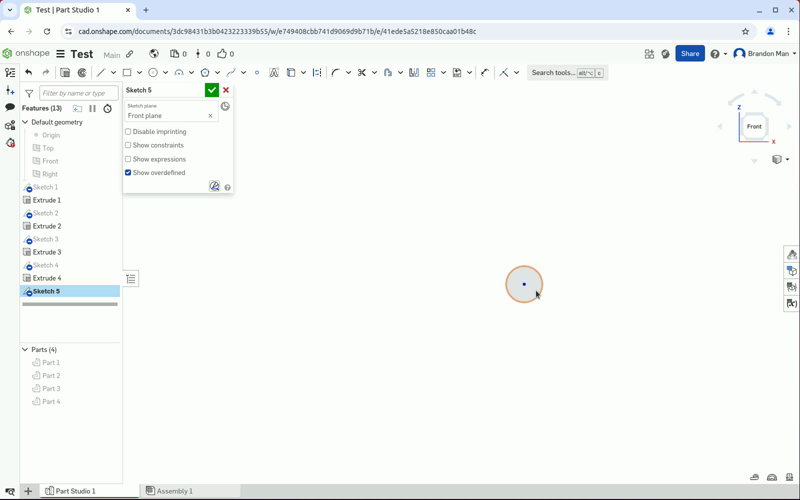
scroll(6)
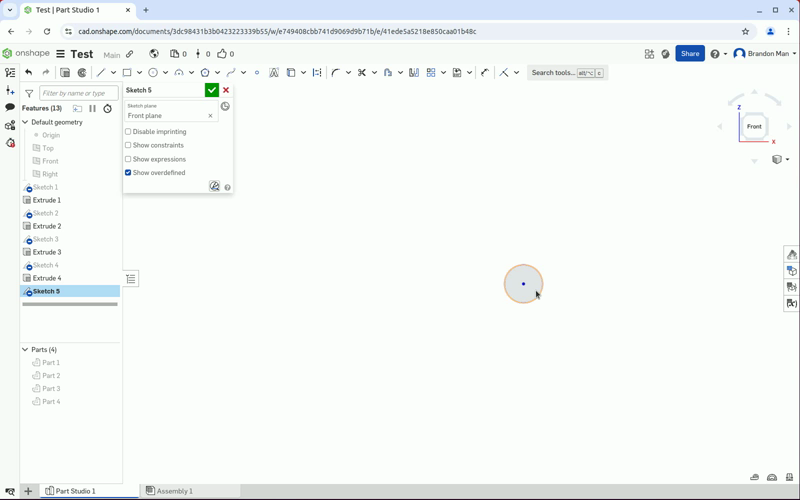
scroll(6)
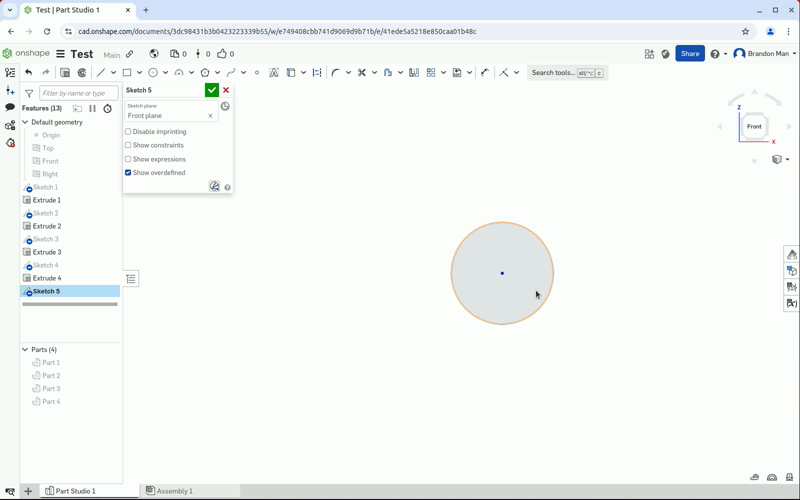
click(536, 290)
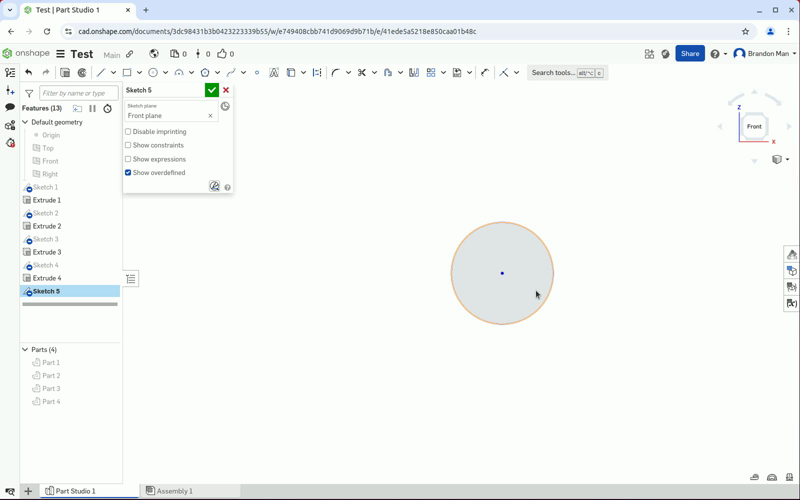
scroll(-6)
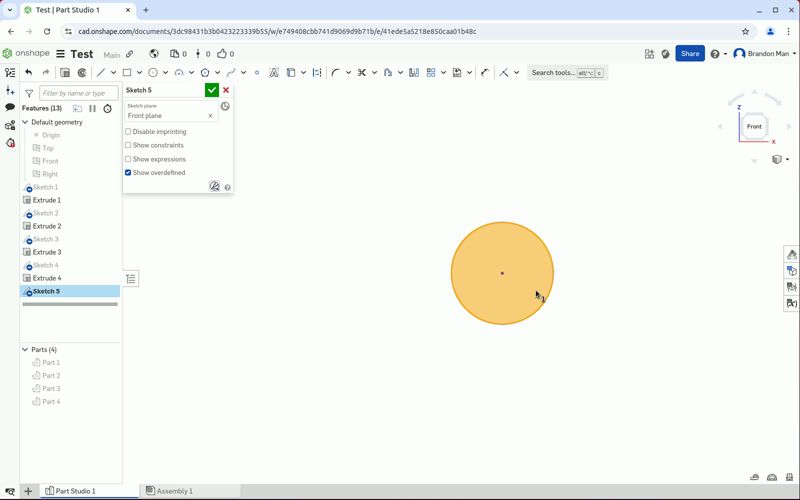
scroll(-6)
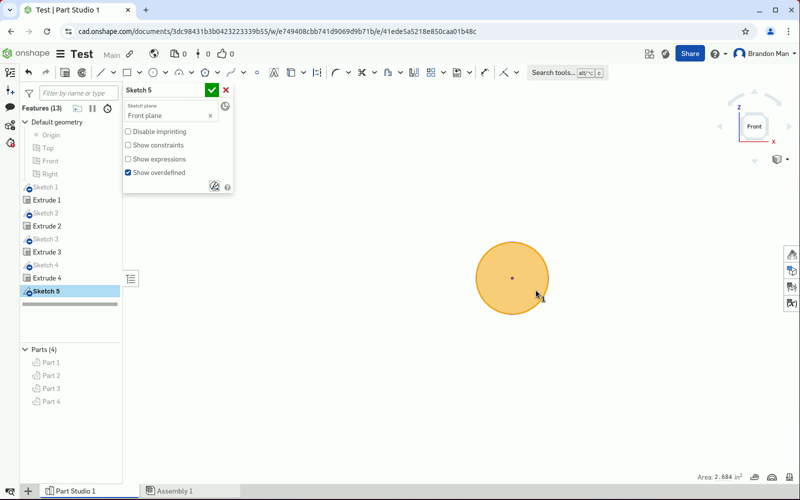
scroll(-6)
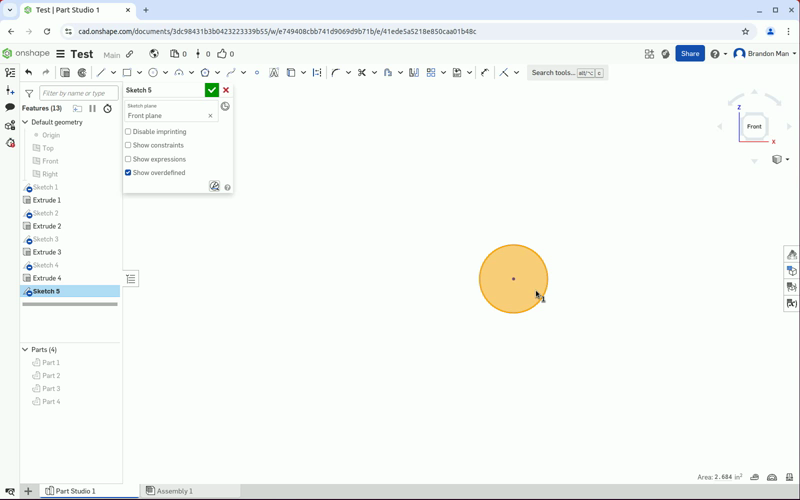
scroll(-6)
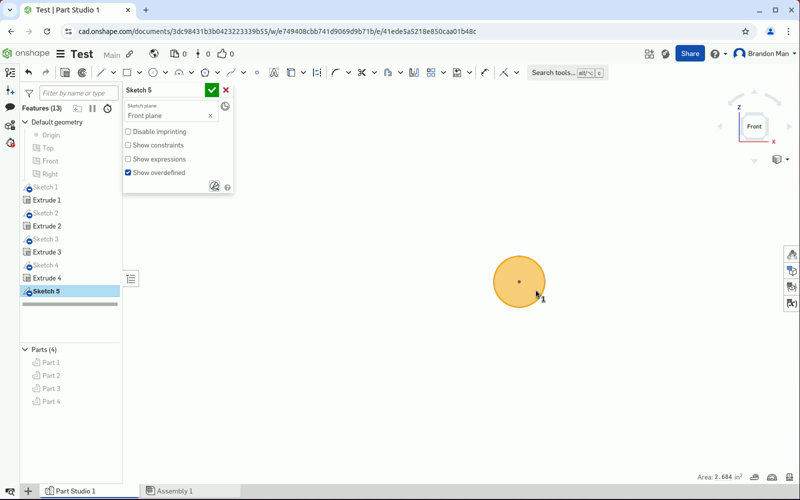
scroll(-6)
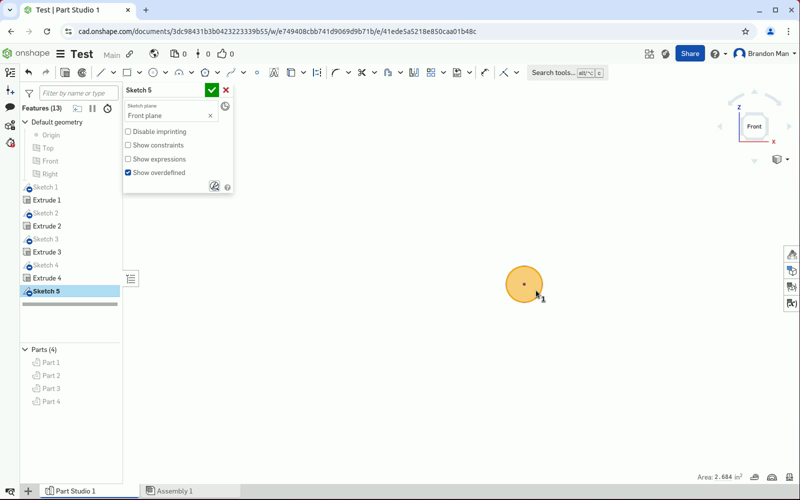
scroll(-6)
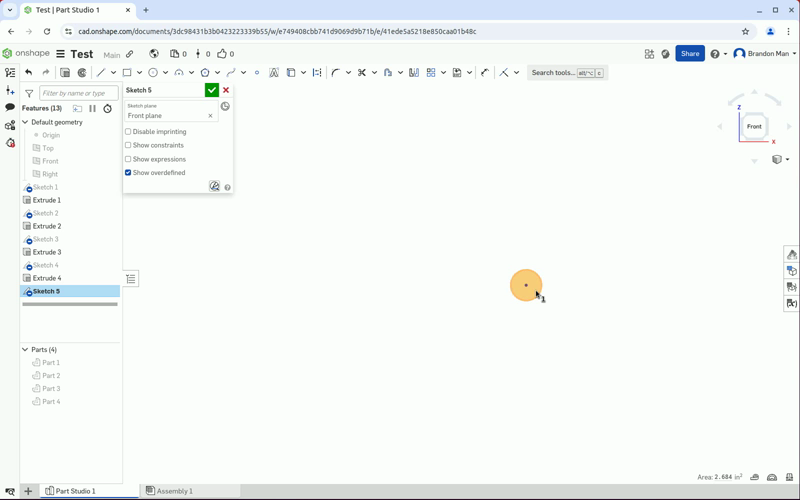
scroll(-6)
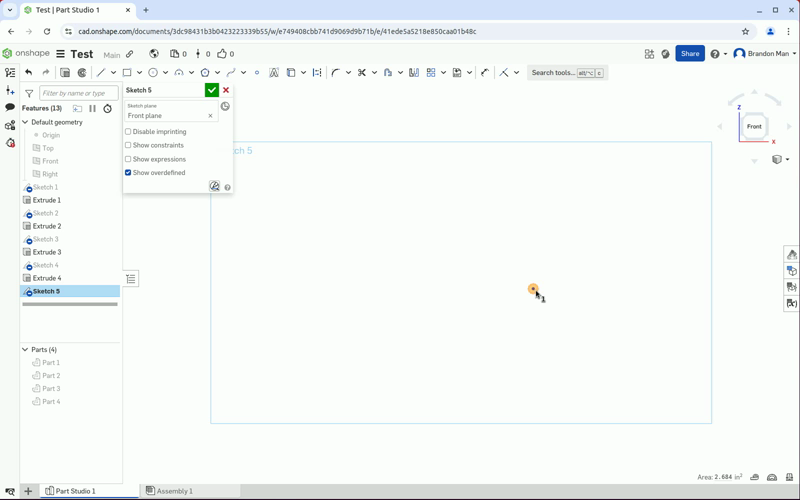
mouse_move(73, 352)
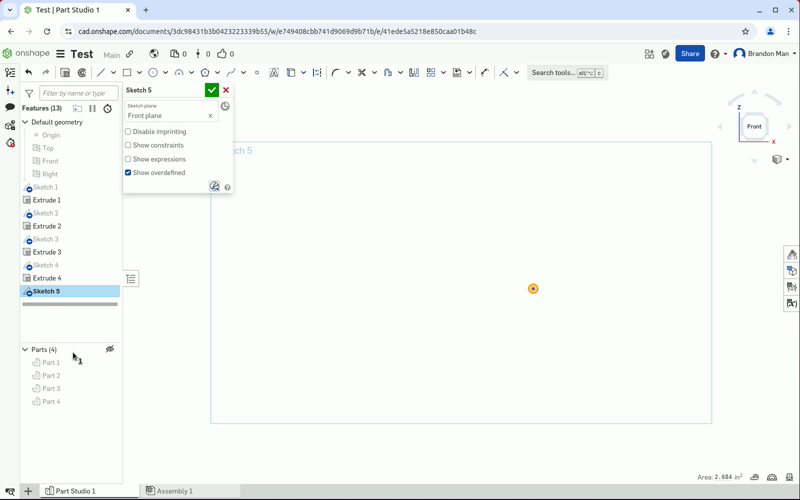
key(shift+y)
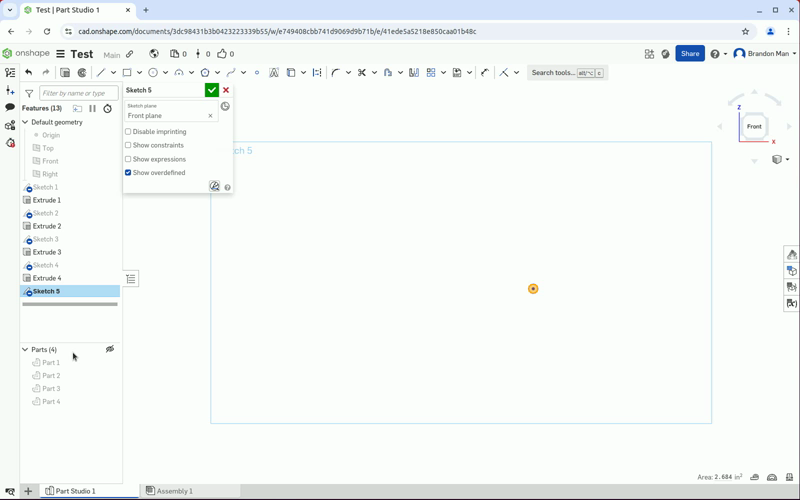
key(shift+e)
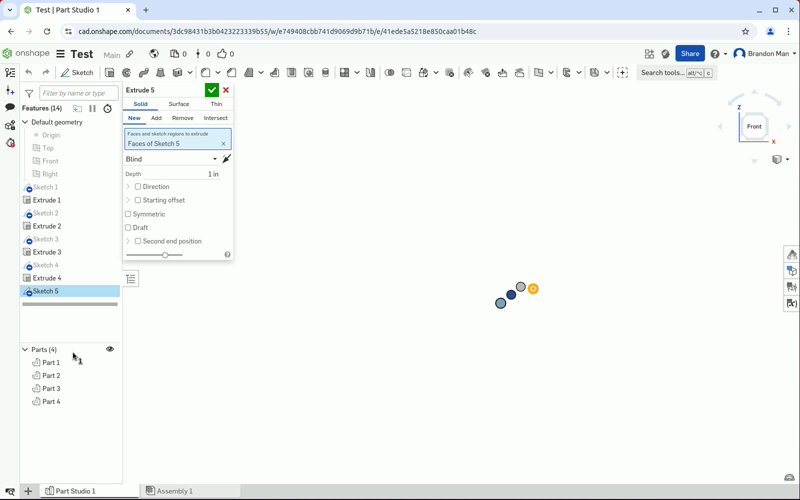
mouse_move(143, 106)
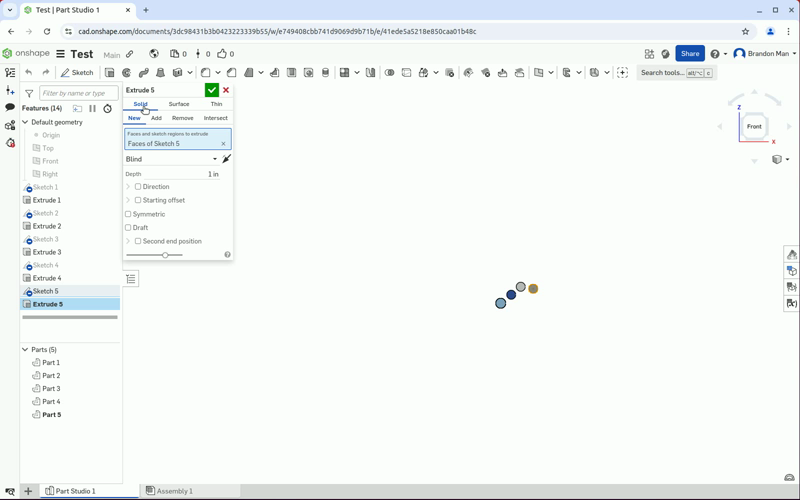
click(143, 106)
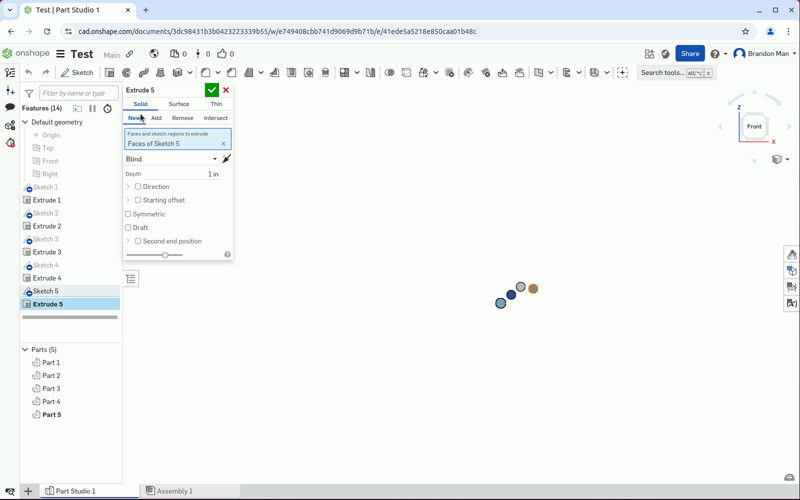
mouse_move(137, 120)
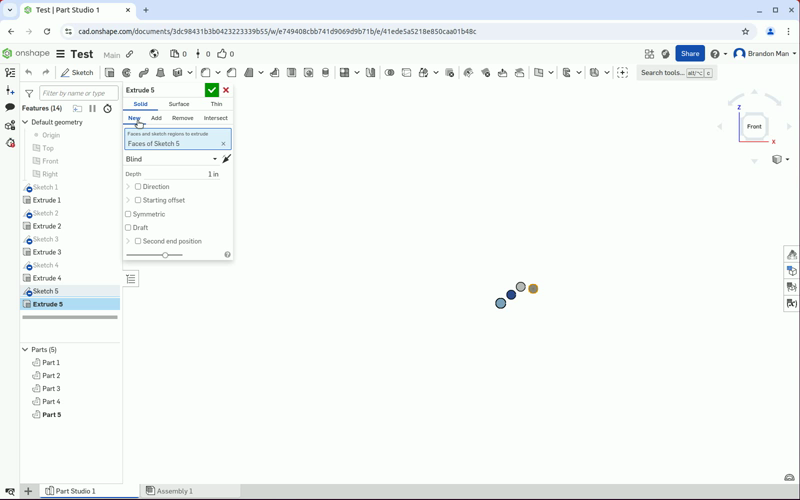
click(137, 120)
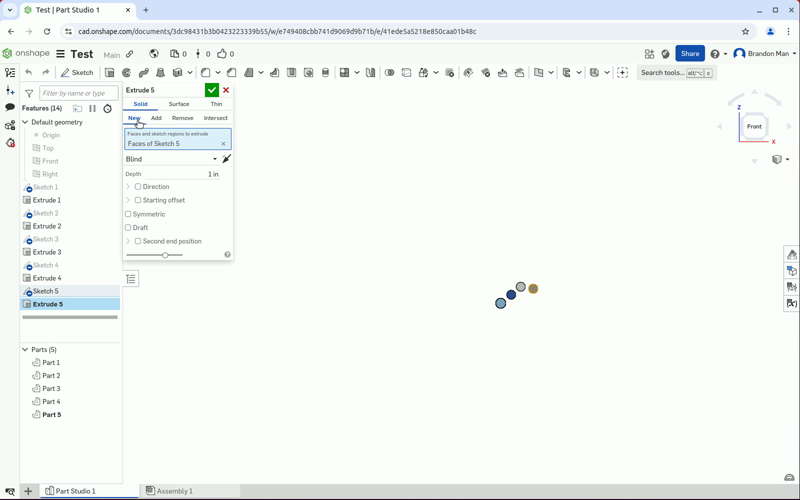
key(tab, 4)
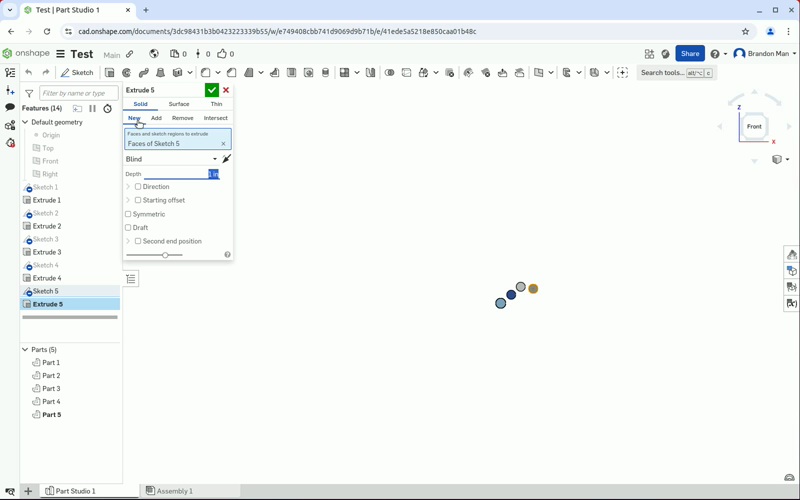
text(3.129)
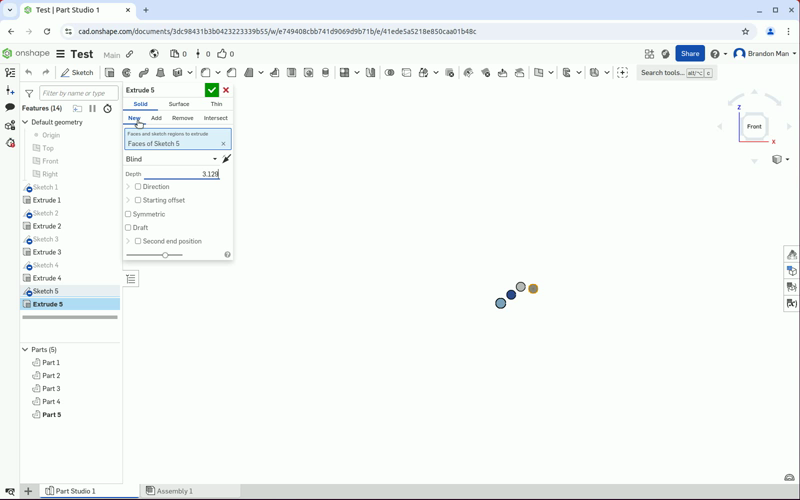
key(enter)
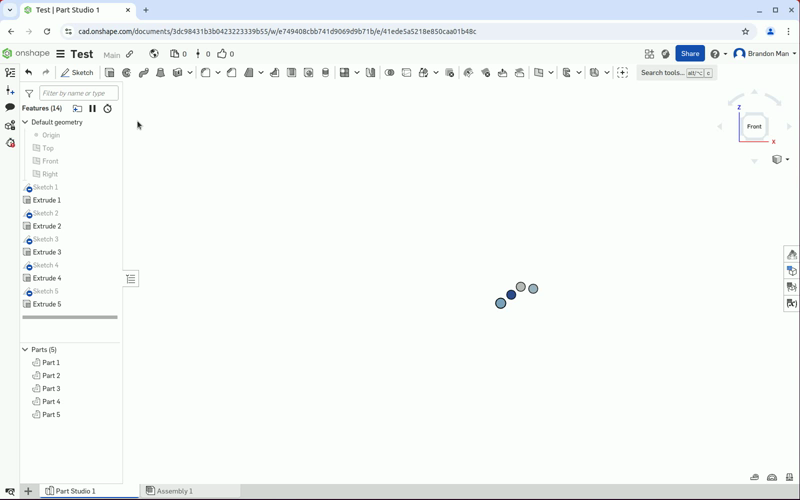
key(shift+h)
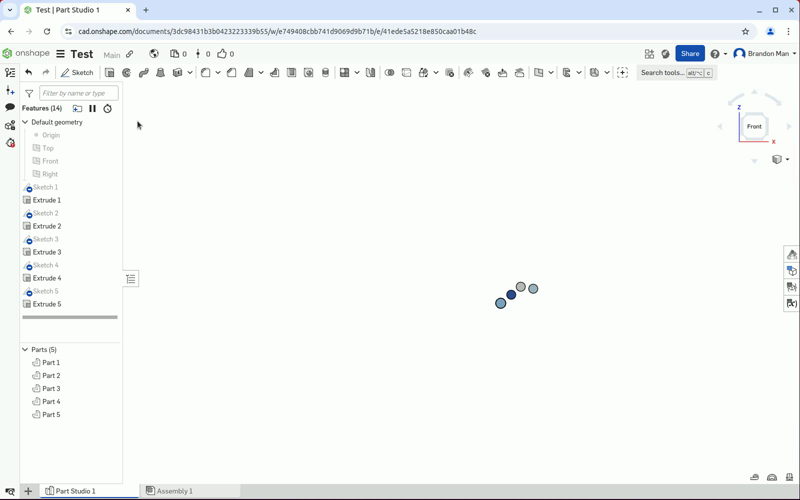
key(shift+h)
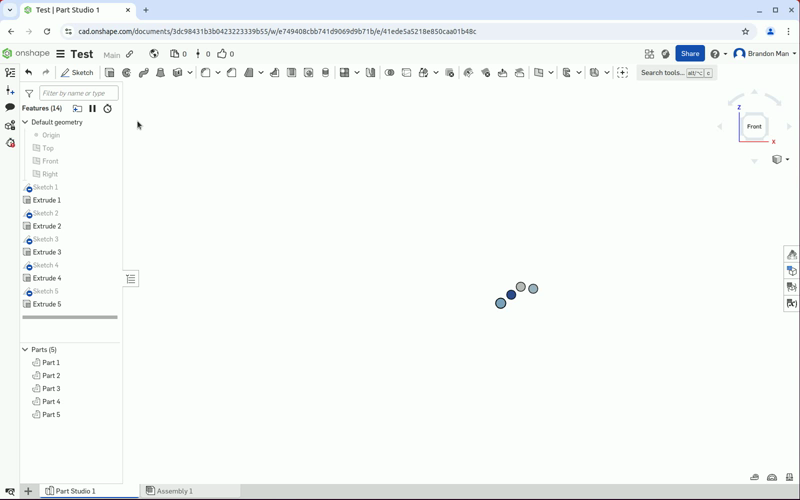
mouse_move(73, 189)
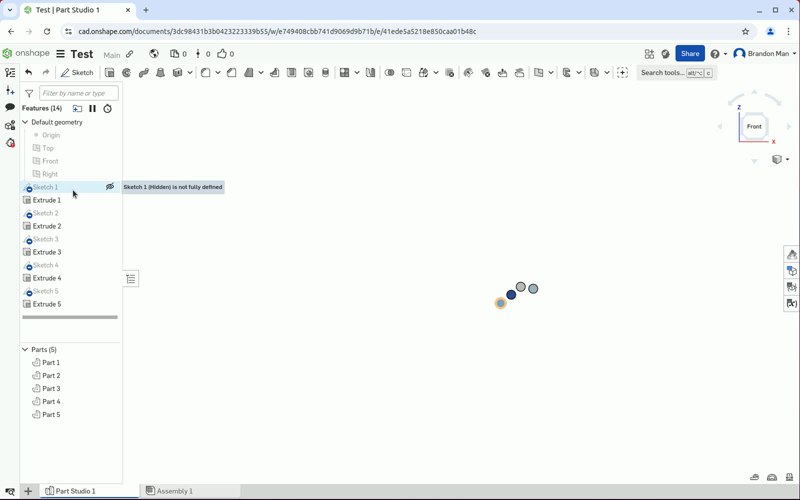
click(73, 189)
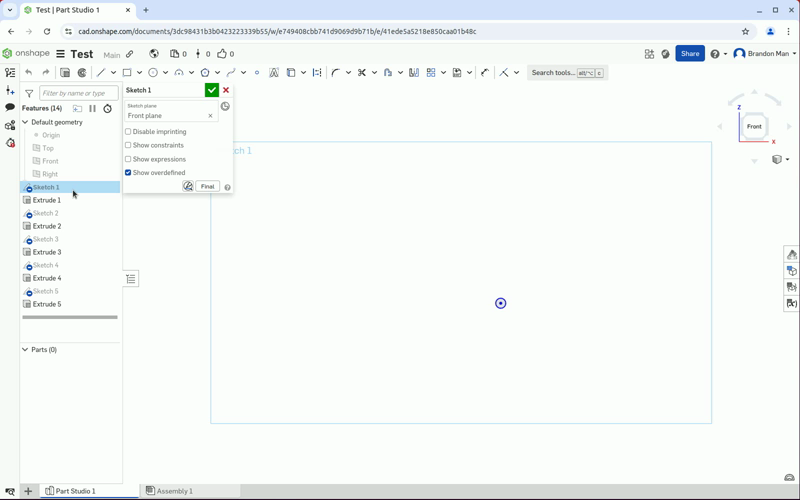
mouse_move(229, 92)
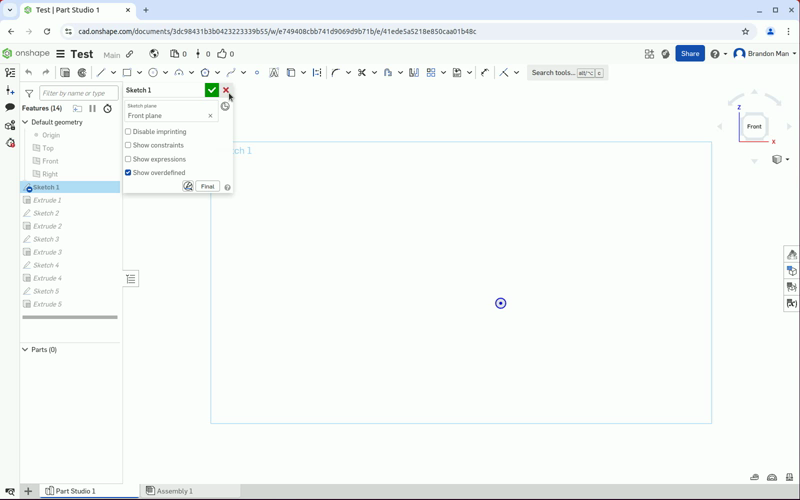
click(229, 92)
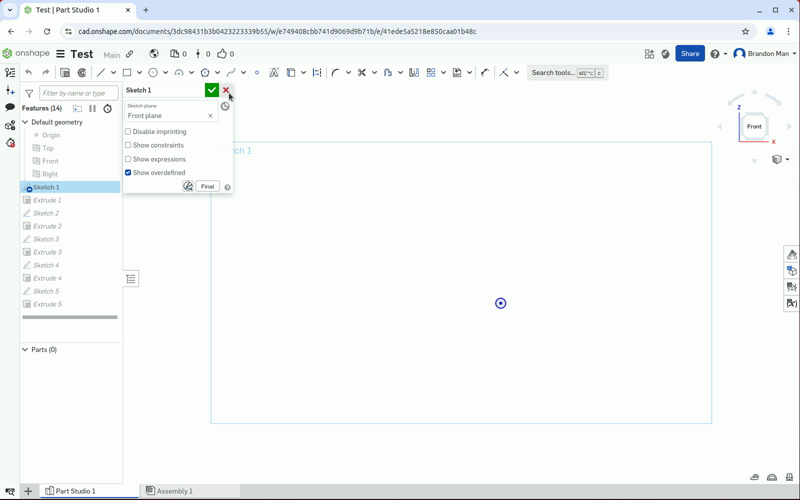
key(shift+s)
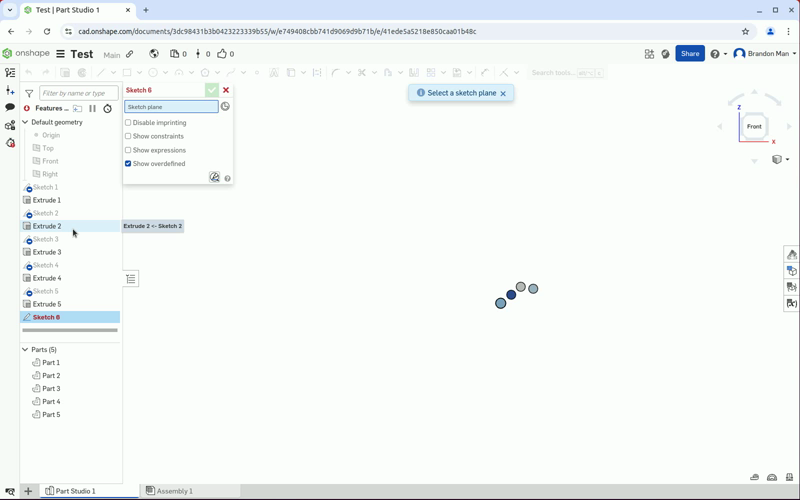
scroll(3)
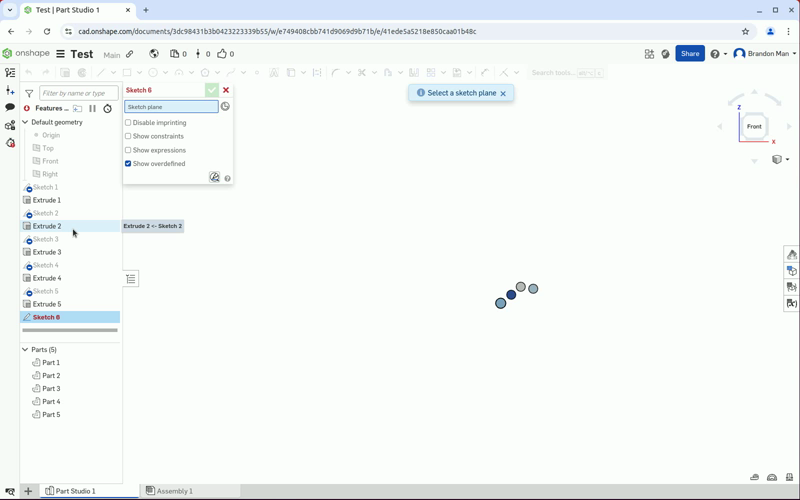
mouse_move(73, 163)
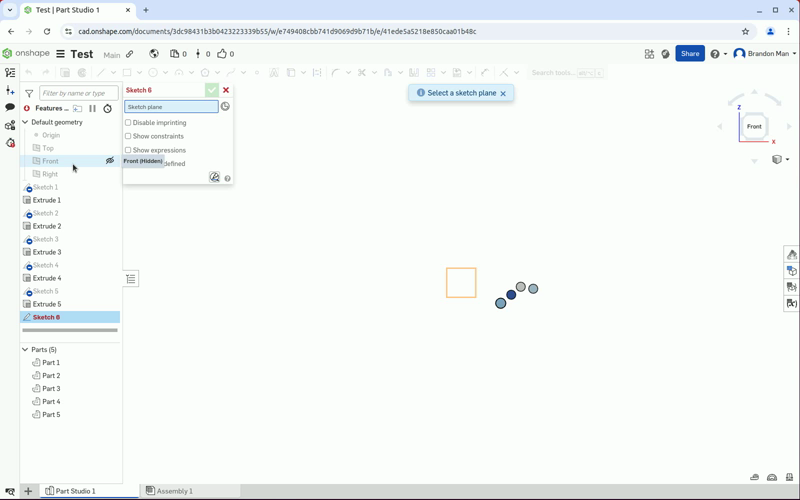
click(73, 163)
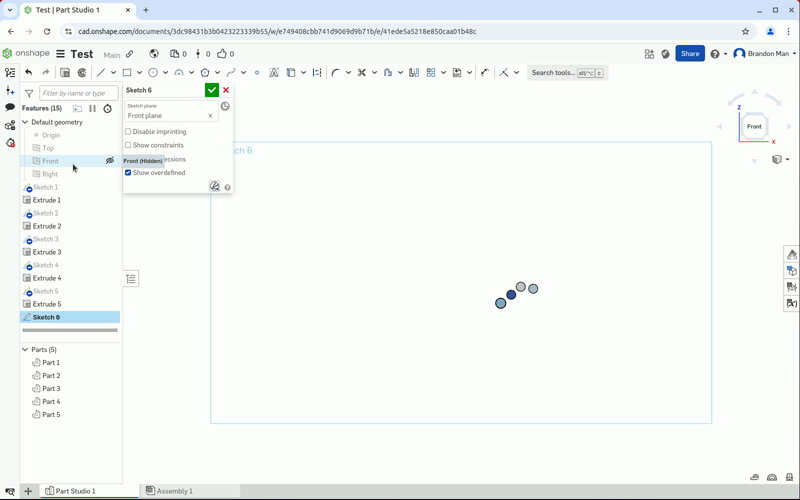
mouse_move(73, 352)
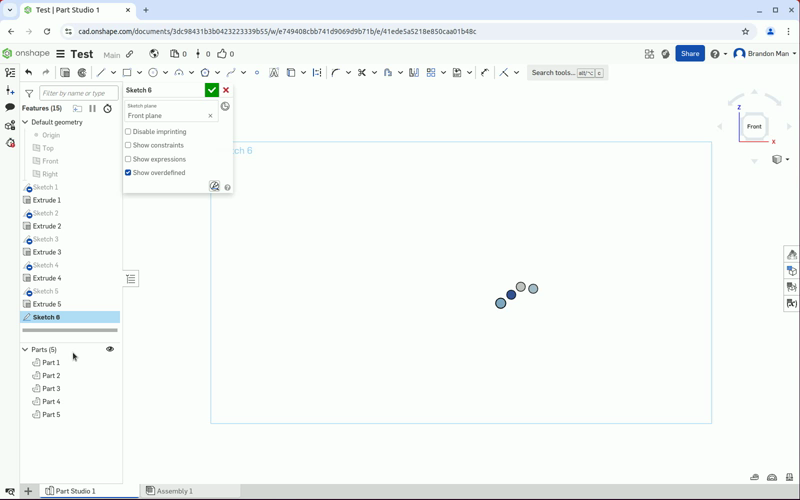
key(y)
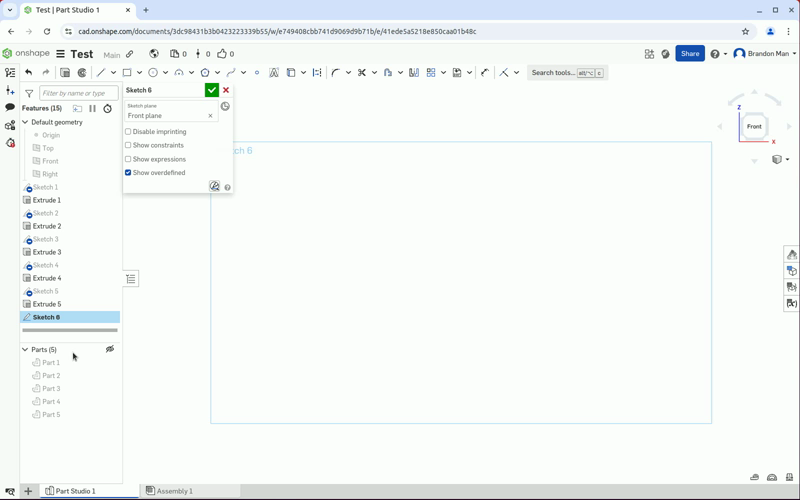
key(c)
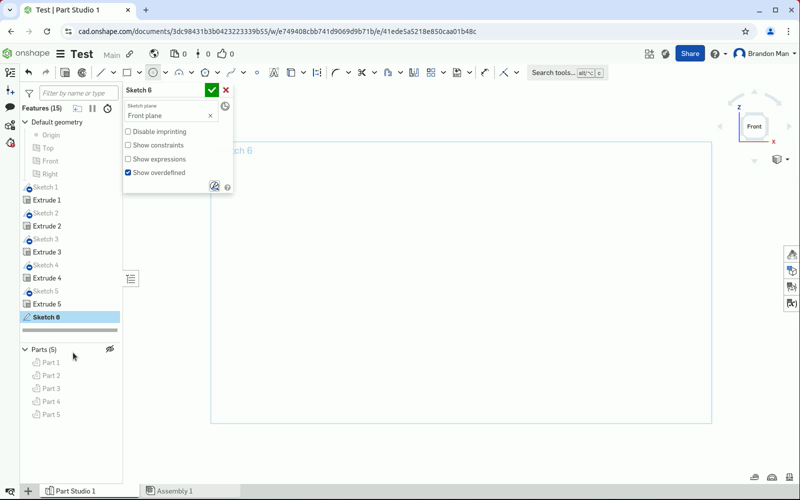
key_down(shift)
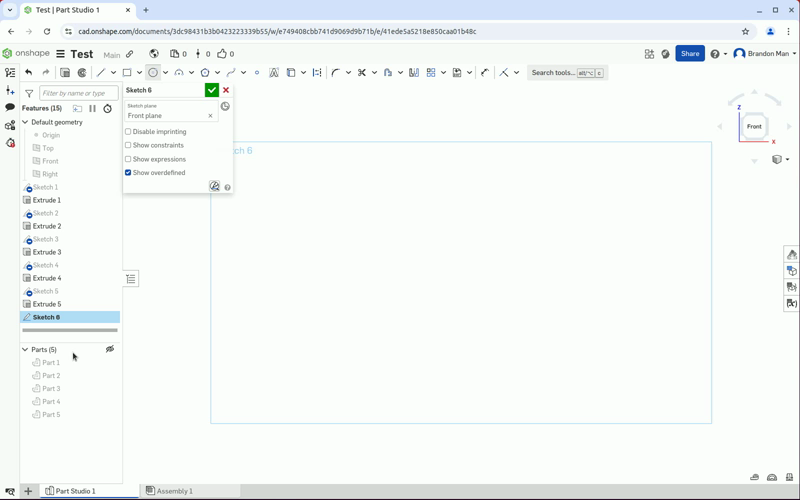
mouse_move(514, 343)
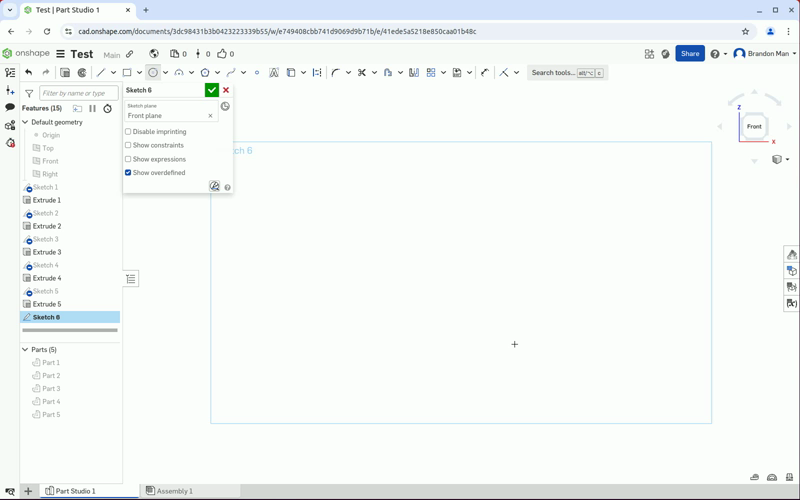
click(514, 343)
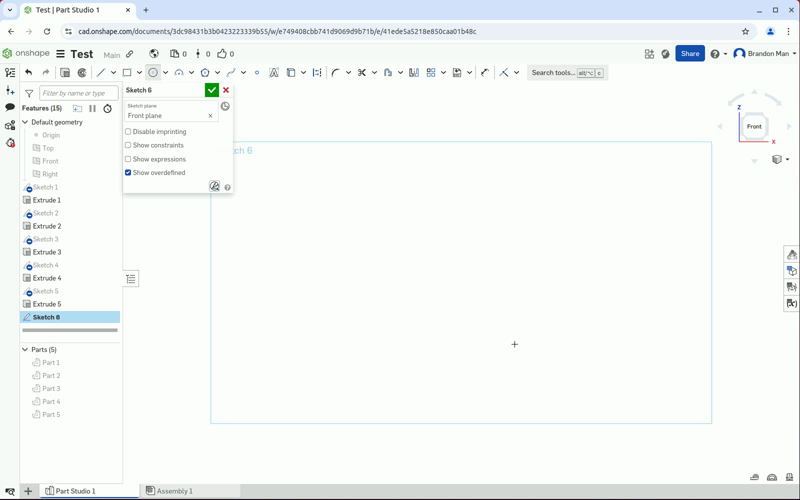
key_up(shift)
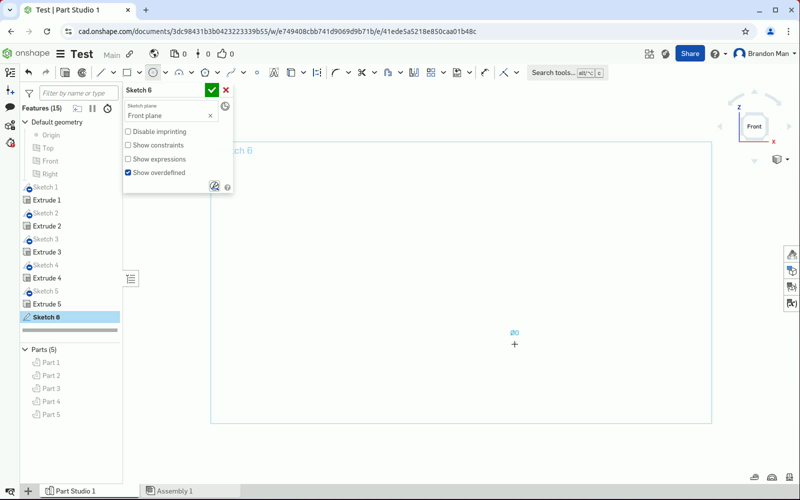
mouse_move(519, 343)
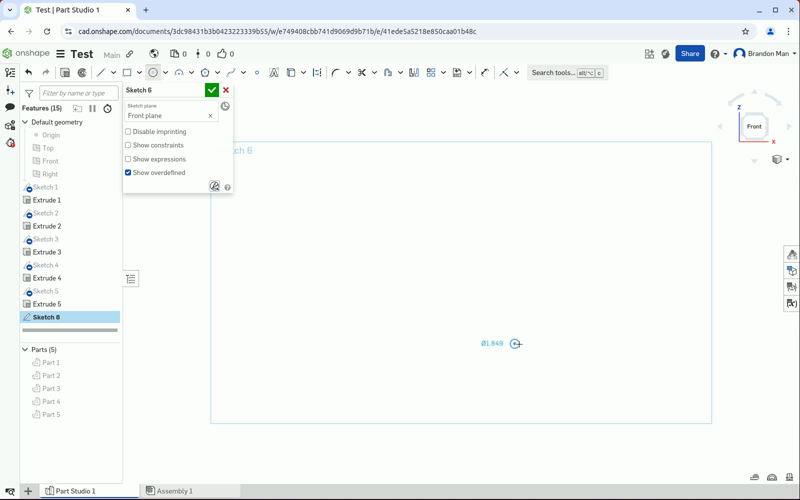
click(519, 343)
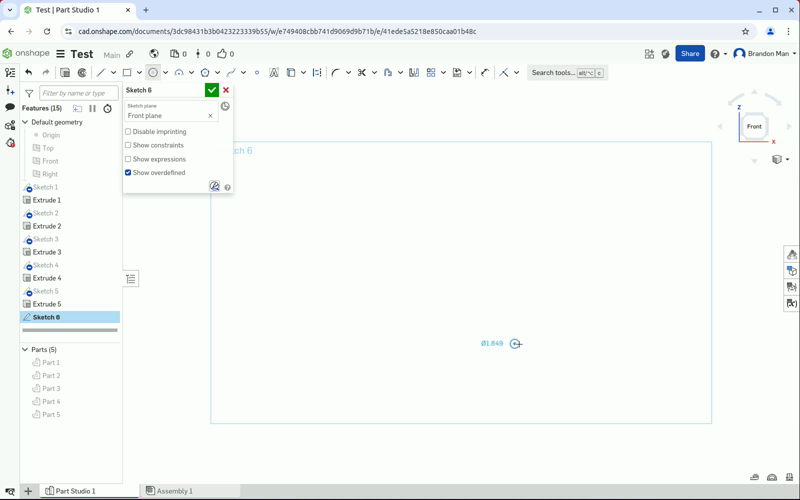
key(esc)
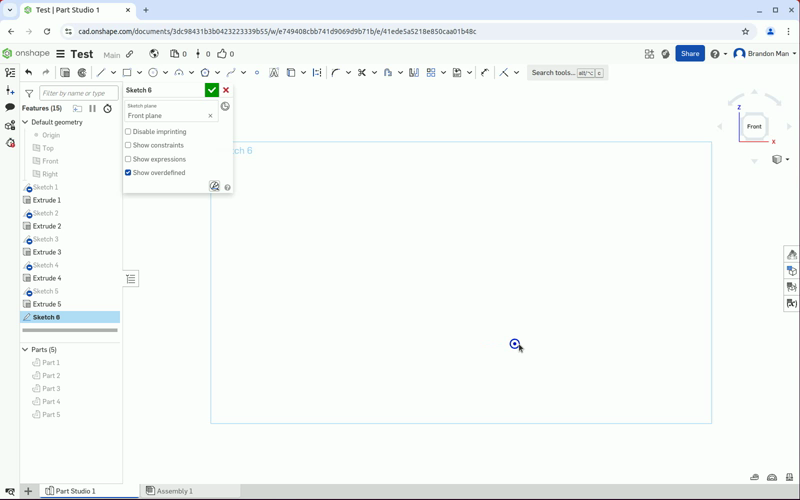
mouse_move(517, 344)
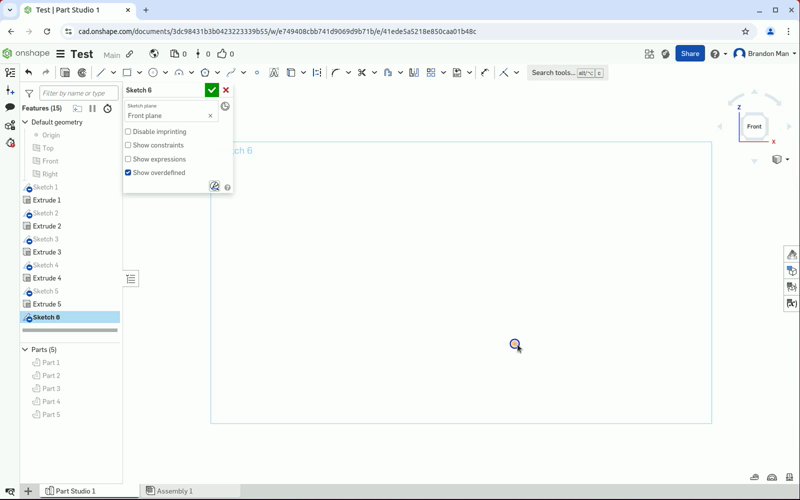
scroll(6)
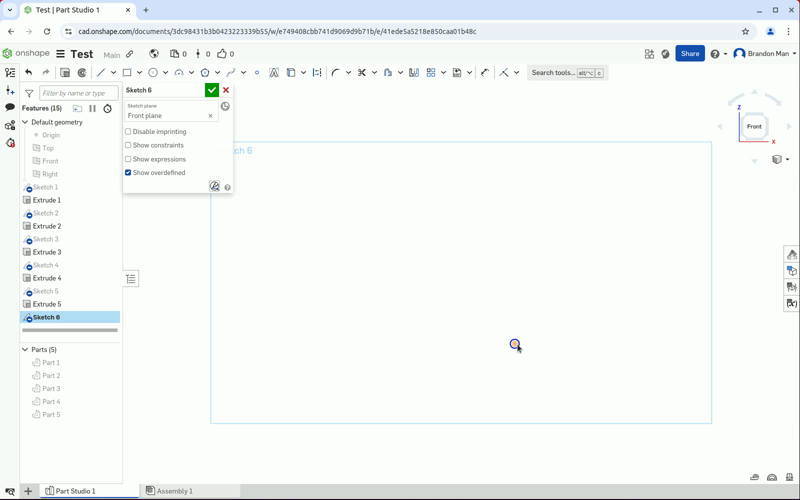
scroll(6)
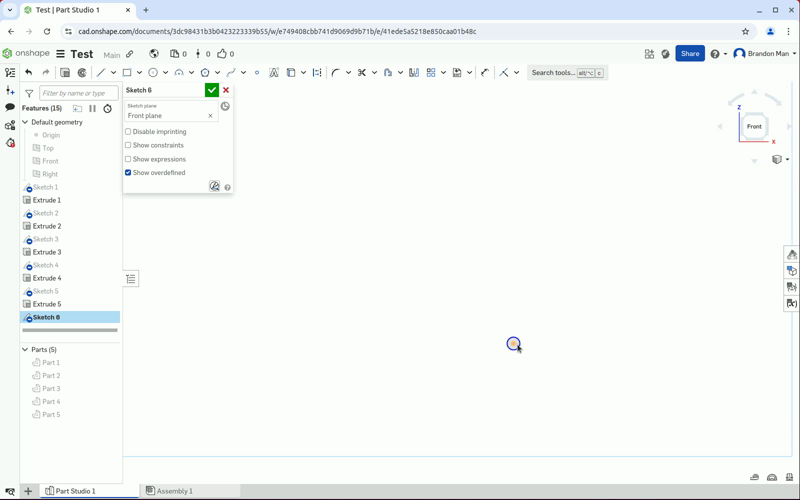
scroll(6)
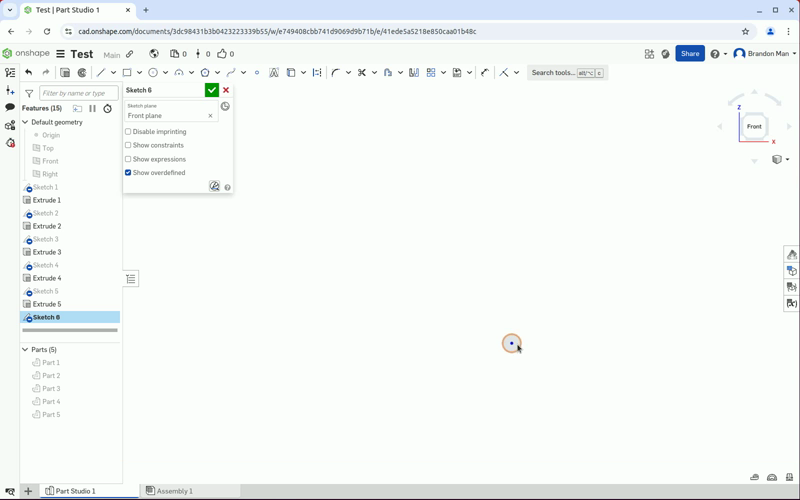
scroll(6)
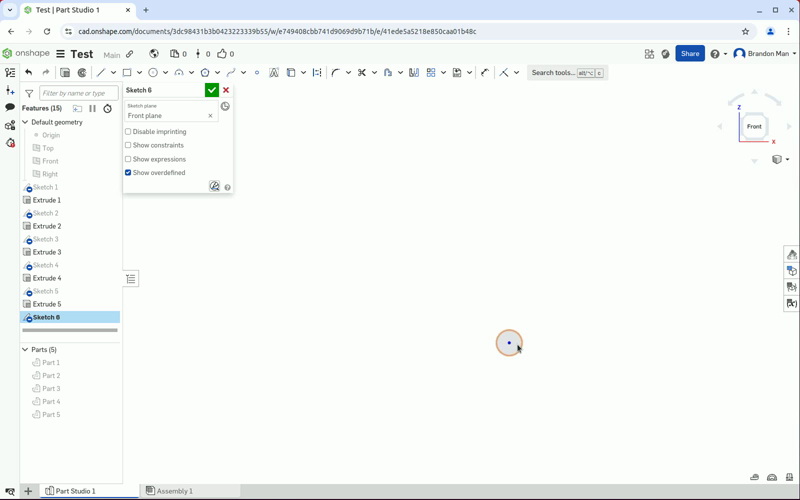
scroll(6)
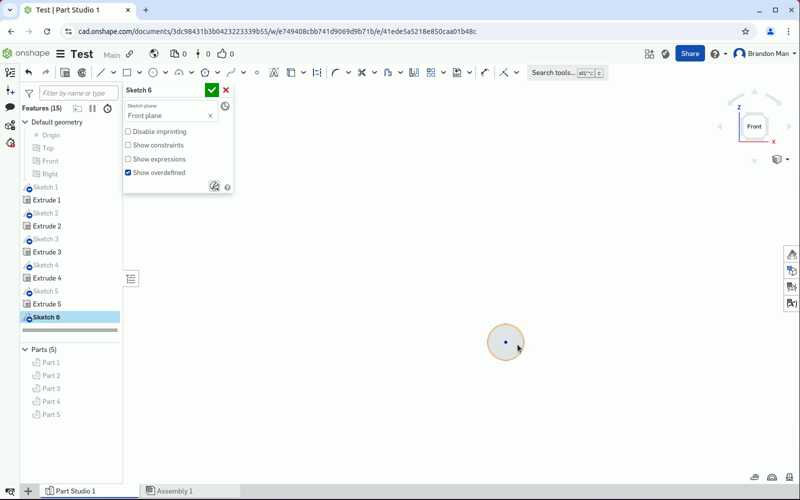
scroll(6)
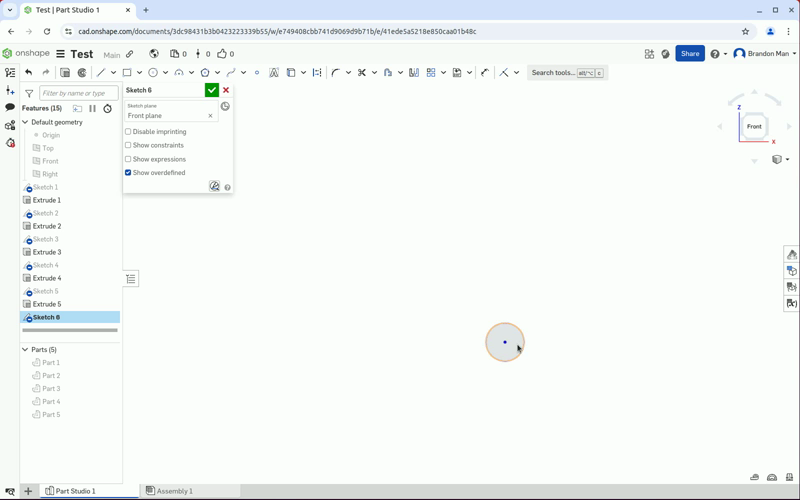
scroll(6)
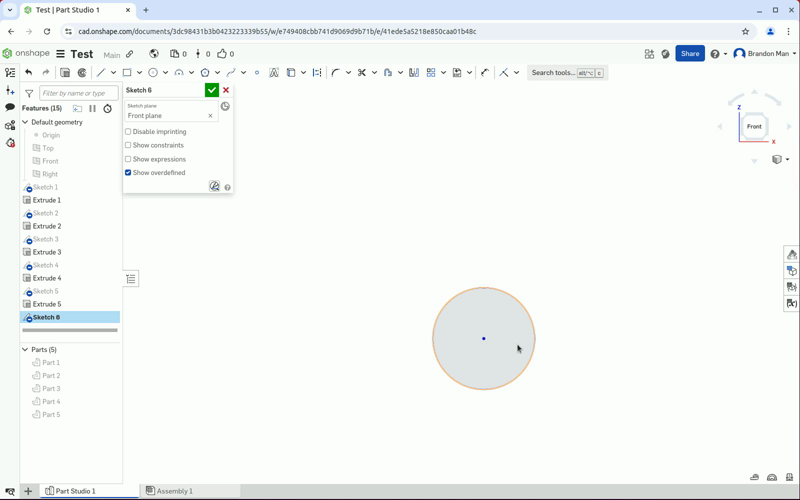
click(517, 344)
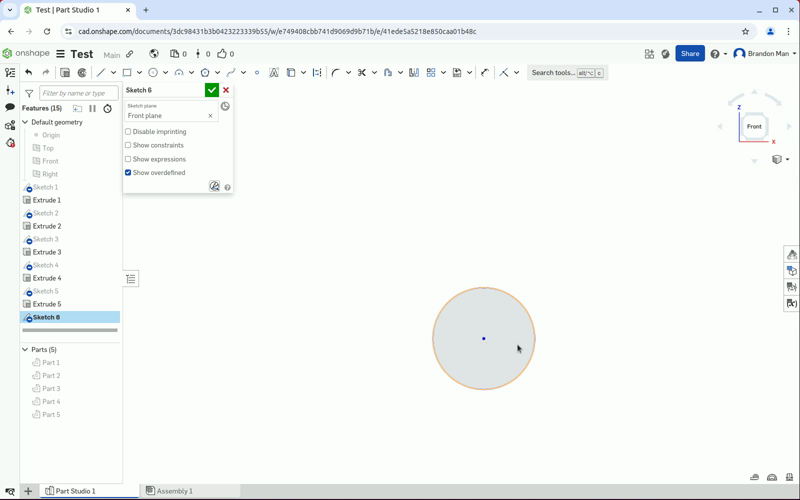
scroll(-6)
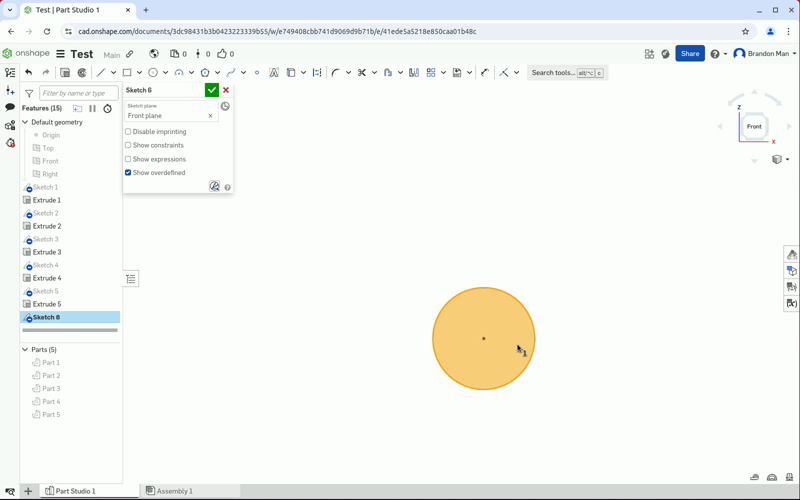
scroll(-6)
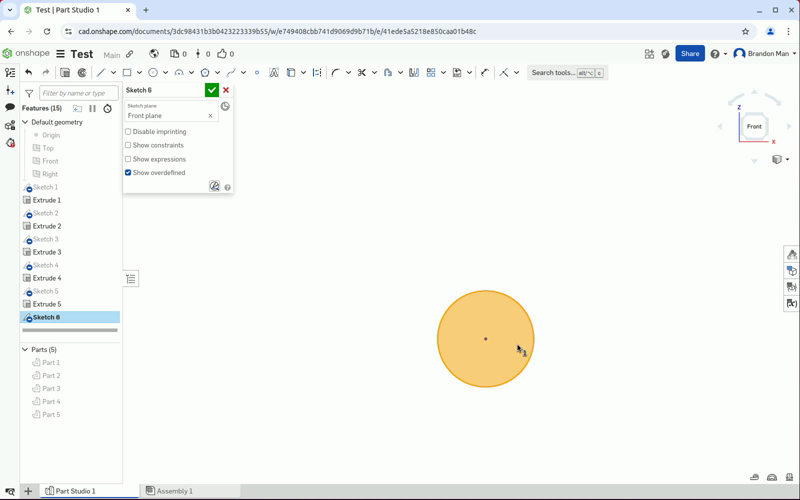
scroll(-6)
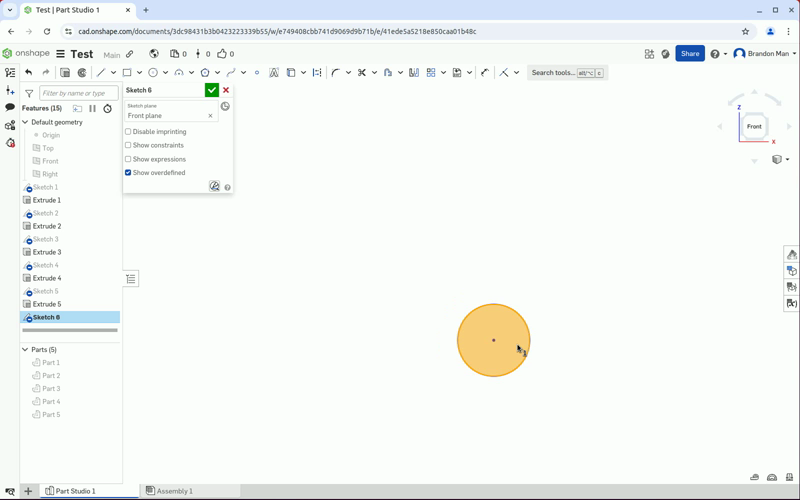
scroll(-6)
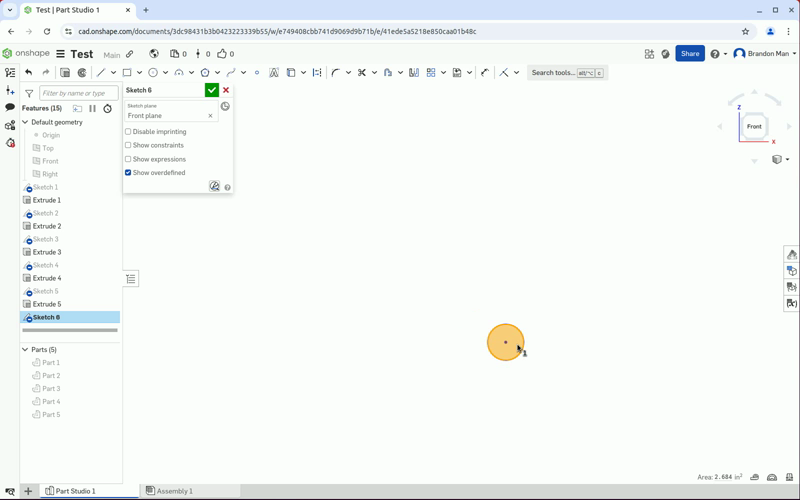
scroll(-6)
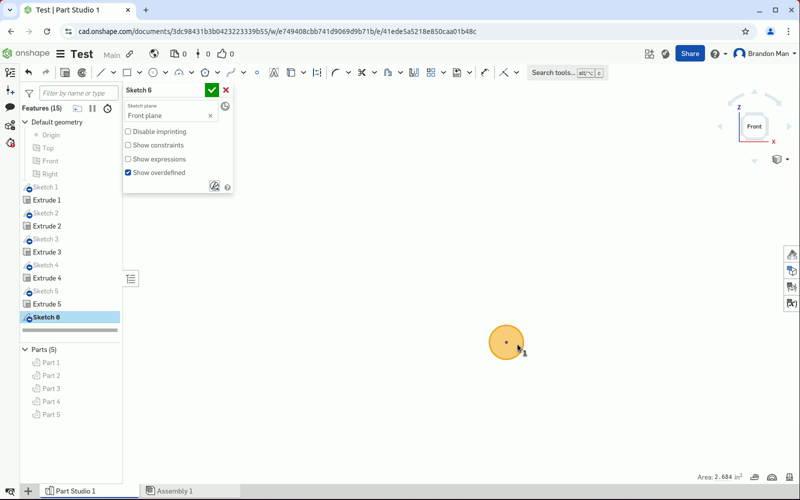
scroll(-6)
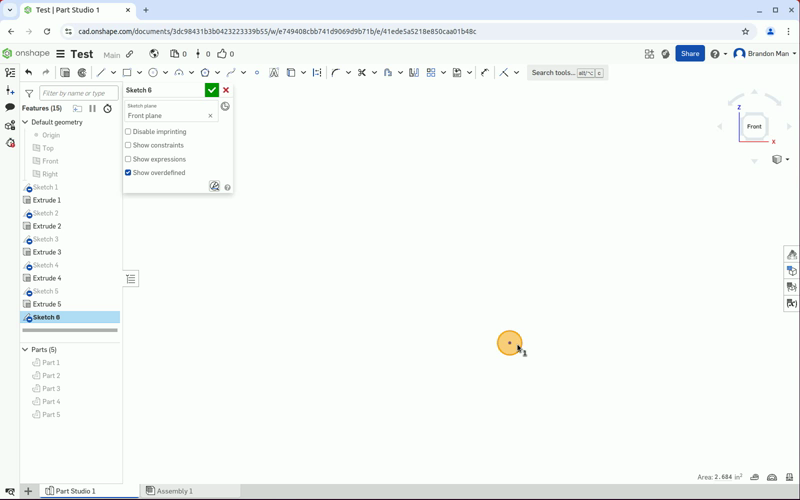
scroll(-6)
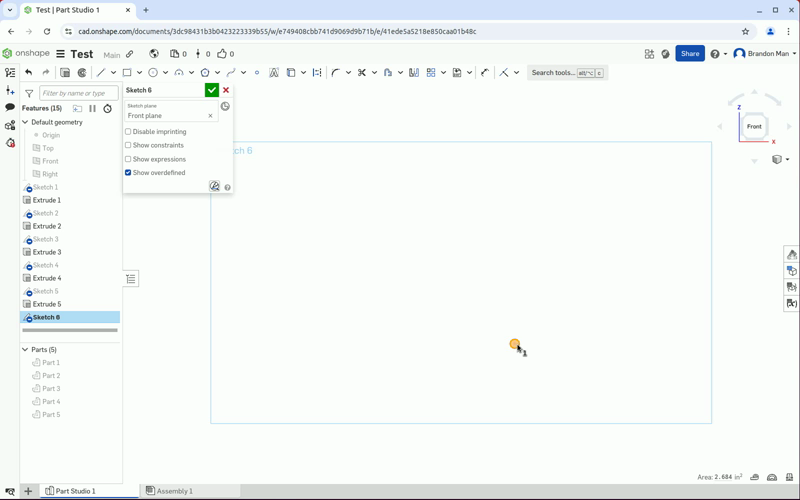
mouse_move(73, 352)
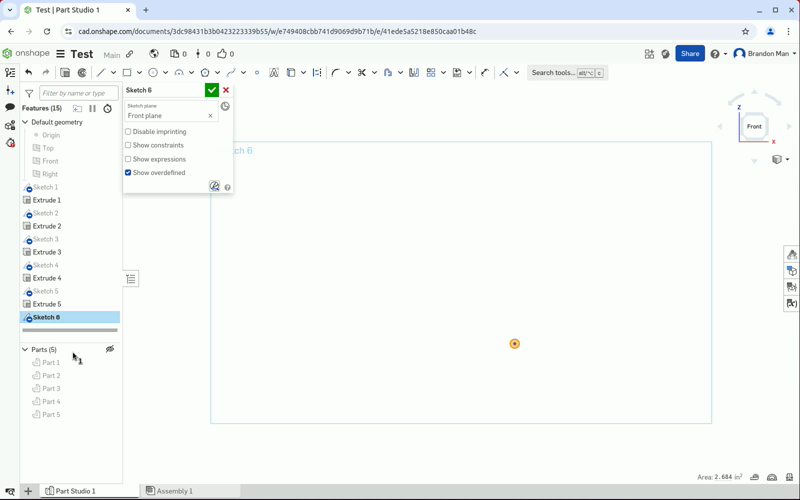
key(shift+y)
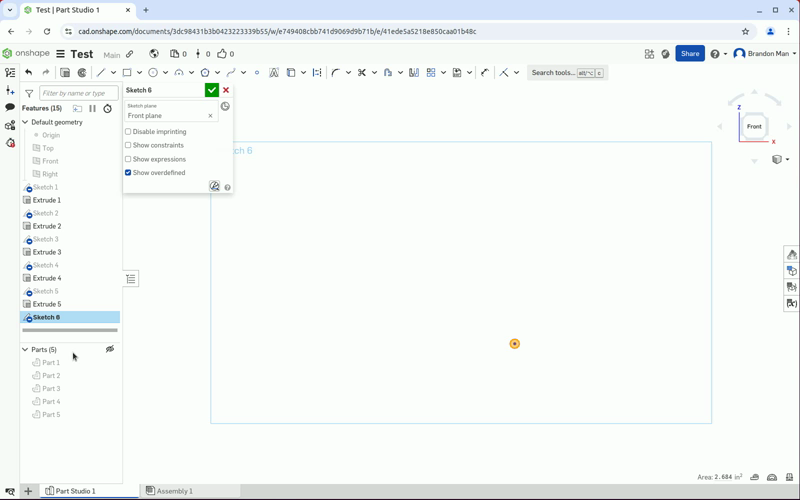
key(shift+e)
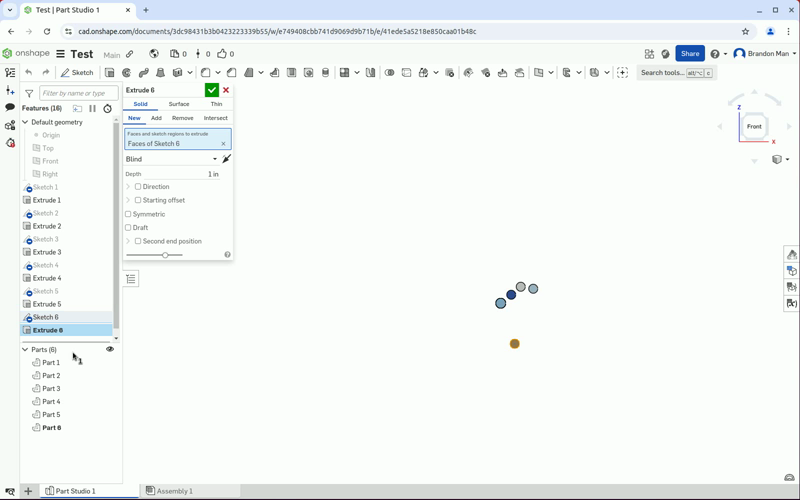
mouse_move(143, 106)
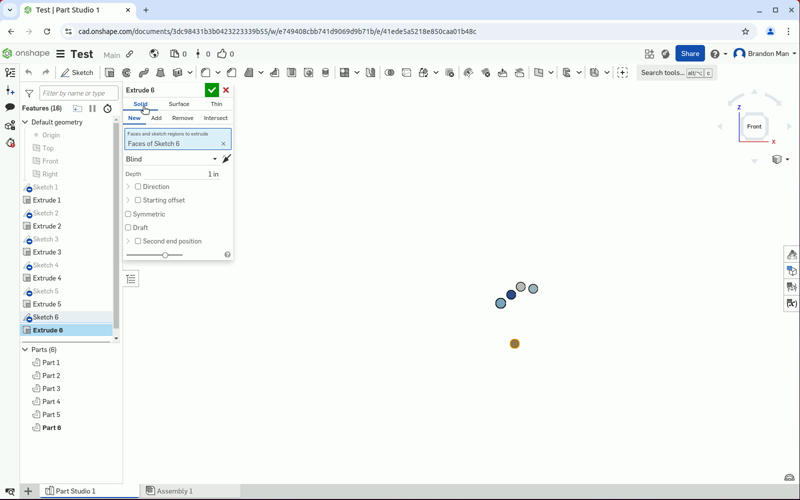
click(143, 106)
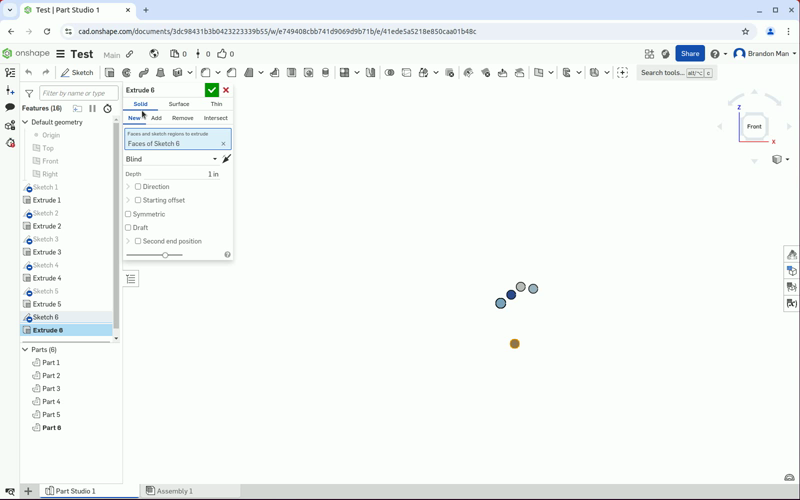
mouse_move(137, 120)
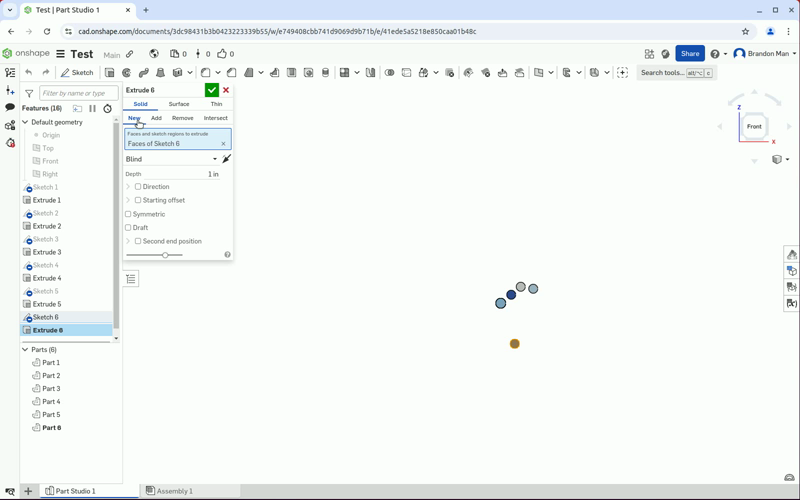
click(137, 120)
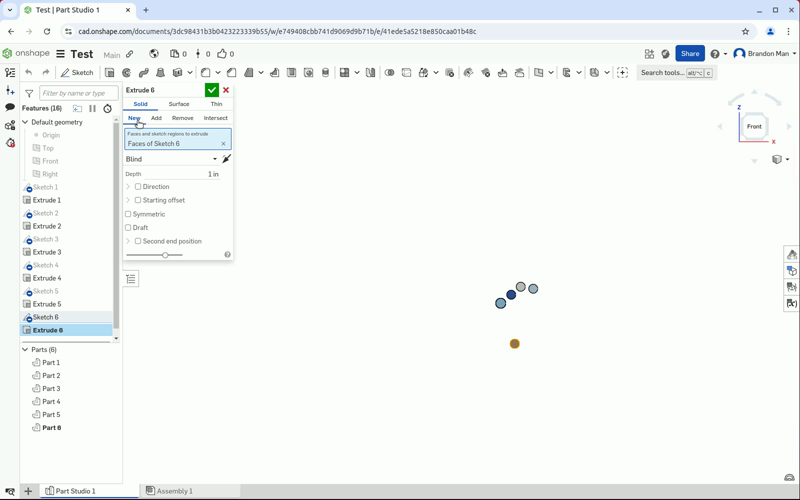
key(tab, 4)
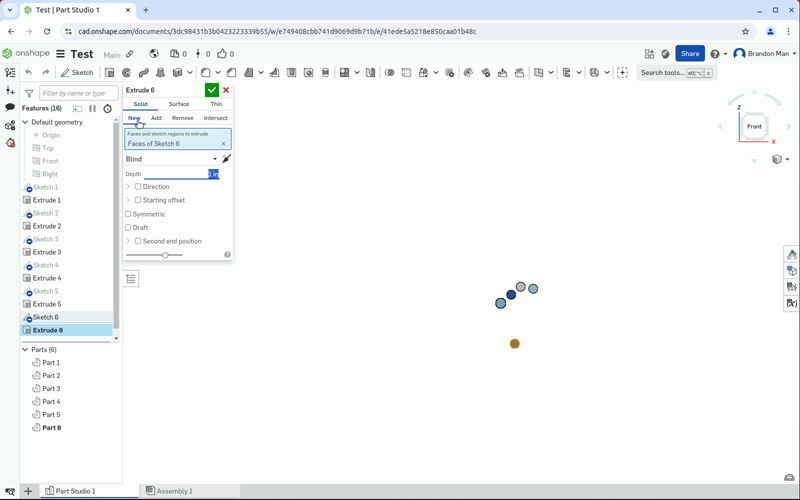
text(3.129)
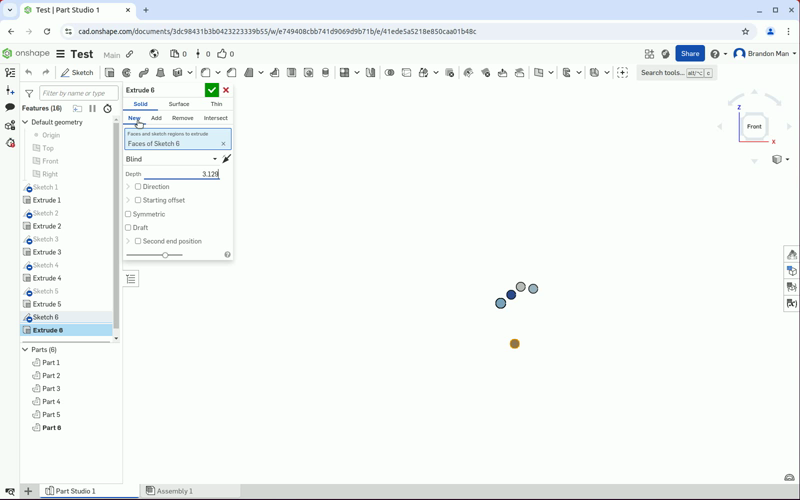
key(enter)
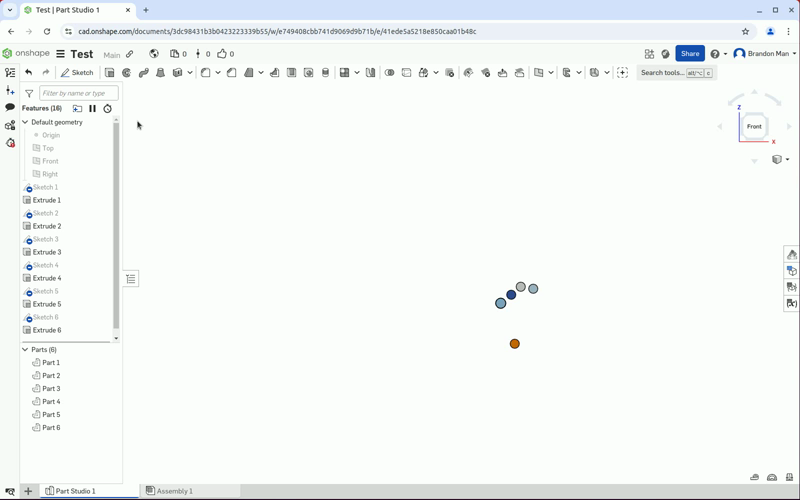
key(shift+h)
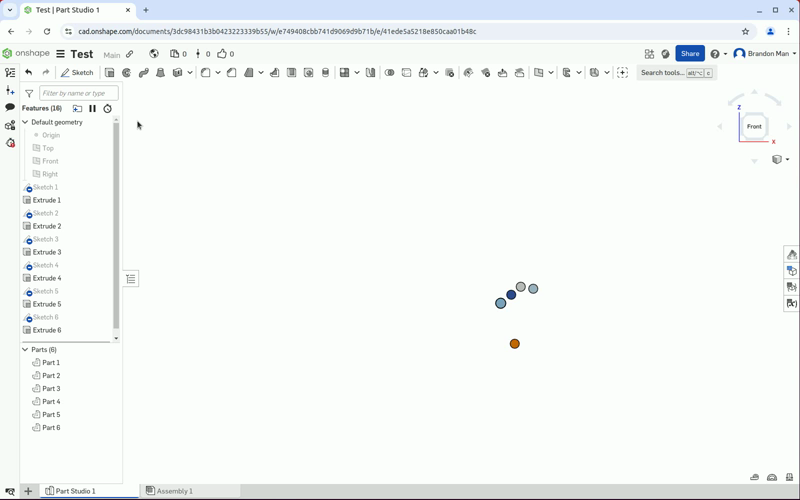
key(shift+h)
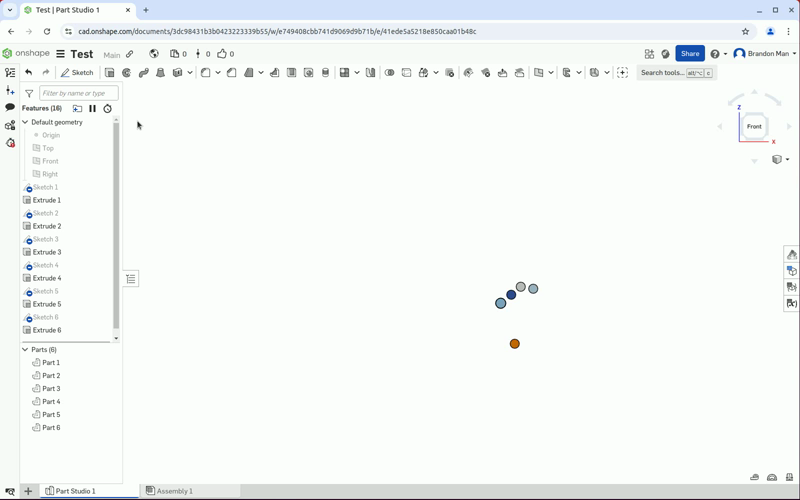
mouse_move(69, 189)
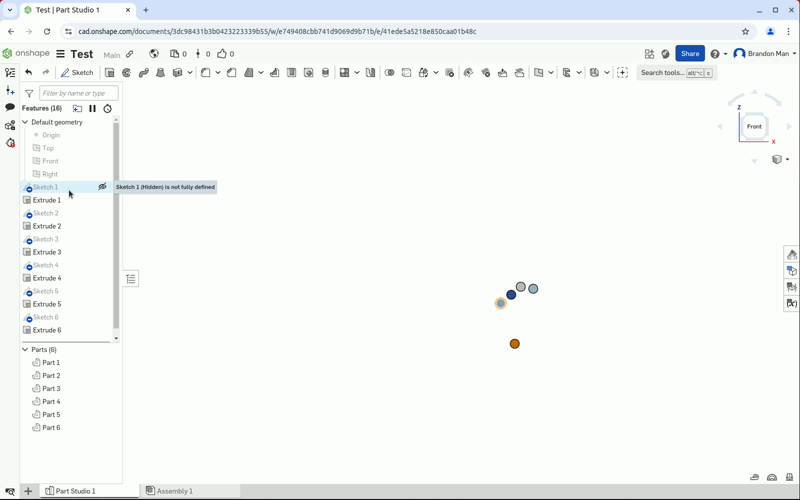
click(69, 189)
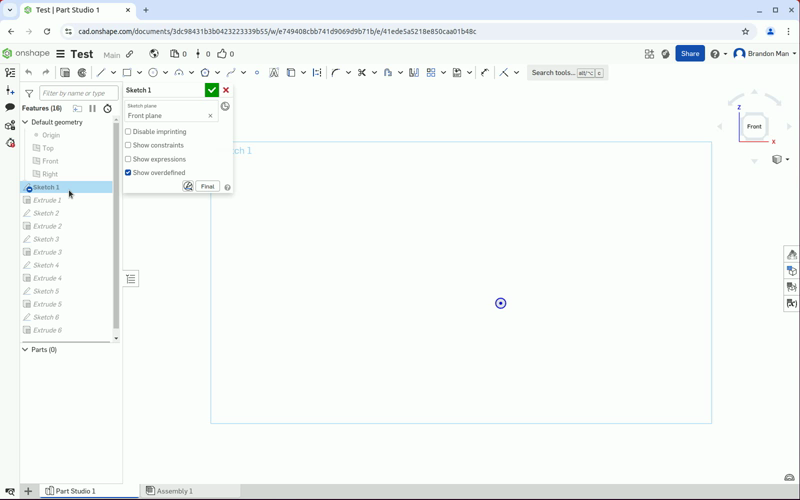
mouse_move(229, 92)
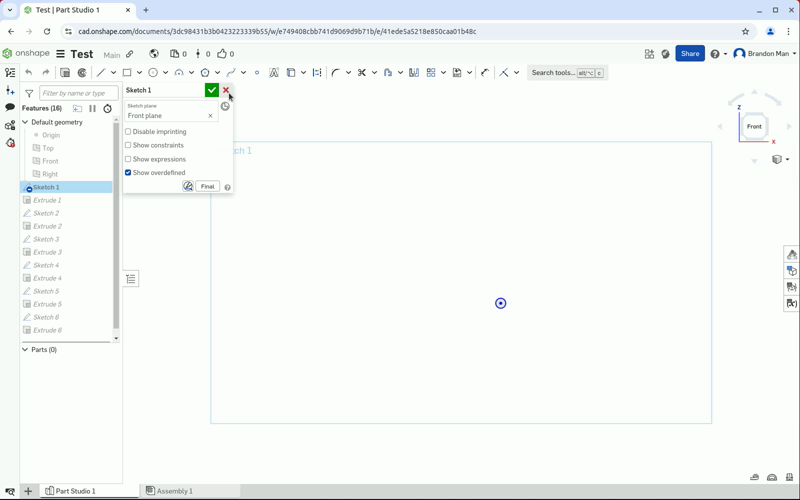
click(229, 92)
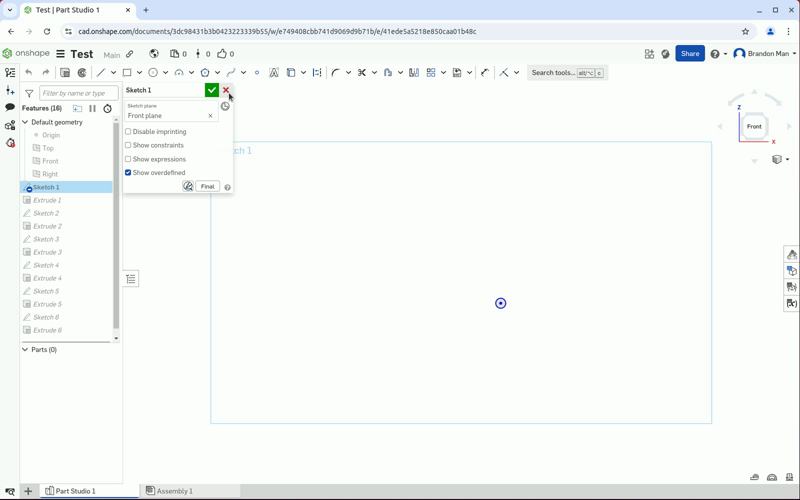
key(shift+s)
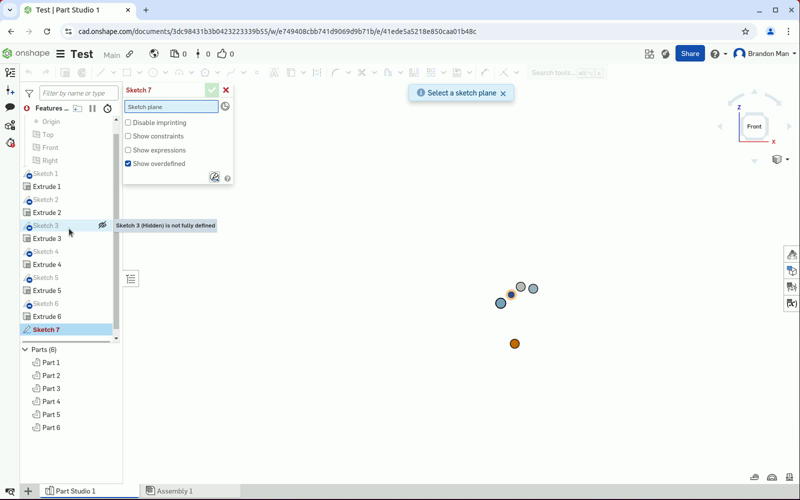
scroll(3)
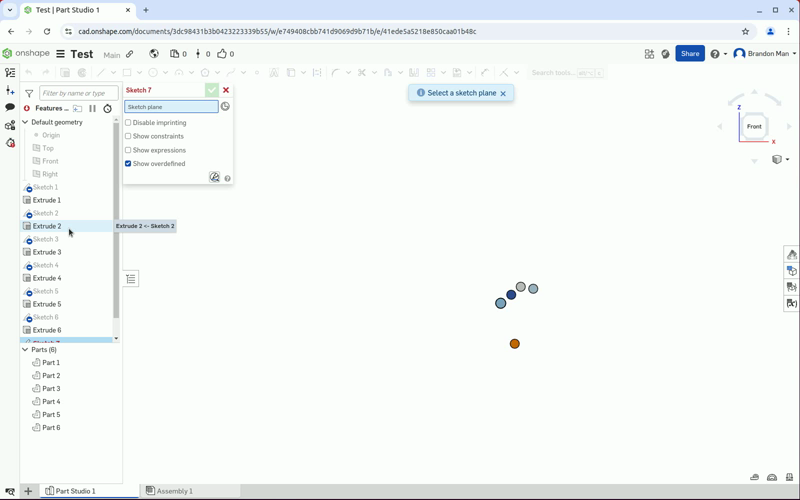
mouse_move(69, 163)
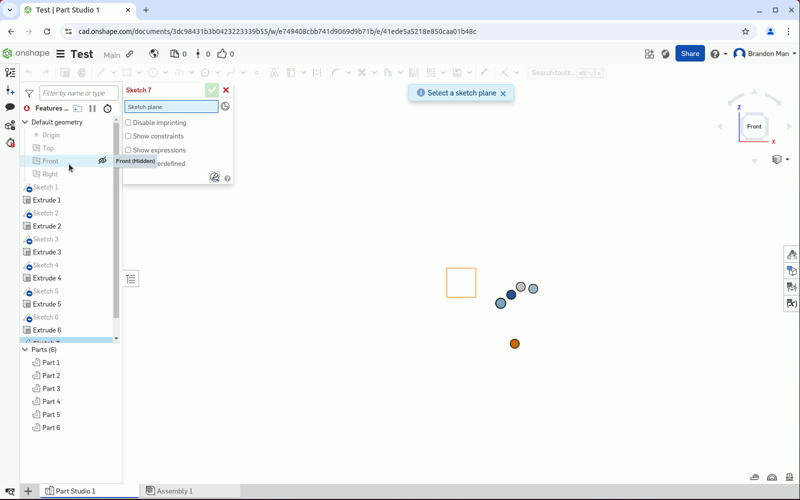
click(69, 163)
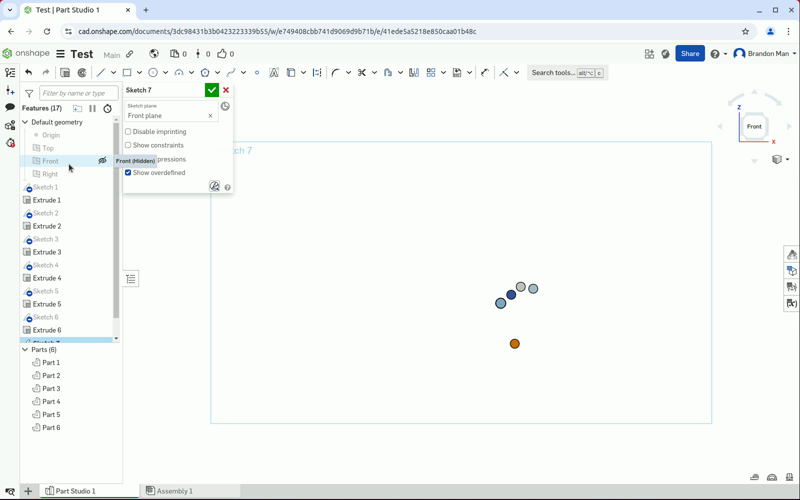
mouse_move(73, 352)
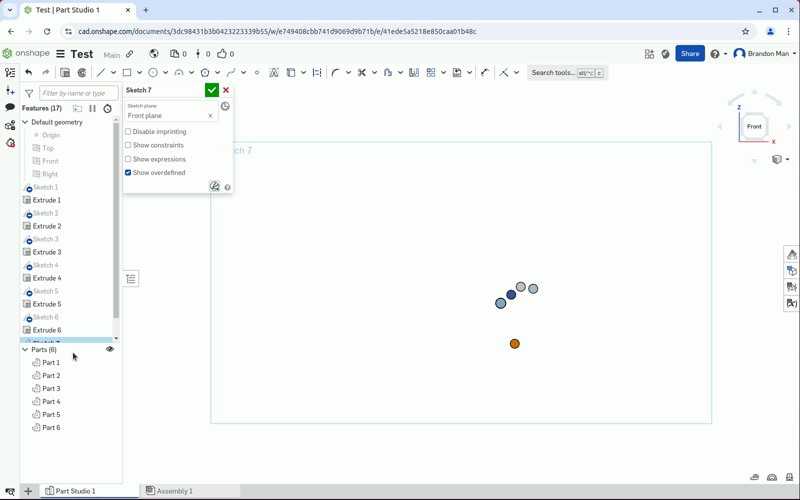
key(y)
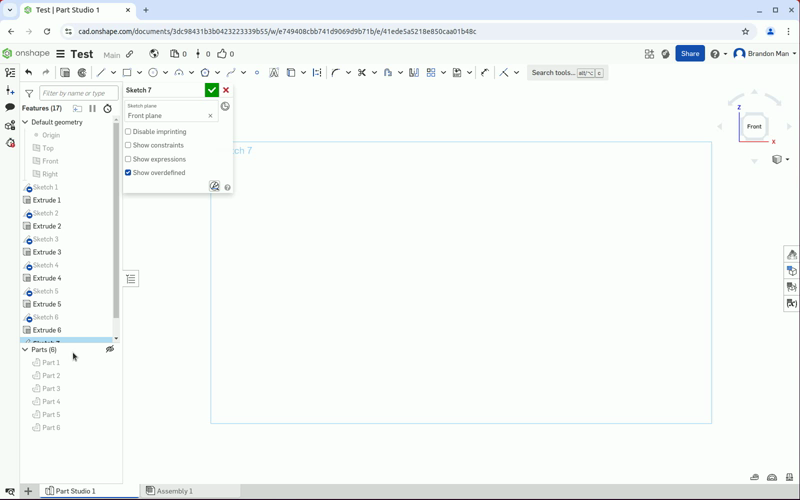
key(c)
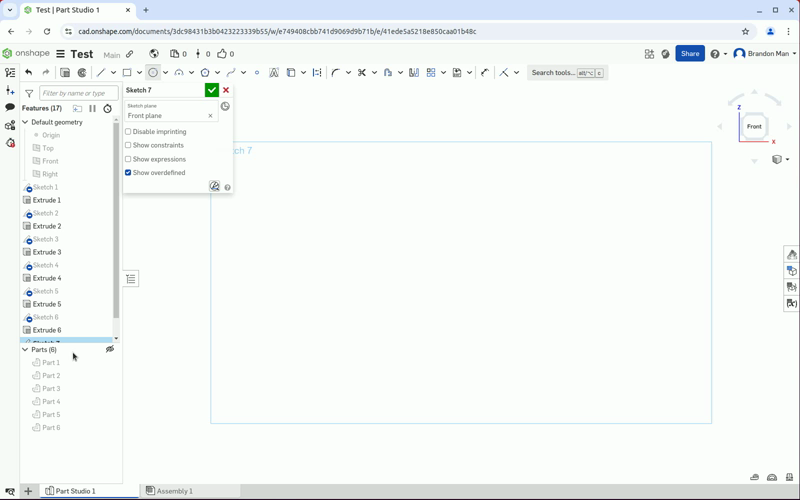
key_down(shift)
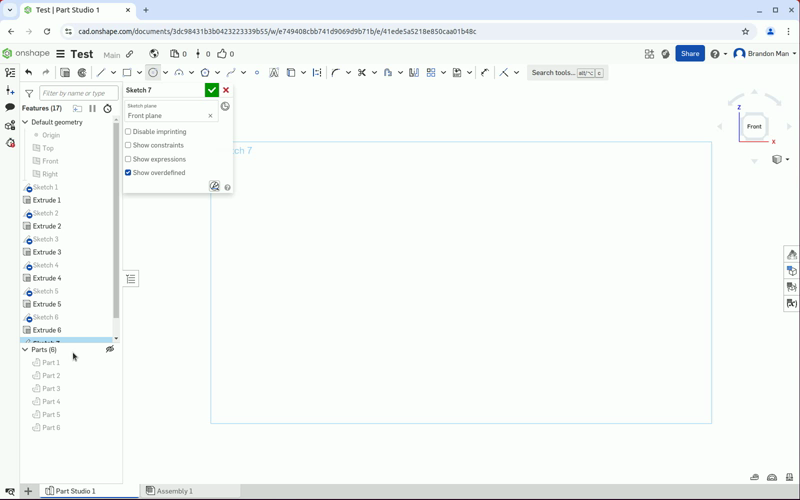
mouse_move(554, 345)
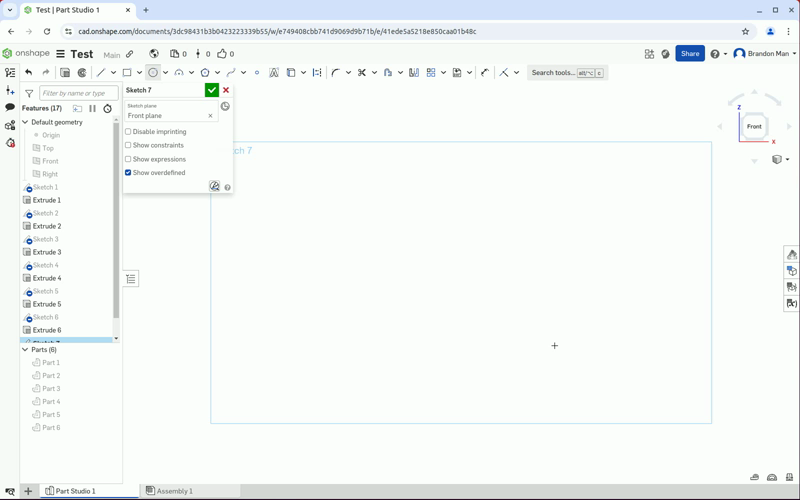
click(554, 345)
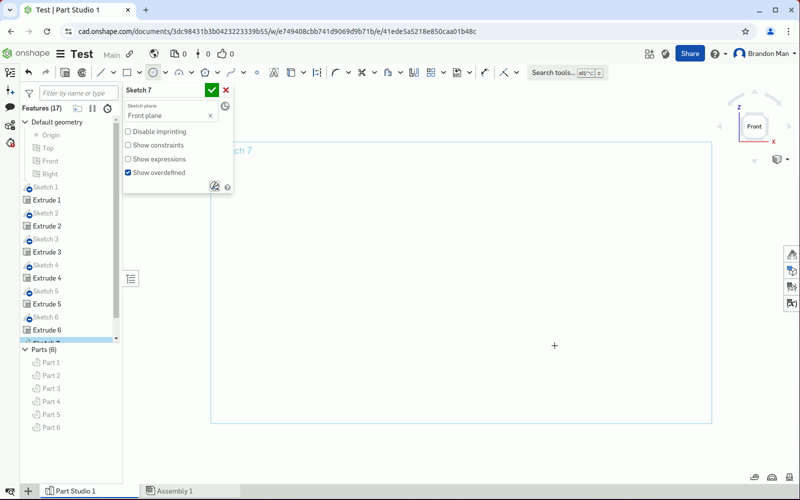
key_up(shift)
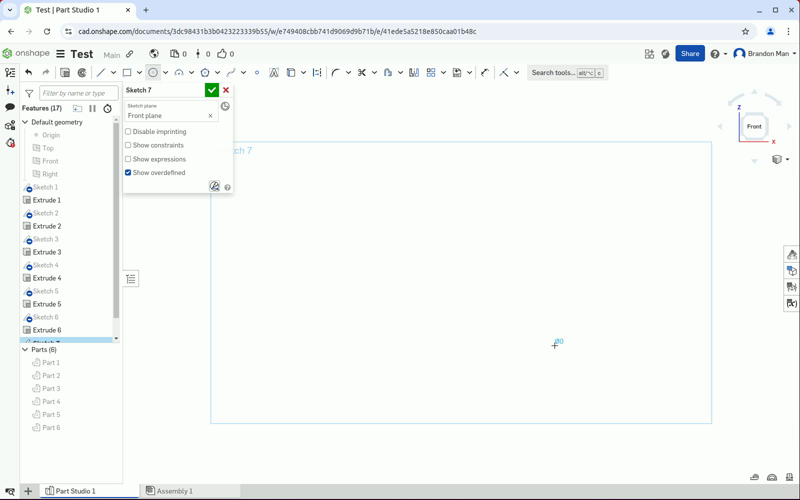
mouse_move(559, 345)
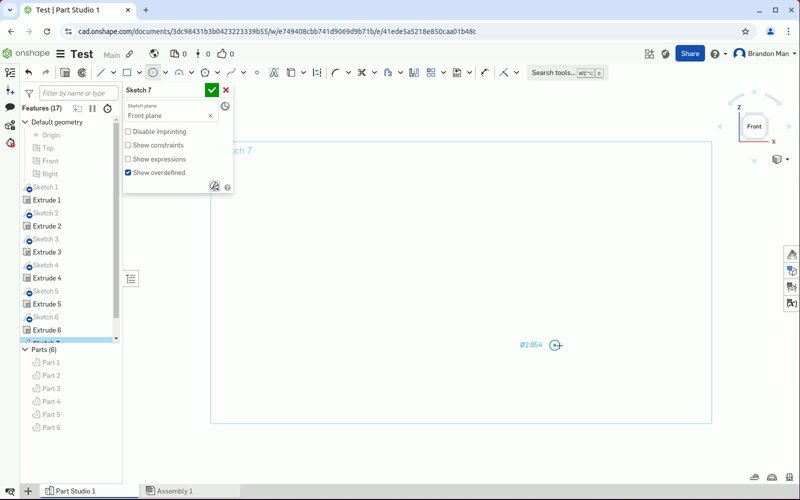
click(559, 345)
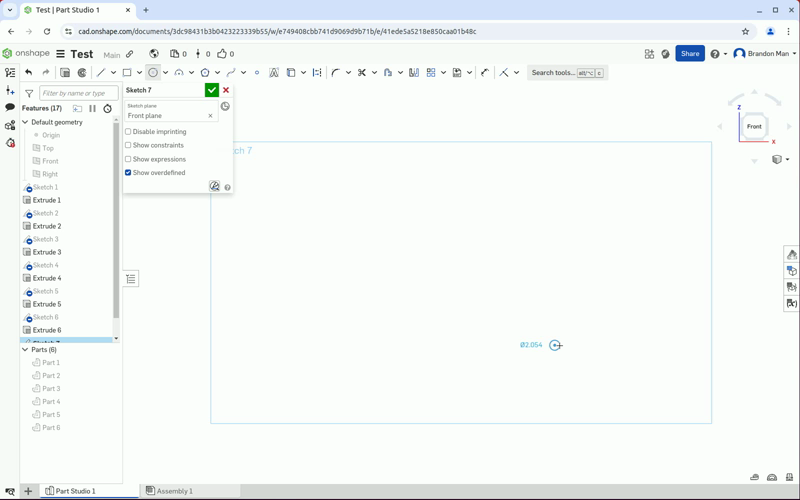
key(esc)
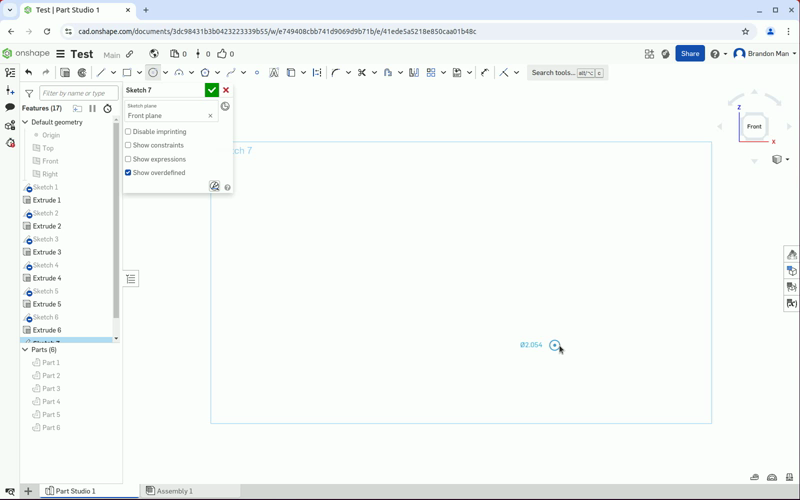
mouse_move(551, 348)
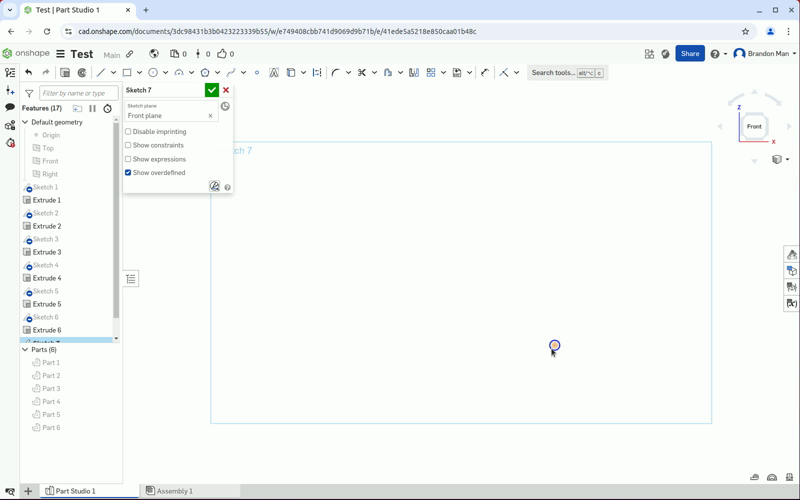
scroll(6)
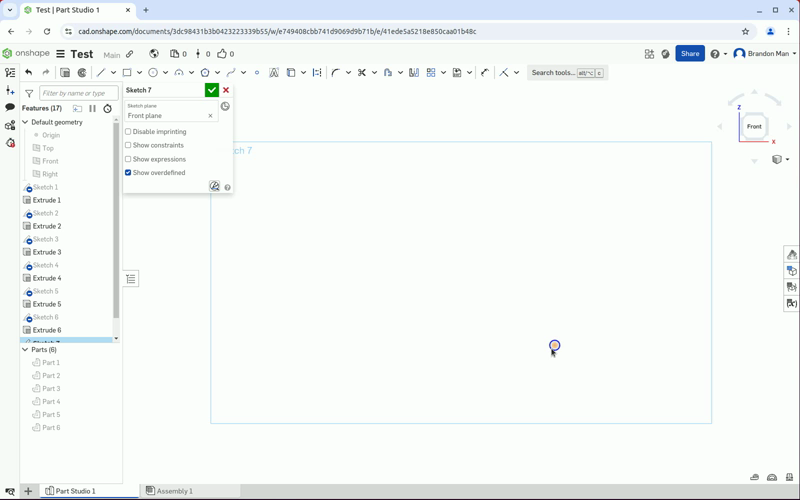
scroll(6)
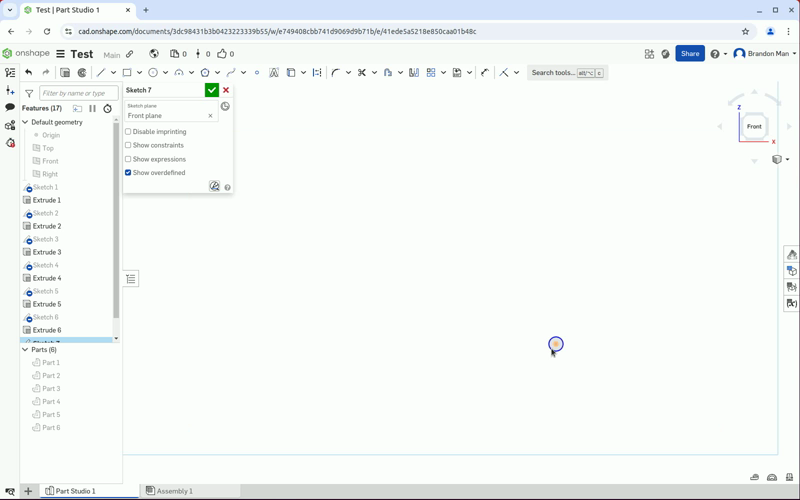
scroll(6)
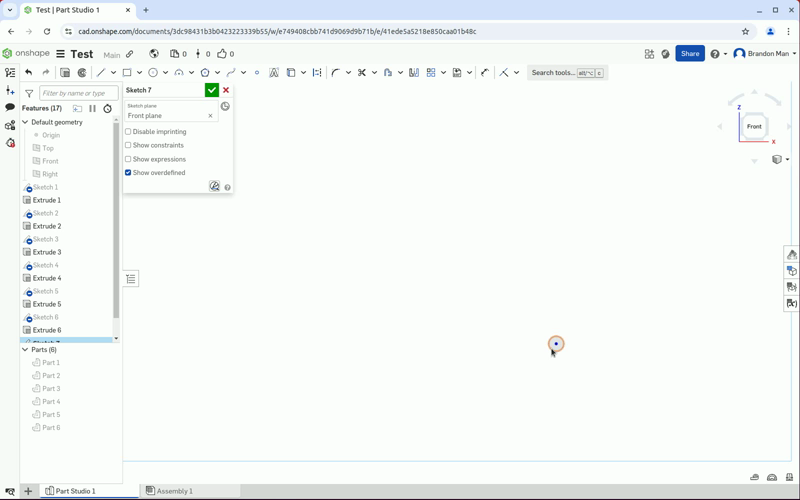
scroll(6)
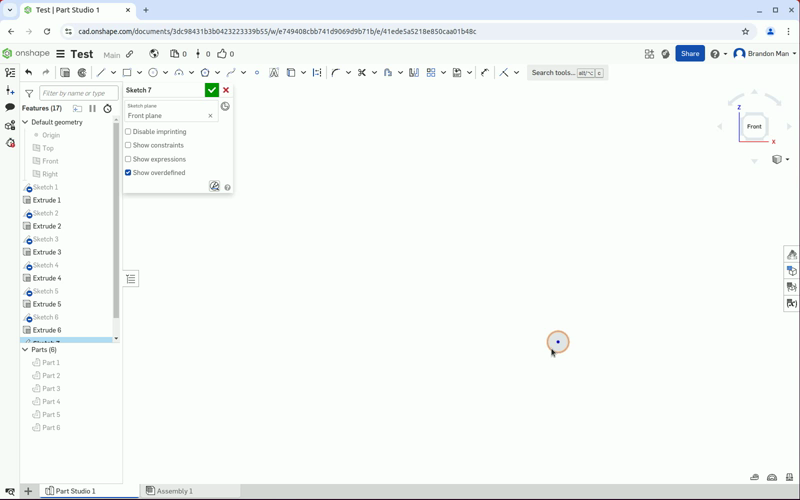
scroll(6)
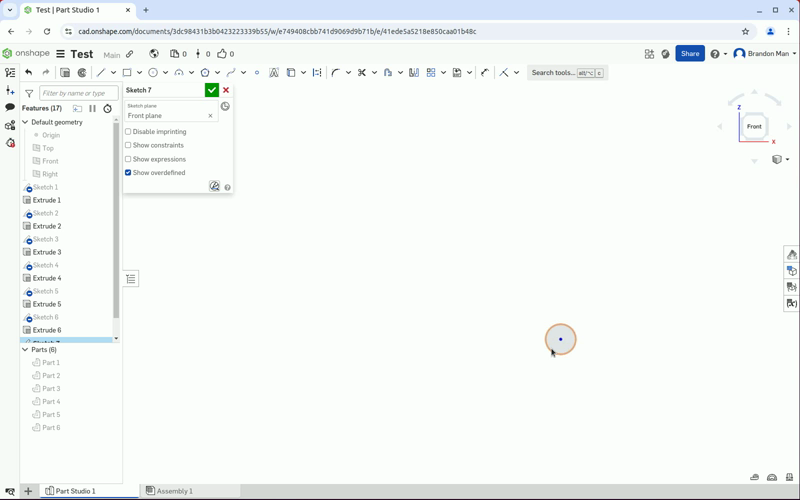
scroll(6)
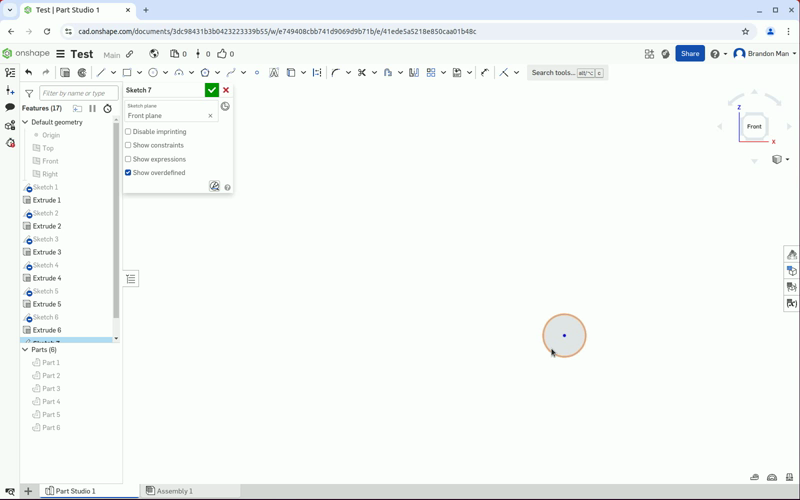
scroll(6)
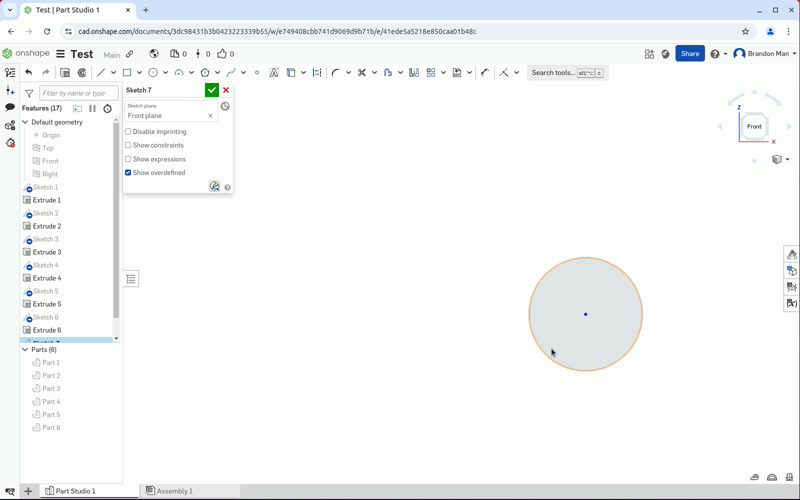
click(551, 348)
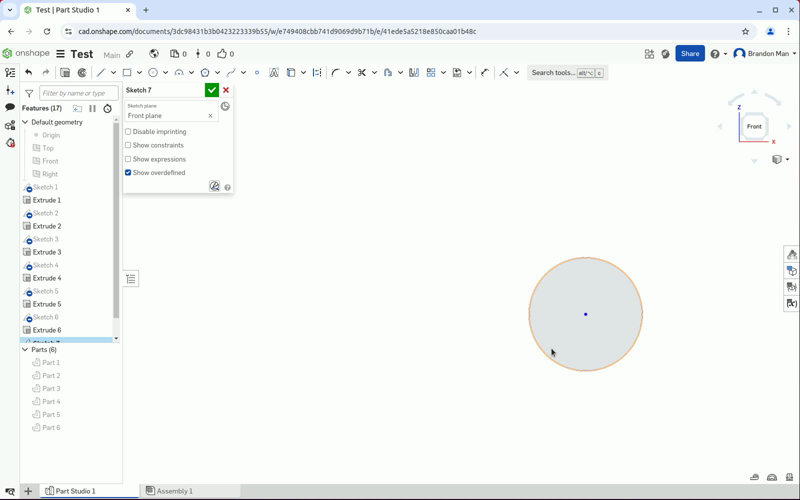
scroll(-6)
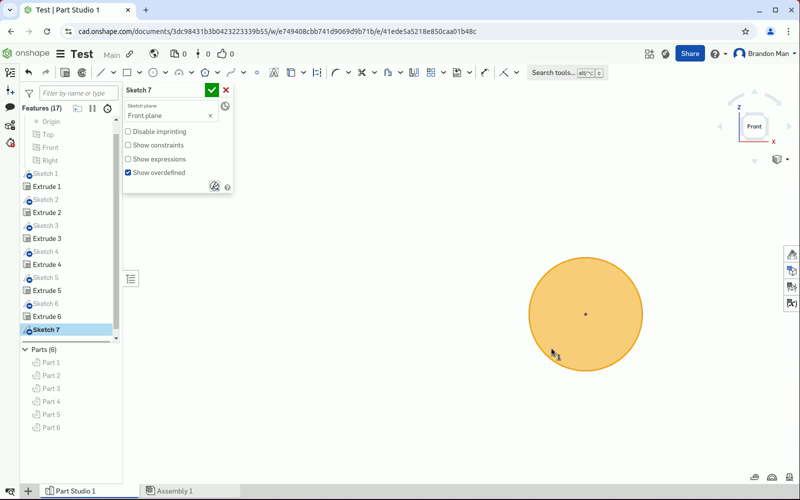
scroll(-6)
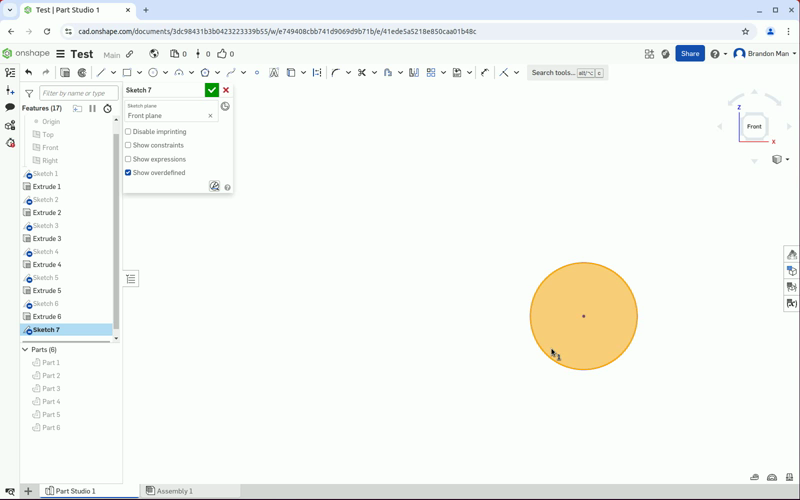
scroll(-6)
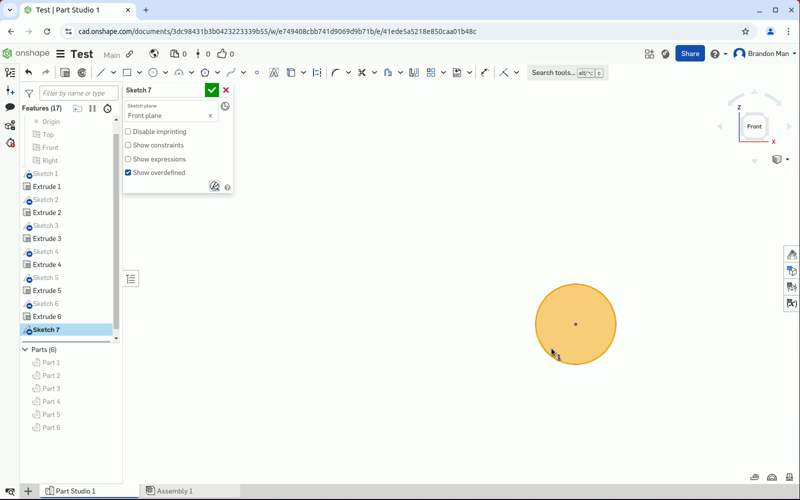
scroll(-6)
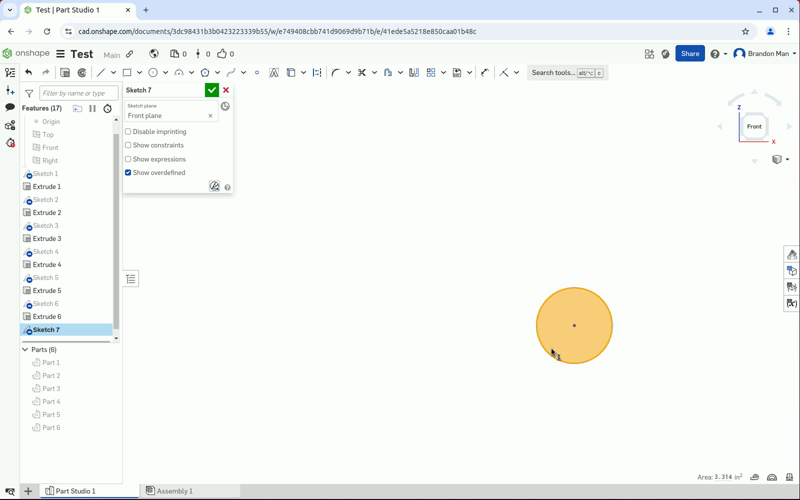
scroll(-6)
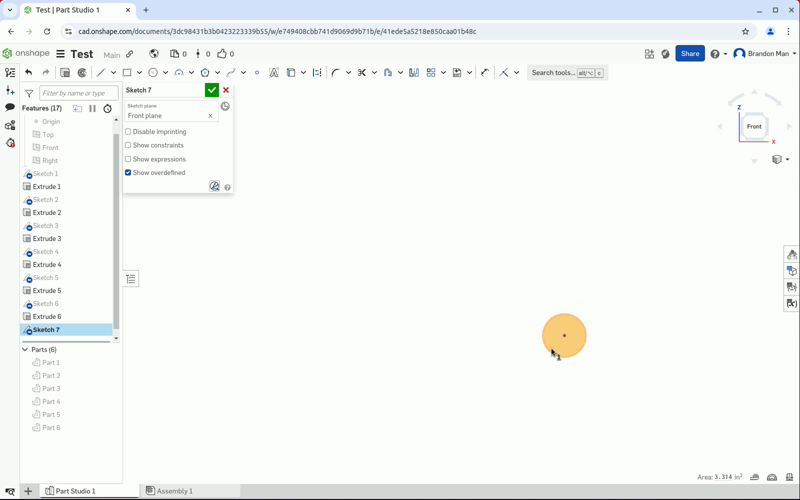
scroll(-6)
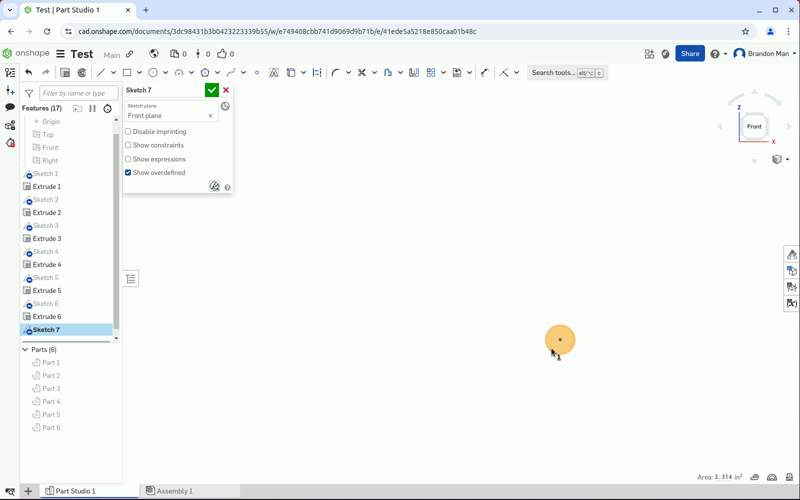
scroll(-6)
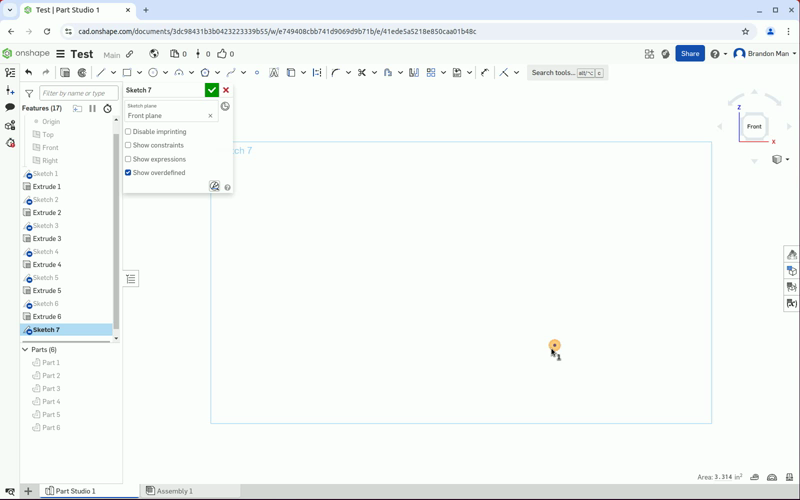
mouse_move(73, 352)
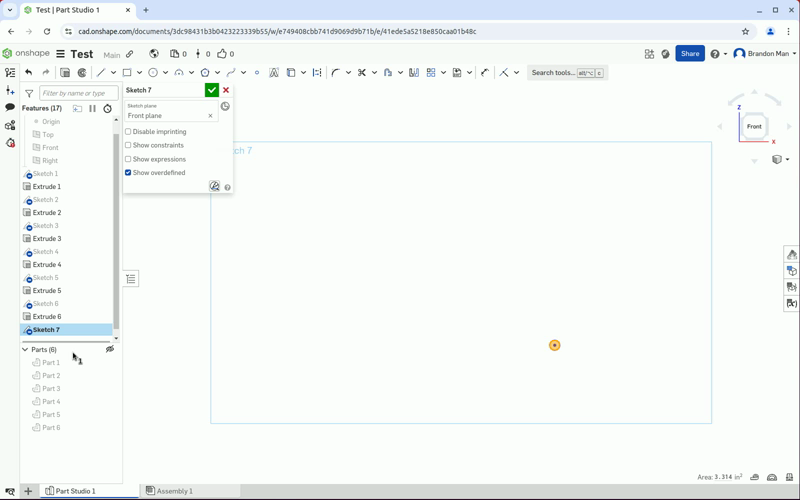
key(shift+y)
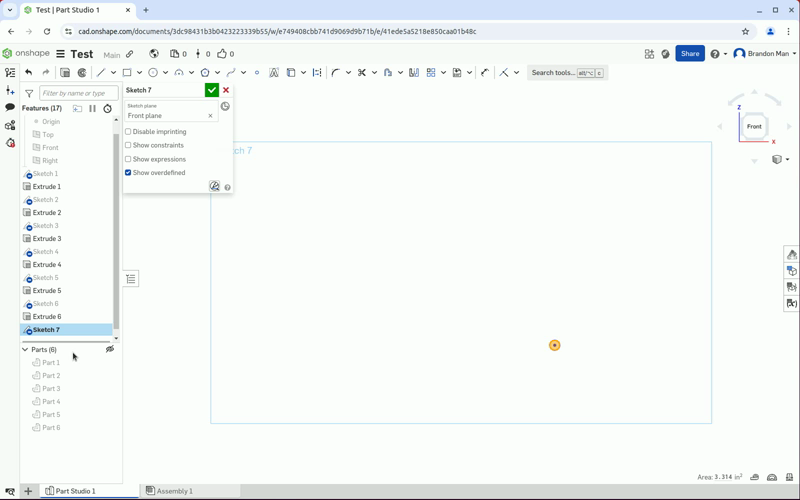
key(shift+e)
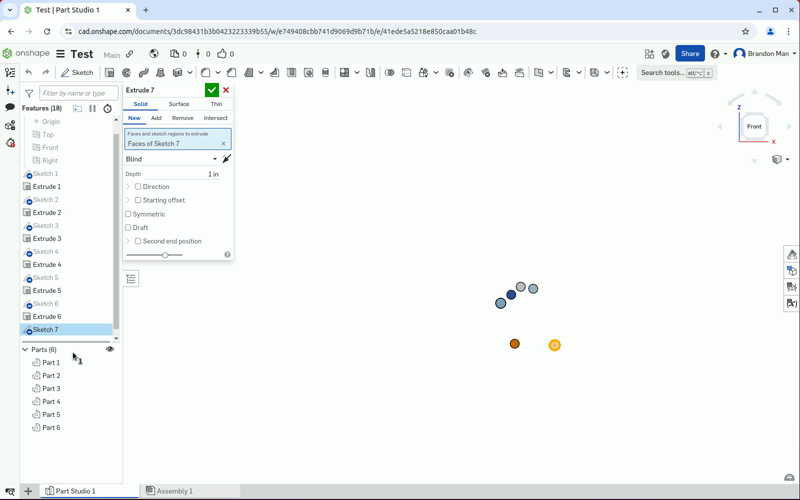
mouse_move(143, 106)
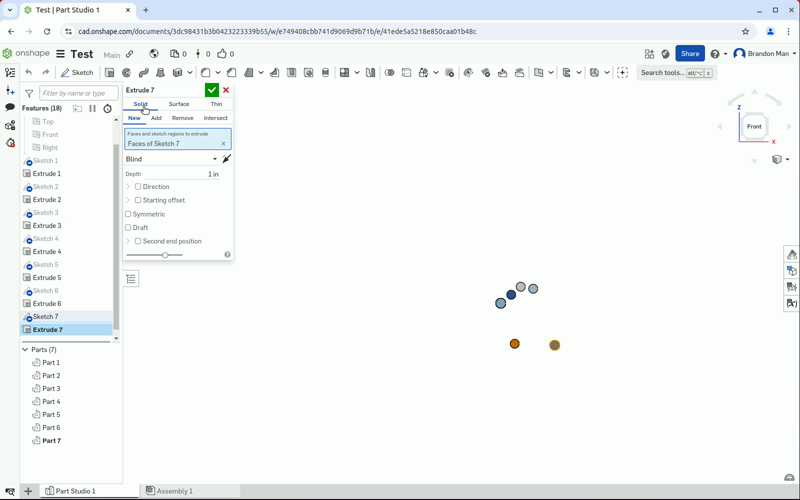
click(143, 106)
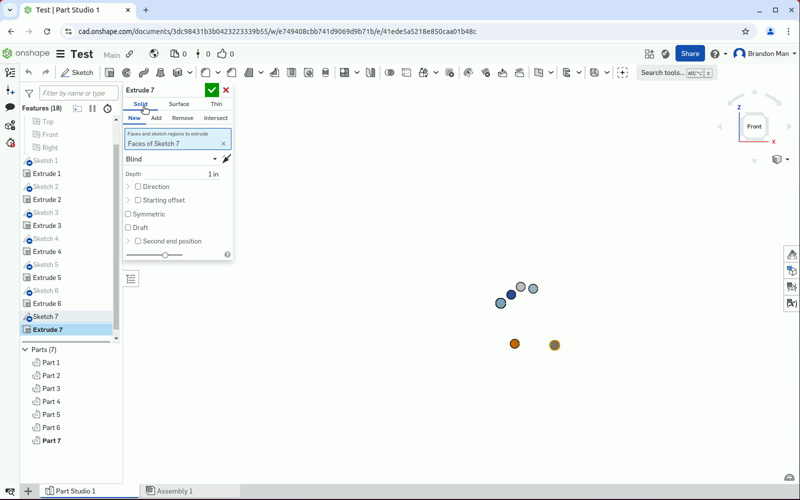
mouse_move(137, 120)
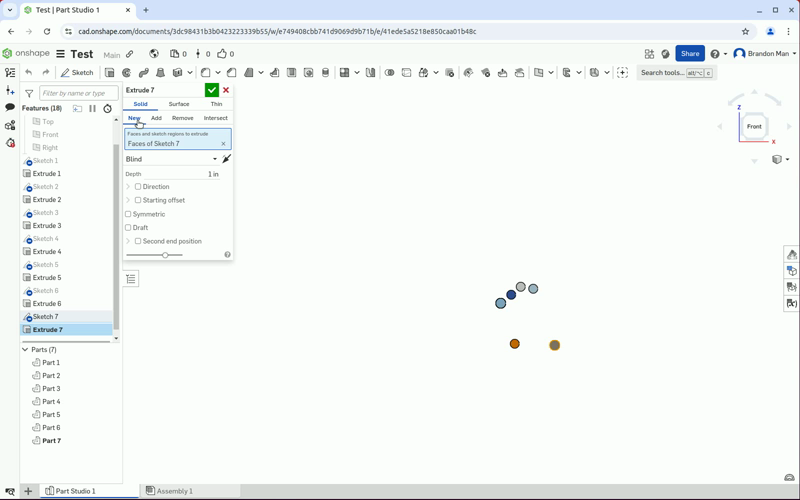
click(137, 120)
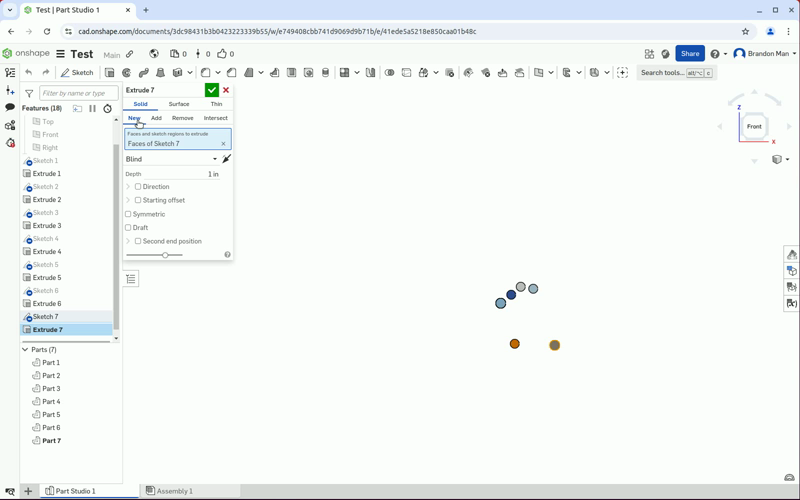
key(tab, 4)
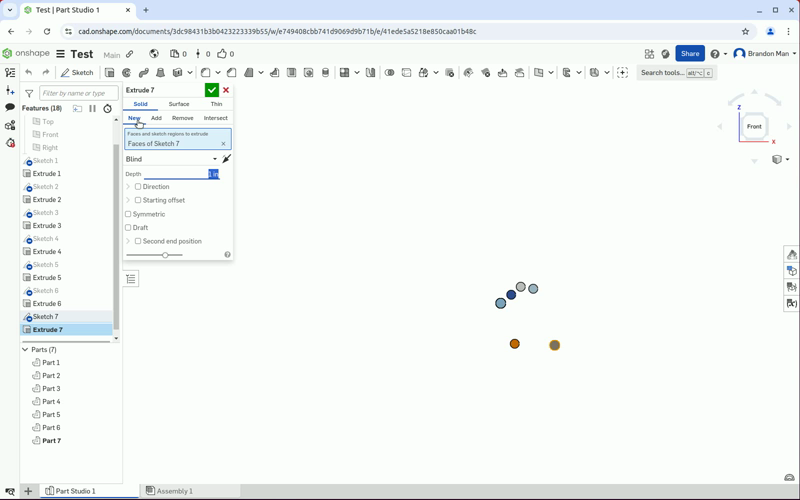
text(3.129)
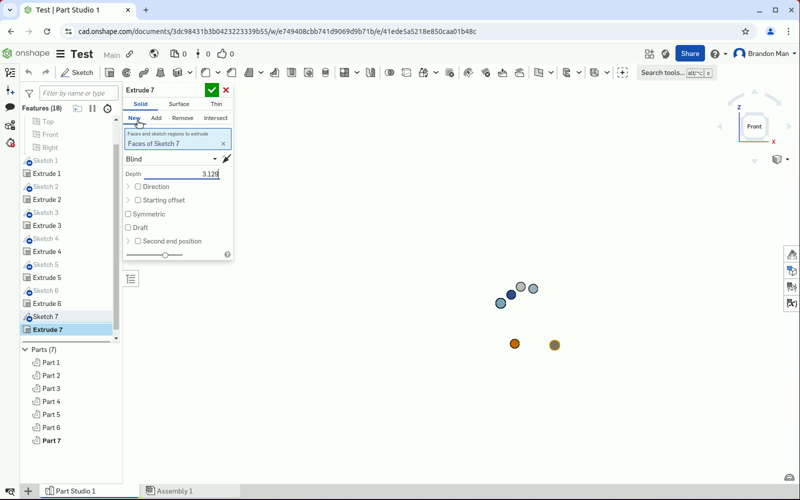
key(enter)
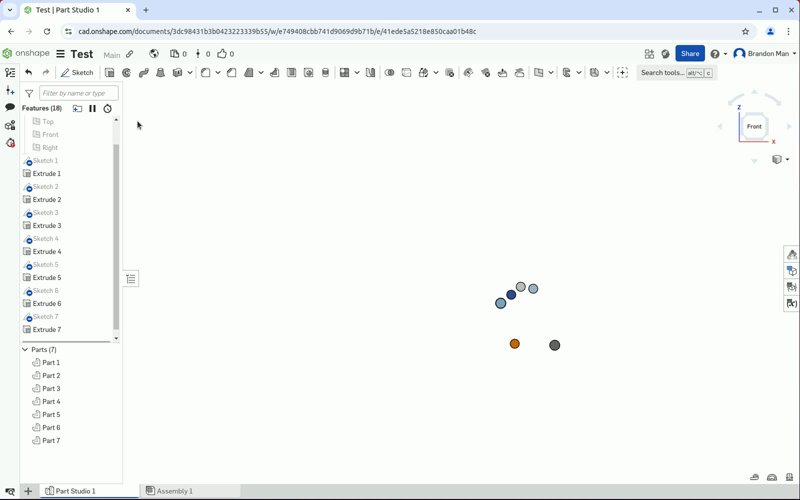
key(shift+h)
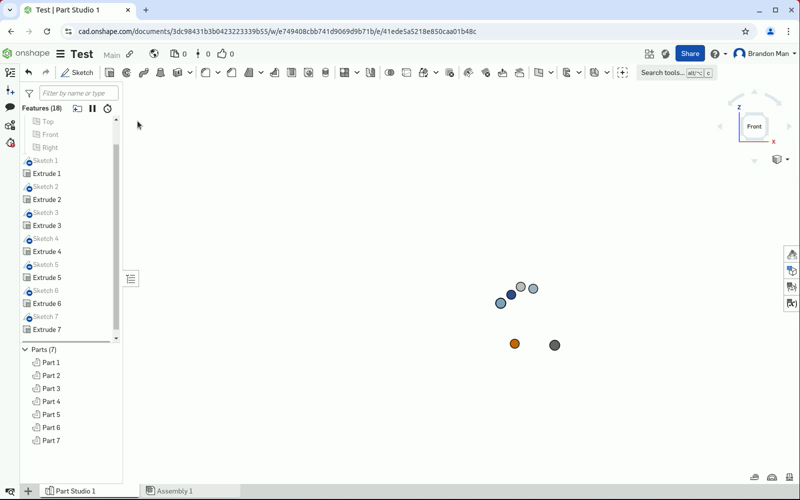
key(shift+h)
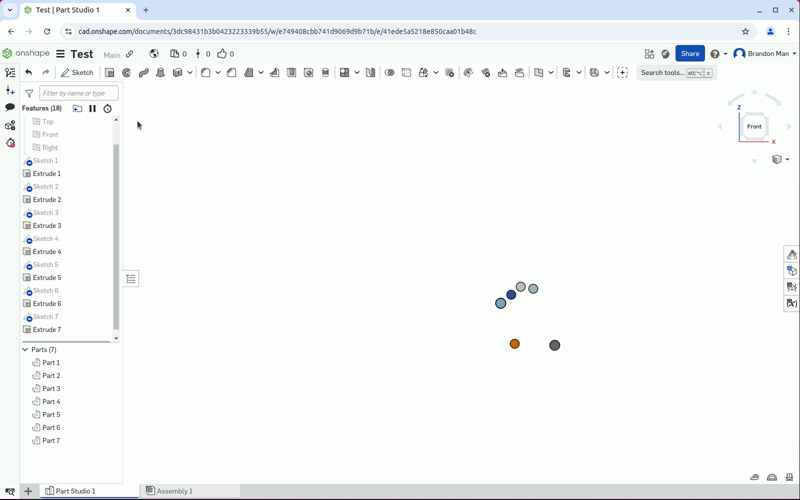
mouse_move(69, 163)
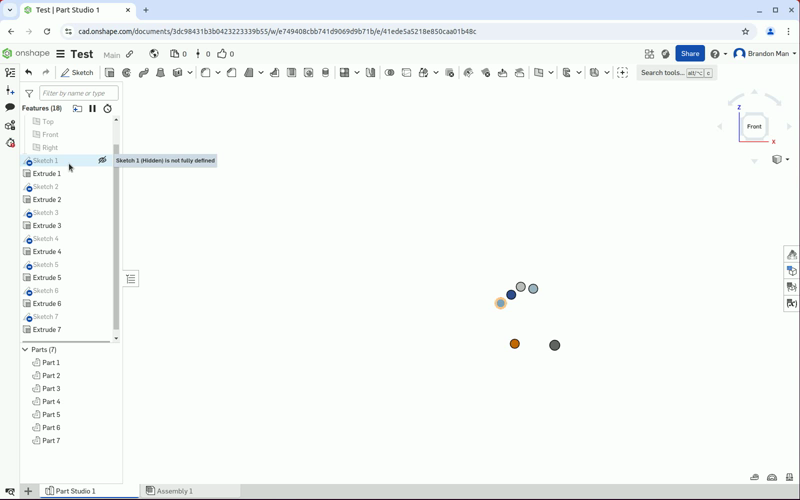
click(69, 163)
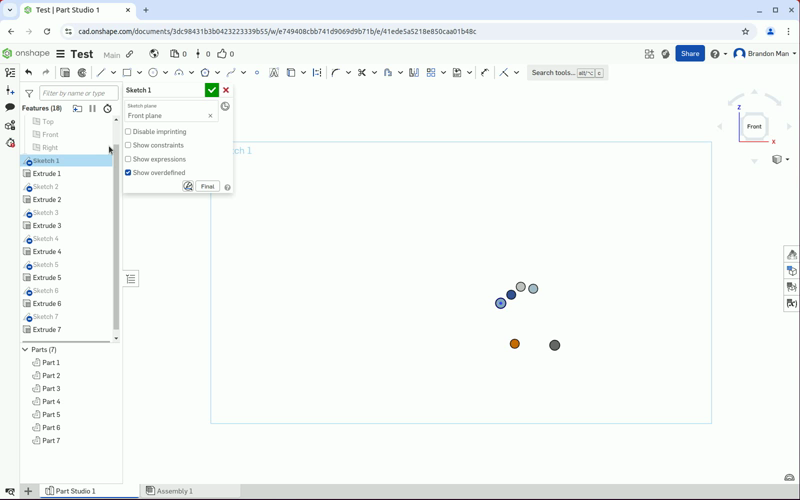
mouse_move(229, 92)
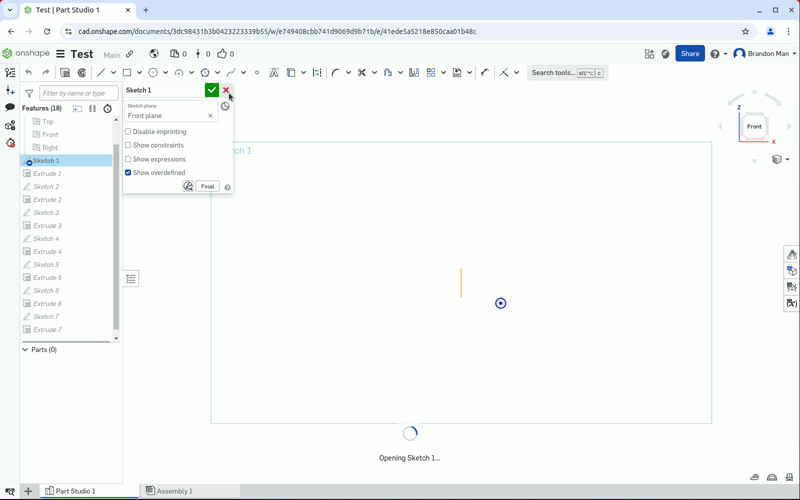
click(229, 92)
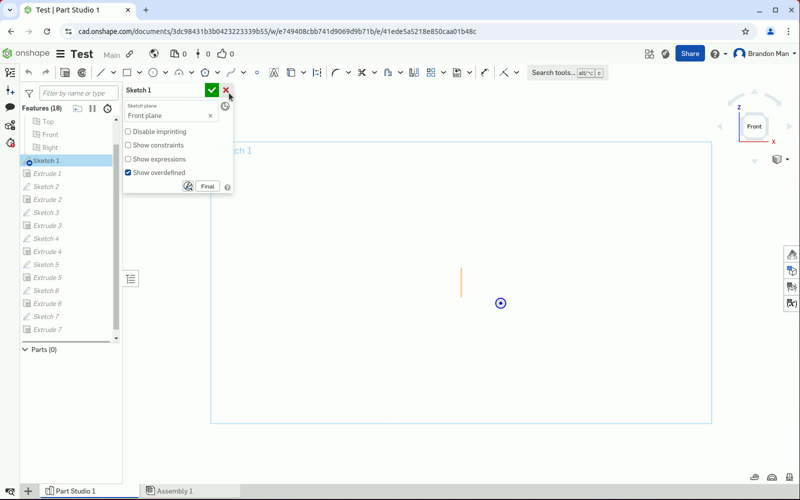
key(shift+s)
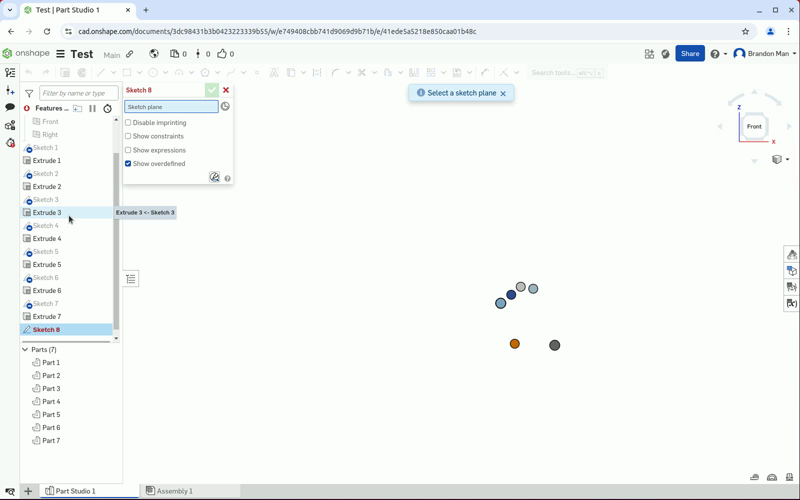
scroll(3)
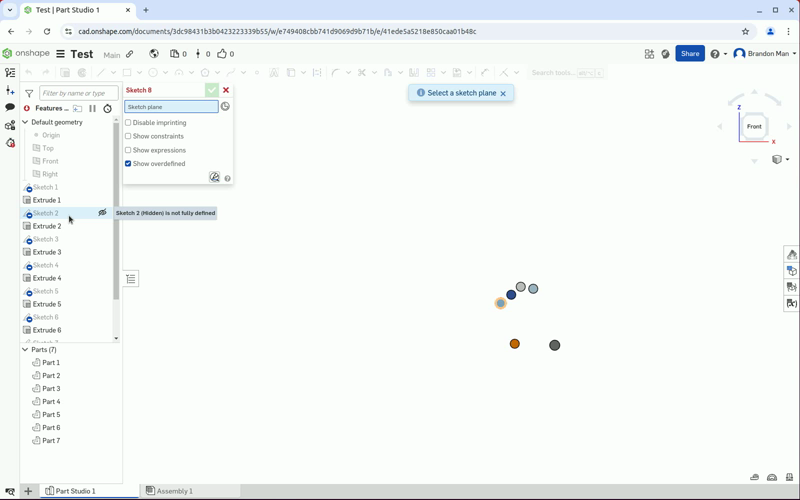
mouse_move(69, 163)
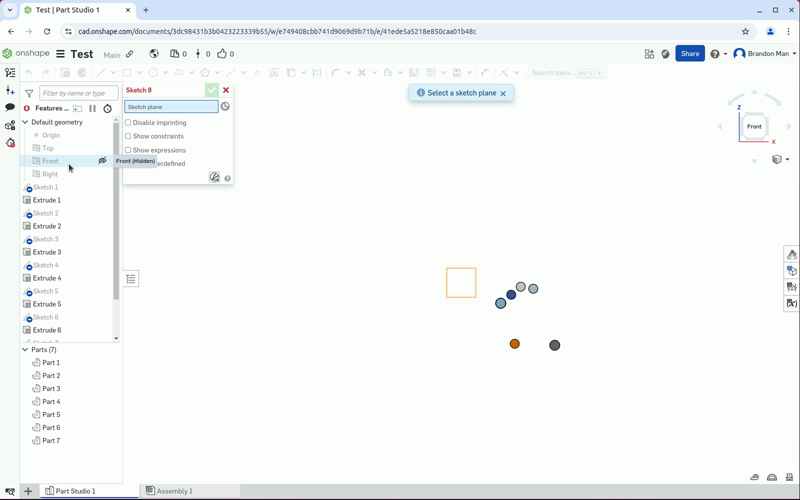
click(69, 163)
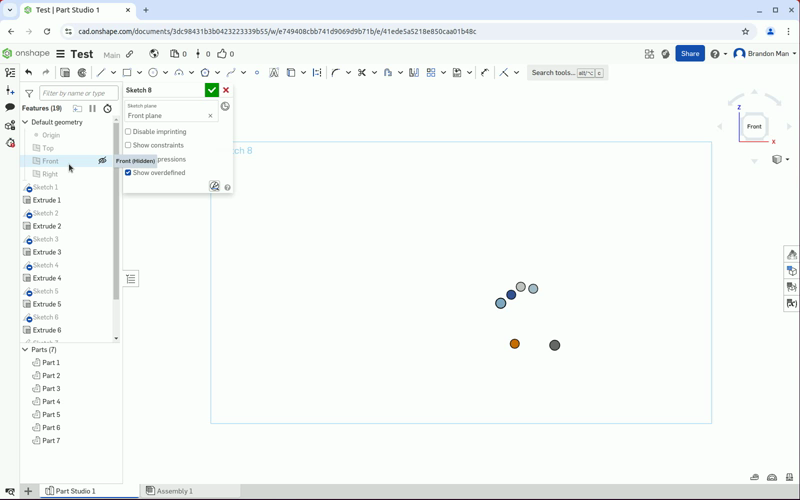
mouse_move(73, 352)
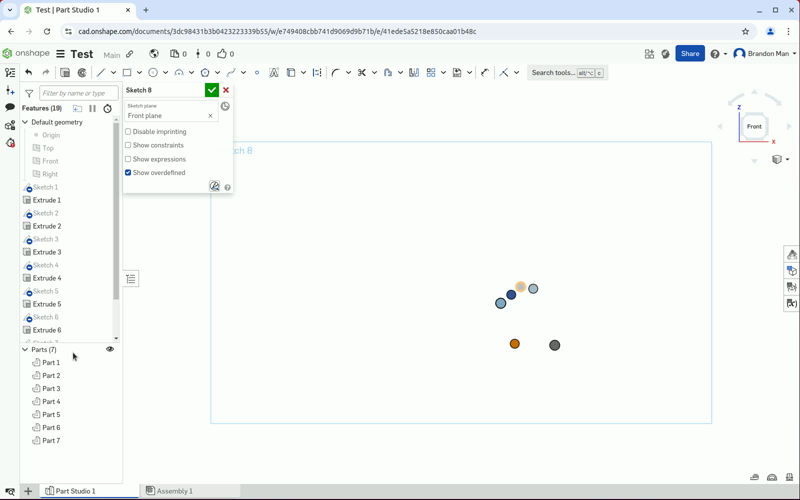
key(y)
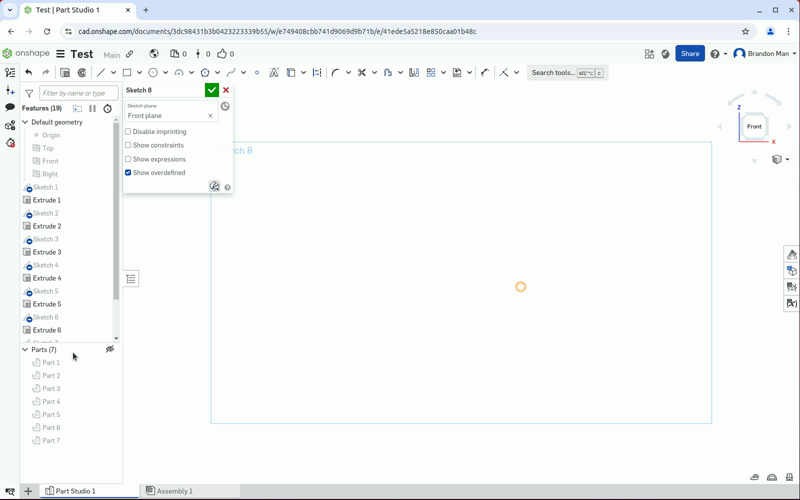
key(a)
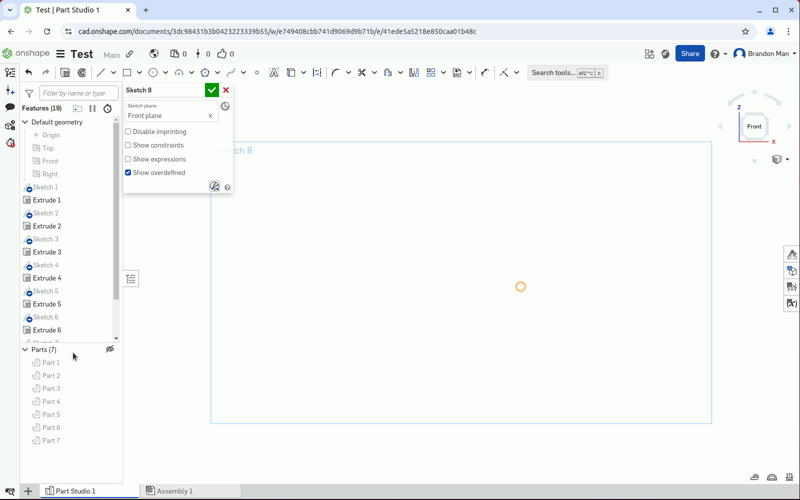
key_down(shift)
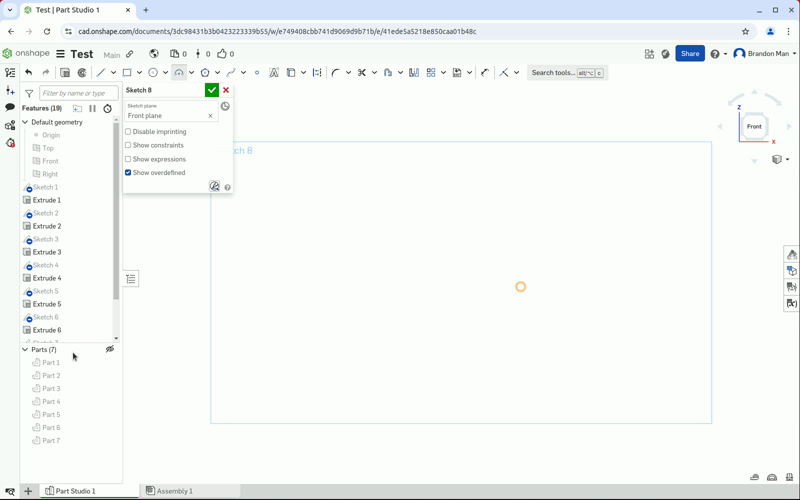
mouse_move(508, 343)
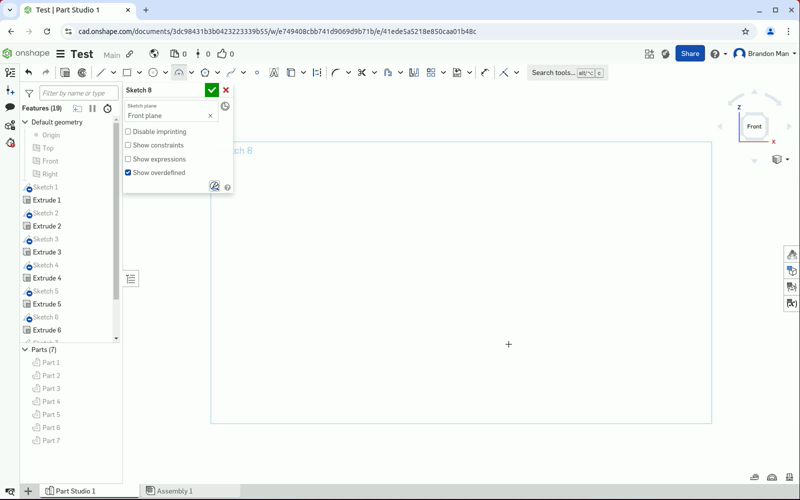
click(508, 343)
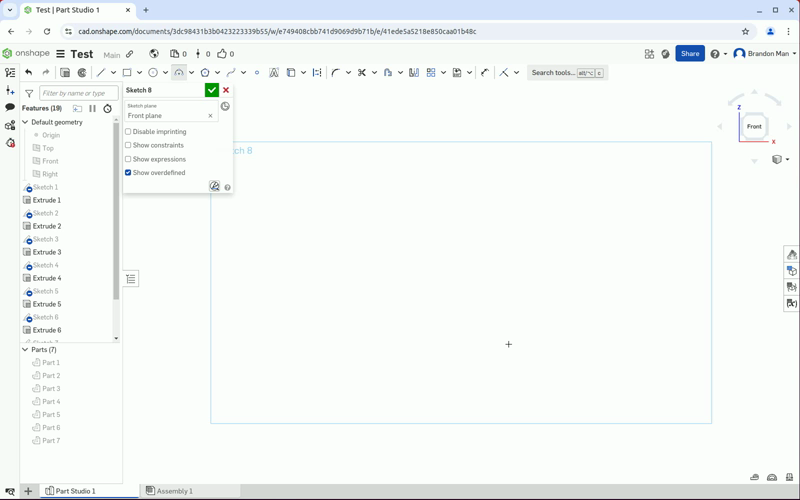
key_up(shift)
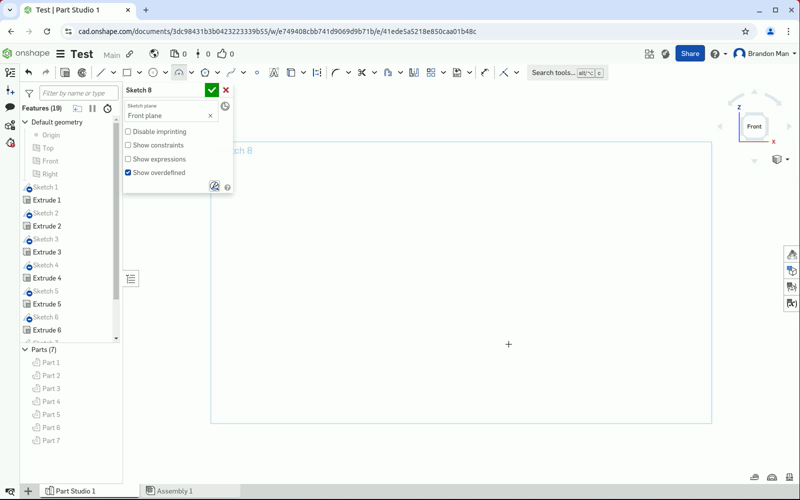
key_down(shift)
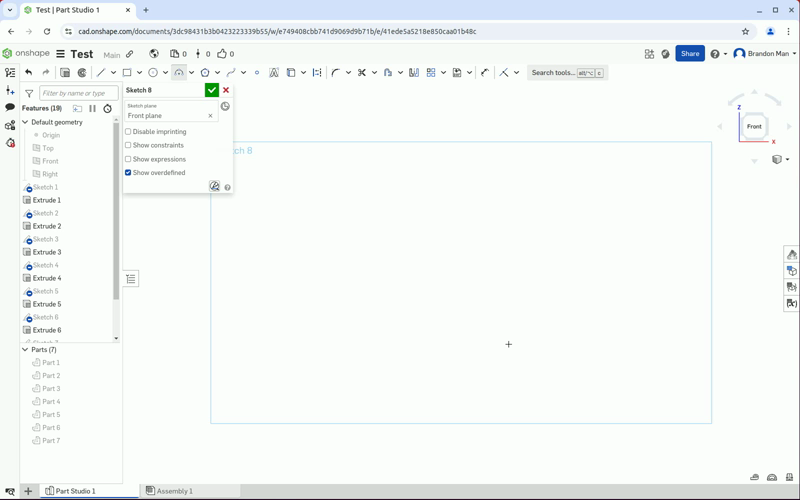
mouse_move(521, 343)
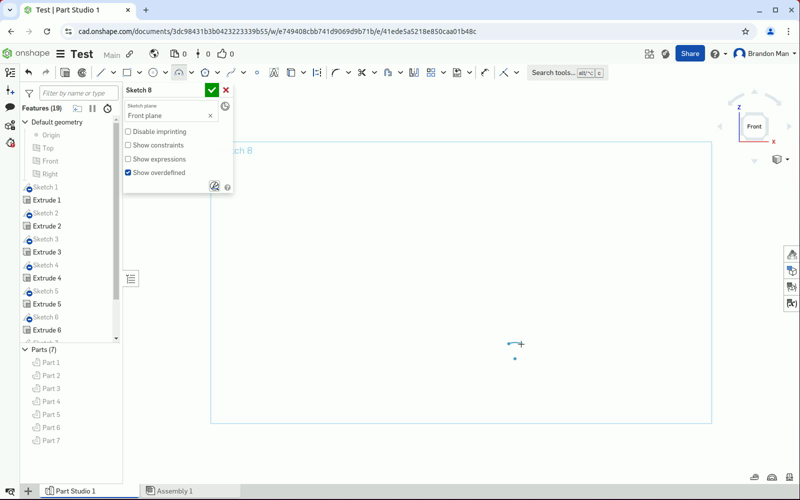
click(521, 343)
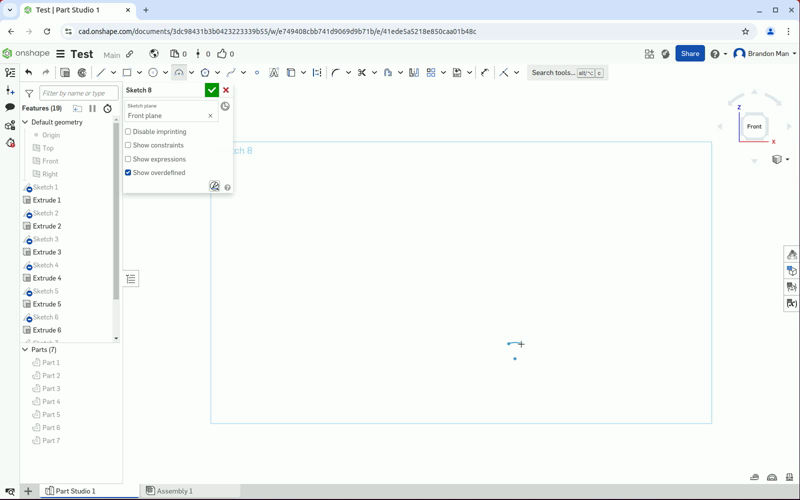
mouse_move(515, 350)
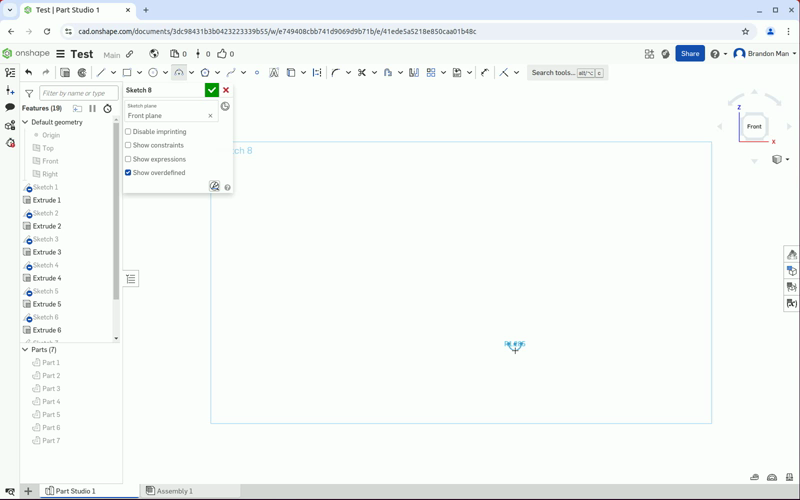
click(515, 350)
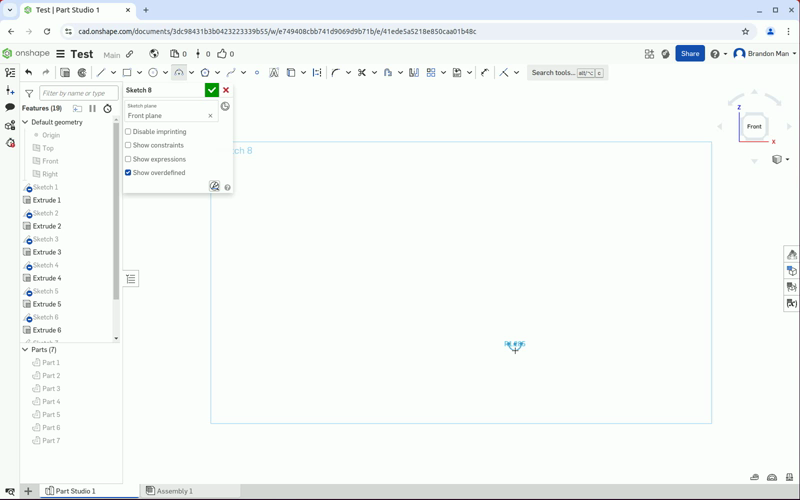
key_up(shift)
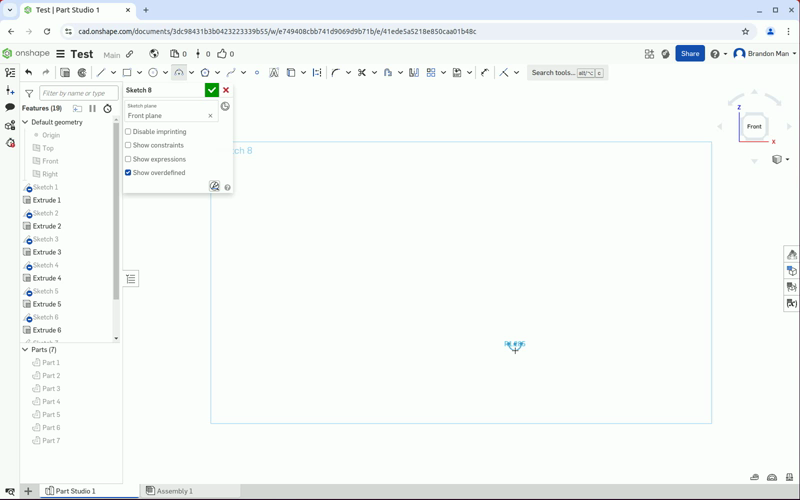
key(esc)
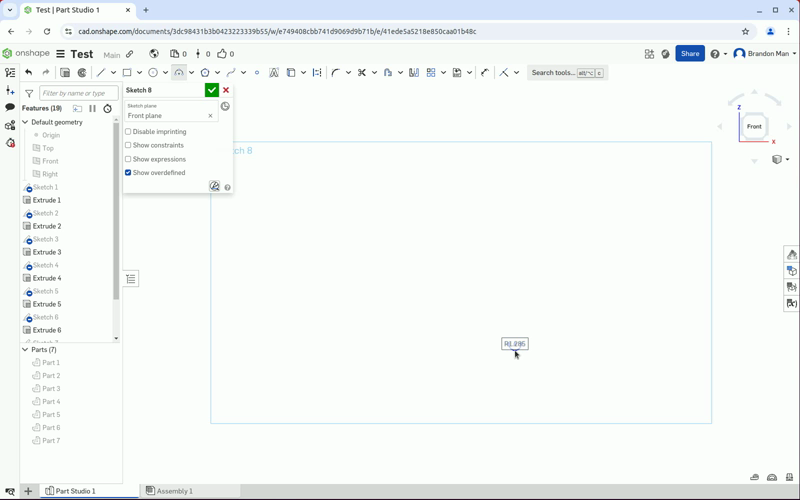
key(l)
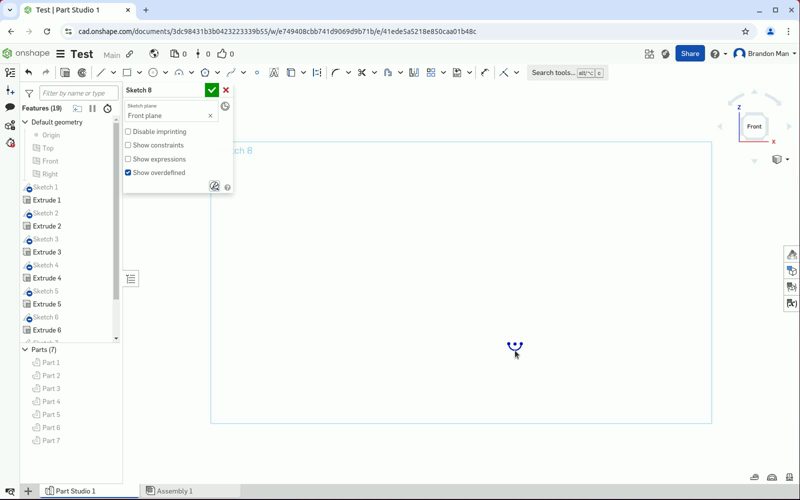
mouse_move(521, 343)
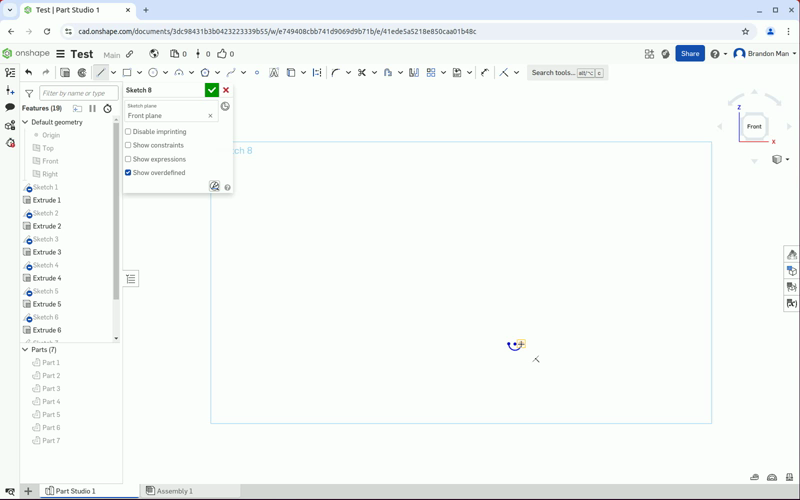
click(521, 343)
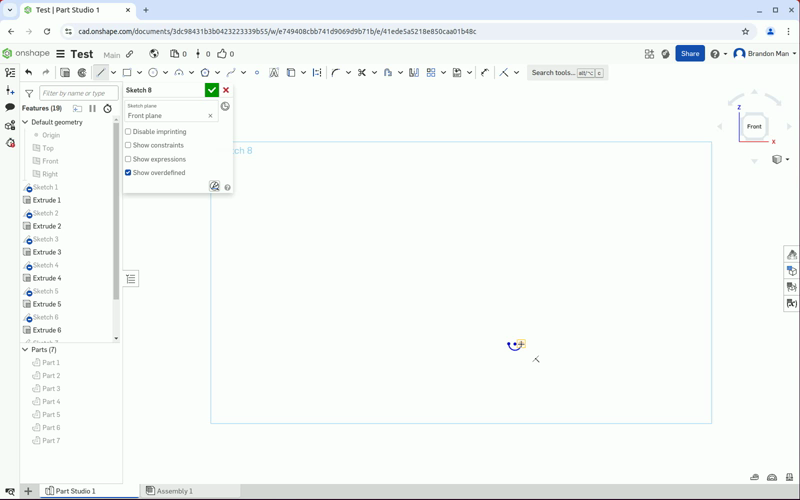
key_down(shift)
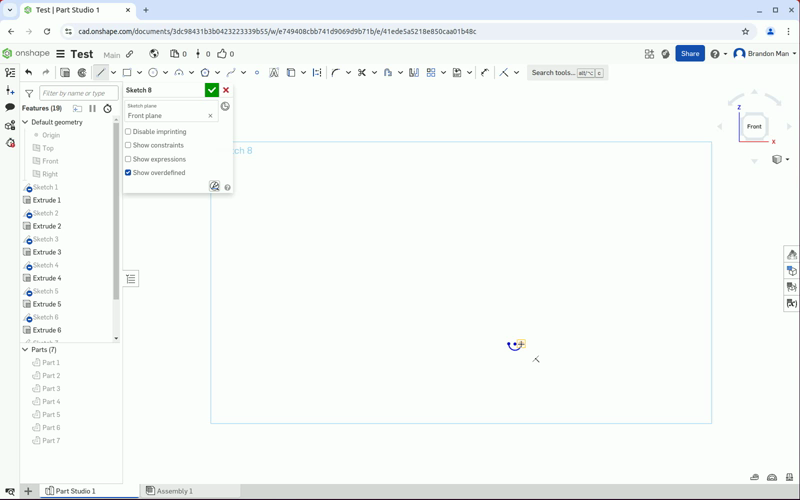
mouse_move(551, 343)
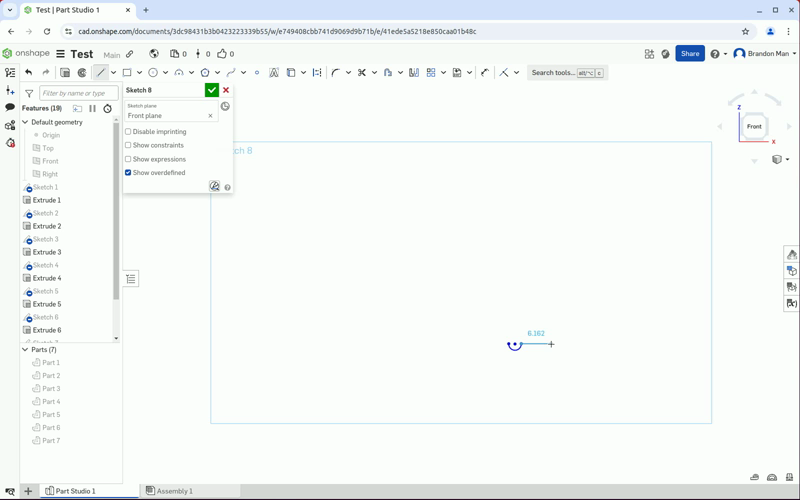
mouse_move(549, 343)
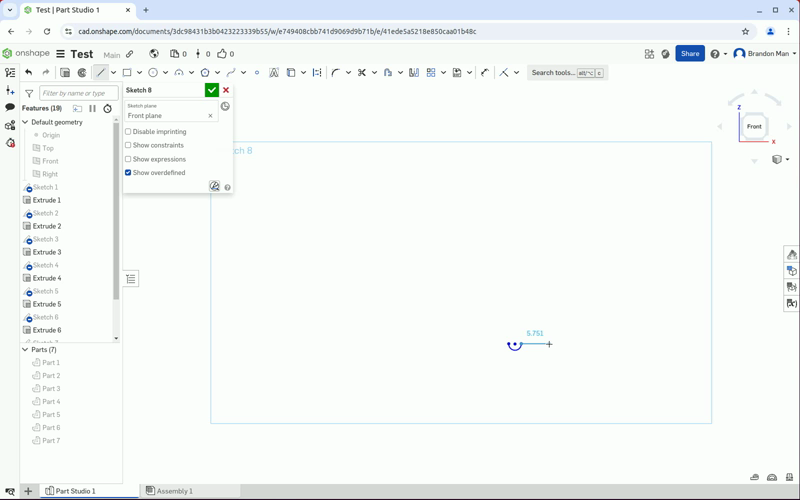
click(549, 343)
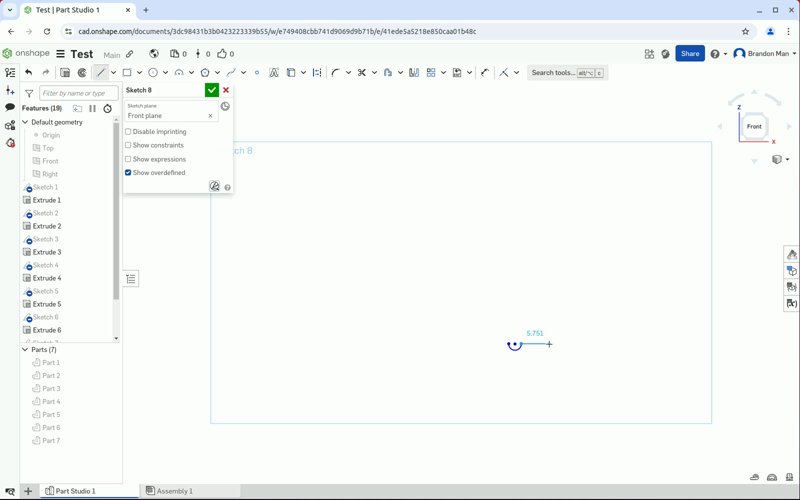
key_up(shift)
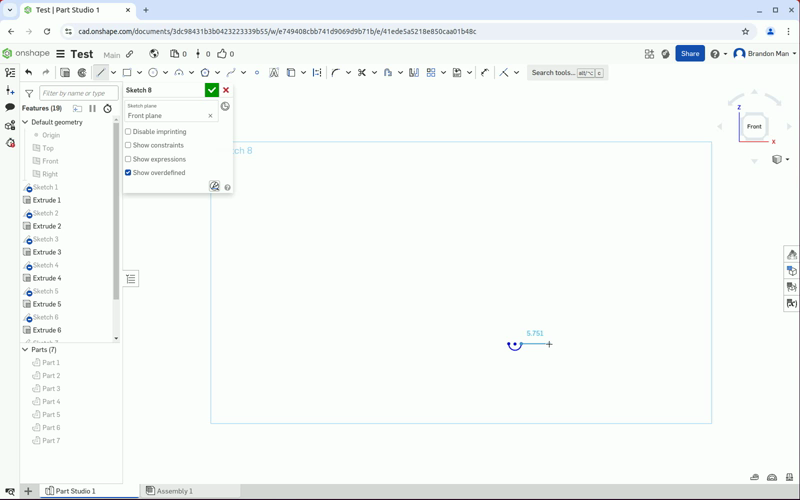
key(esc)
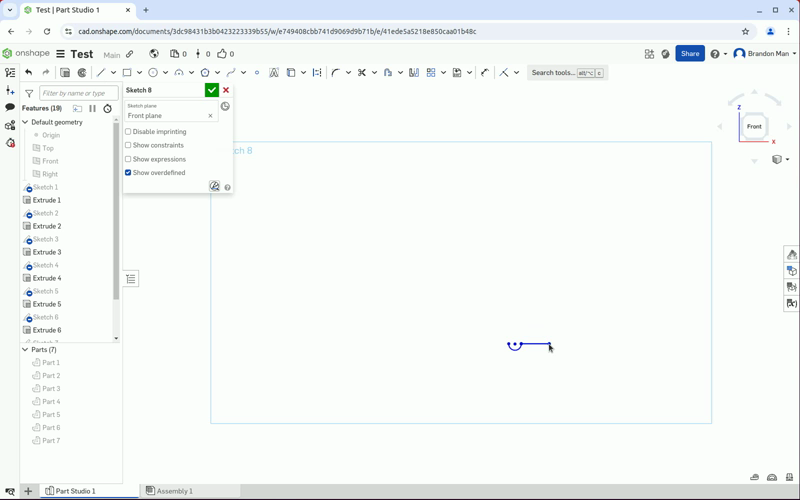
key(a)
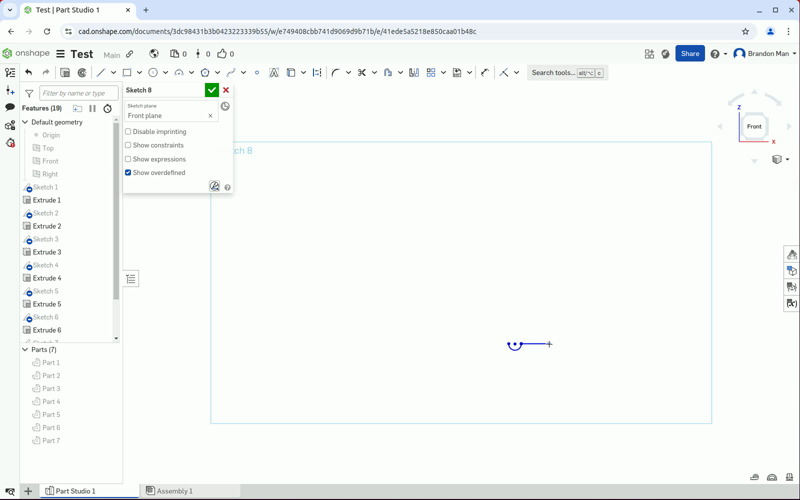
mouse_move(549, 343)
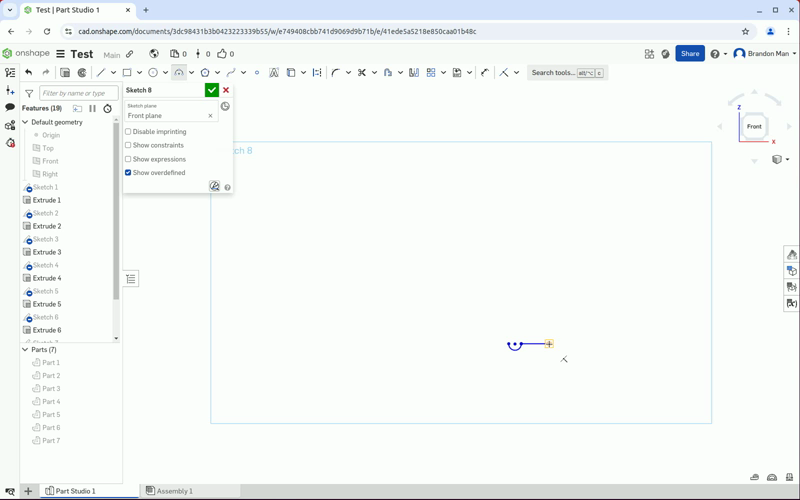
click(549, 343)
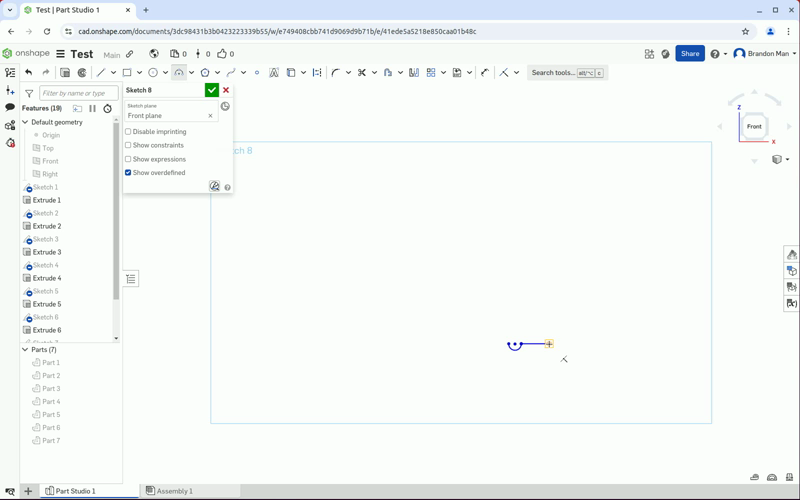
key_down(shift)
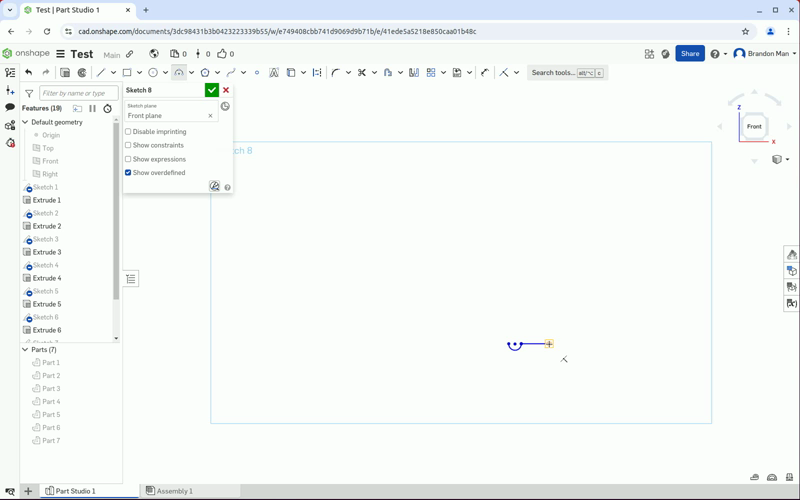
mouse_move(560, 343)
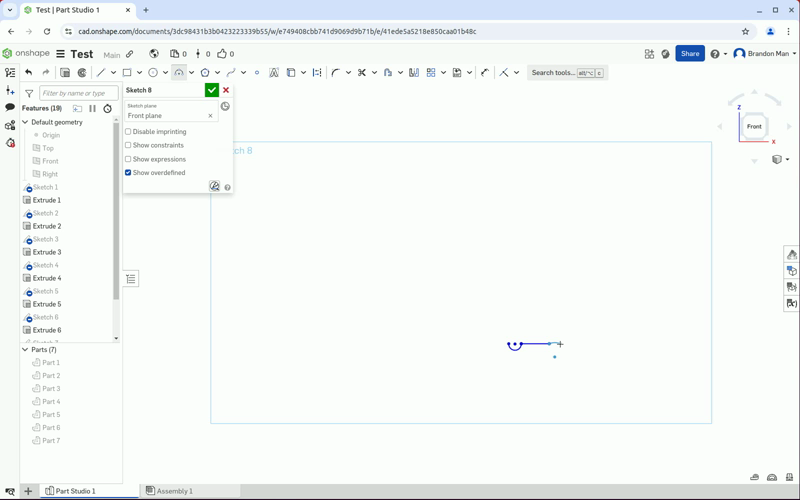
click(560, 343)
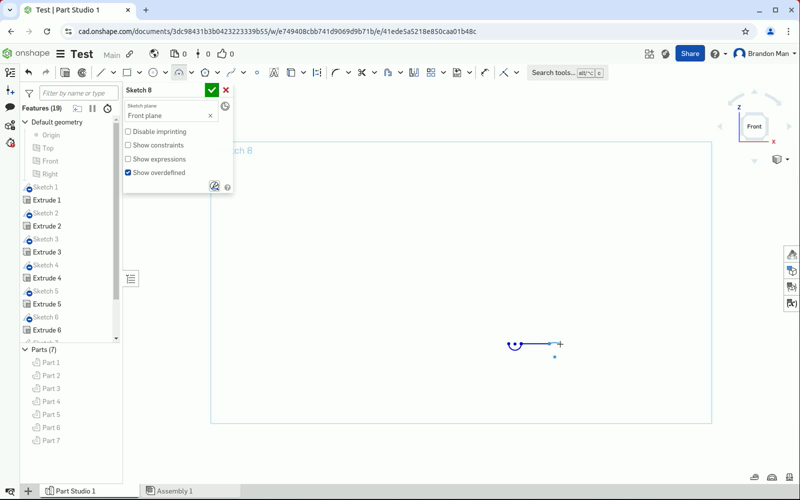
mouse_move(554, 338)
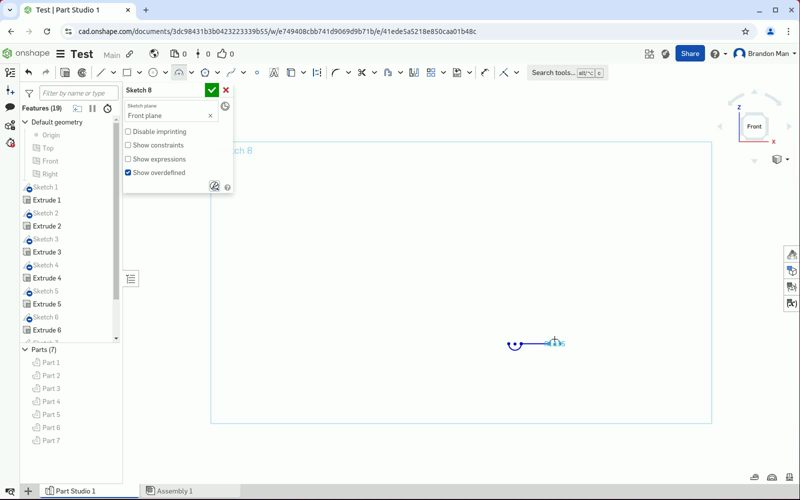
click(554, 338)
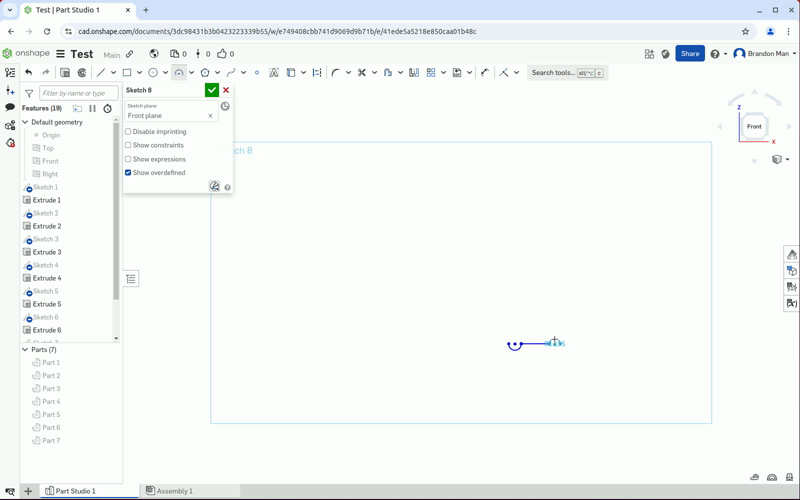
key_up(shift)
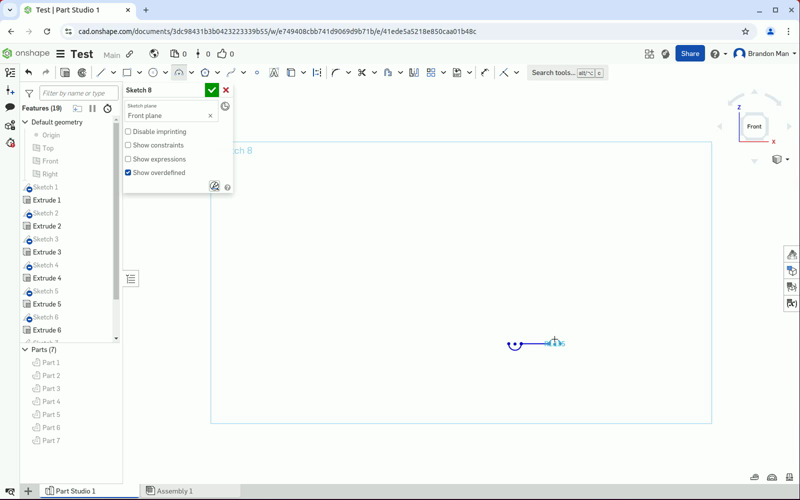
key(esc)
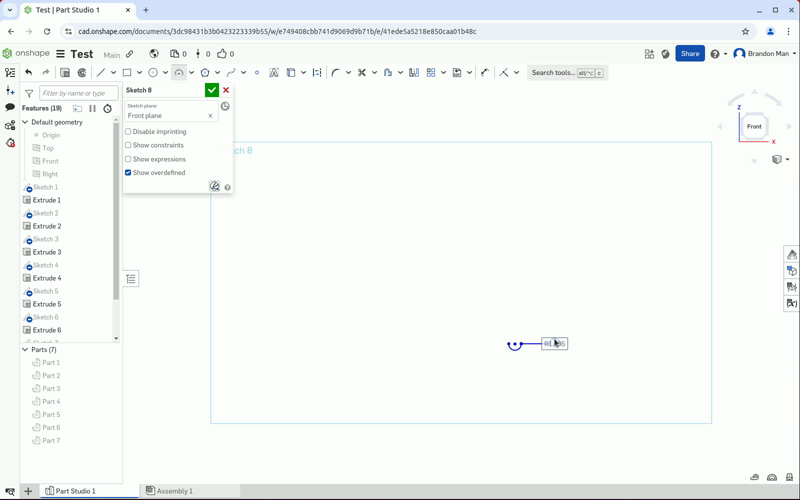
key(l)
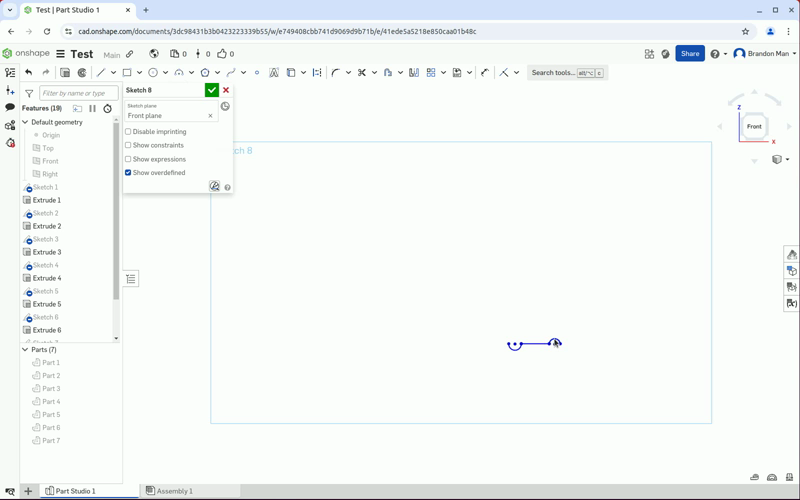
mouse_move(560, 343)
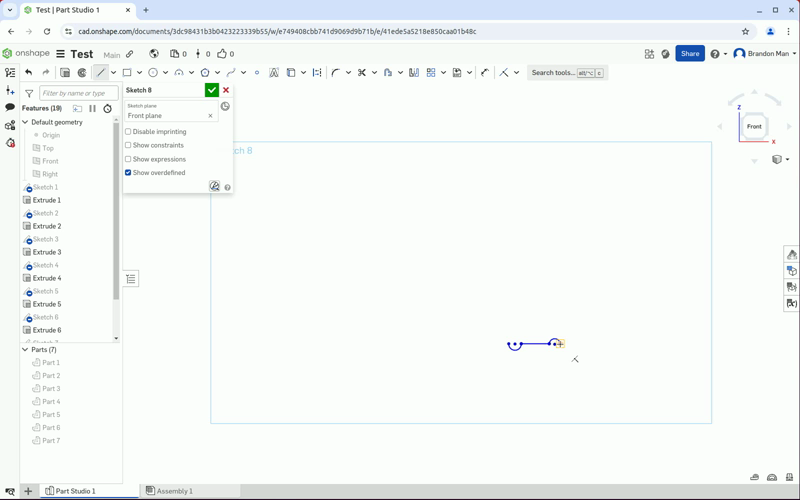
click(560, 343)
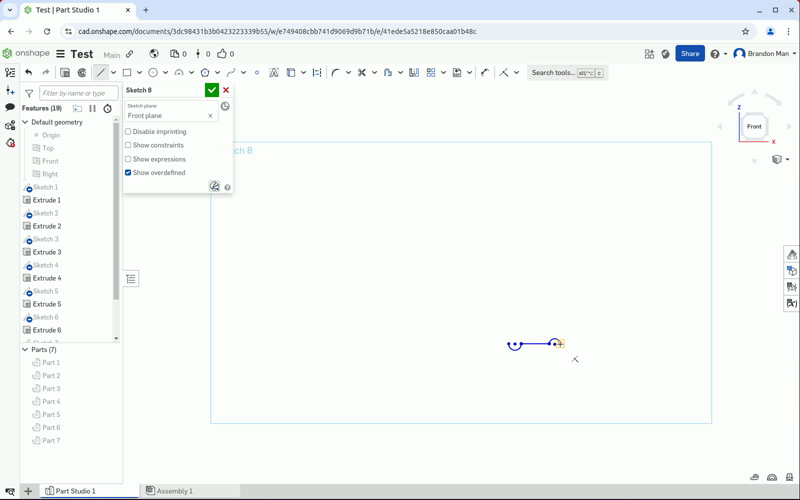
key_down(shift)
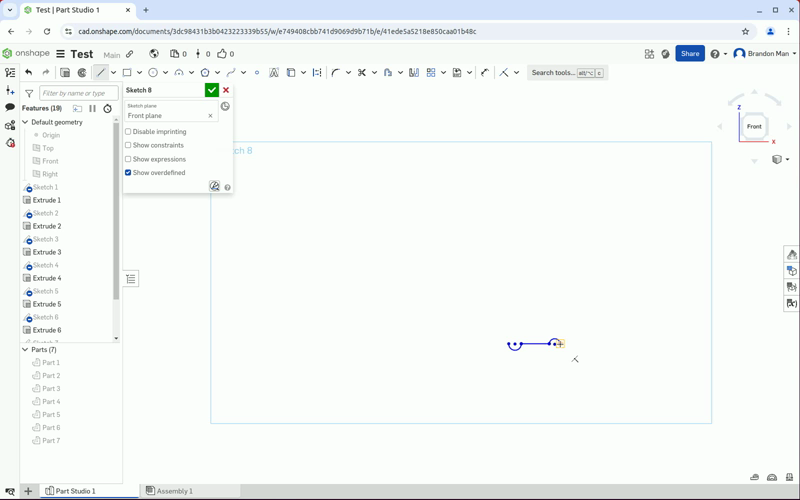
mouse_move(589, 343)
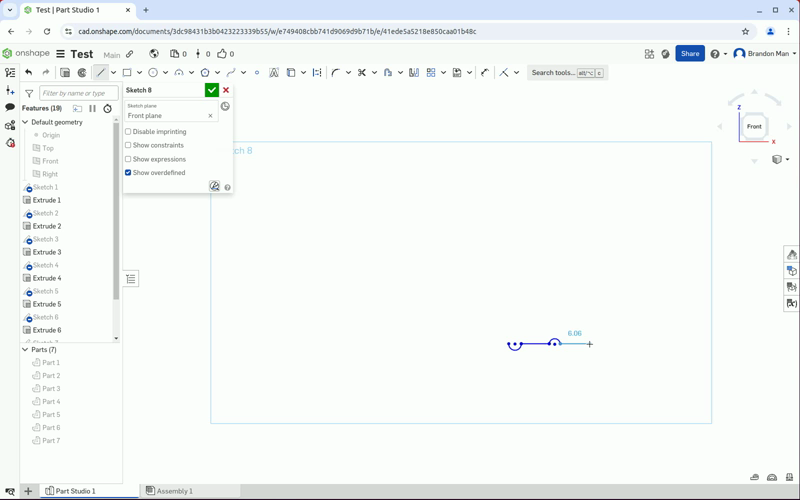
mouse_move(564, 334)
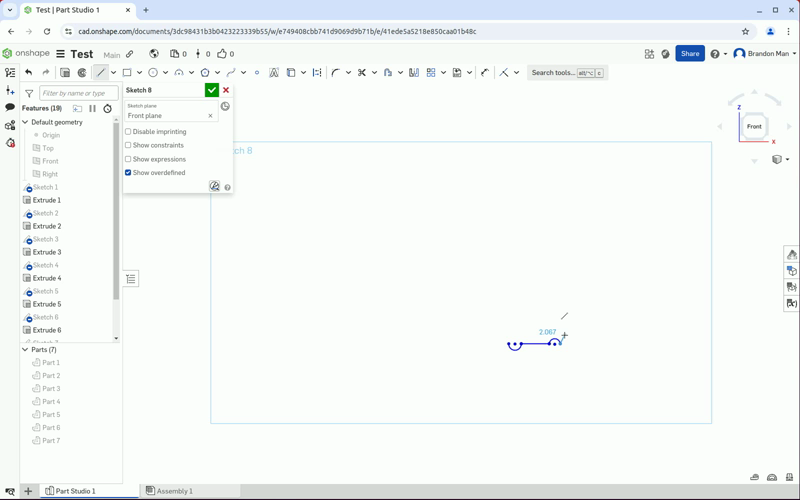
click(564, 334)
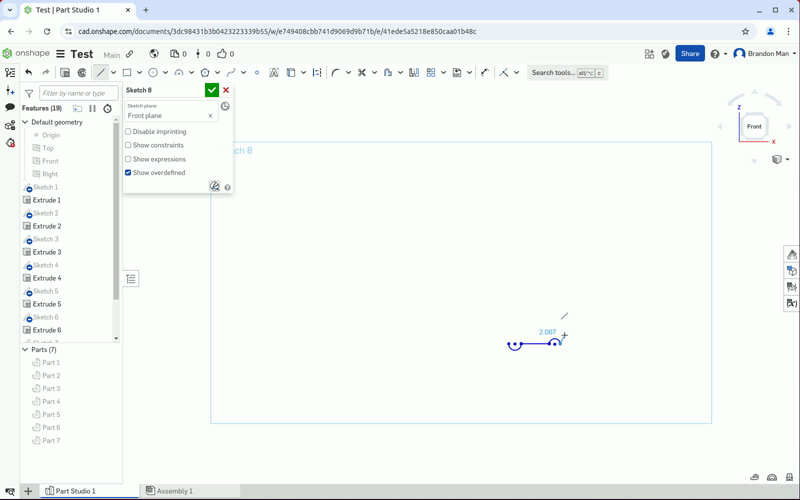
key_up(shift)
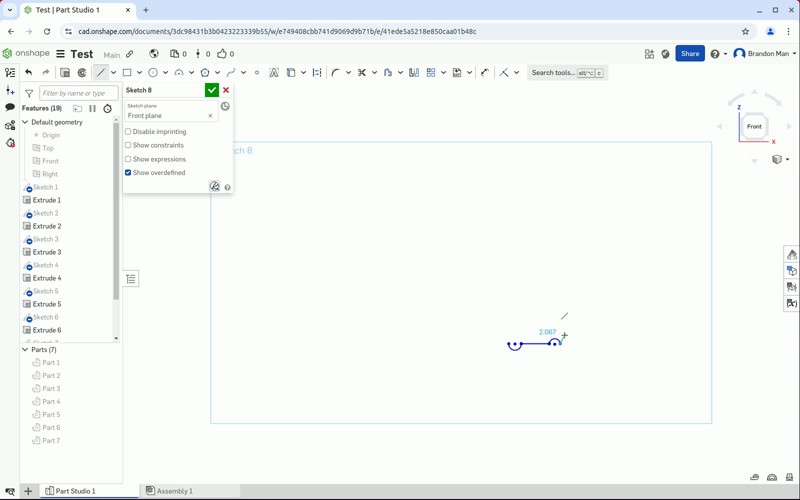
key_down(shift)
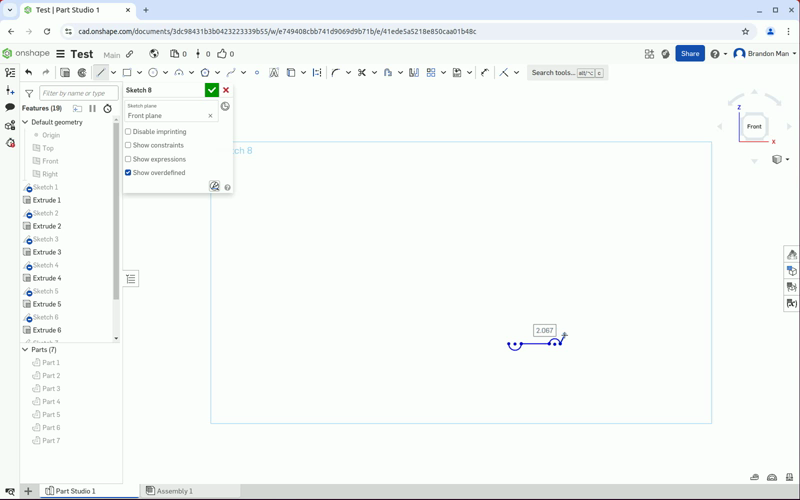
mouse_move(589, 334)
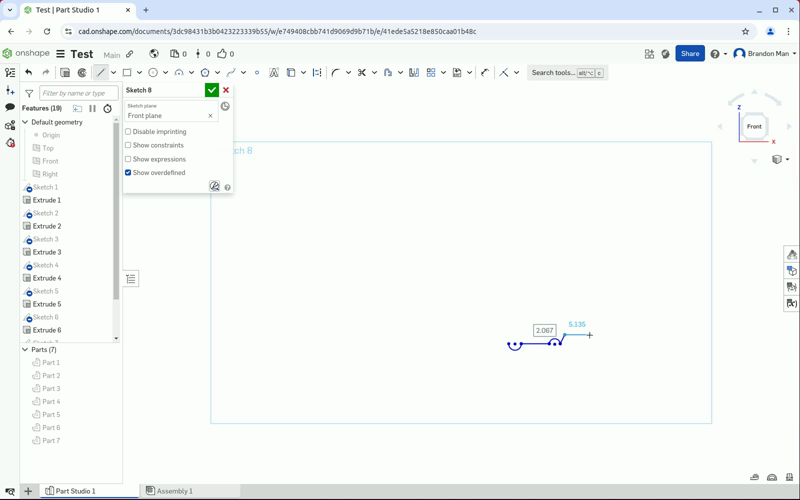
mouse_move(561, 333)
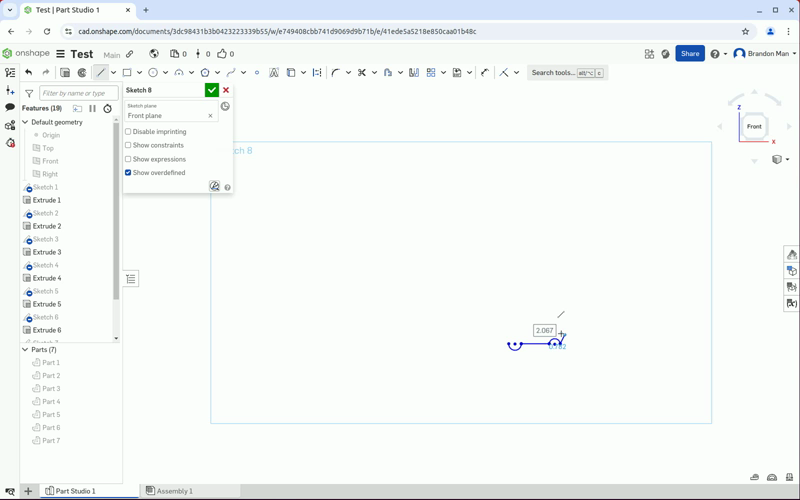
scroll(6)
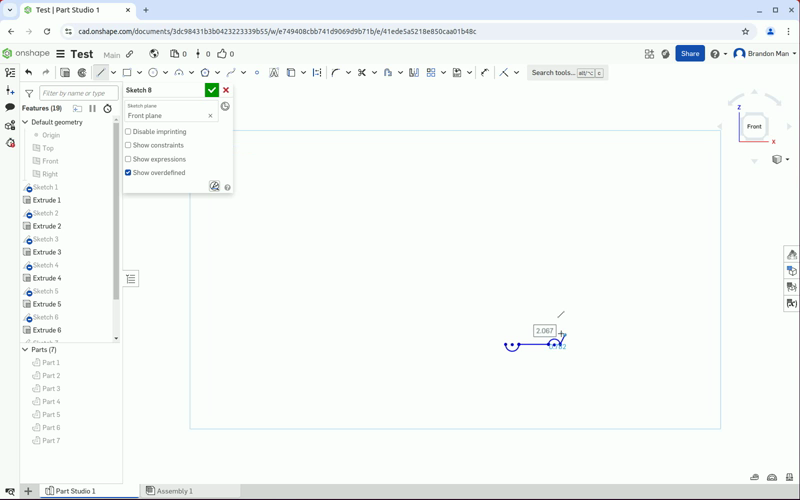
scroll(6)
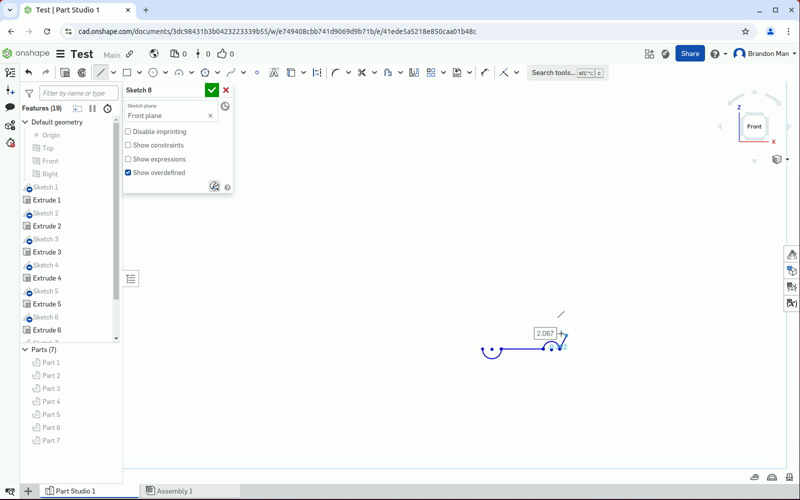
scroll(6)
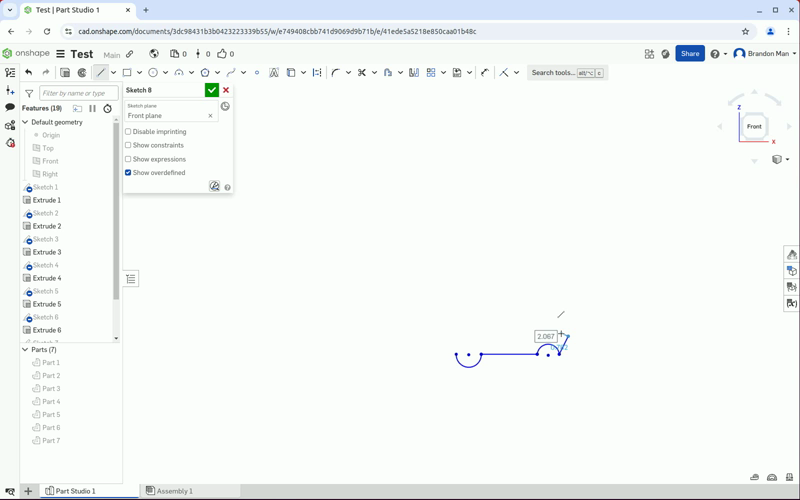
scroll(6)
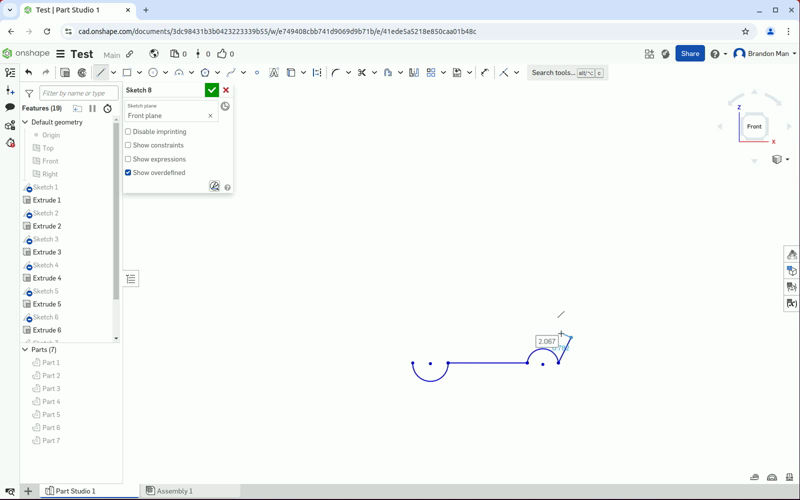
scroll(6)
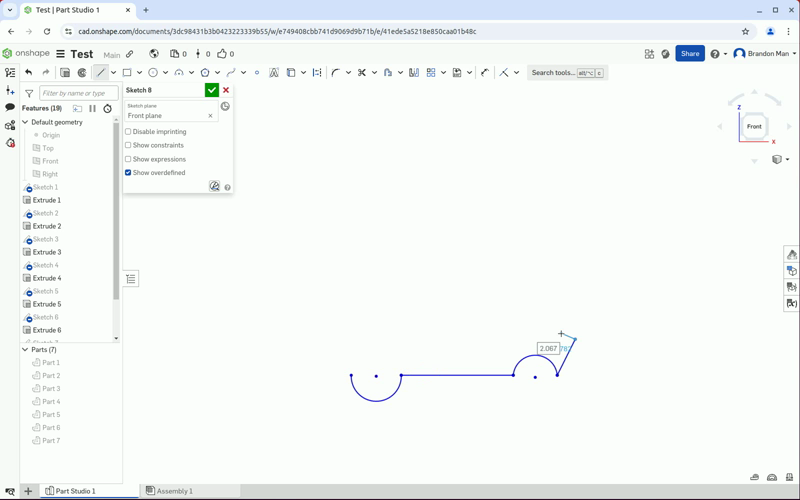
scroll(6)
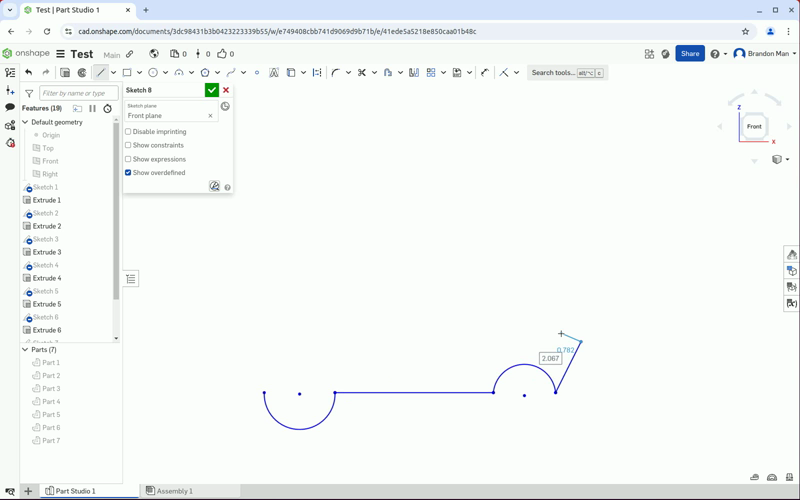
scroll(6)
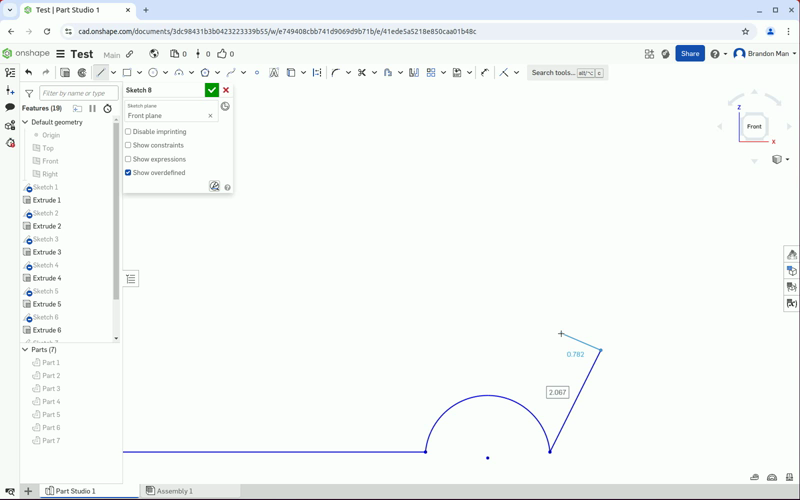
click(561, 333)
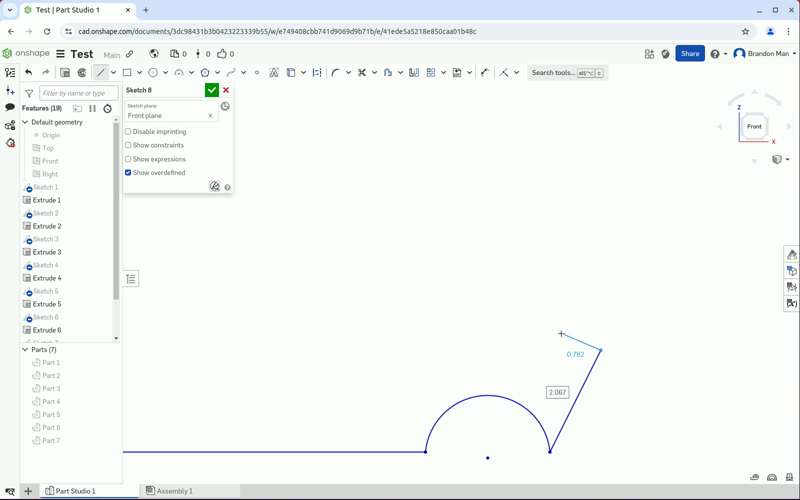
scroll(-6)
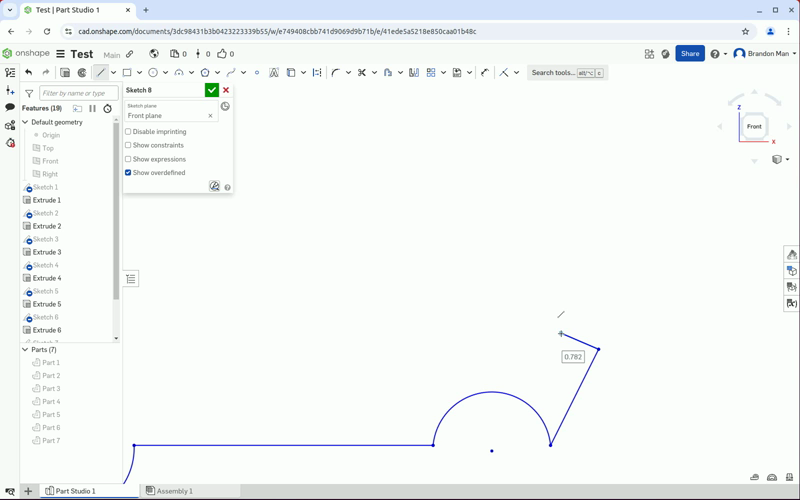
scroll(-6)
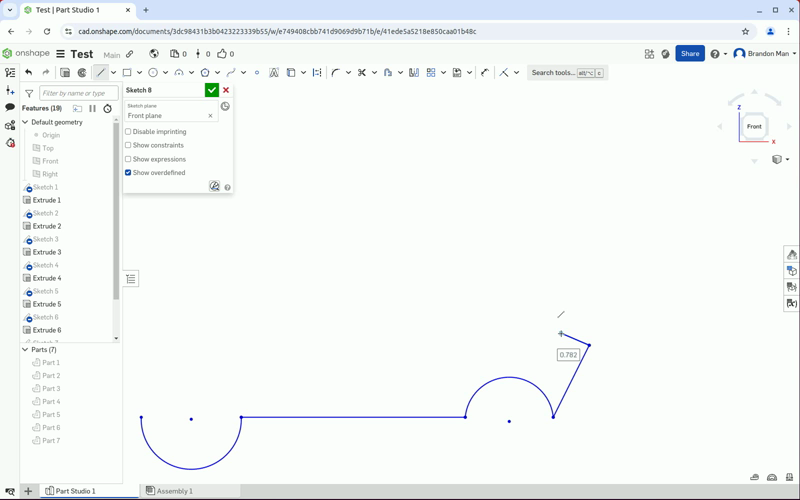
scroll(-6)
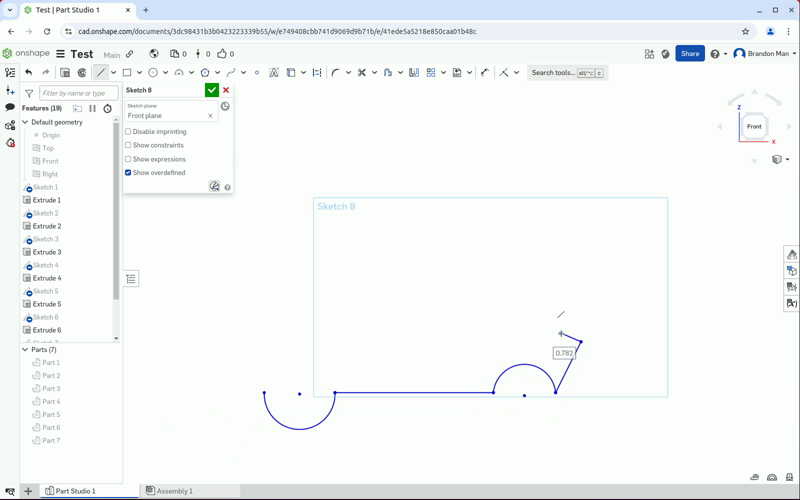
scroll(-6)
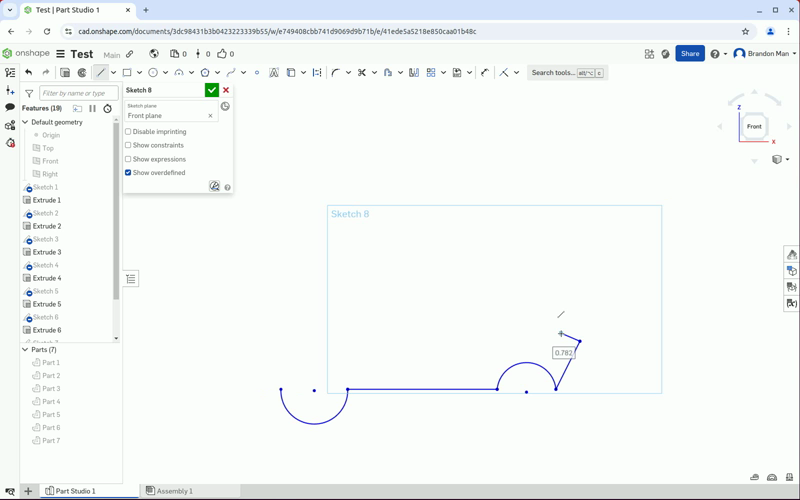
scroll(-6)
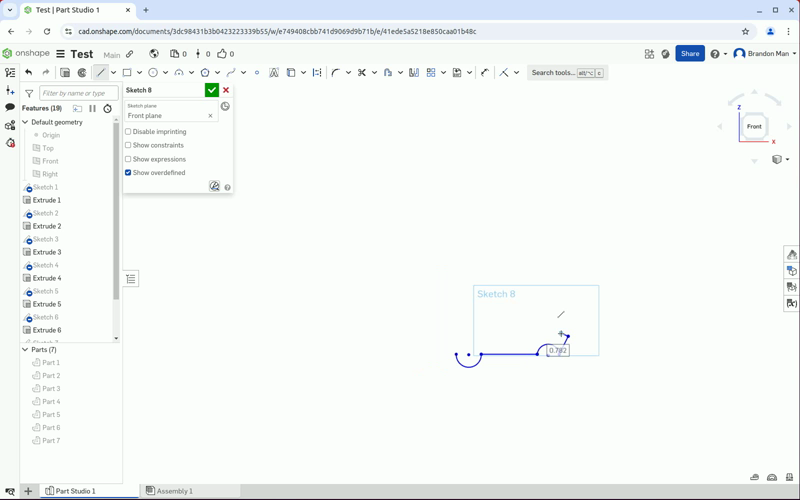
scroll(-6)
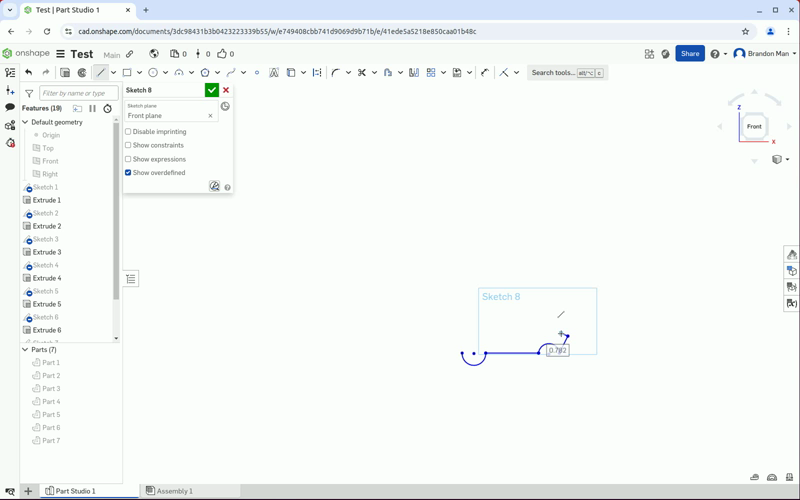
scroll(-6)
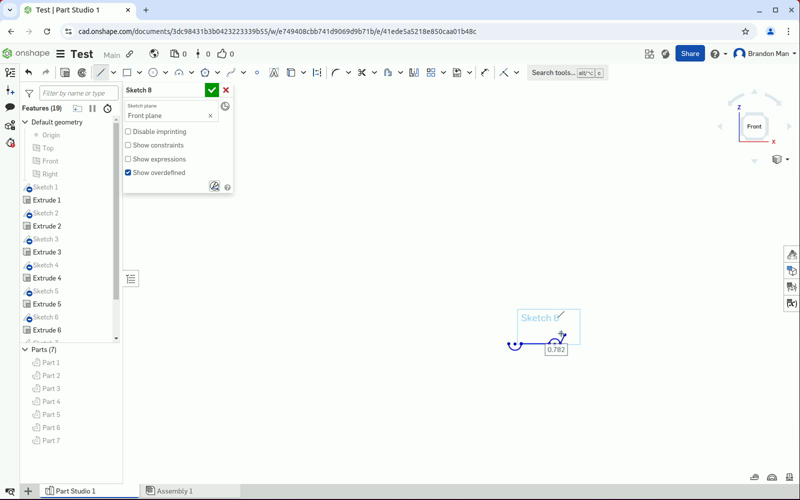
key_up(shift)
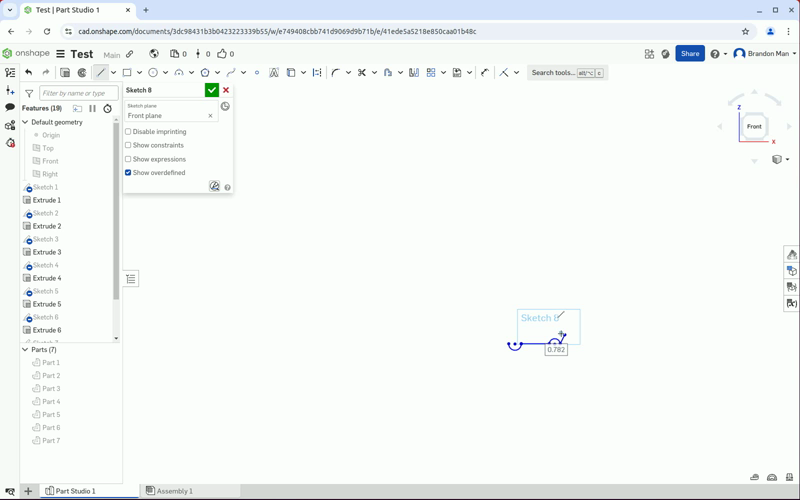
key_down(shift)
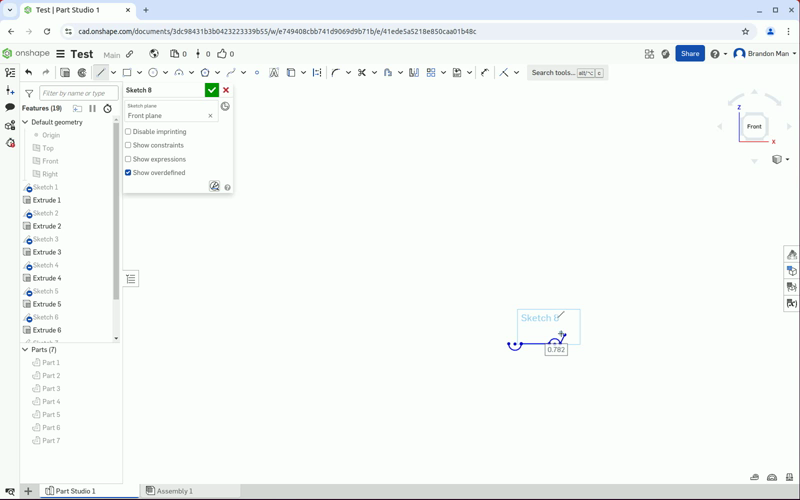
mouse_move(589, 333)
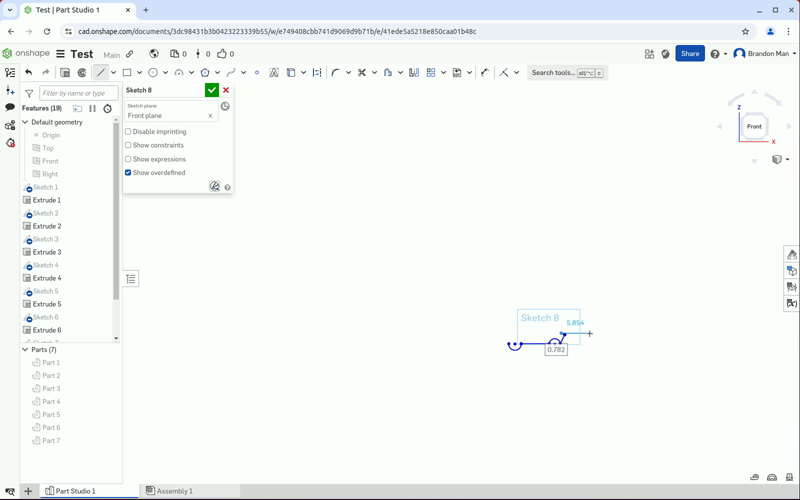
mouse_move(559, 337)
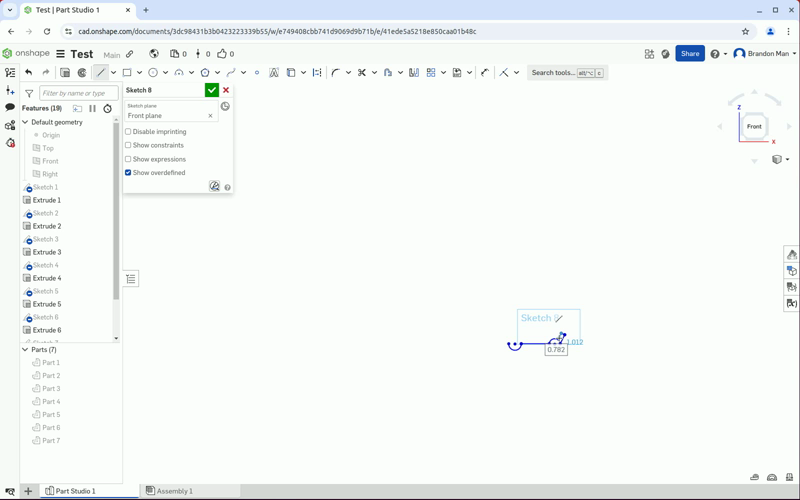
scroll(6)
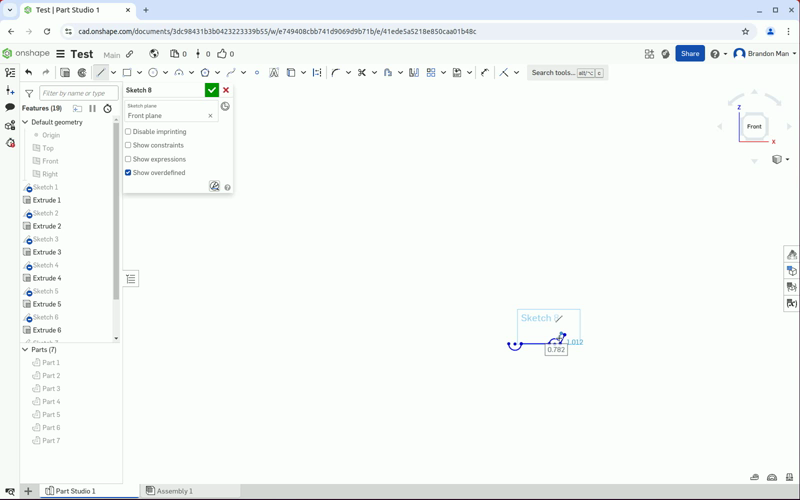
scroll(6)
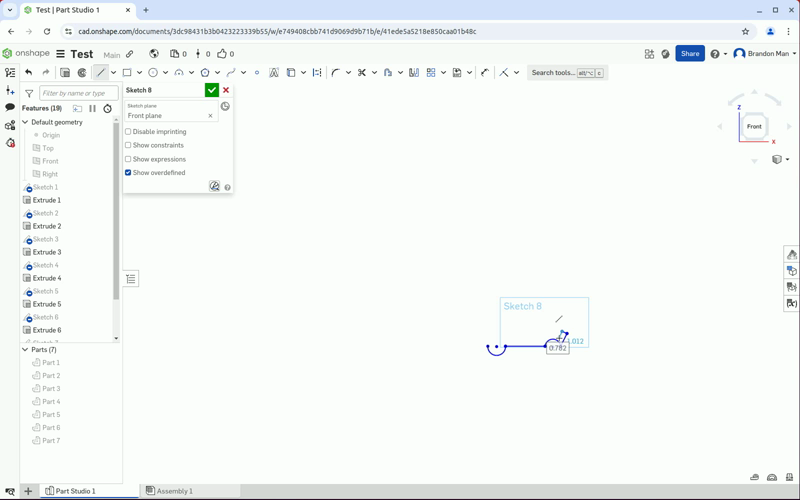
scroll(6)
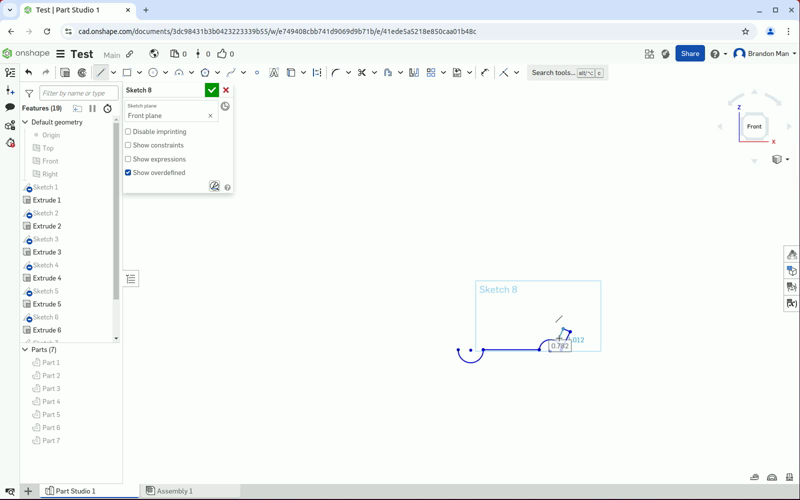
scroll(6)
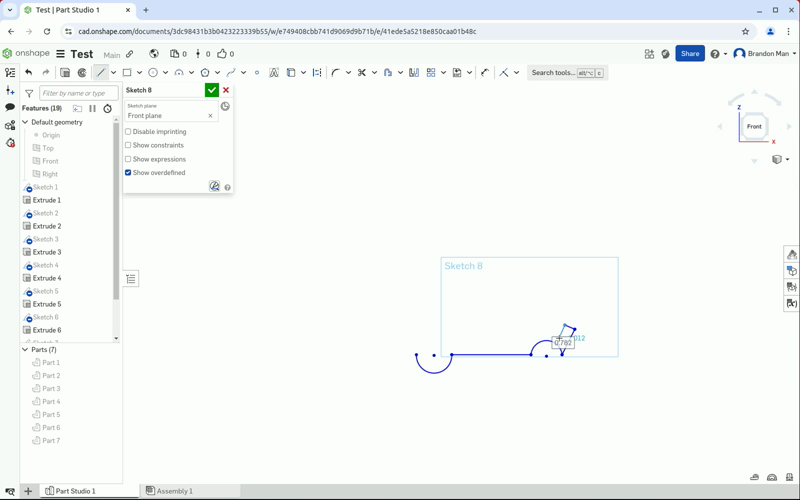
scroll(6)
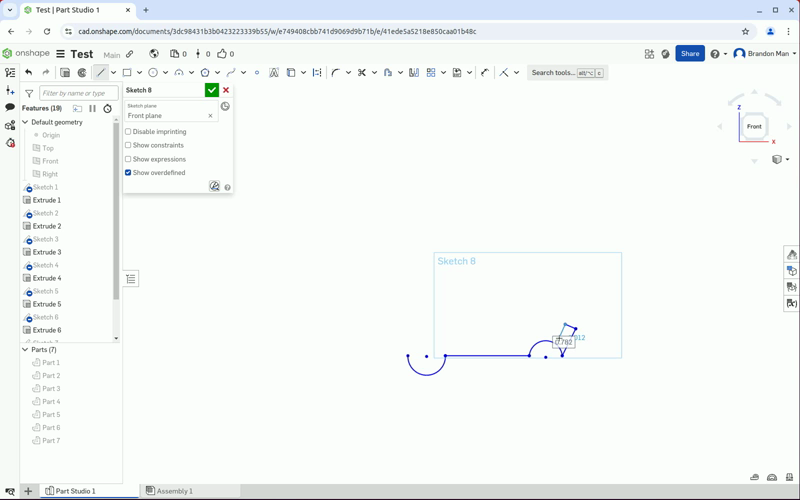
scroll(6)
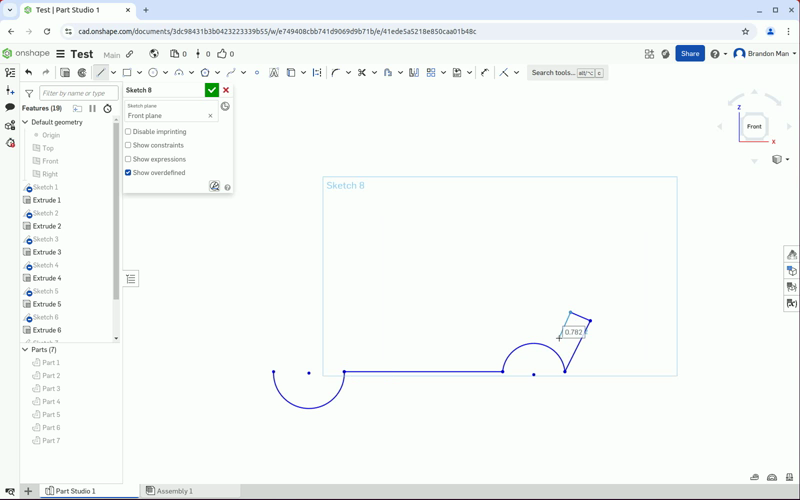
scroll(6)
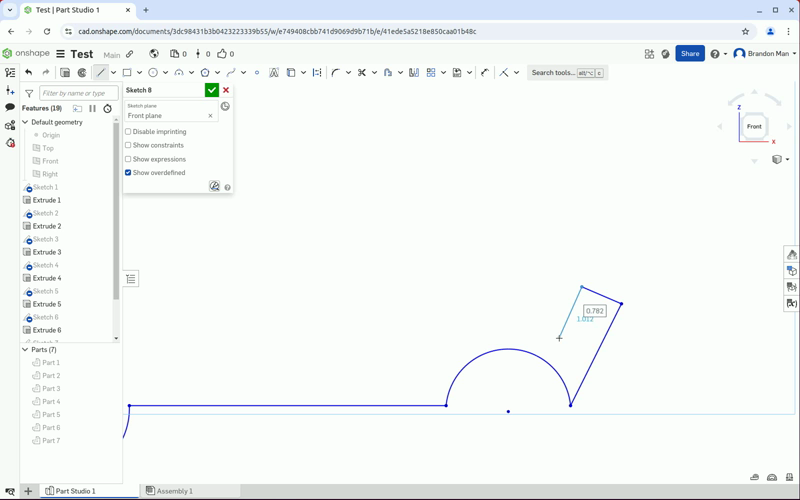
click(559, 337)
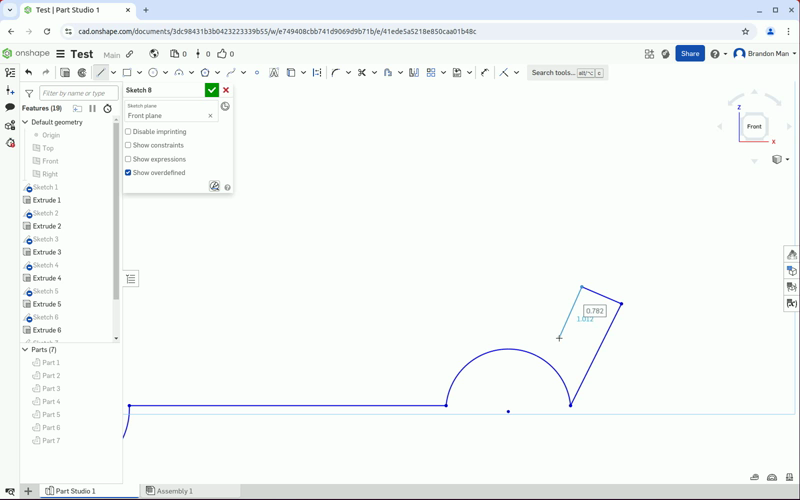
scroll(-6)
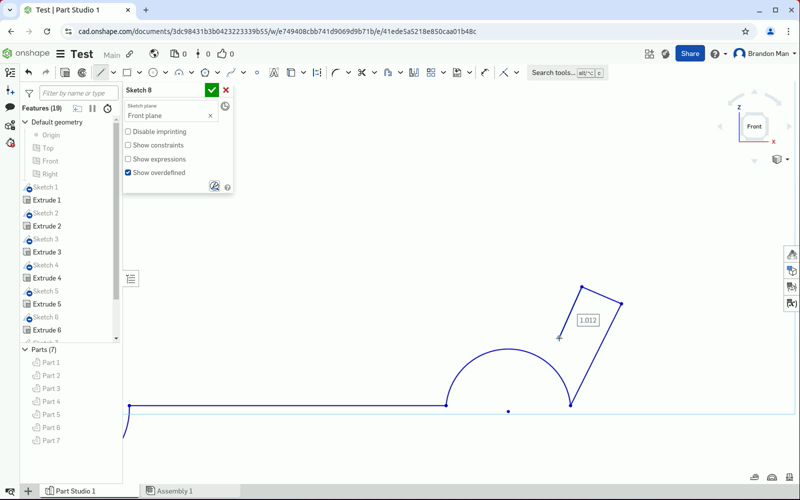
scroll(-6)
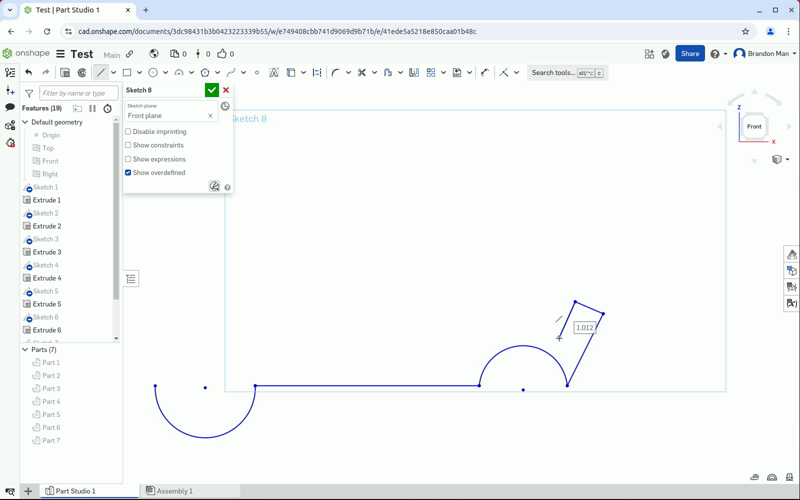
scroll(-6)
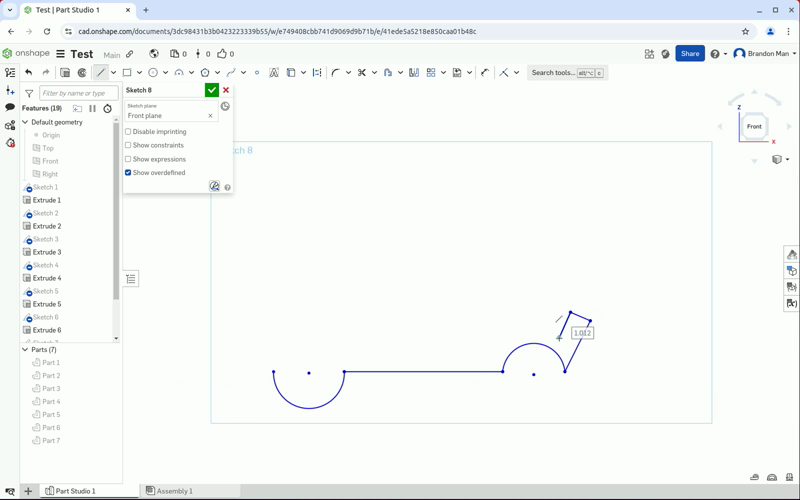
scroll(-6)
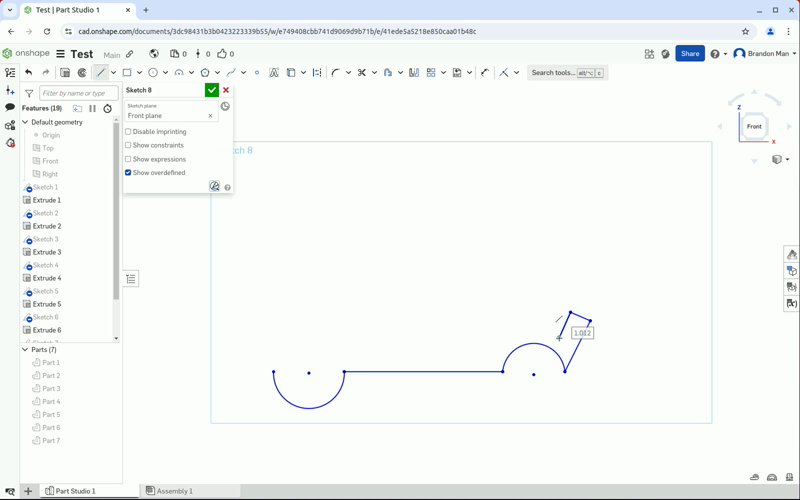
scroll(-6)
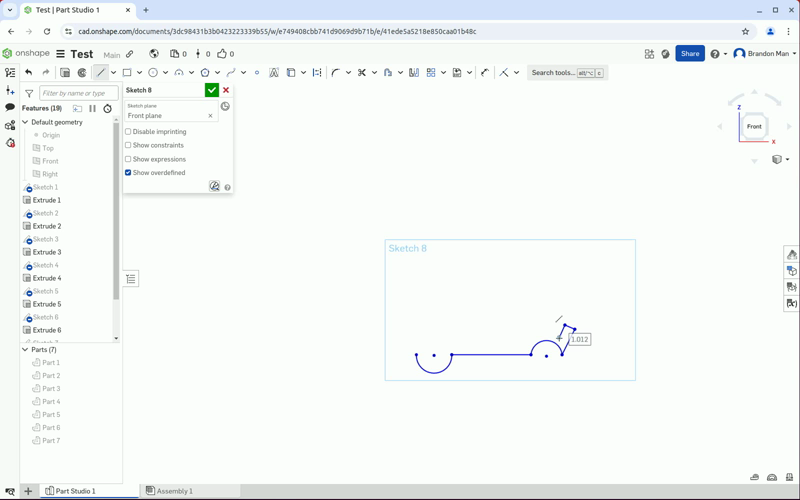
scroll(-6)
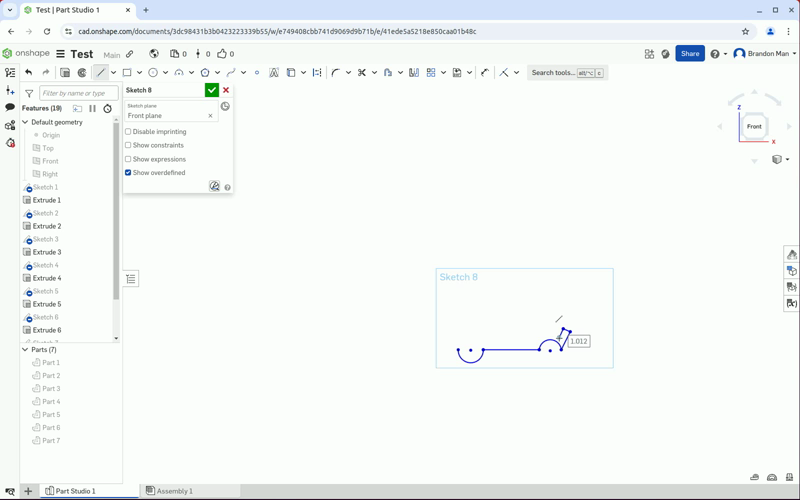
scroll(-6)
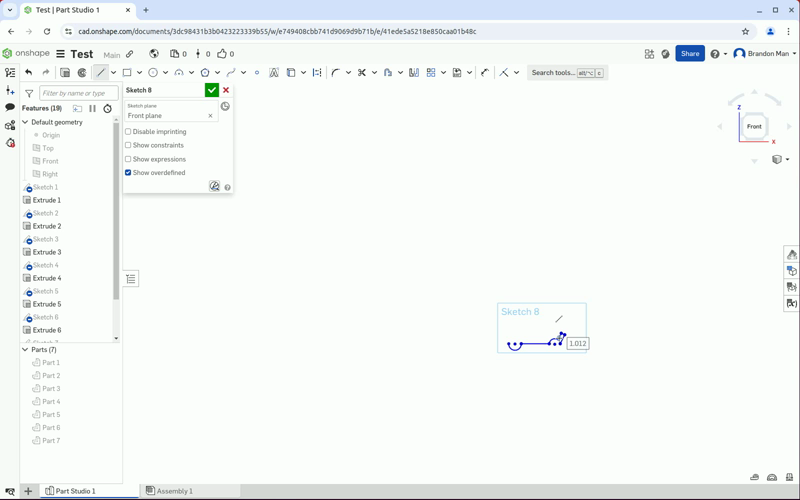
key_up(shift)
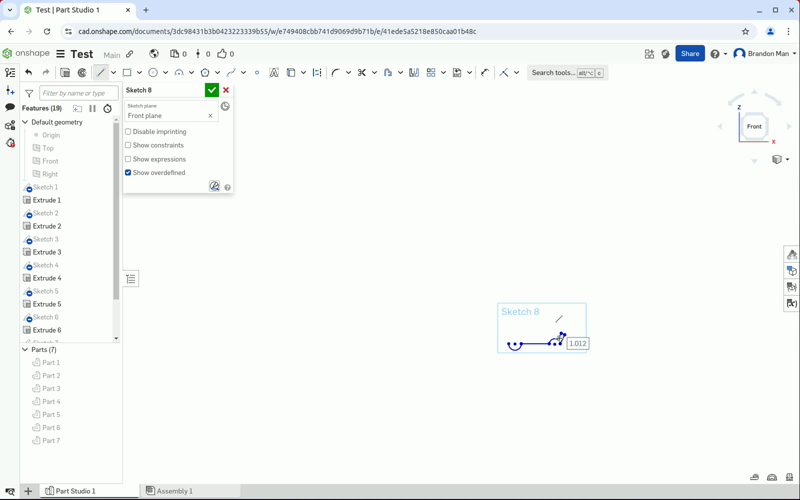
key(esc)
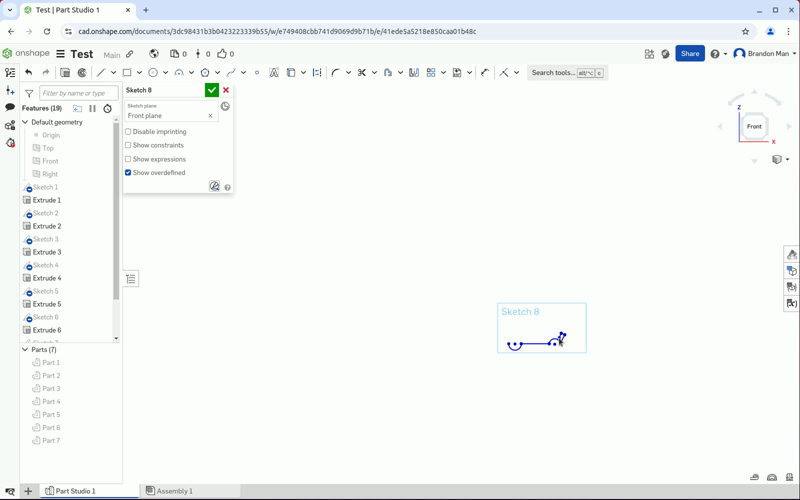
key(a)
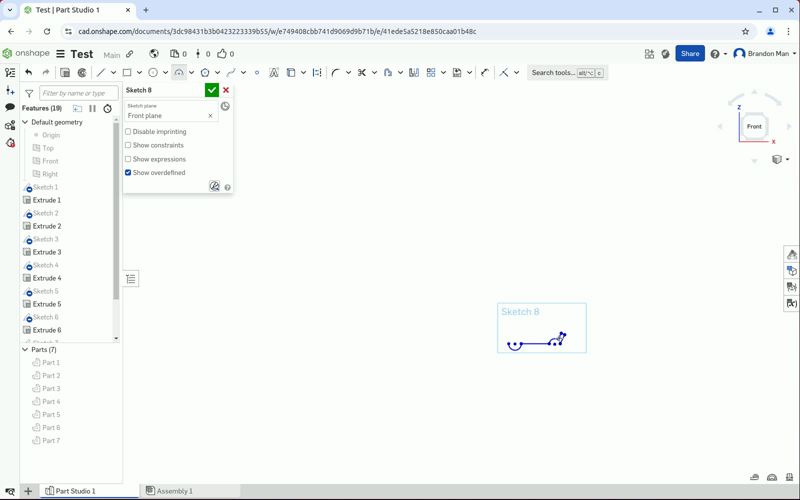
mouse_move(559, 337)
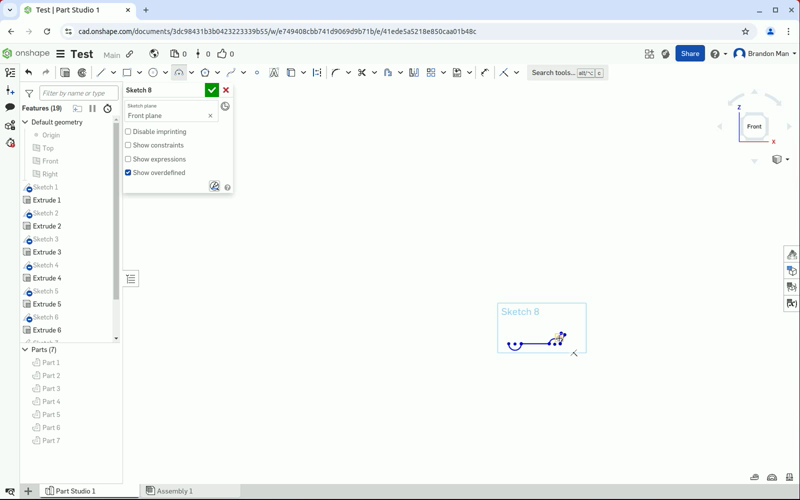
click(559, 337)
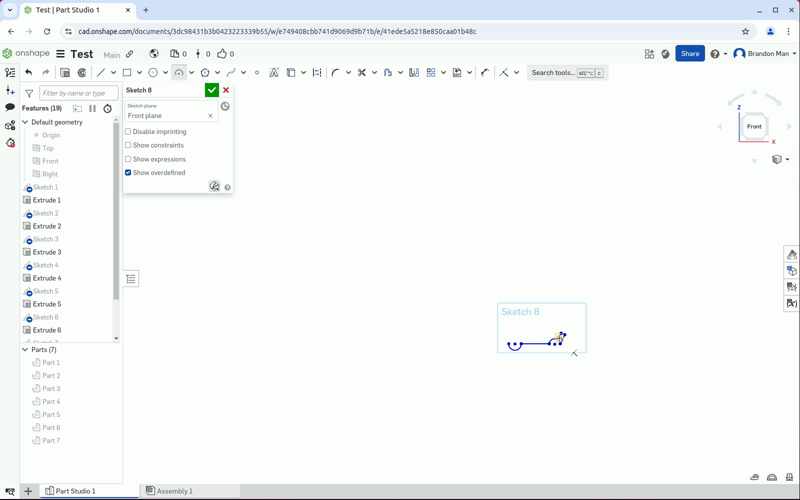
key_down(shift)
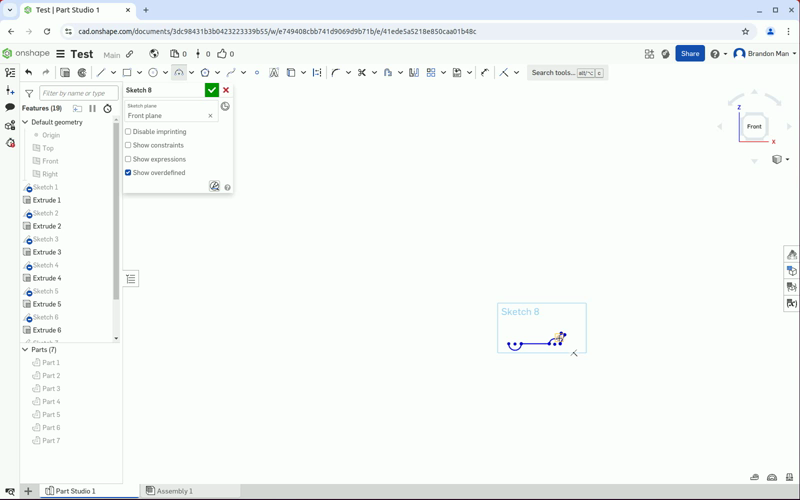
mouse_move(551, 333)
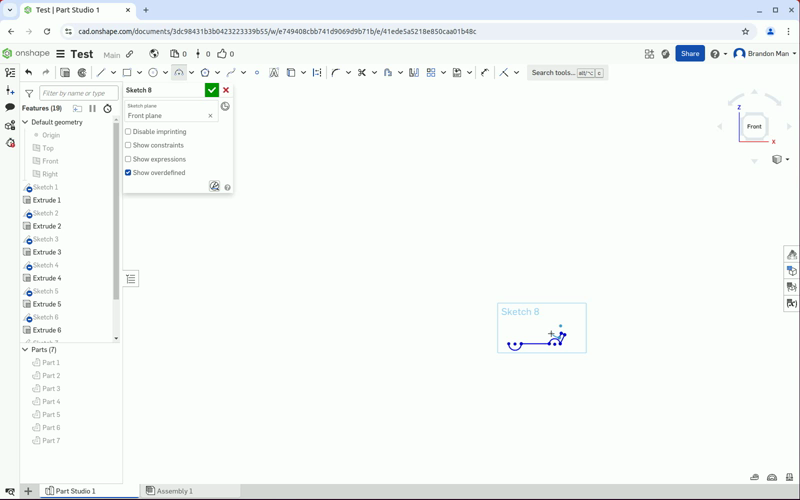
click(551, 333)
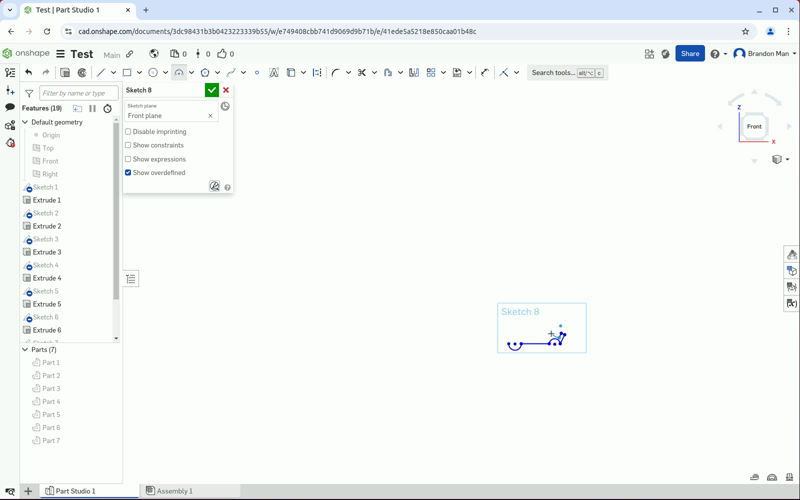
mouse_move(555, 334)
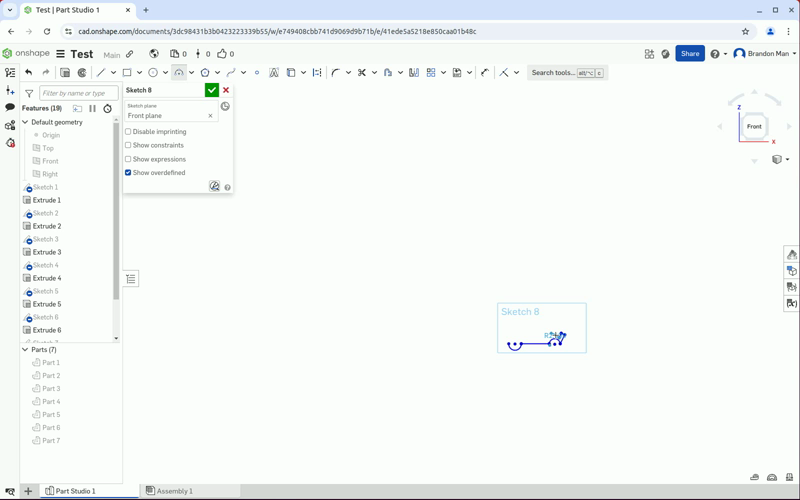
scroll(6)
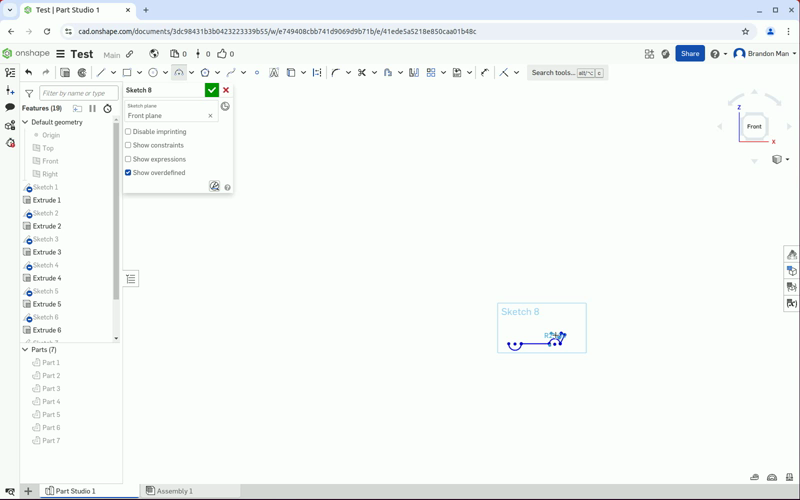
scroll(6)
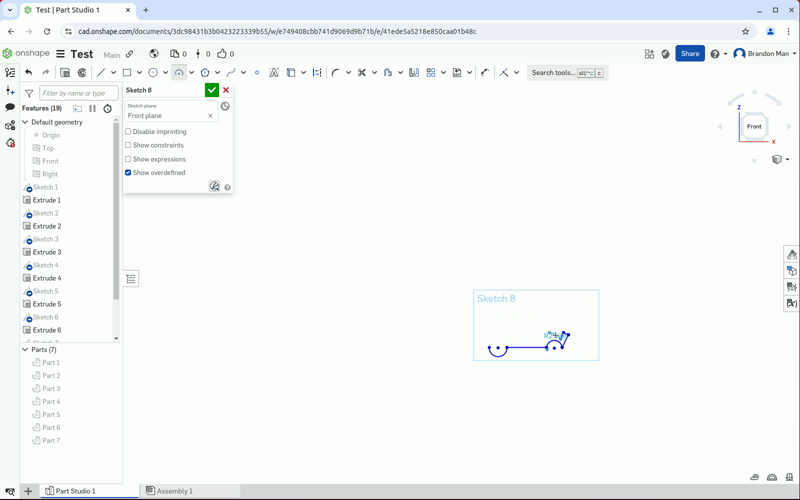
scroll(6)
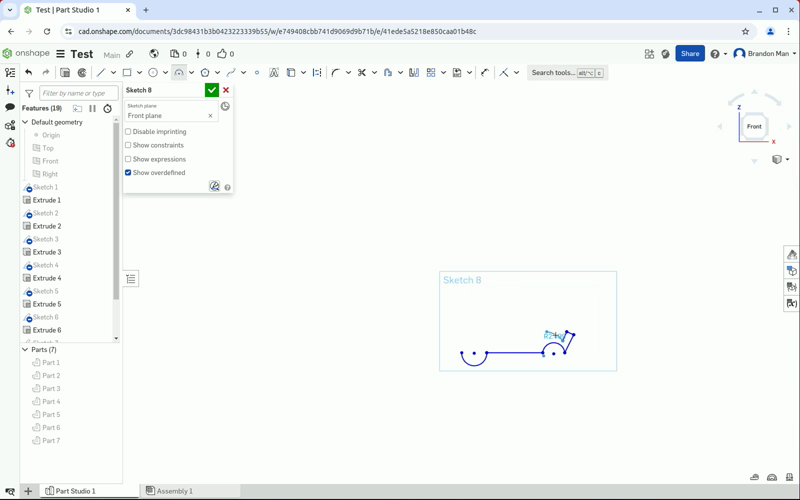
scroll(6)
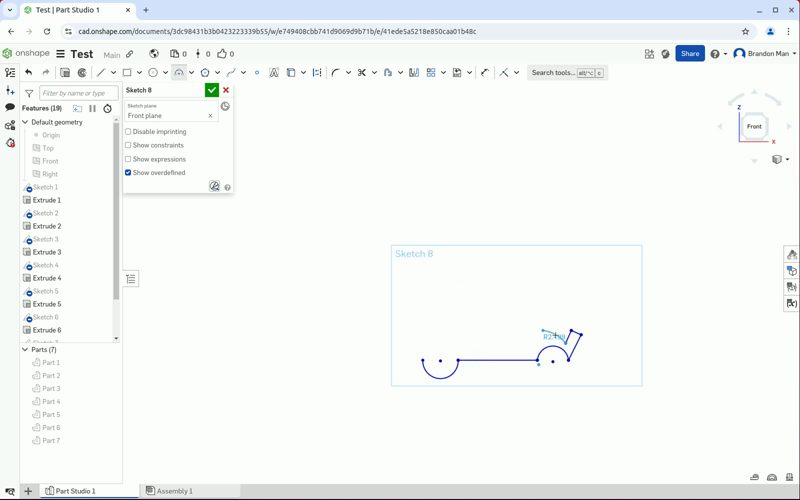
scroll(6)
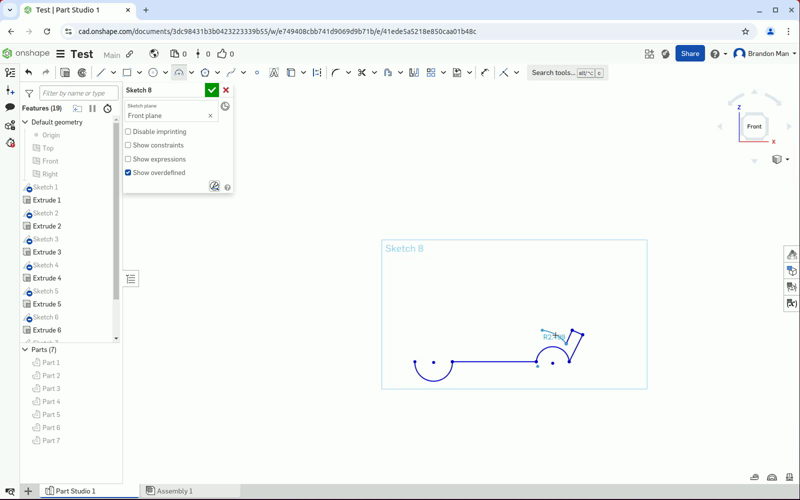
scroll(6)
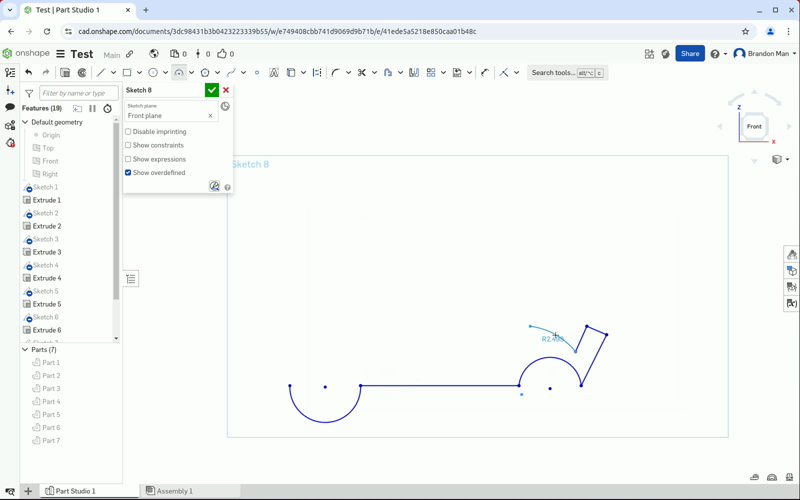
scroll(6)
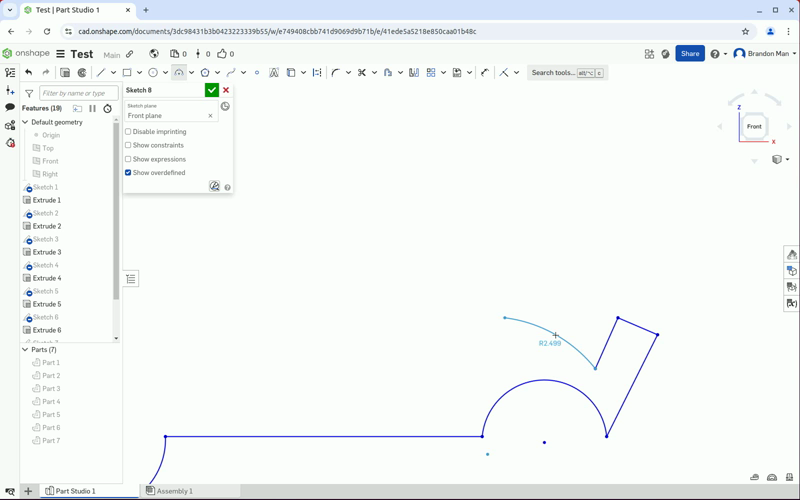
click(555, 334)
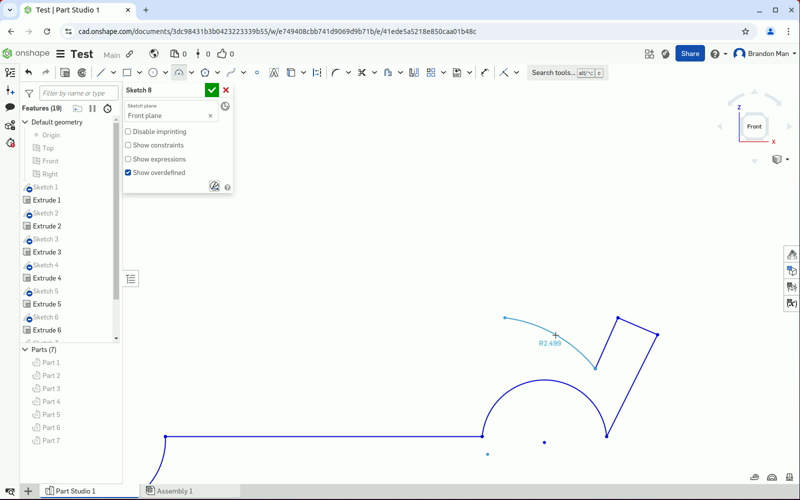
scroll(-6)
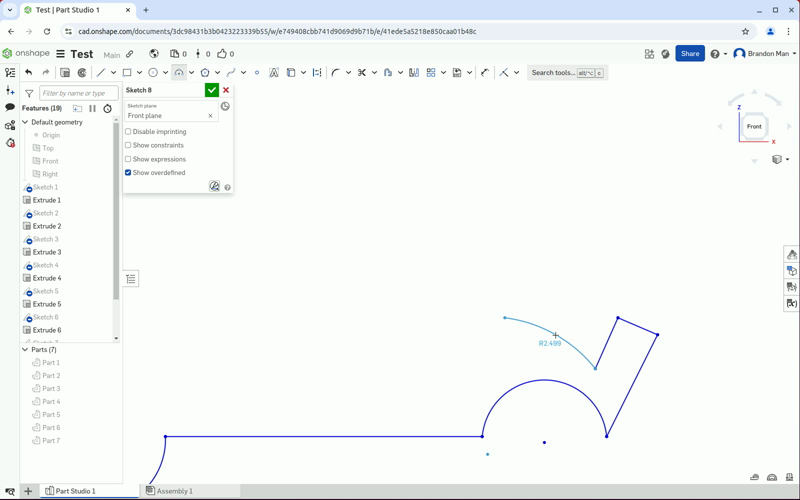
scroll(-6)
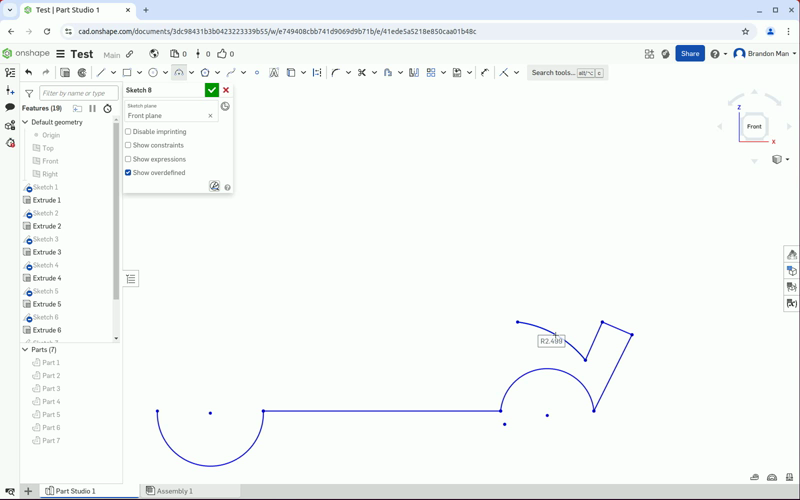
scroll(-6)
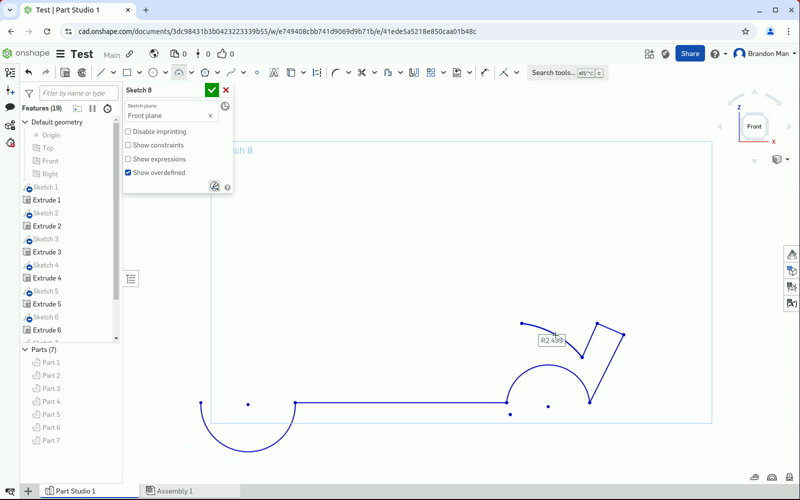
scroll(-6)
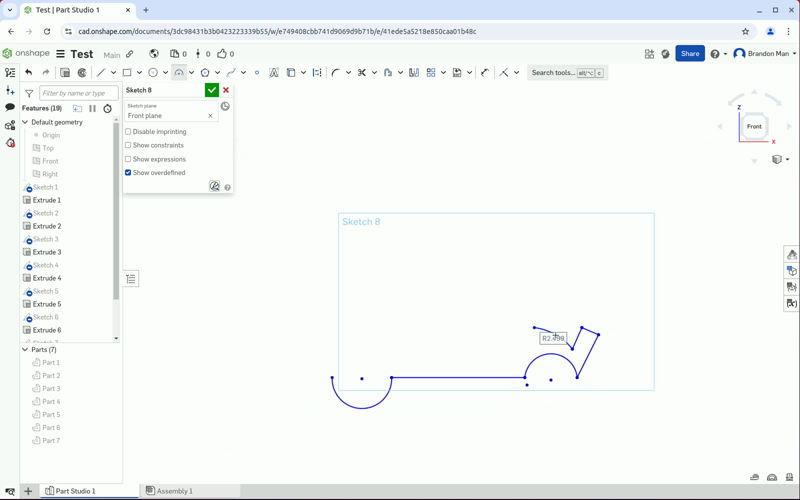
scroll(-6)
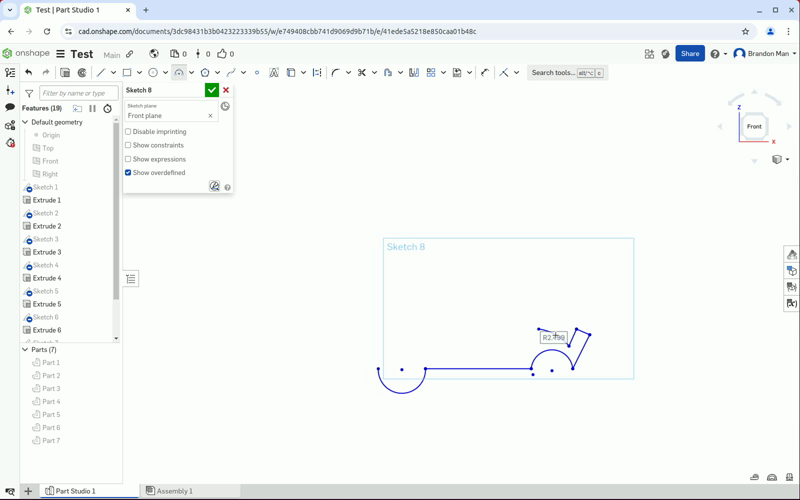
scroll(-6)
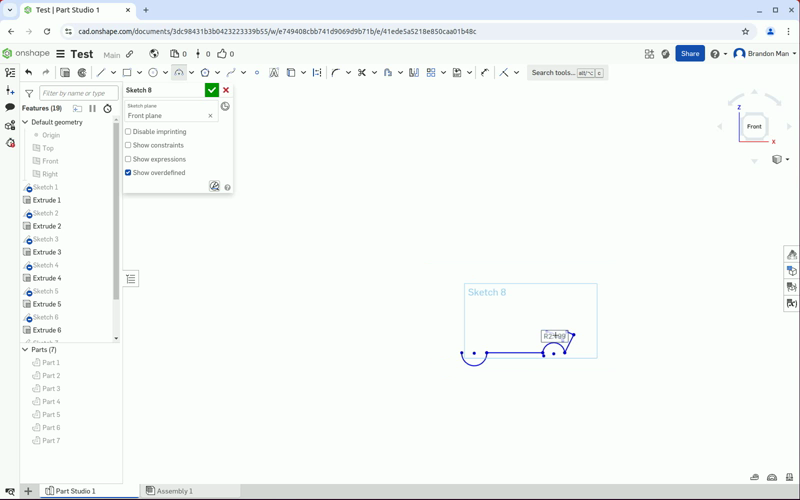
scroll(-6)
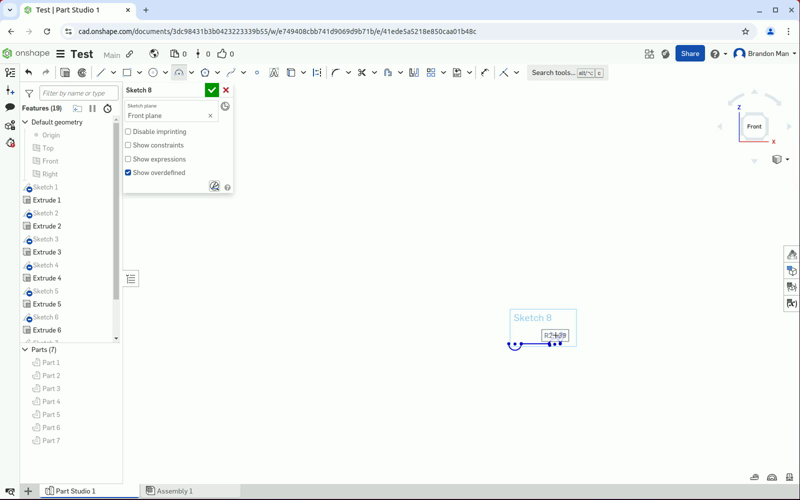
key_up(shift)
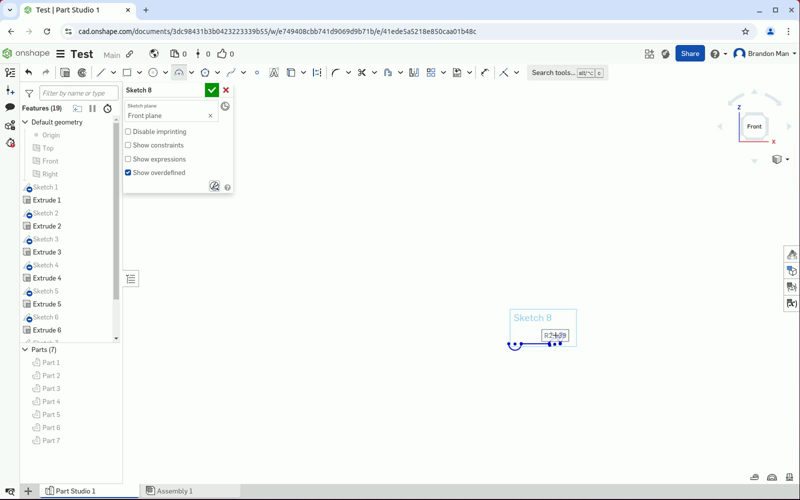
key(esc)
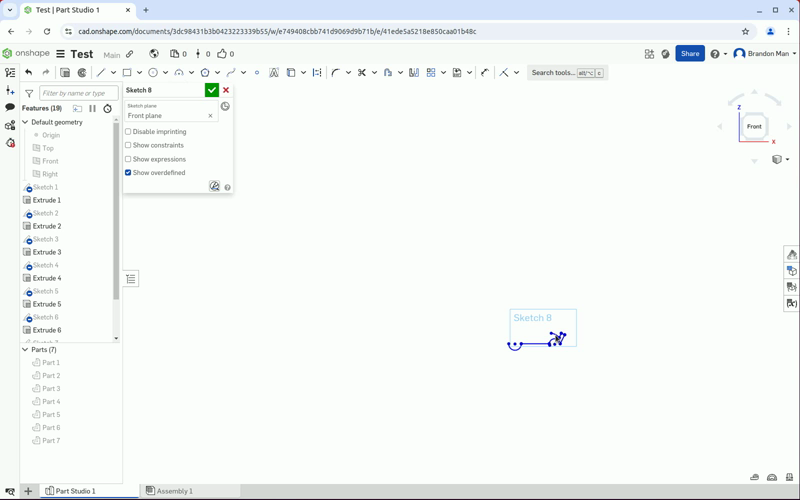
key(l)
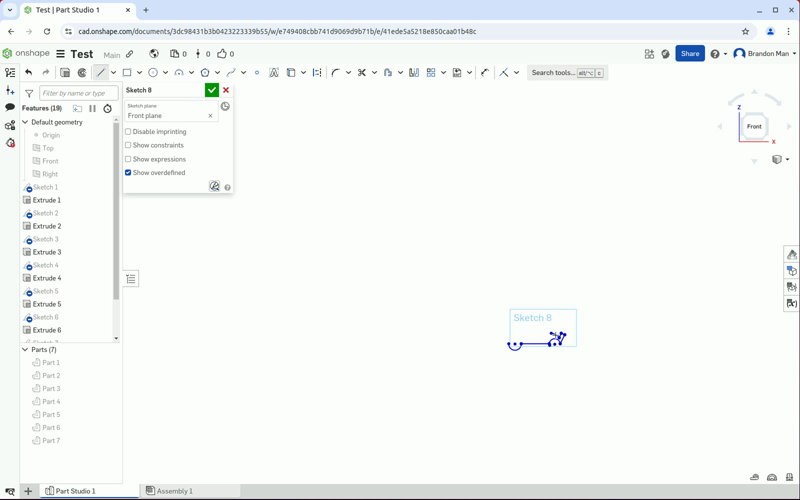
mouse_move(551, 333)
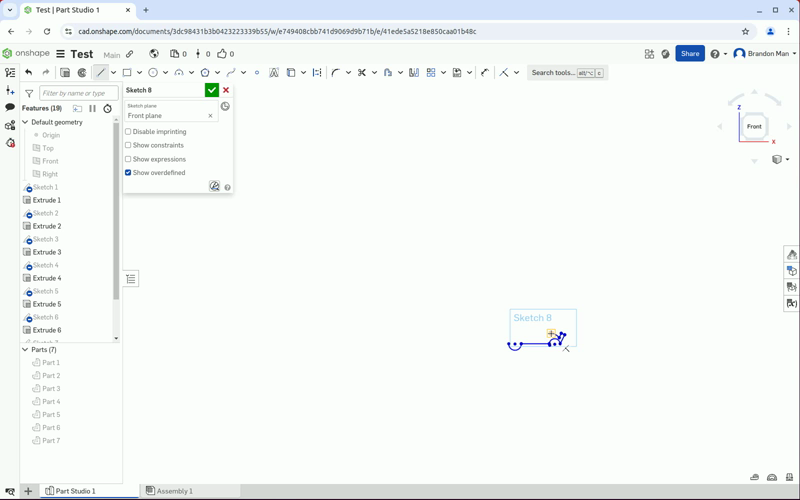
click(551, 333)
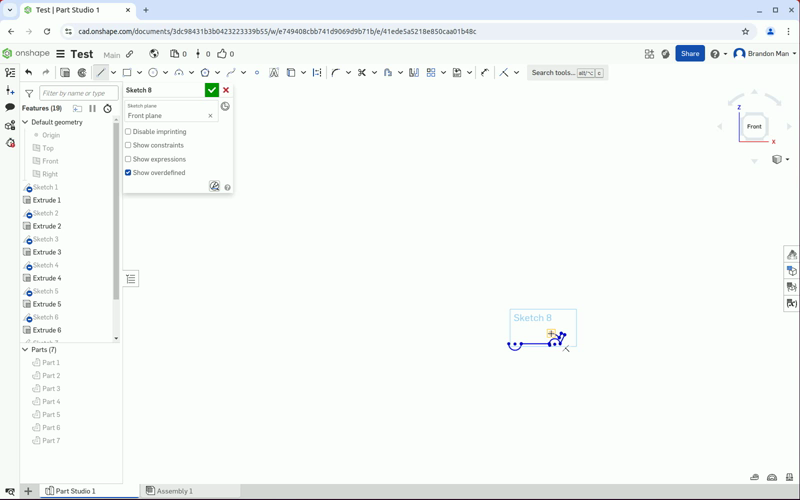
key_down(shift)
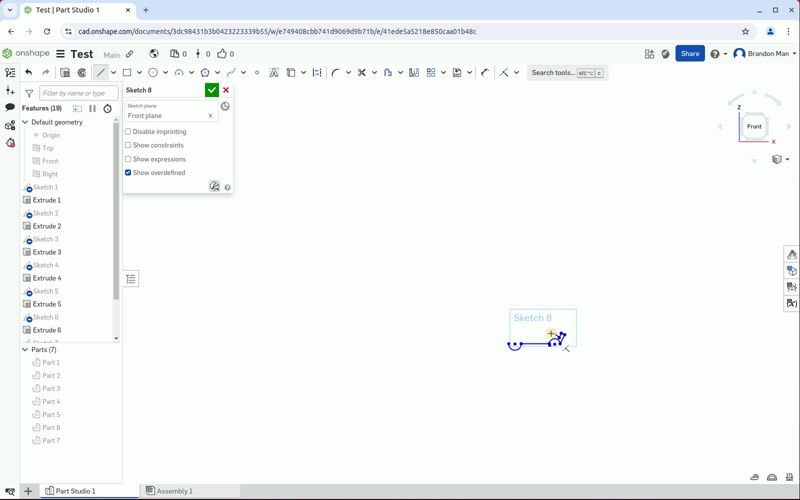
mouse_move(581, 333)
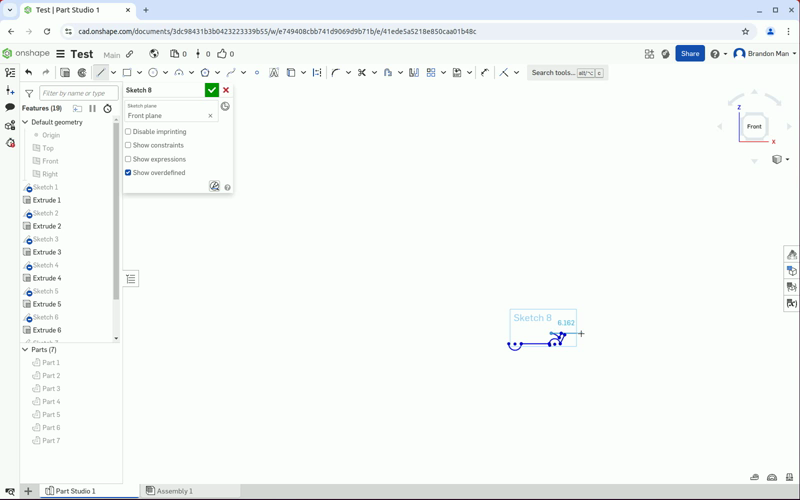
mouse_move(526, 333)
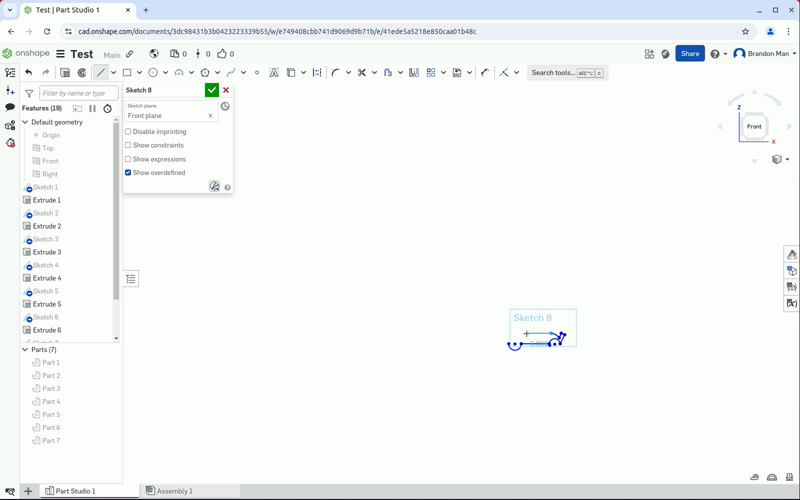
click(526, 333)
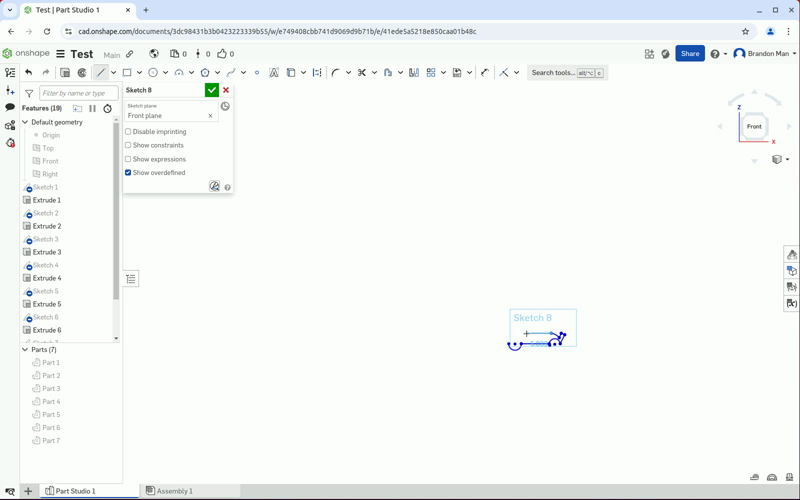
key_up(shift)
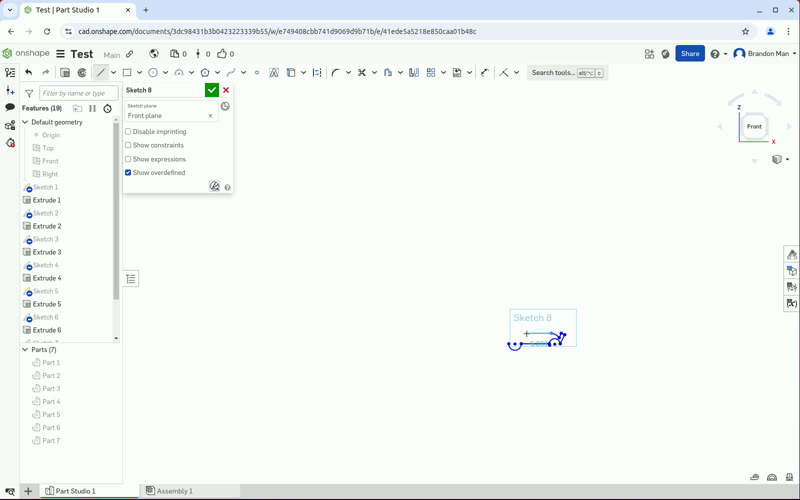
key(esc)
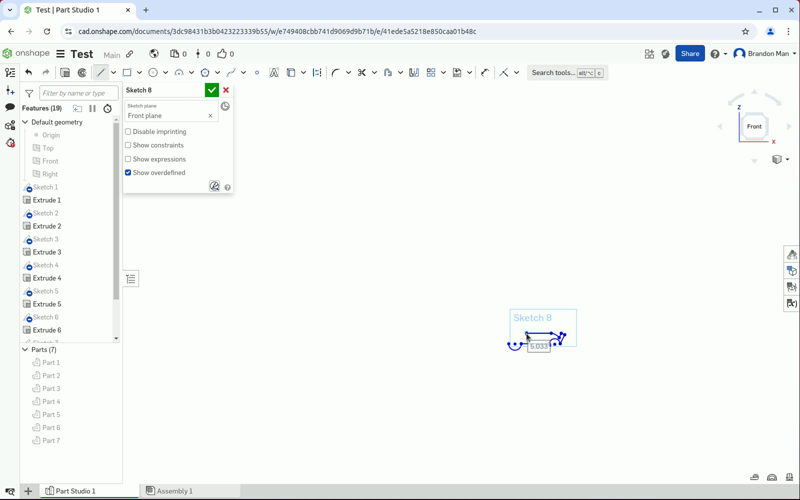
key(a)
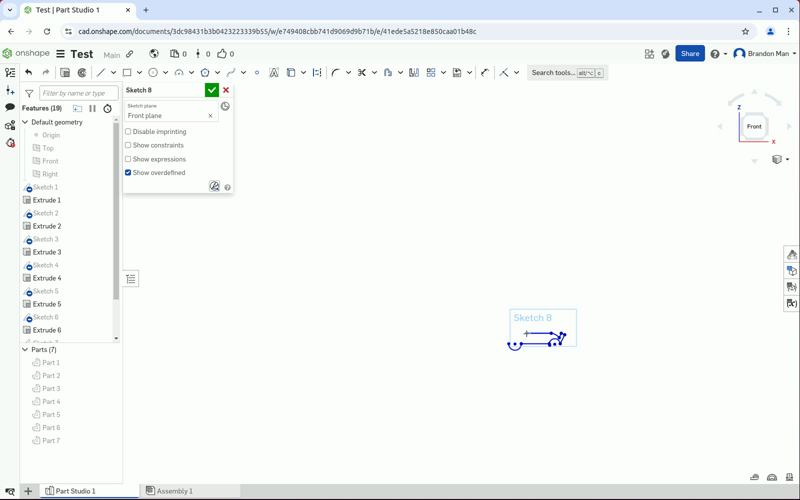
mouse_move(526, 333)
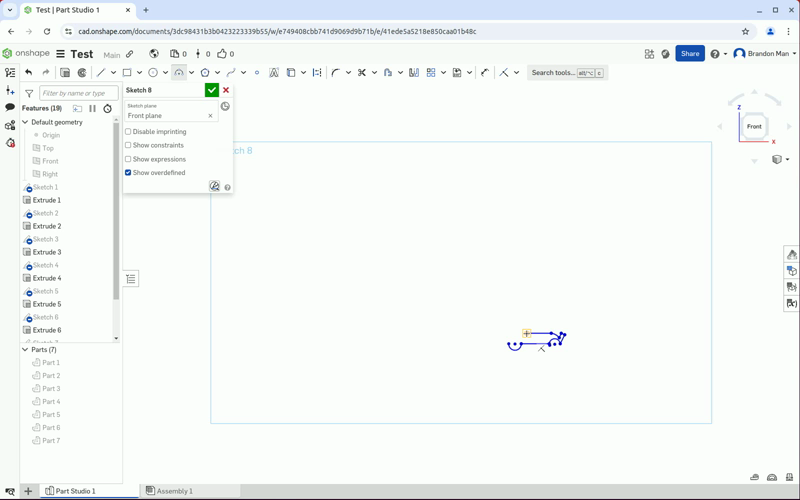
click(526, 333)
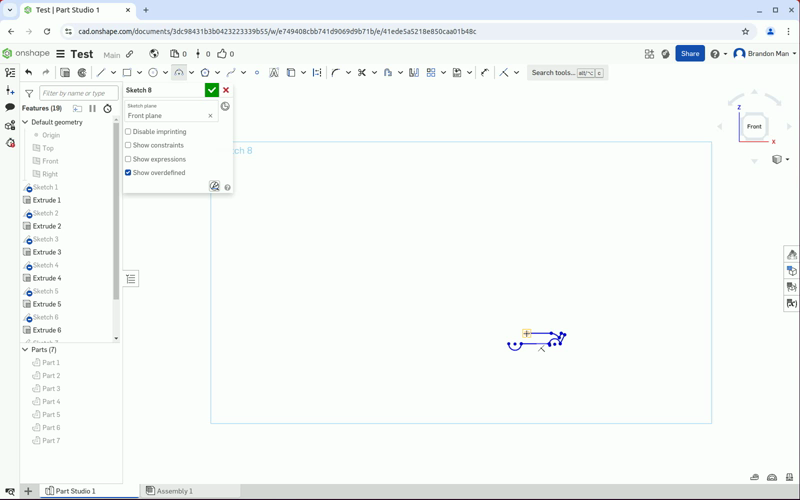
key_down(shift)
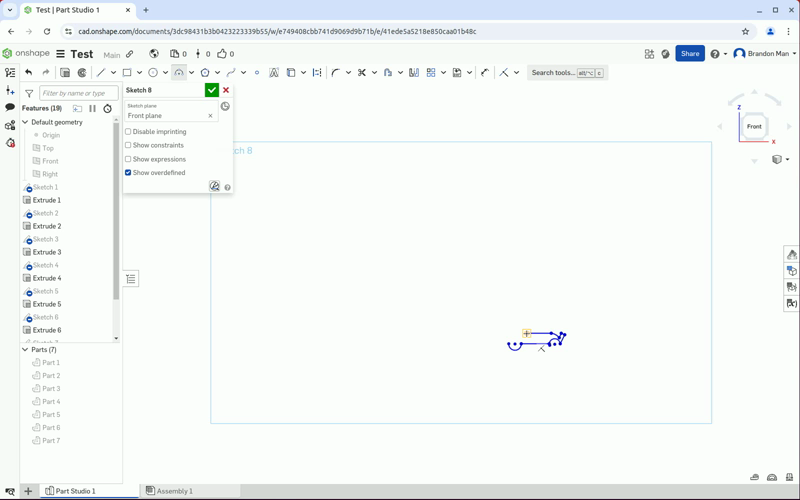
mouse_move(508, 338)
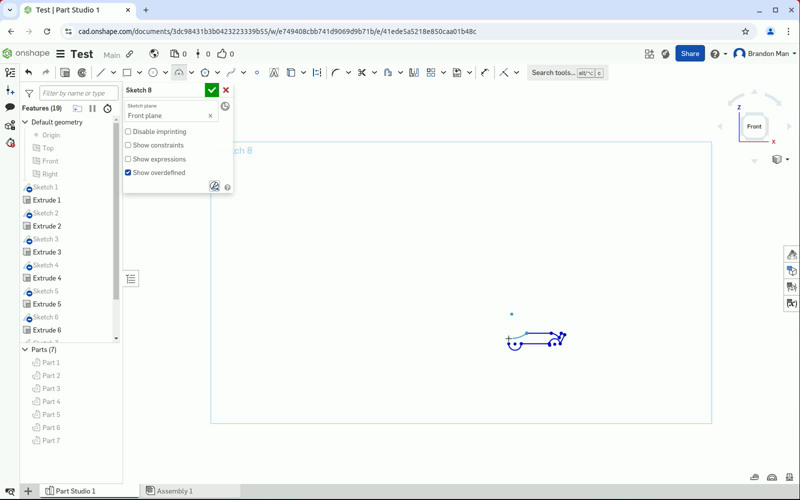
click(508, 338)
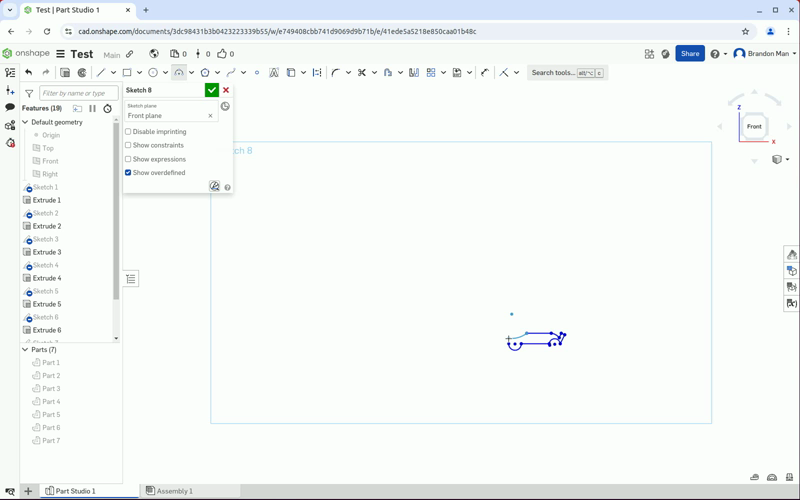
mouse_move(517, 334)
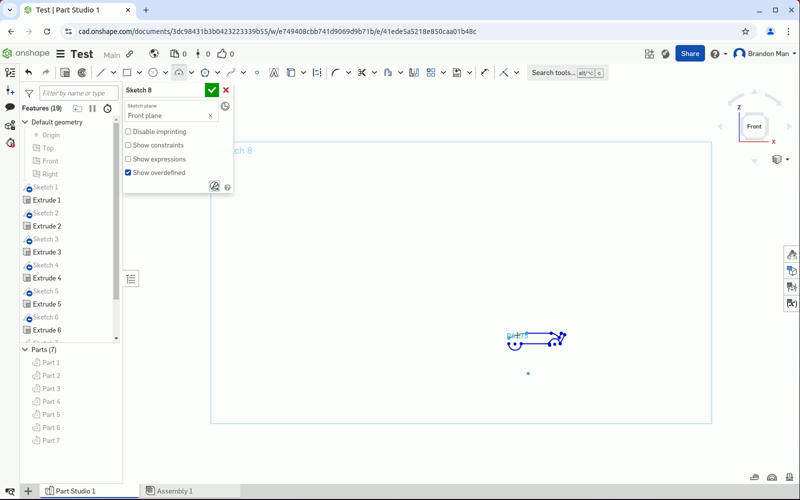
click(517, 334)
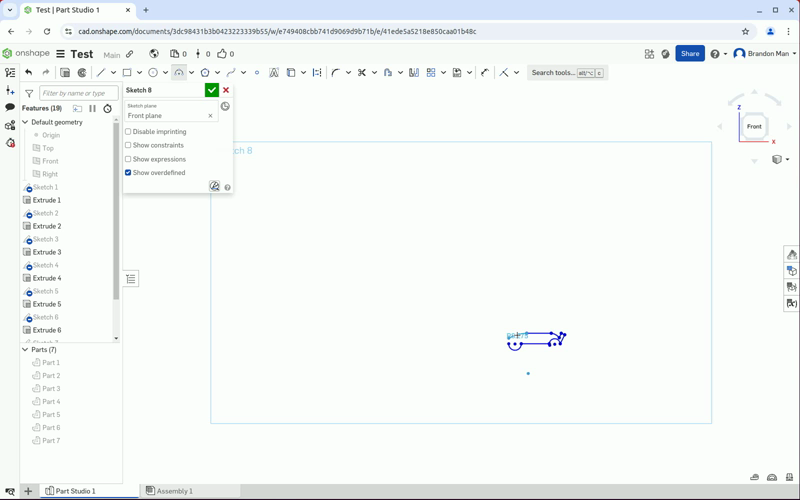
key_up(shift)
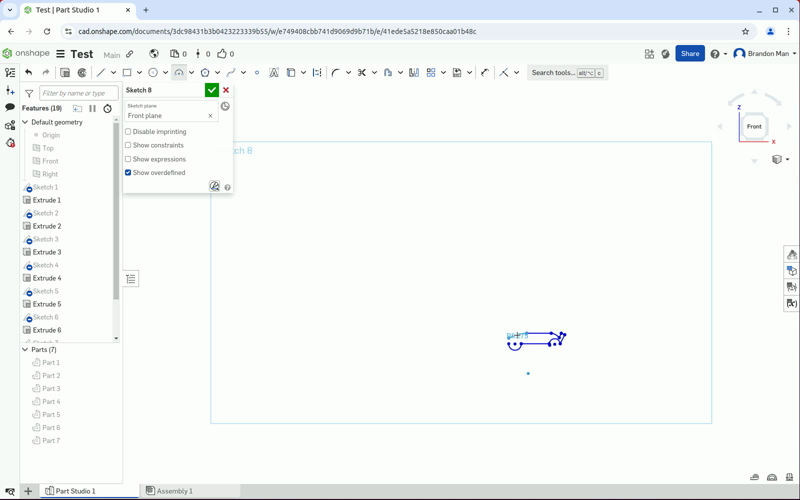
key(esc)
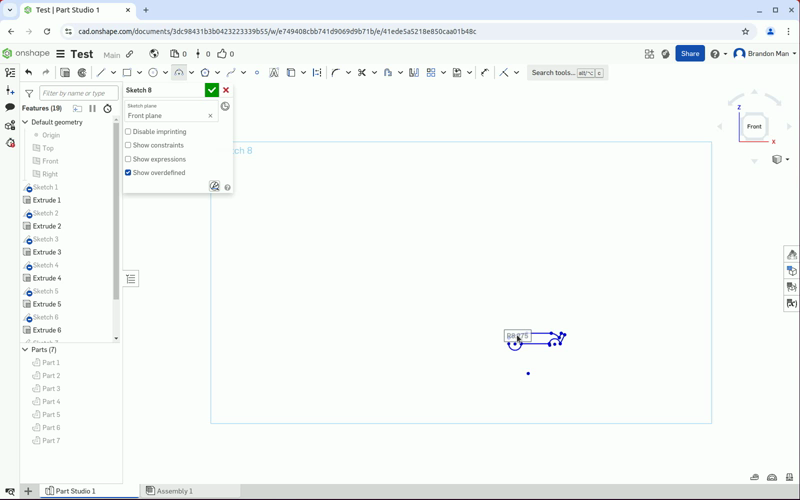
key(l)
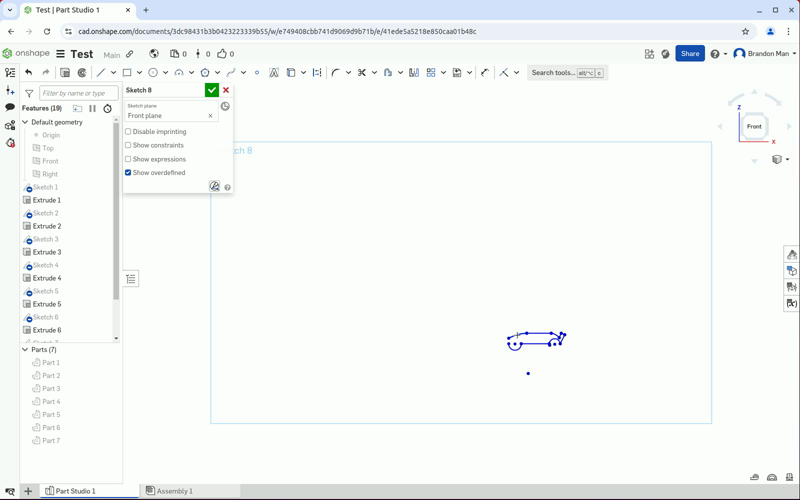
mouse_move(508, 338)
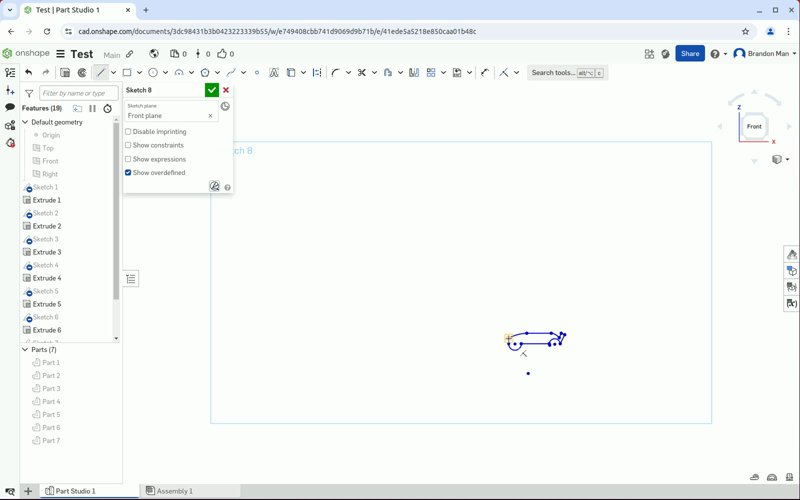
click(508, 338)
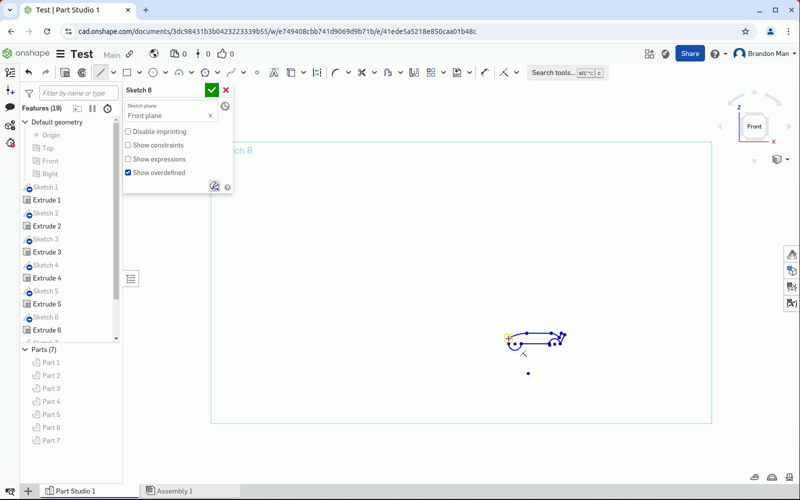
mouse_move(538, 338)
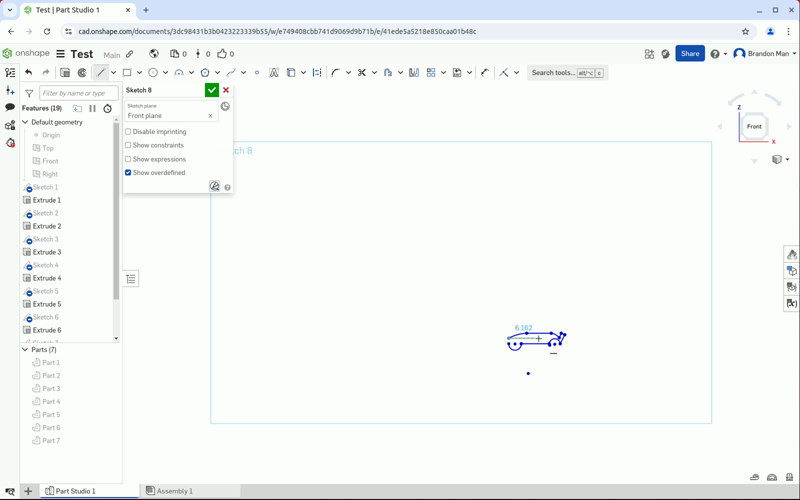
key_down(shift)
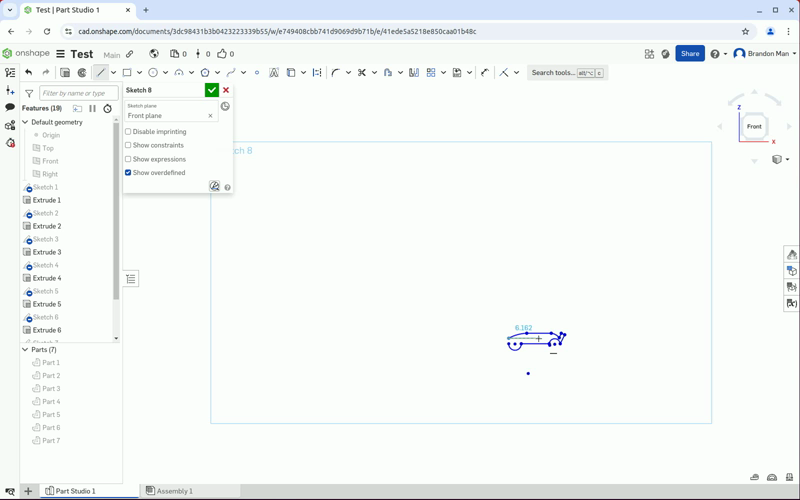
mouse_move(508, 343)
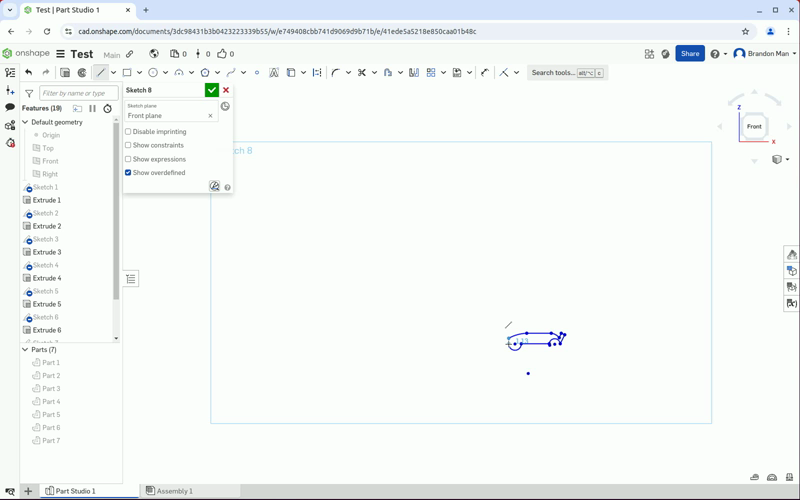
scroll(6)
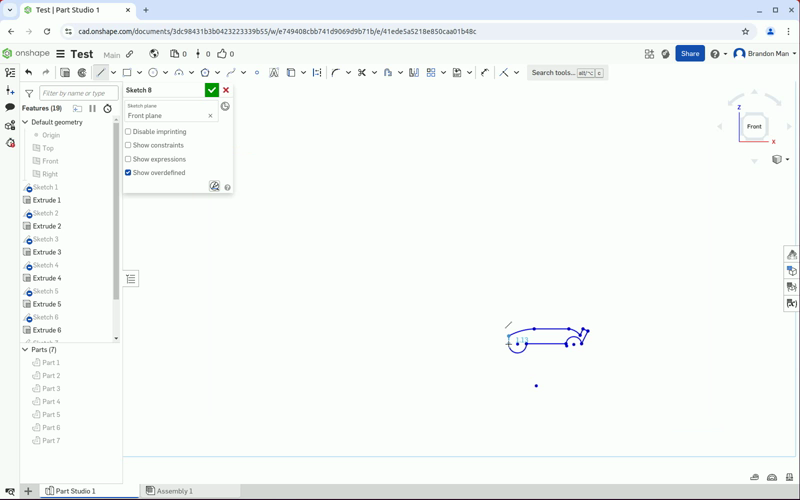
scroll(6)
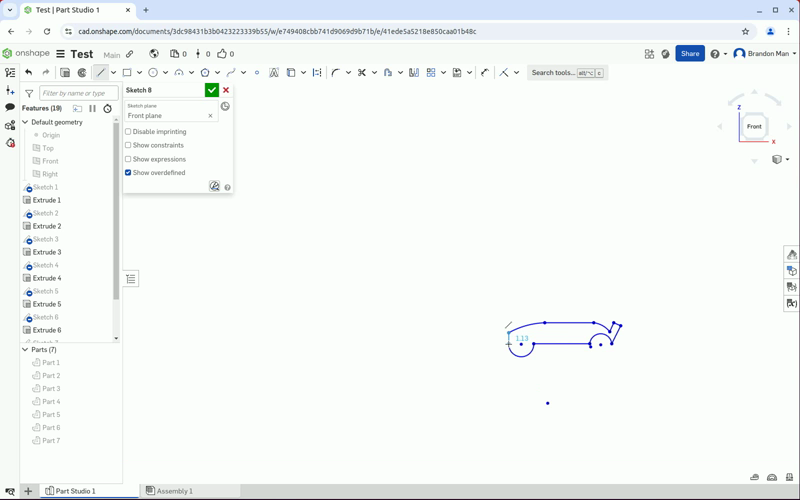
scroll(6)
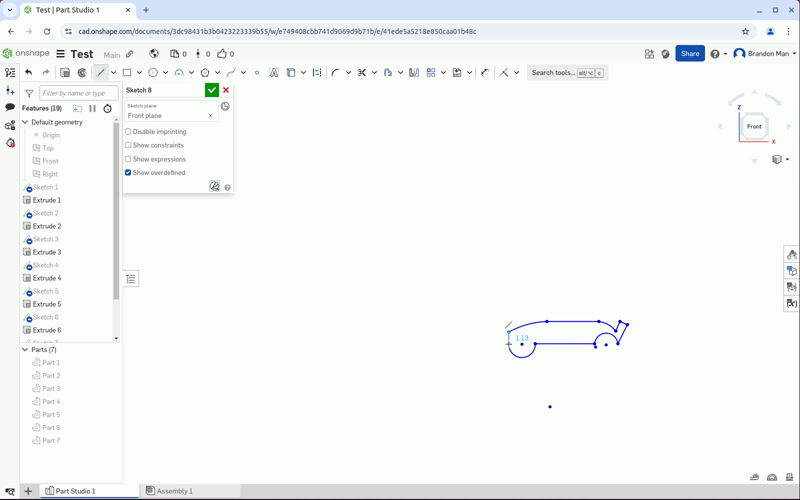
scroll(6)
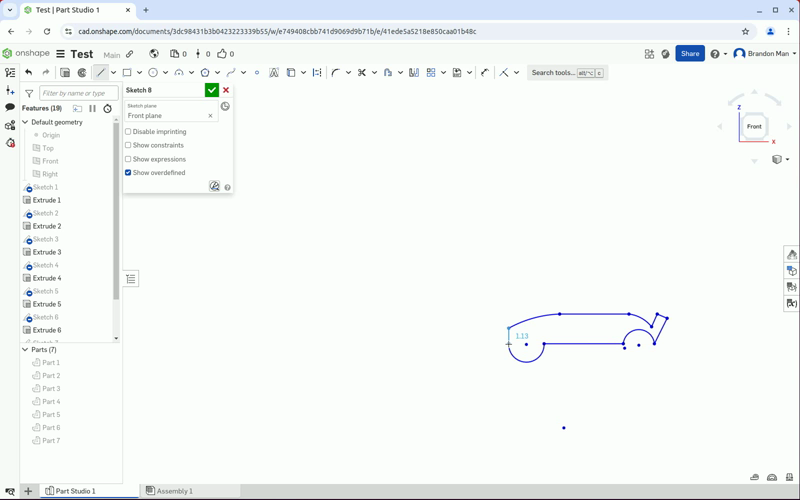
scroll(6)
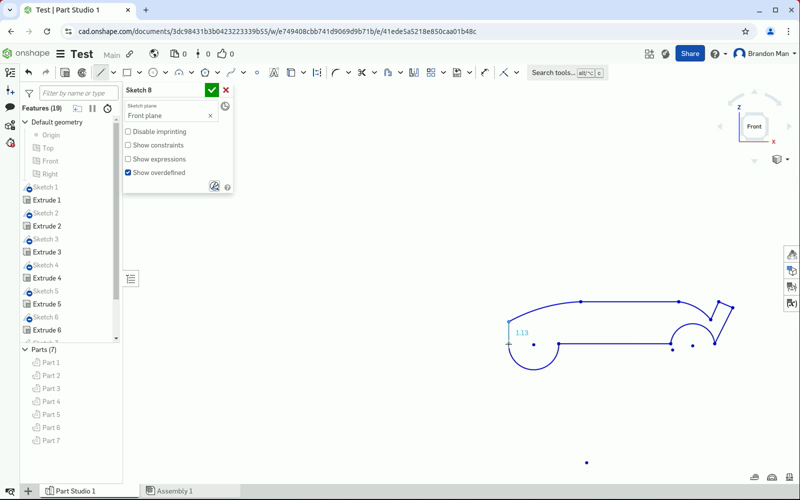
scroll(6)
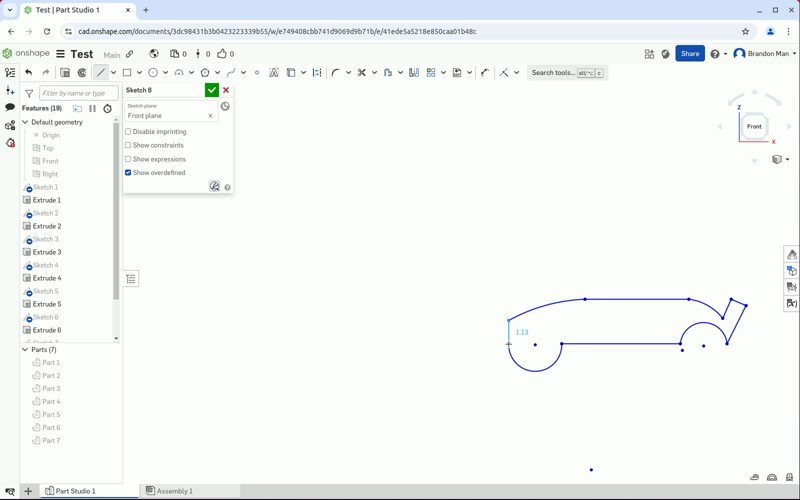
scroll(6)
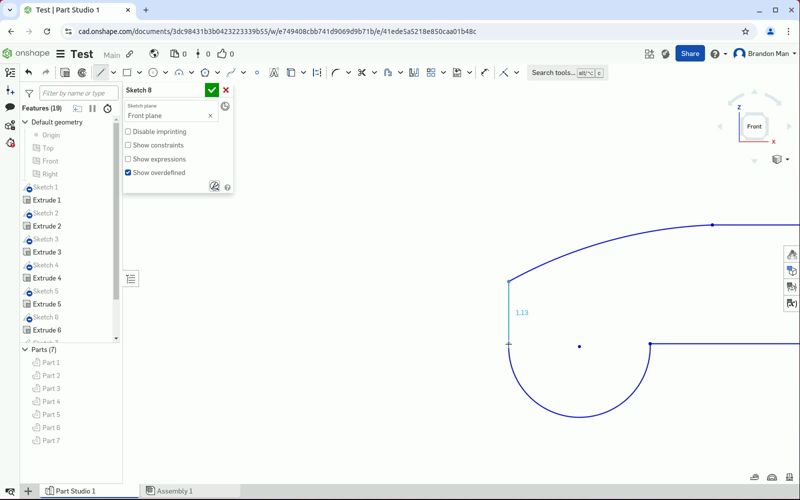
key_up(shift)
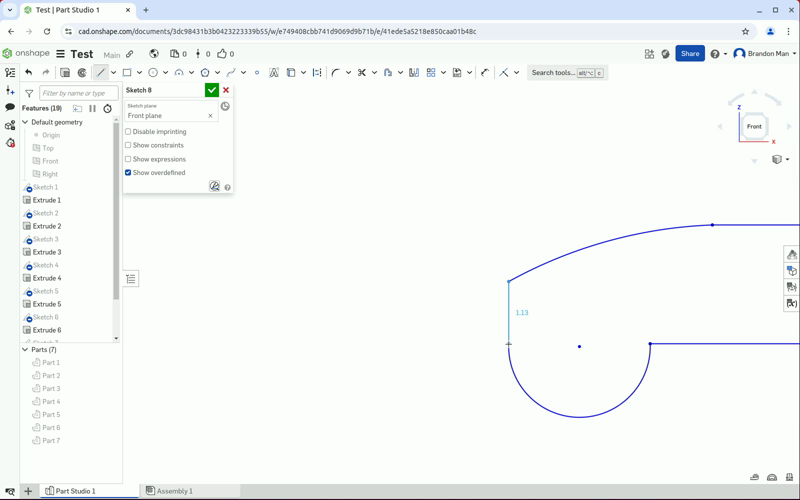
click(508, 343)
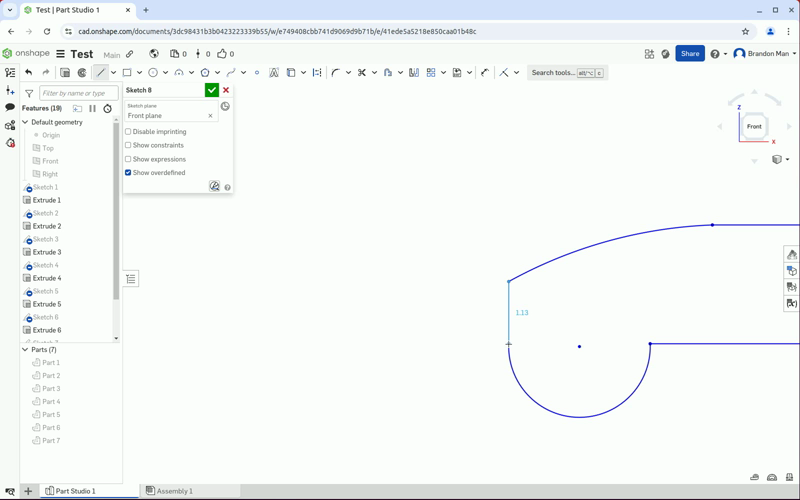
scroll(-6)
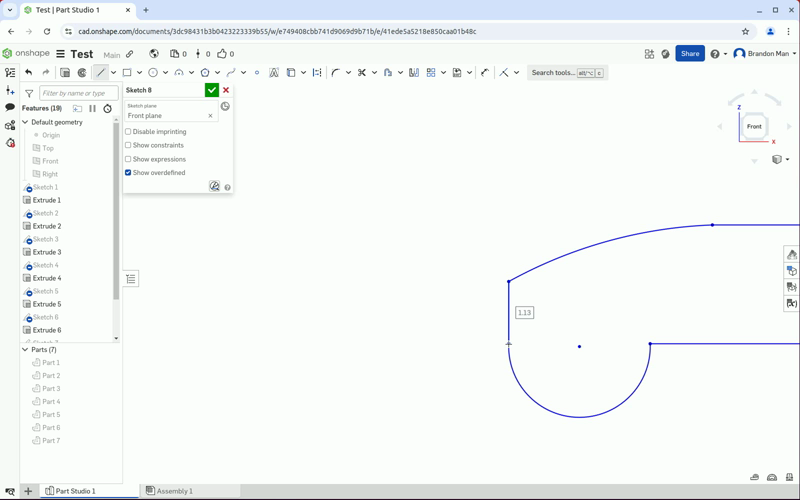
scroll(-6)
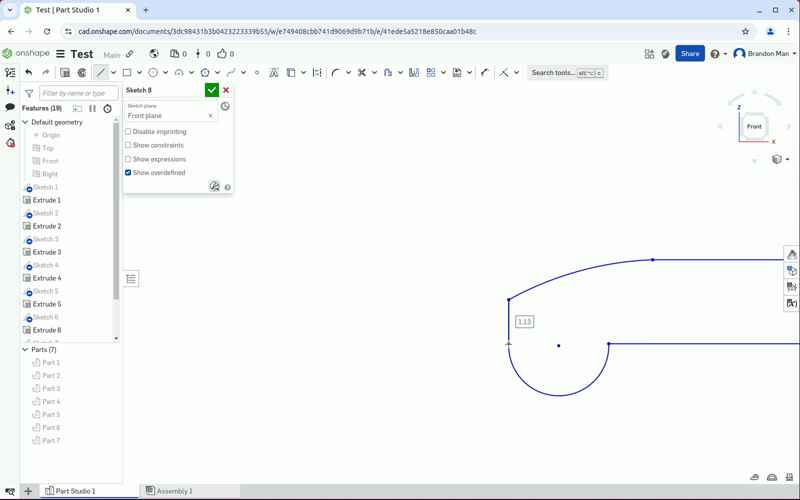
scroll(-6)
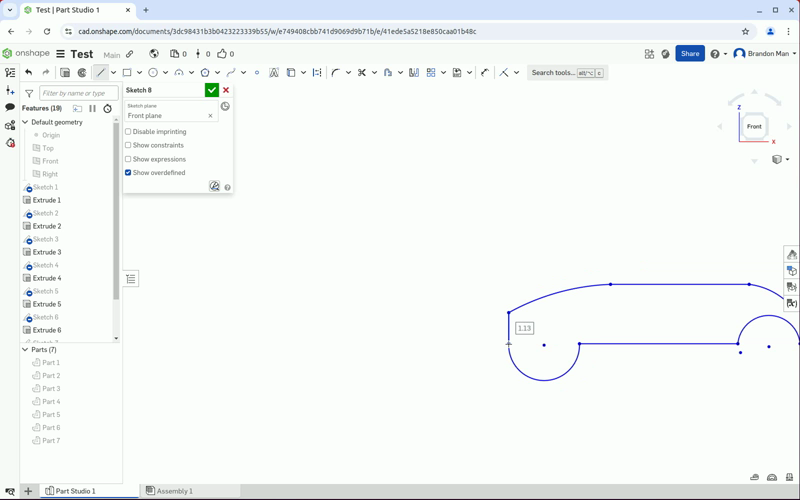
scroll(-6)
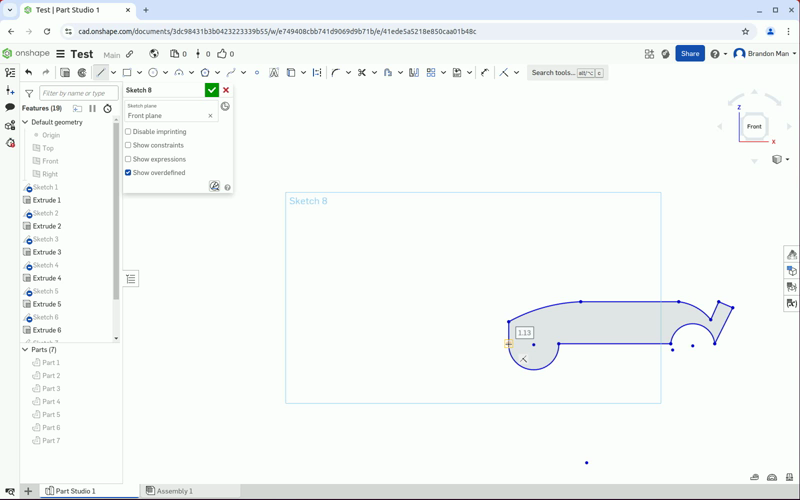
scroll(-6)
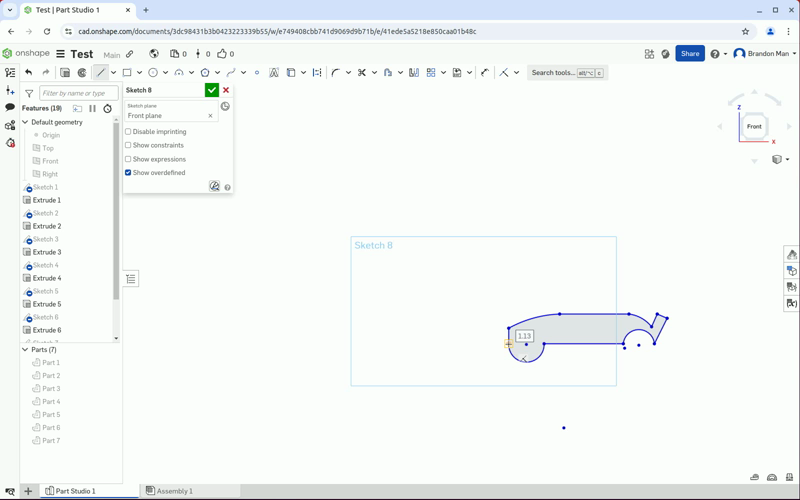
scroll(-6)
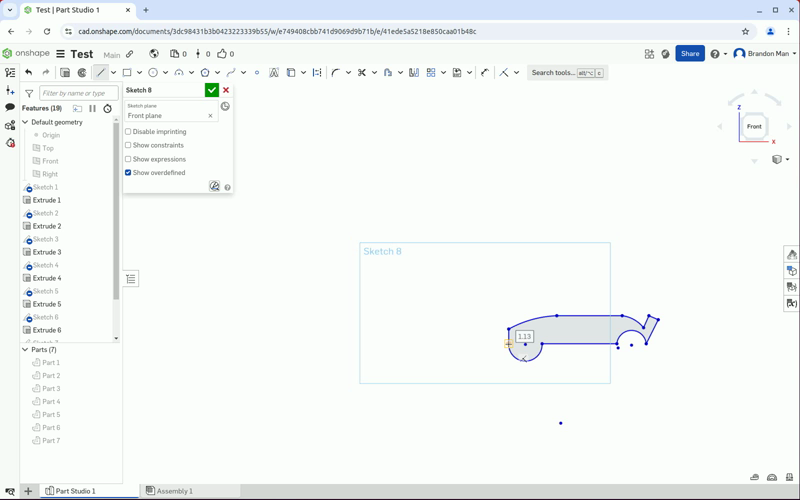
scroll(-6)
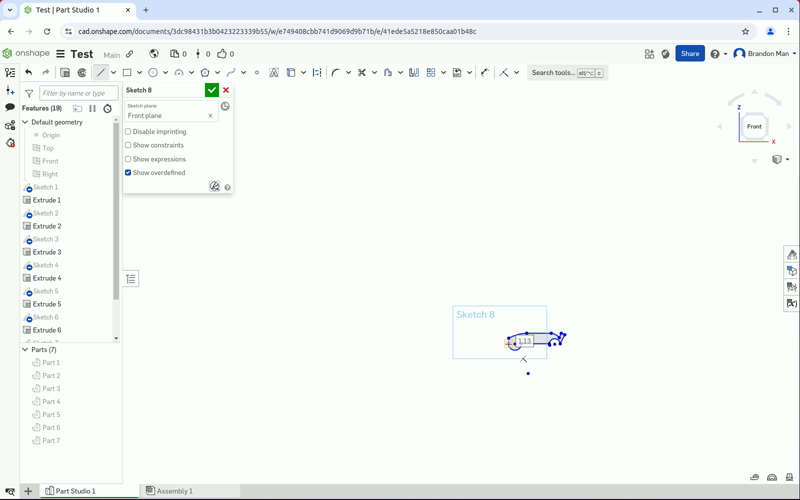
key(esc)
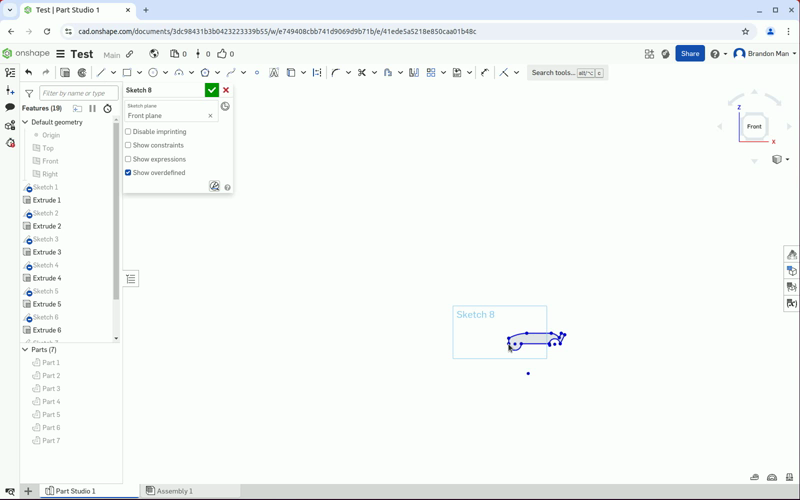
mouse_move(533, 341)
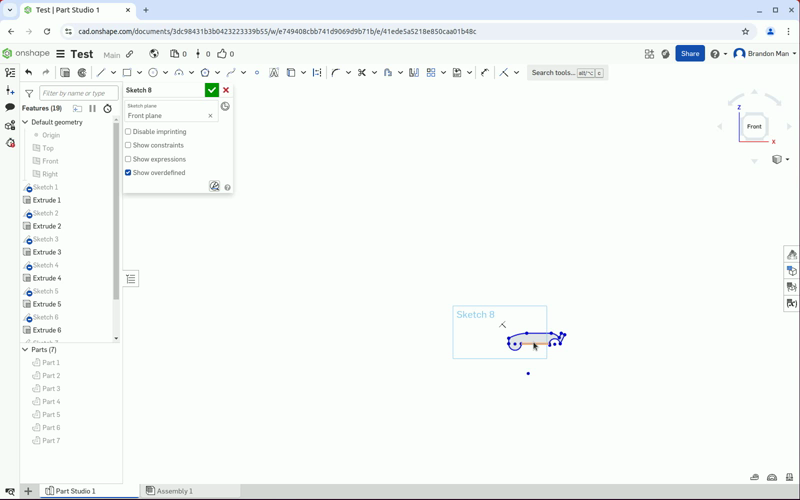
scroll(6)
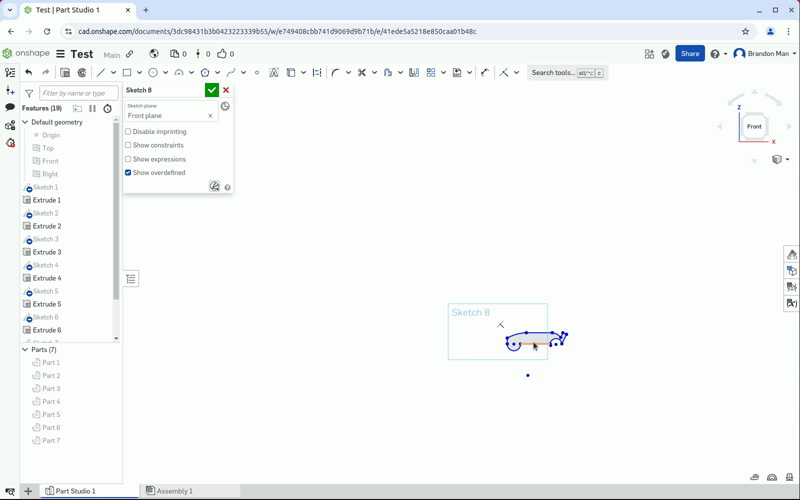
scroll(6)
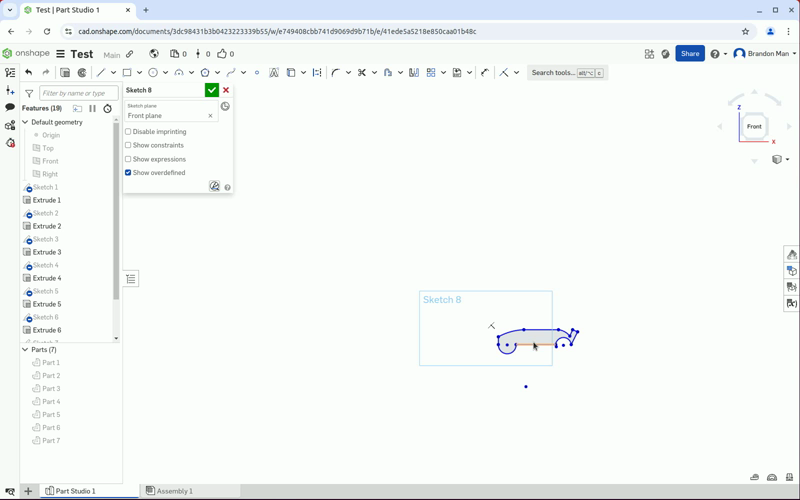
scroll(6)
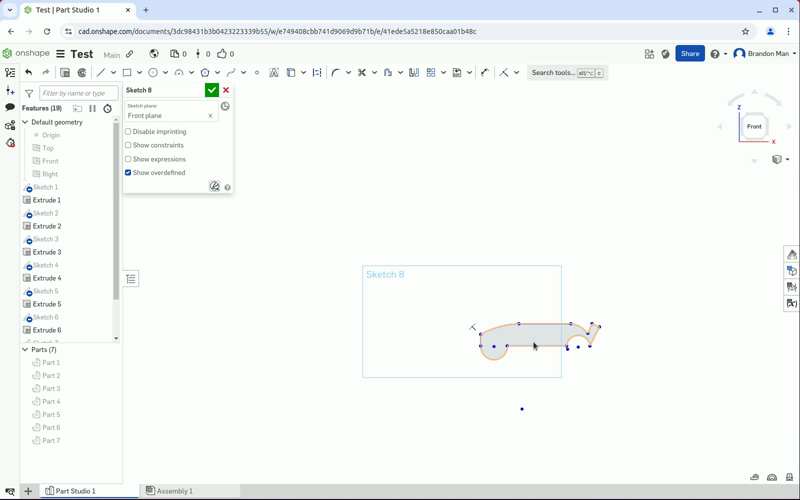
scroll(6)
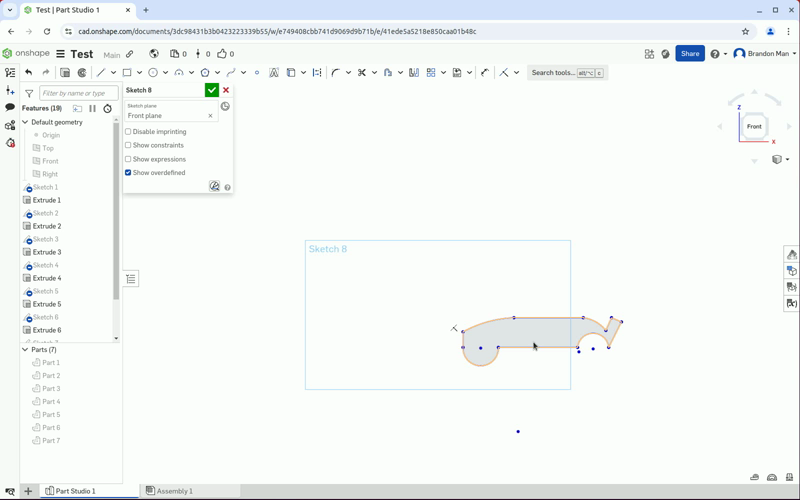
scroll(6)
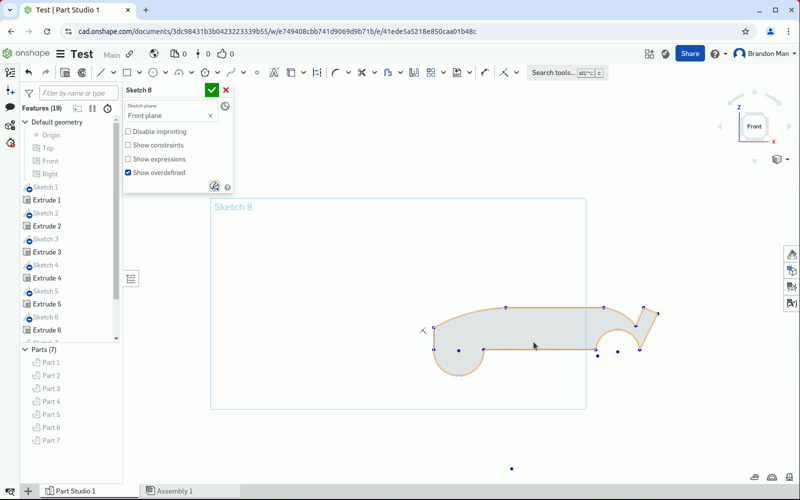
scroll(6)
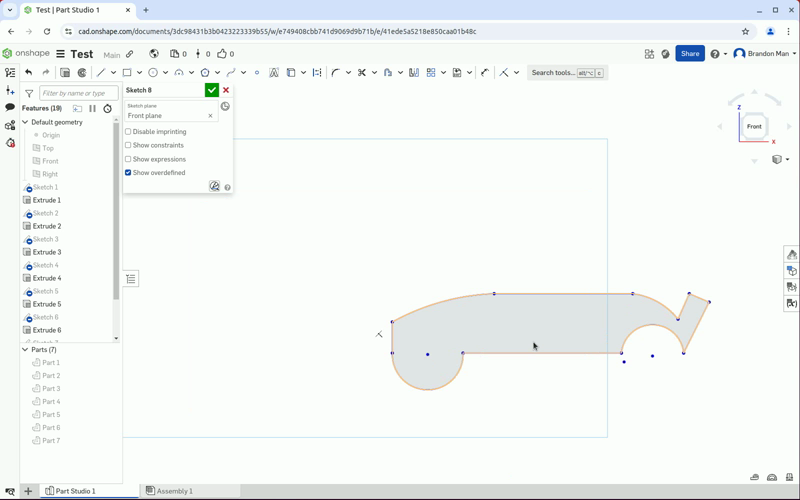
scroll(6)
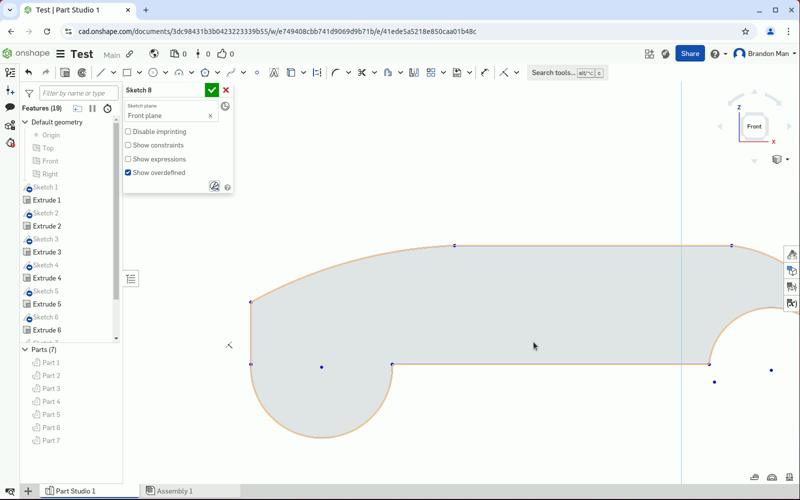
click(533, 341)
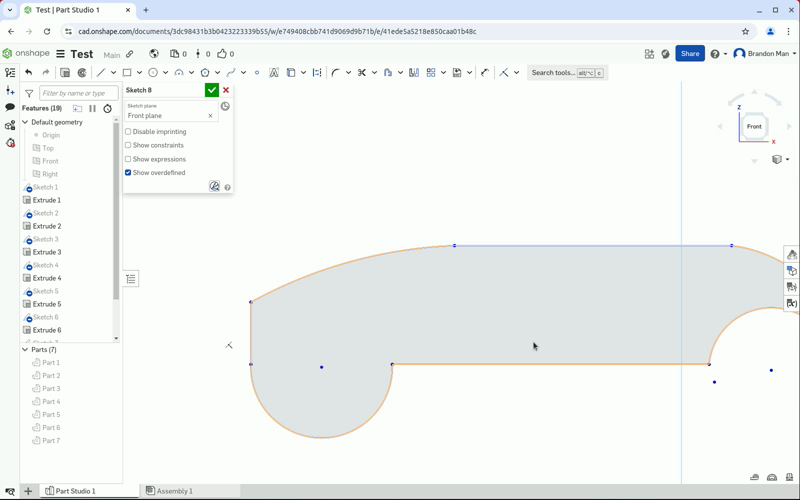
scroll(-6)
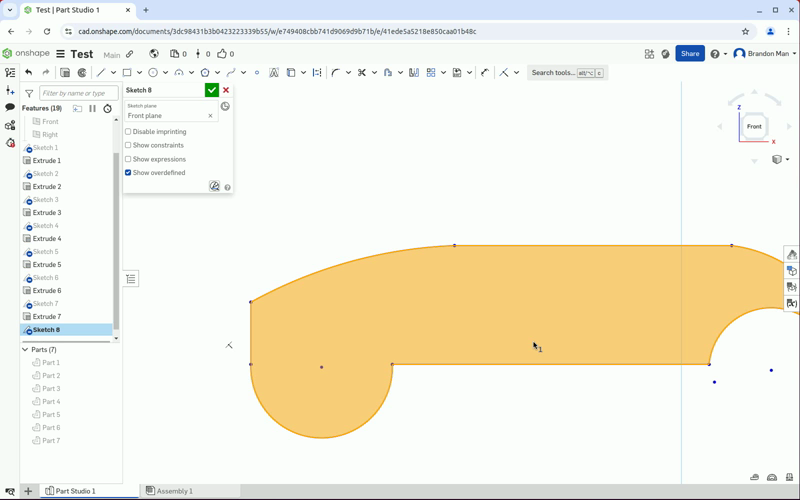
scroll(-6)
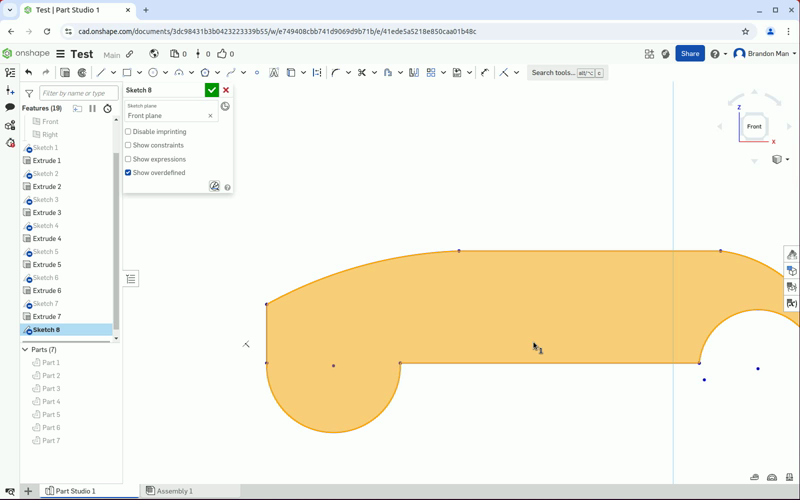
scroll(-6)
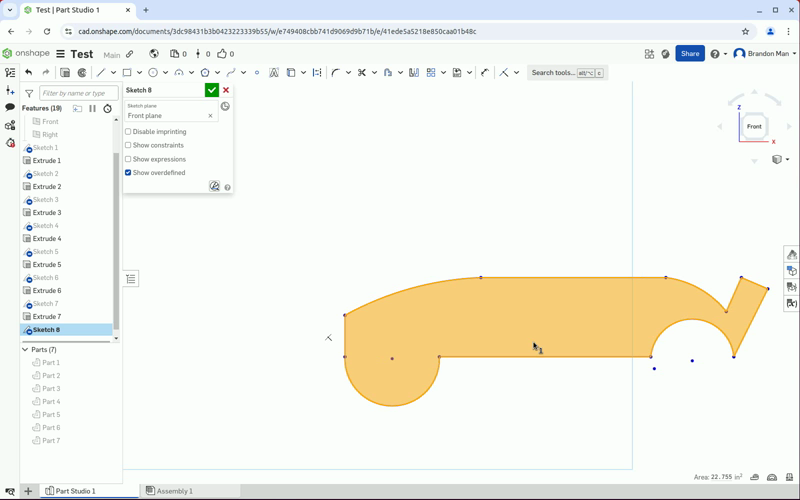
scroll(-6)
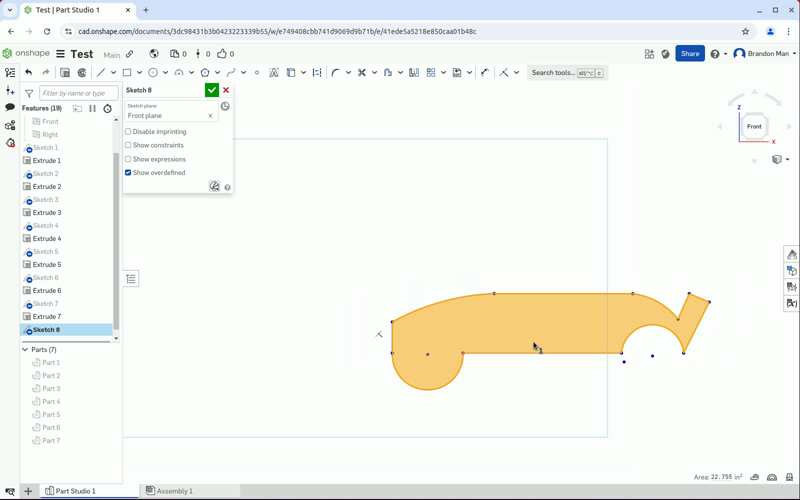
scroll(-6)
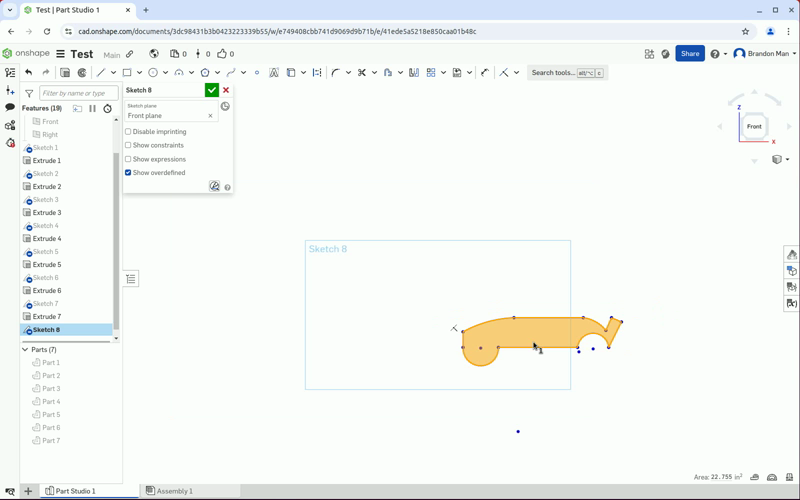
scroll(-6)
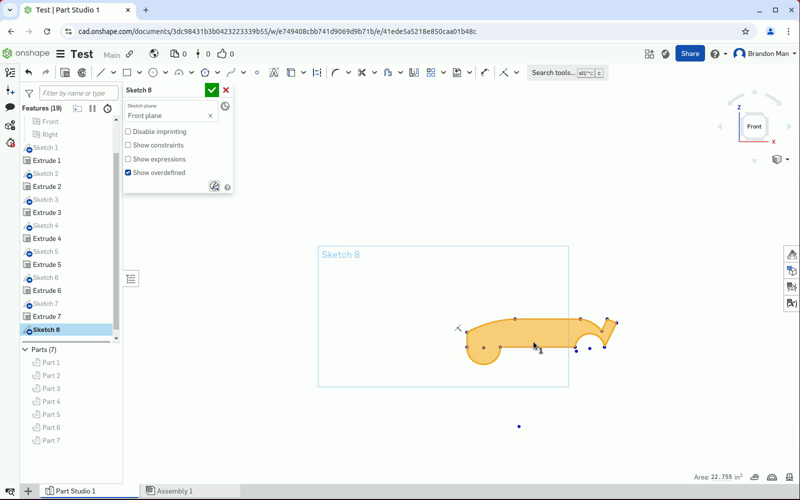
scroll(-6)
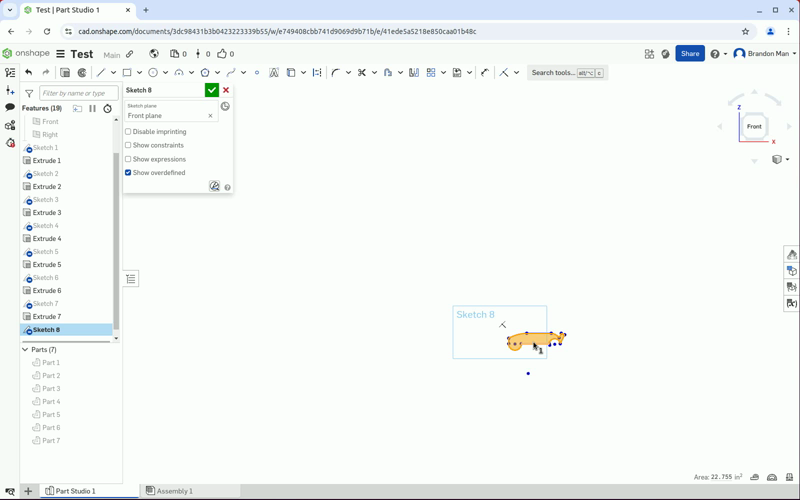
mouse_move(73, 352)
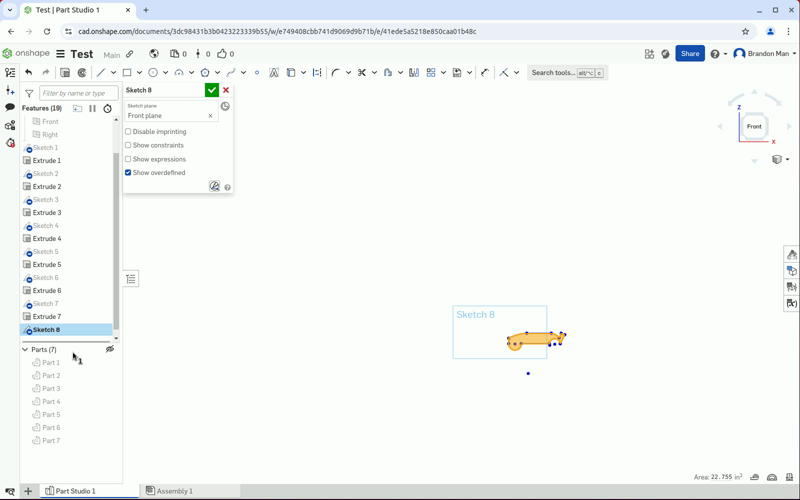
key(shift+y)
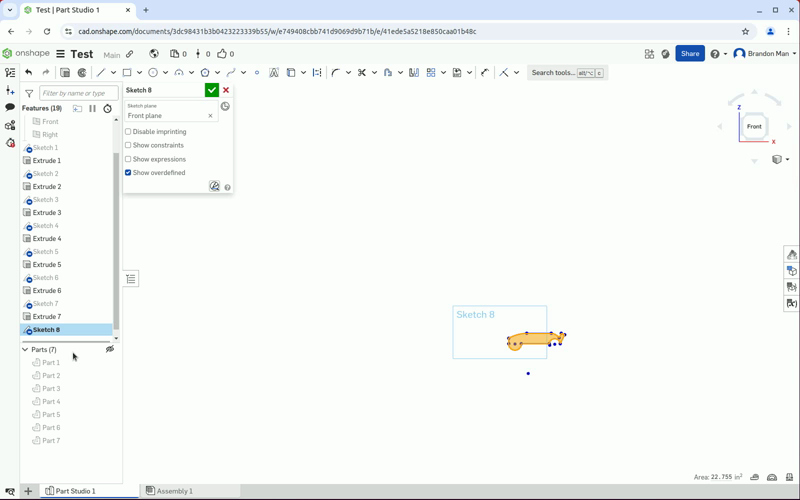
key(shift+e)
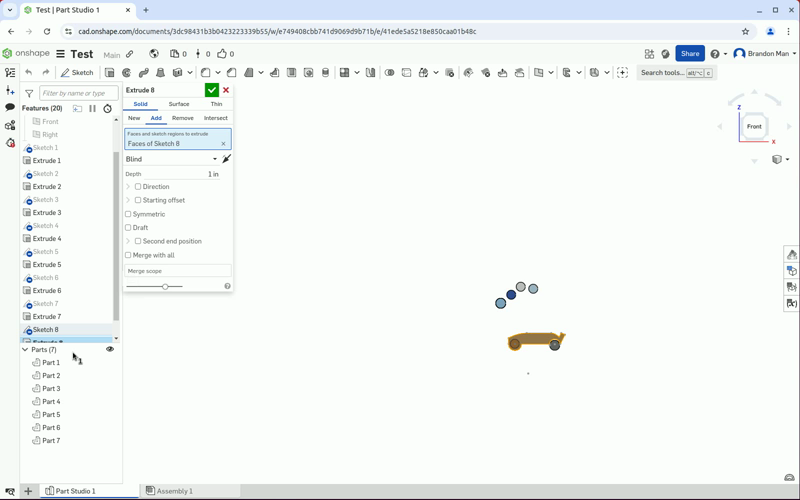
mouse_move(143, 106)
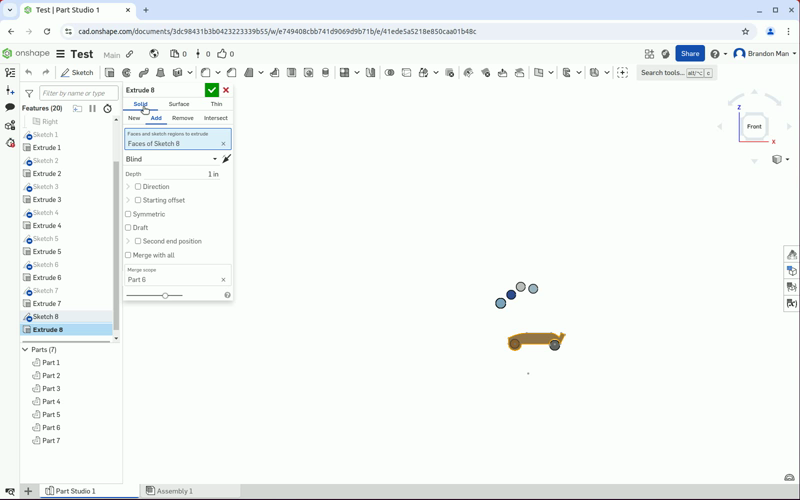
click(143, 106)
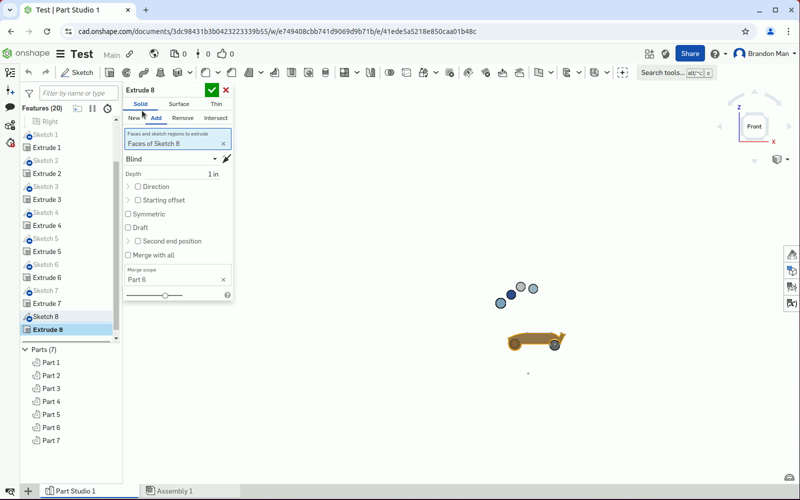
mouse_move(137, 120)
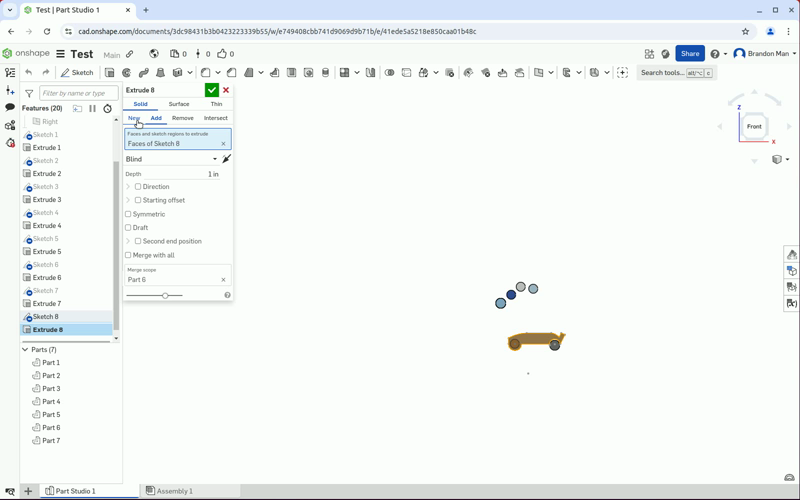
click(137, 120)
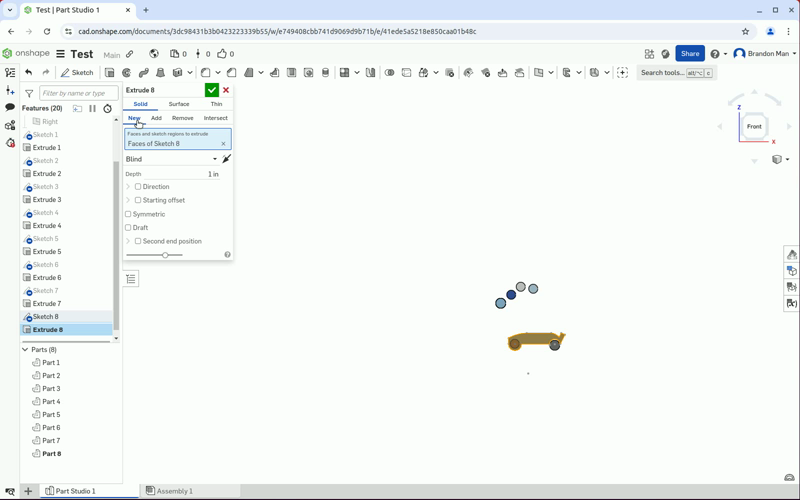
key(tab, 4)
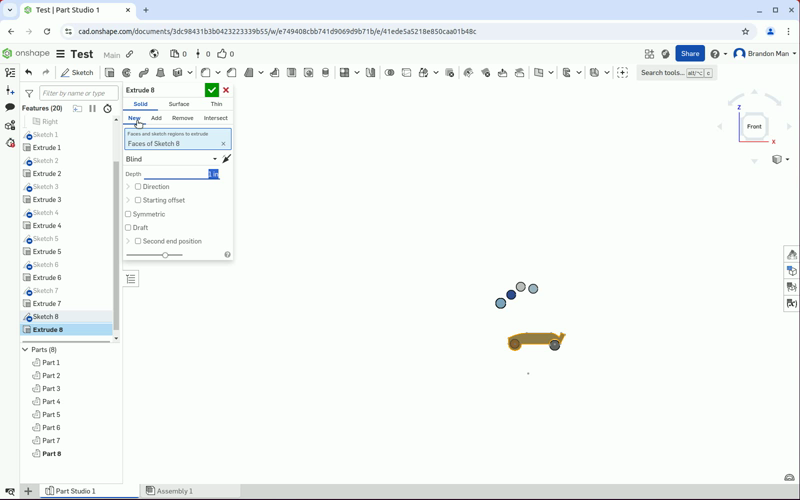
text(3.129)
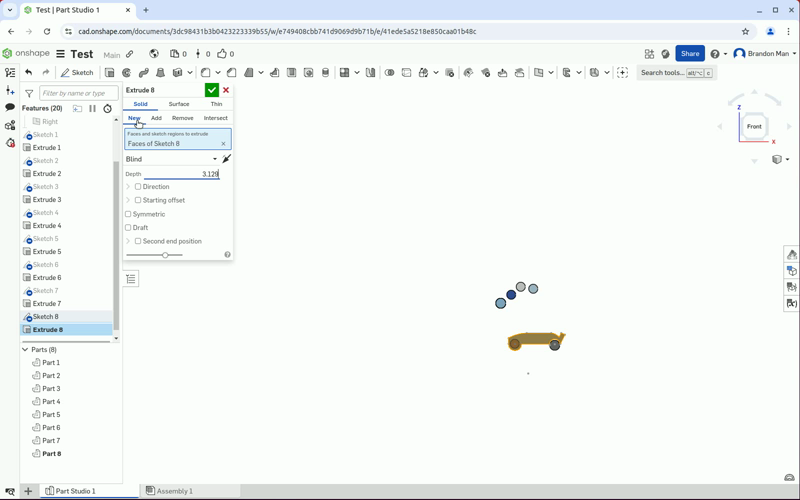
key(enter)
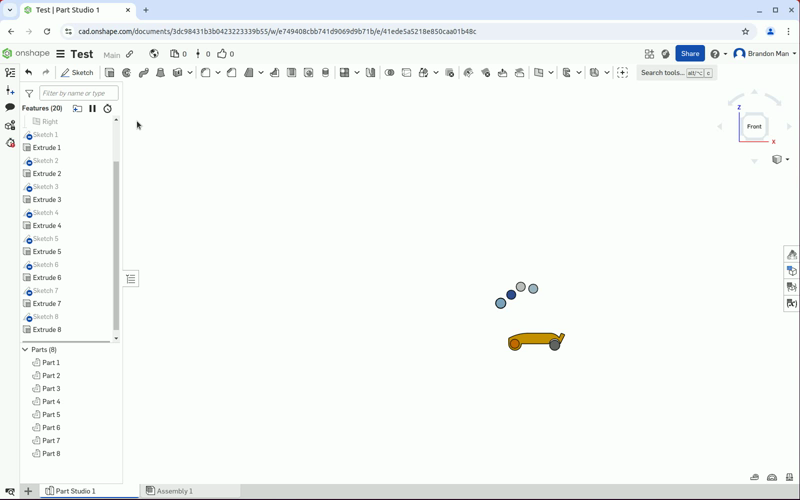
key(shift+h)
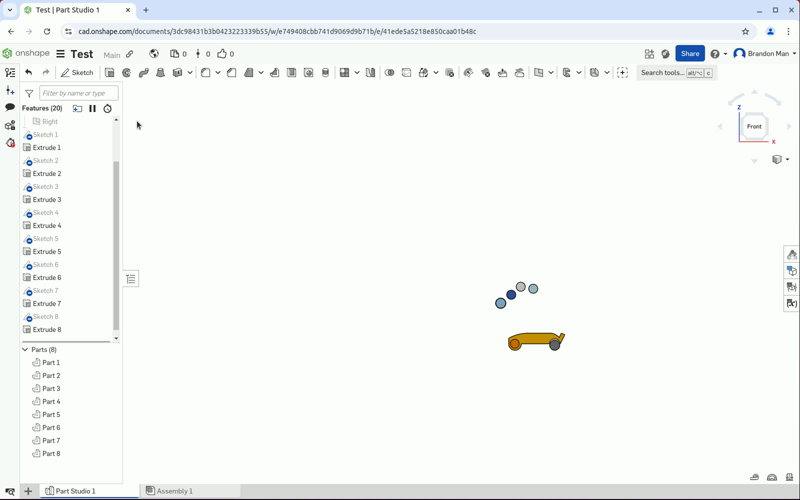
key(shift+h)
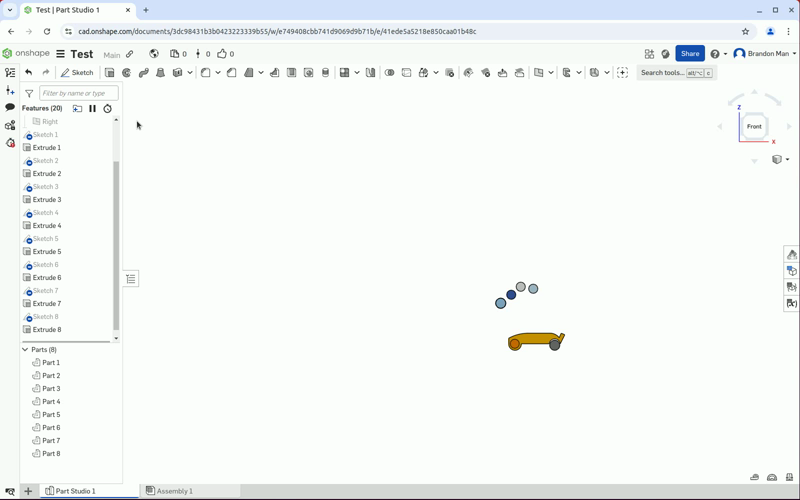
mouse_move(69, 137)
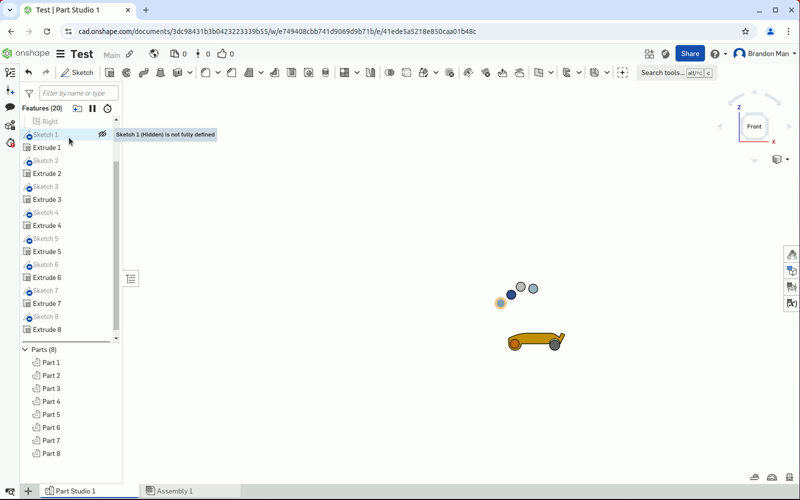
click(69, 137)
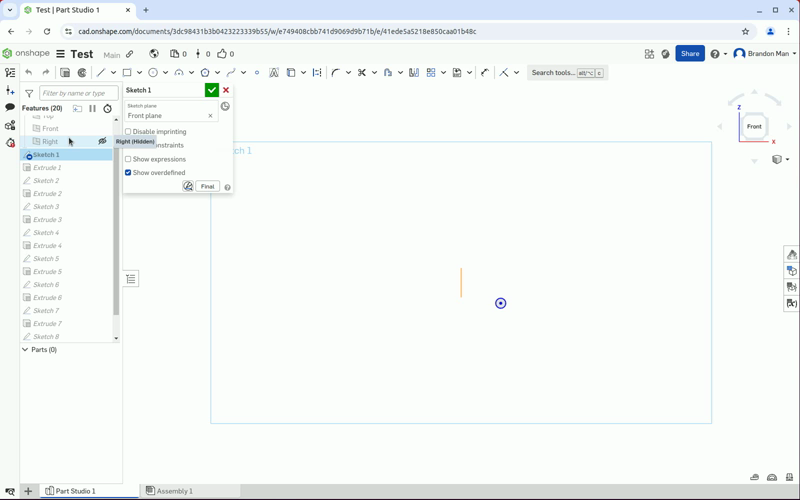
mouse_move(229, 92)
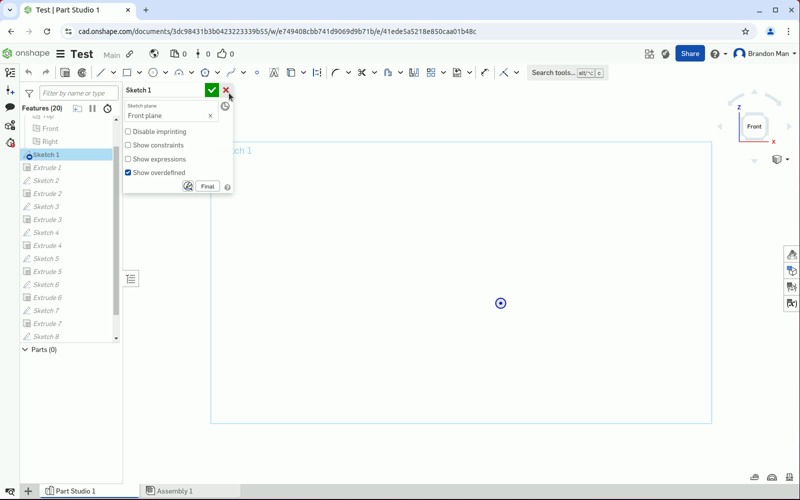
click(229, 92)
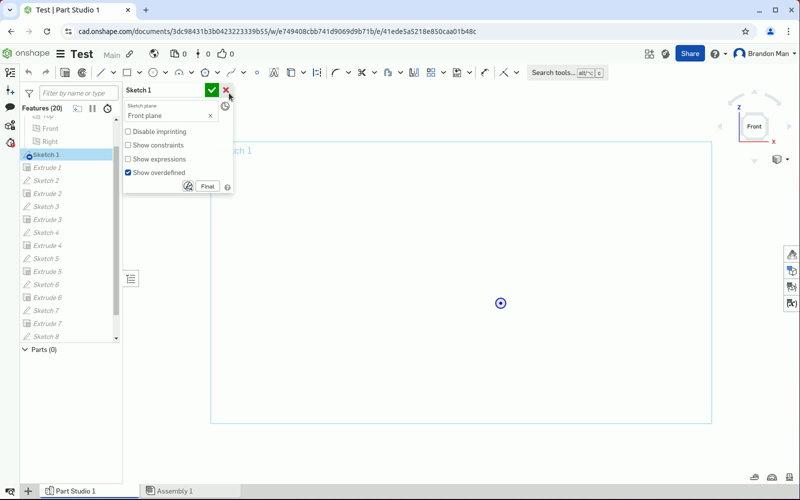
key(shift+s)
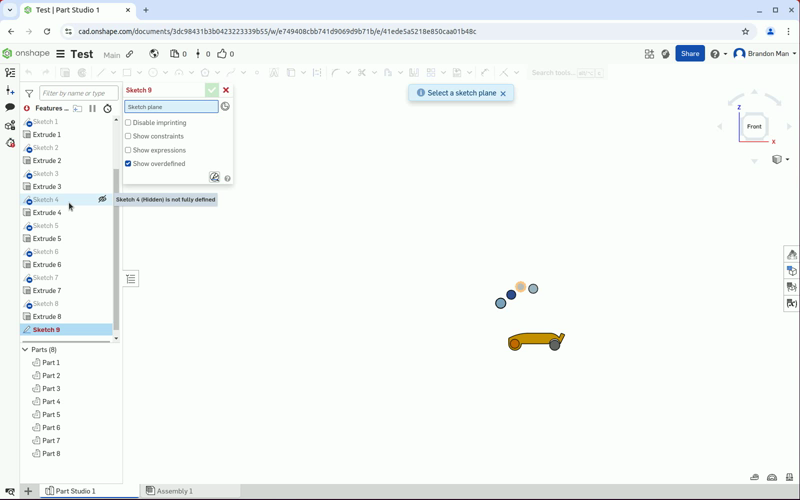
scroll(3)
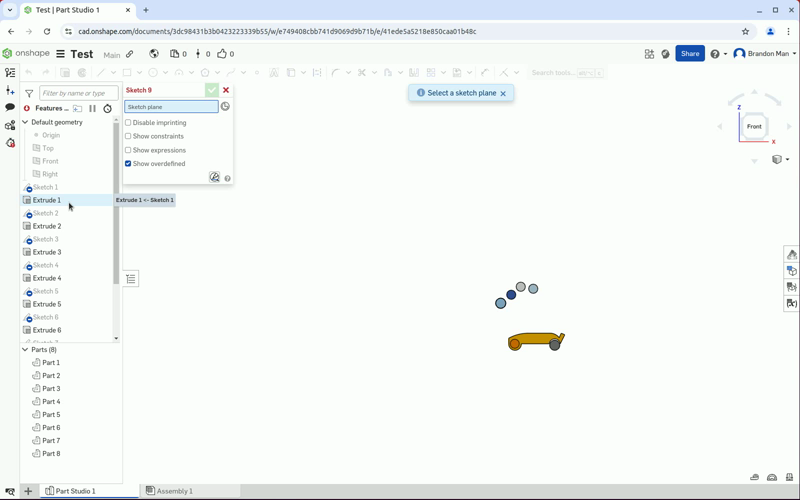
mouse_move(69, 163)
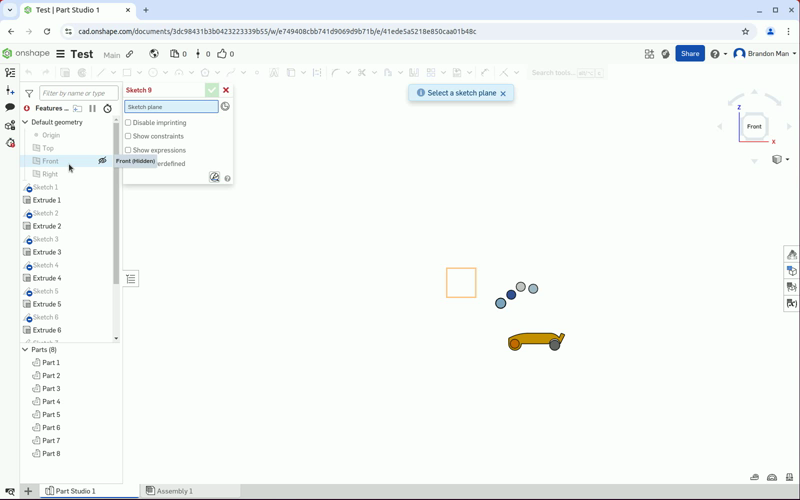
click(69, 163)
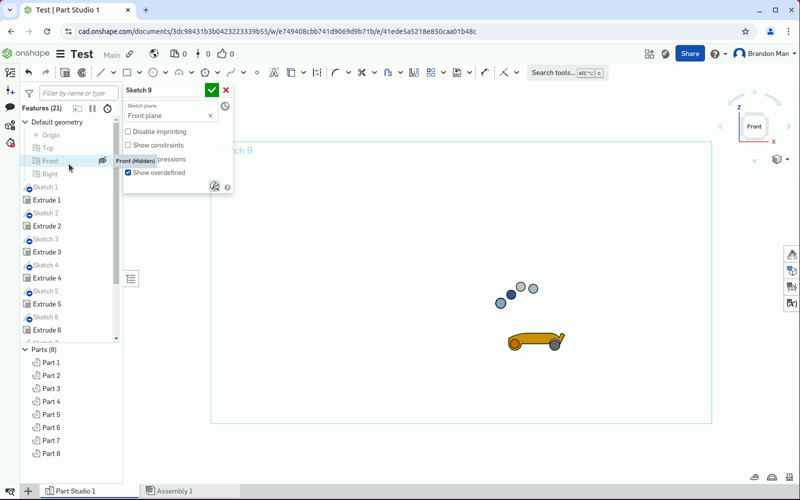
mouse_move(73, 352)
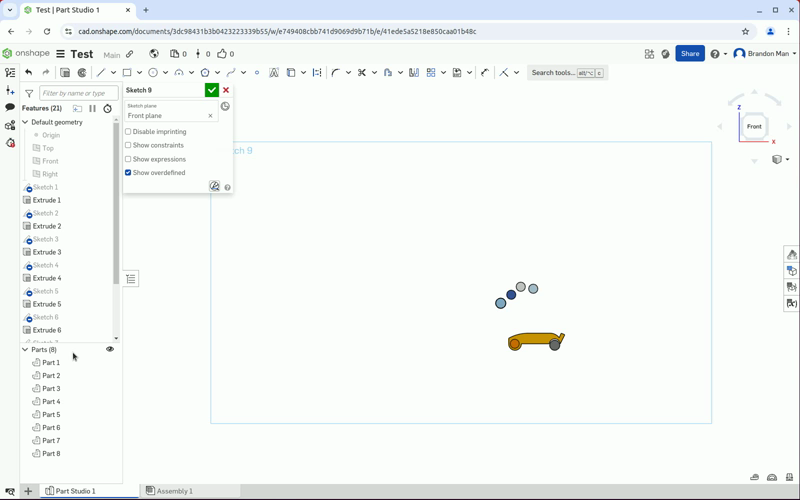
key(y)
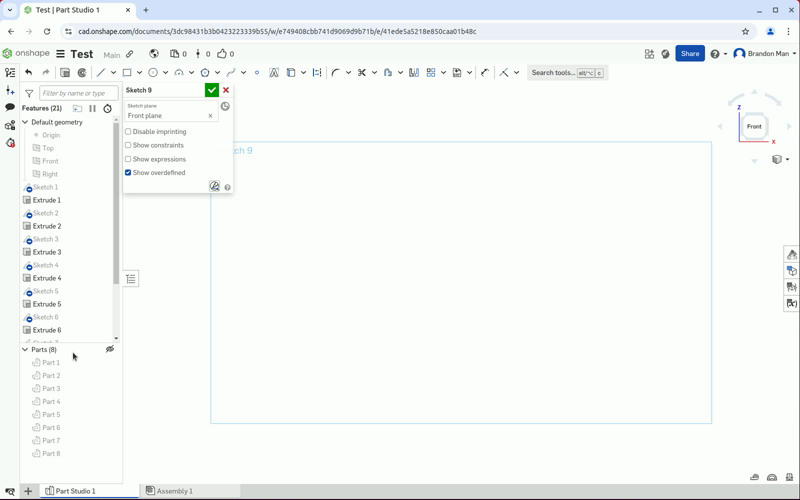
key(l)
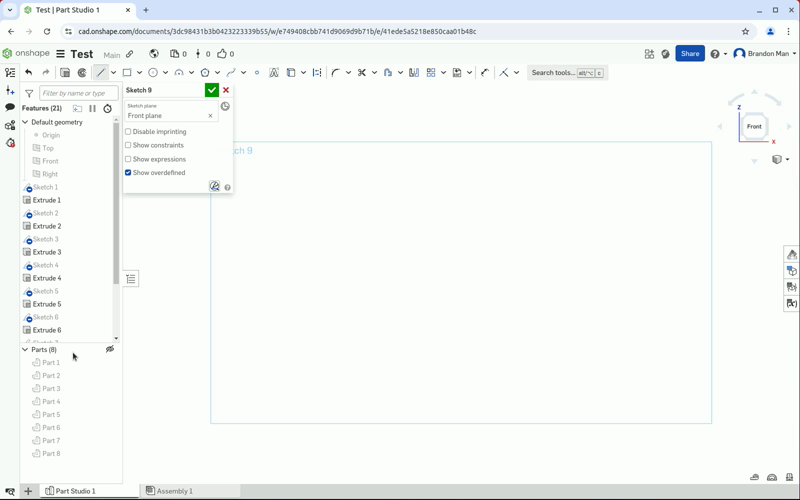
key_down(shift)
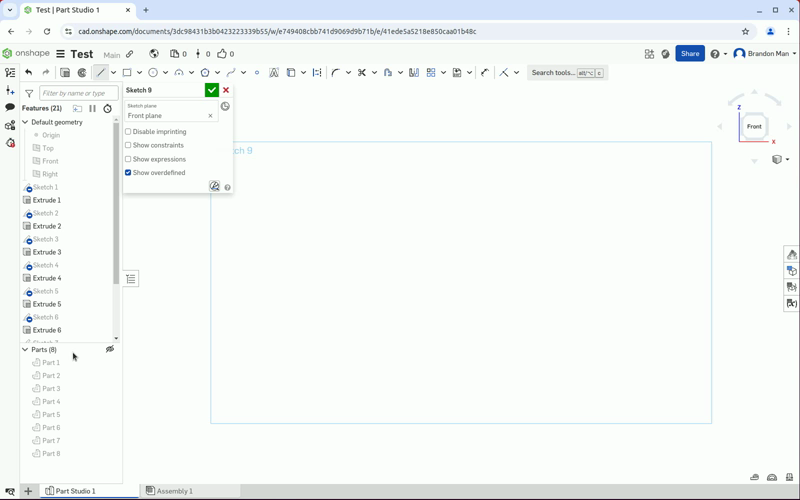
mouse_move(551, 329)
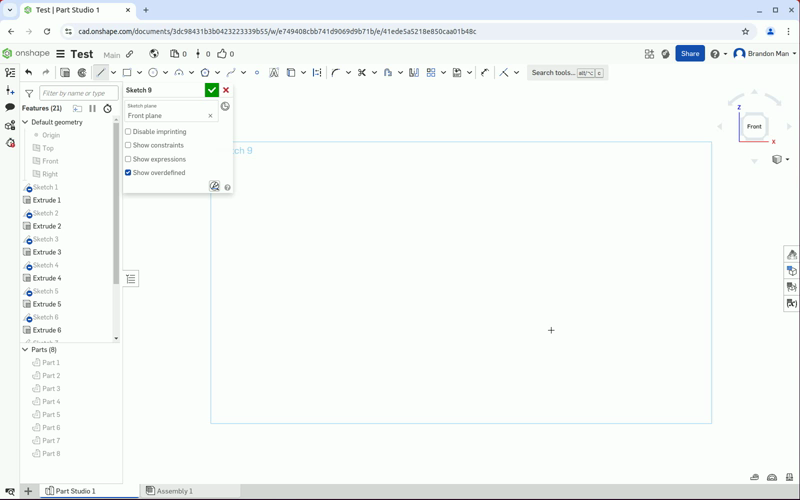
click(551, 329)
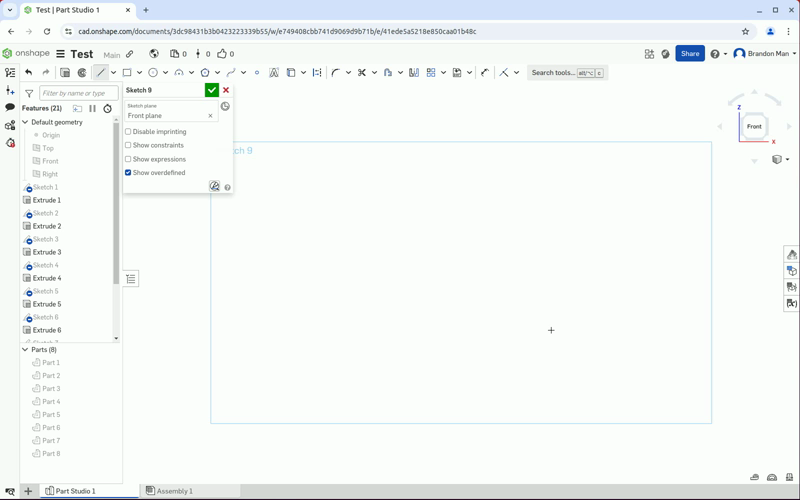
key_up(shift)
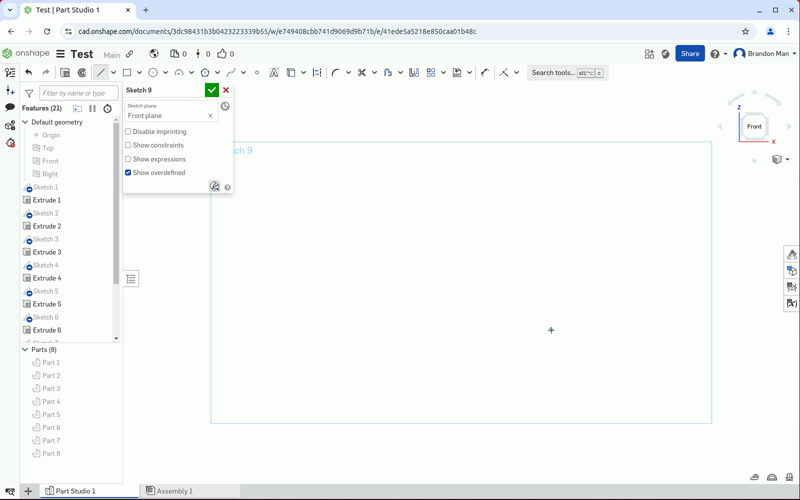
key_down(shift)
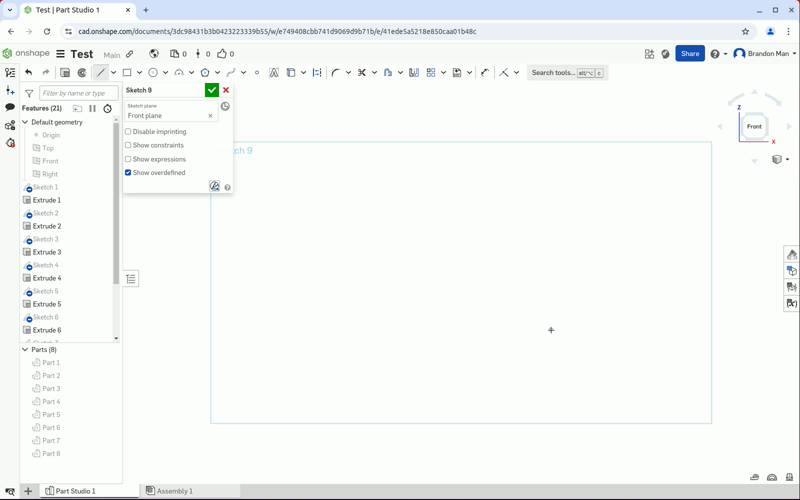
mouse_move(581, 329)
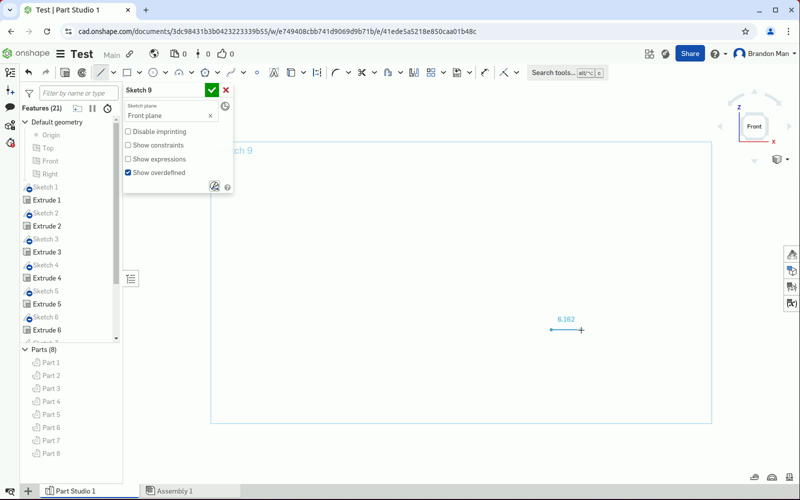
mouse_move(560, 333)
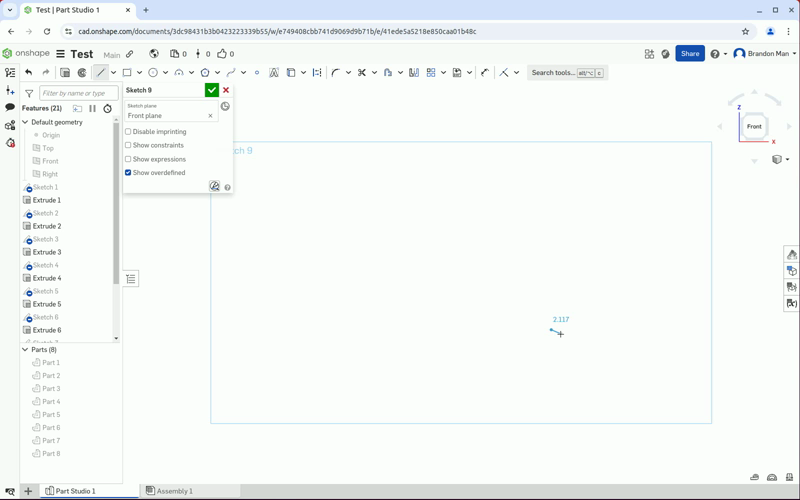
click(560, 333)
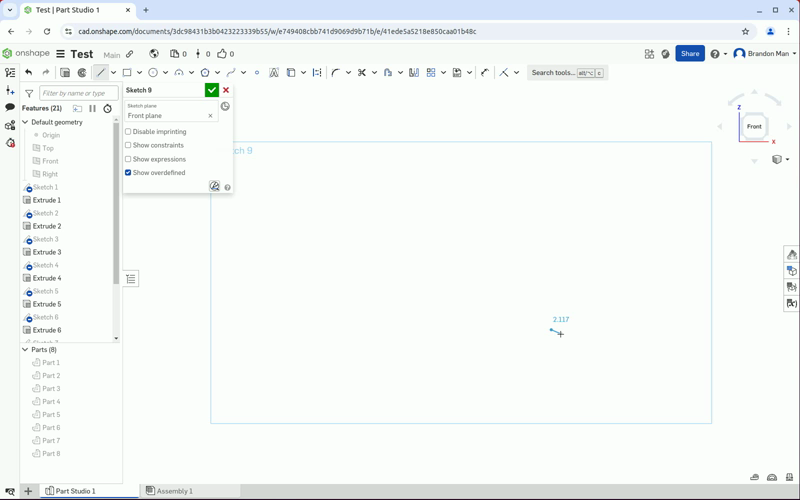
key_up(shift)
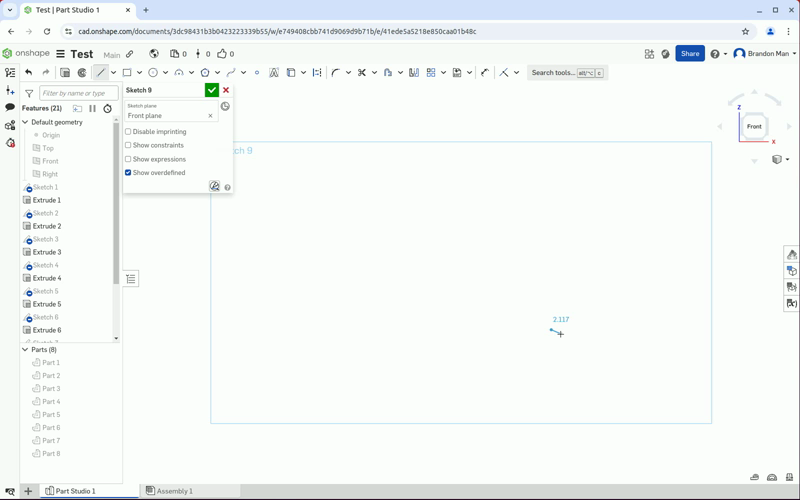
key_down(shift)
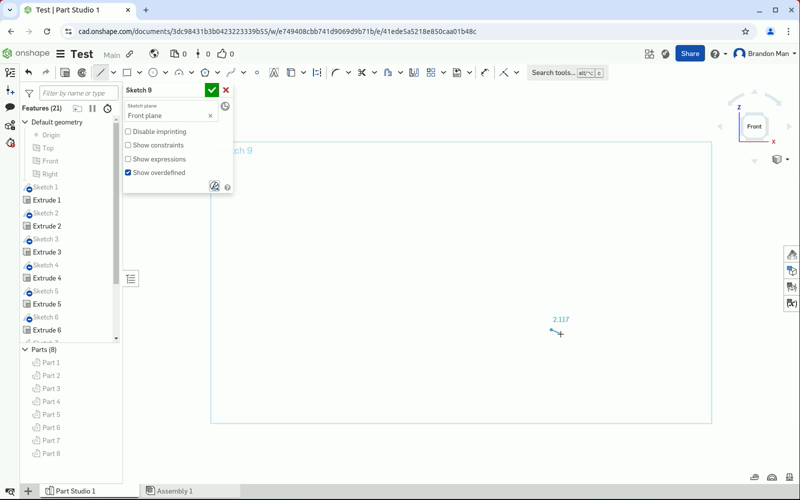
mouse_move(589, 333)
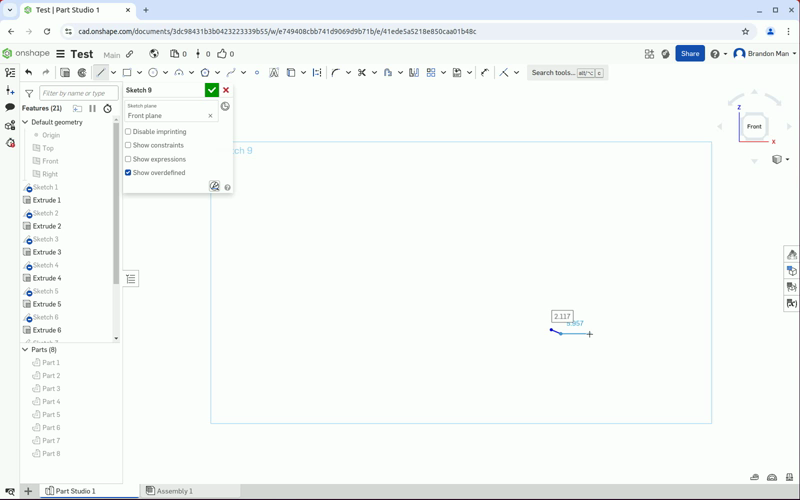
mouse_move(564, 335)
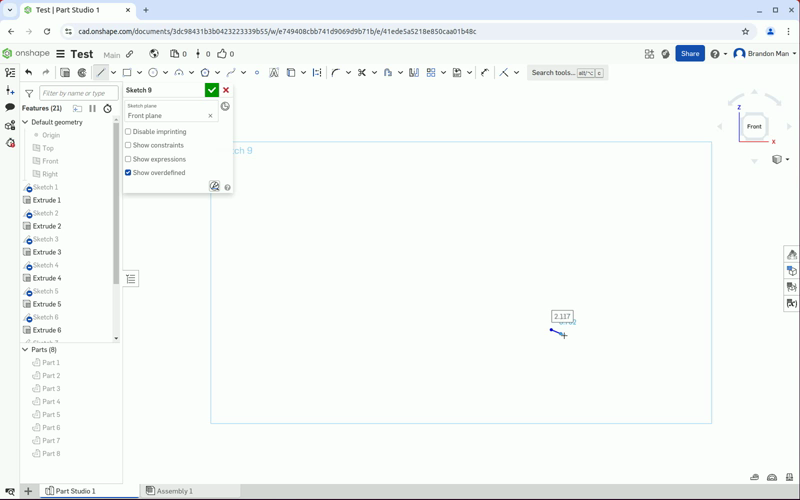
scroll(6)
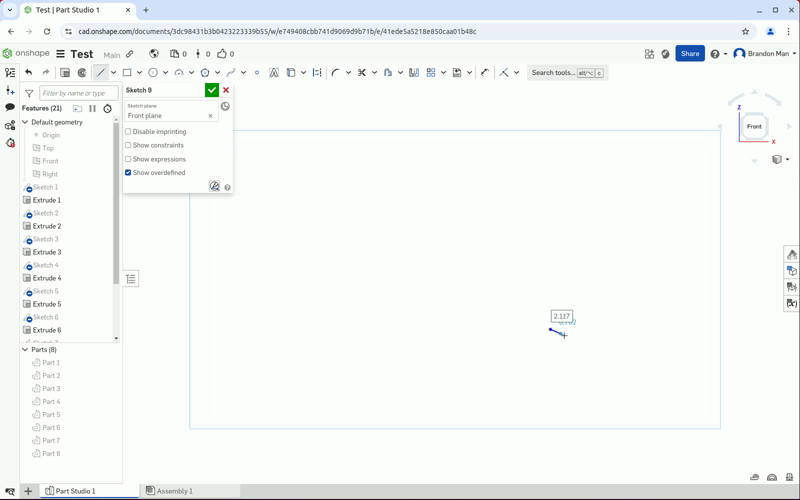
scroll(6)
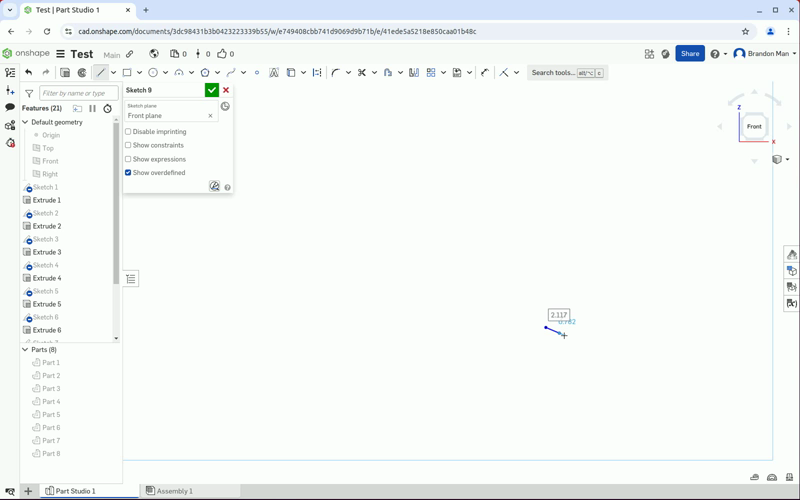
scroll(6)
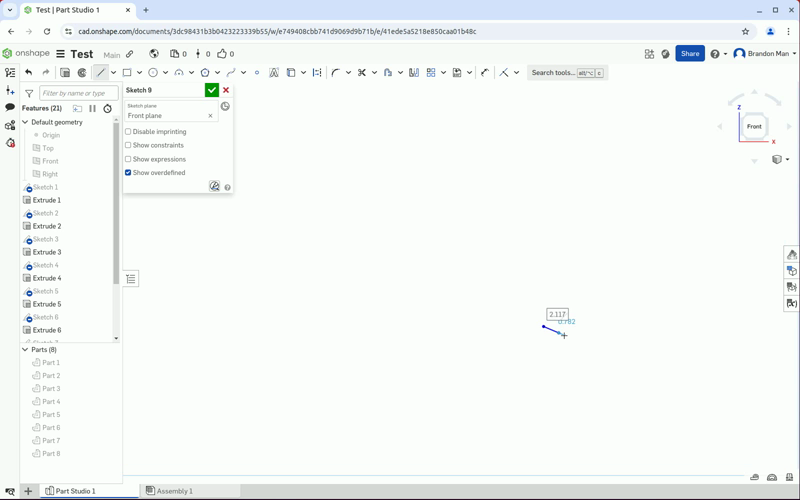
scroll(6)
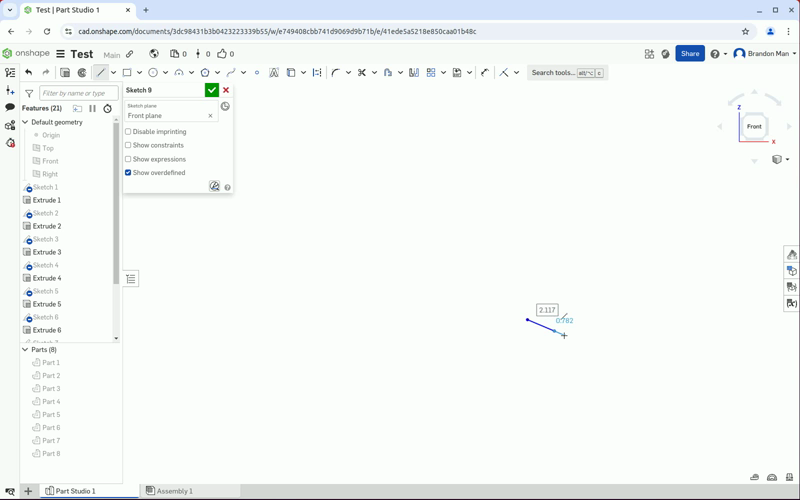
scroll(6)
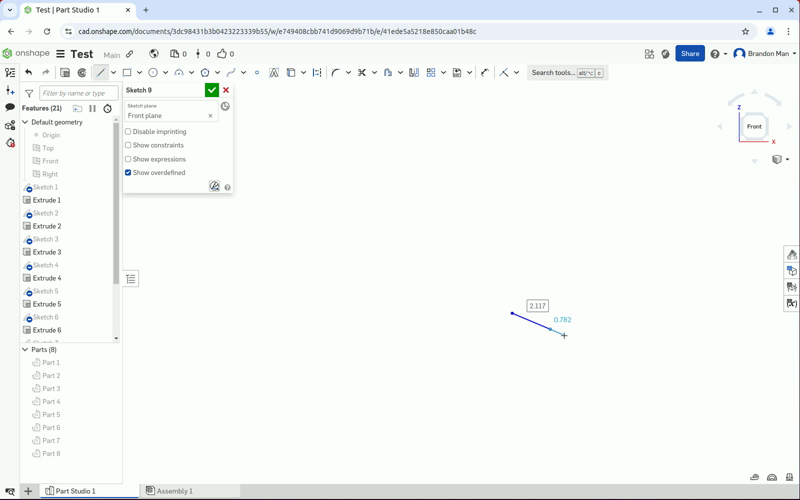
scroll(6)
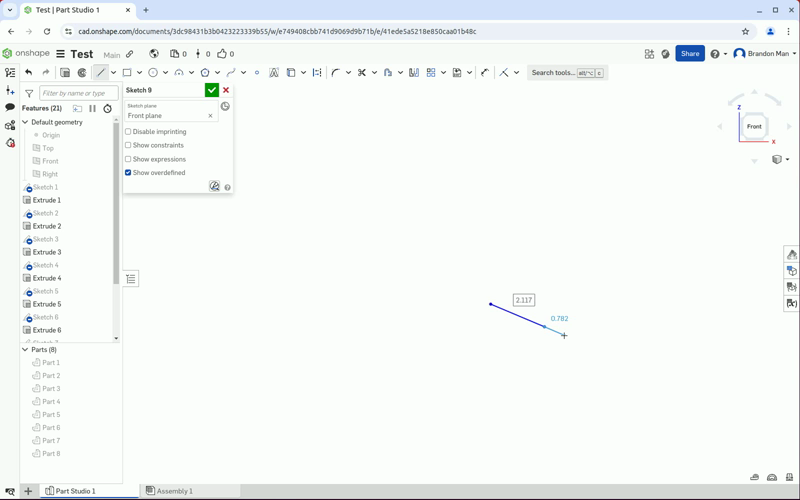
scroll(6)
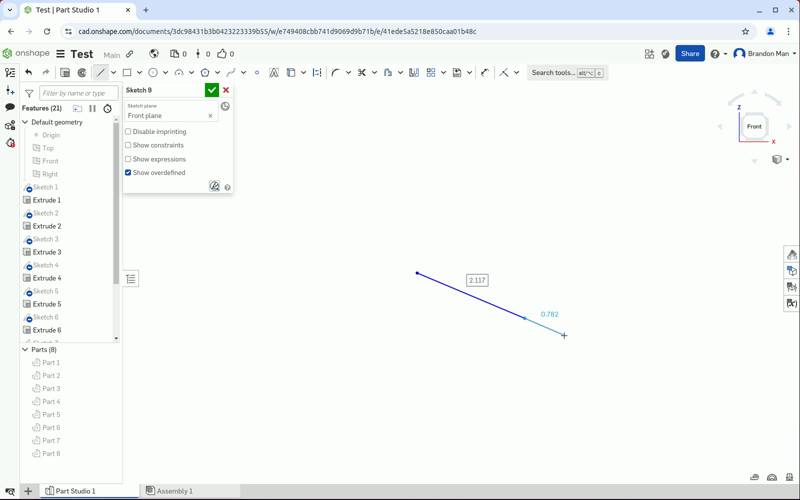
click(564, 335)
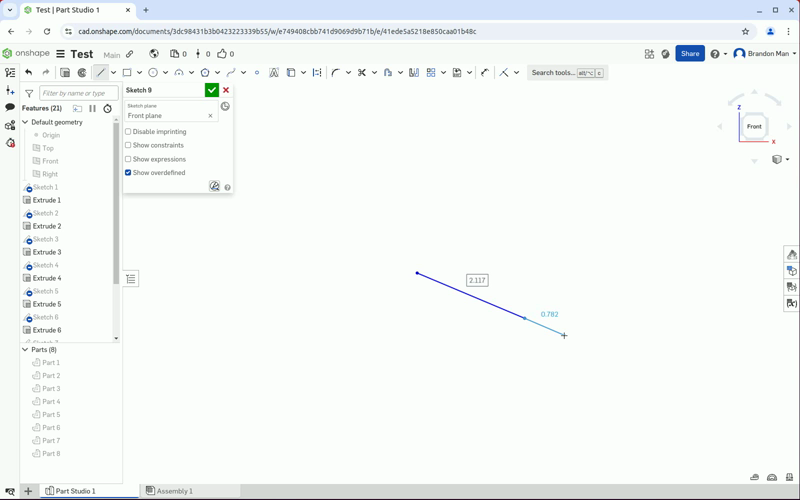
scroll(-6)
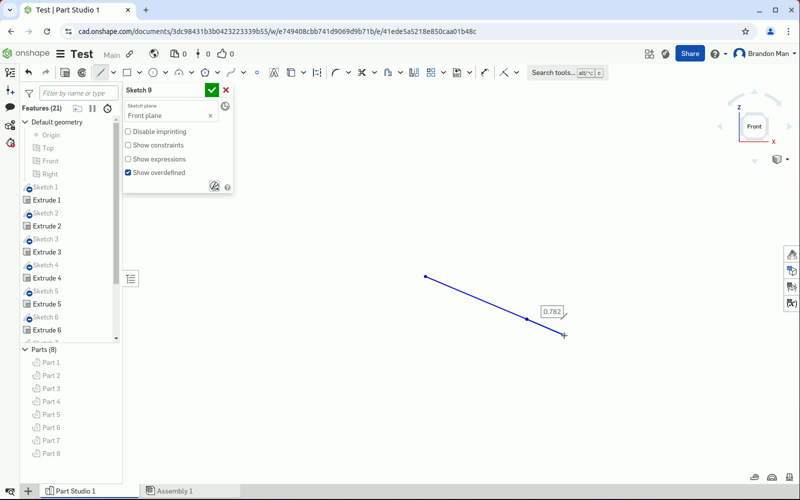
scroll(-6)
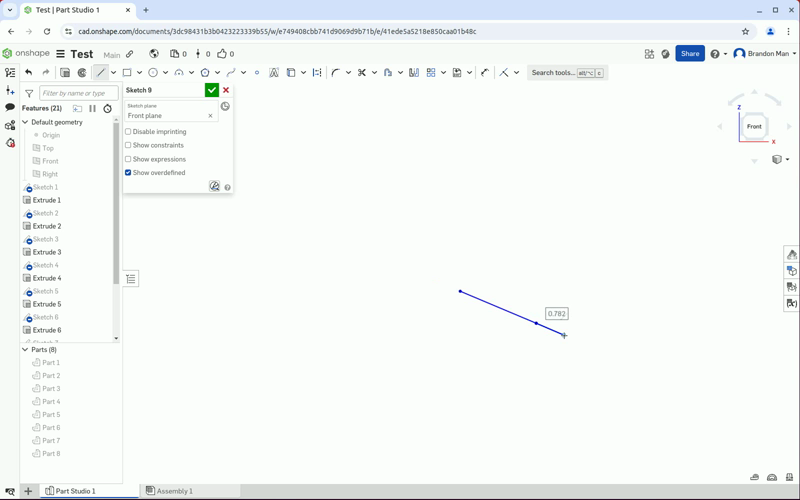
scroll(-6)
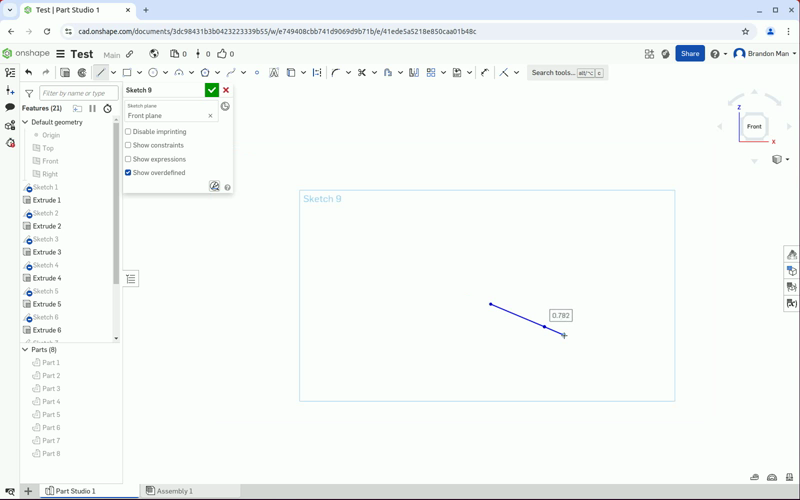
scroll(-6)
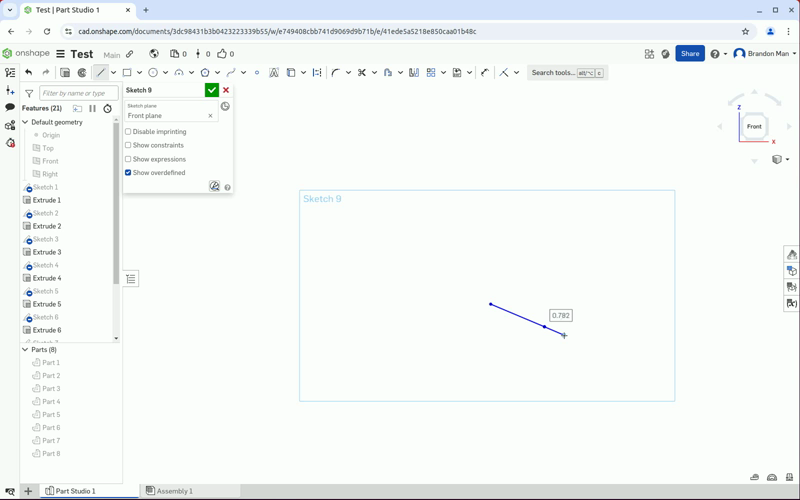
scroll(-6)
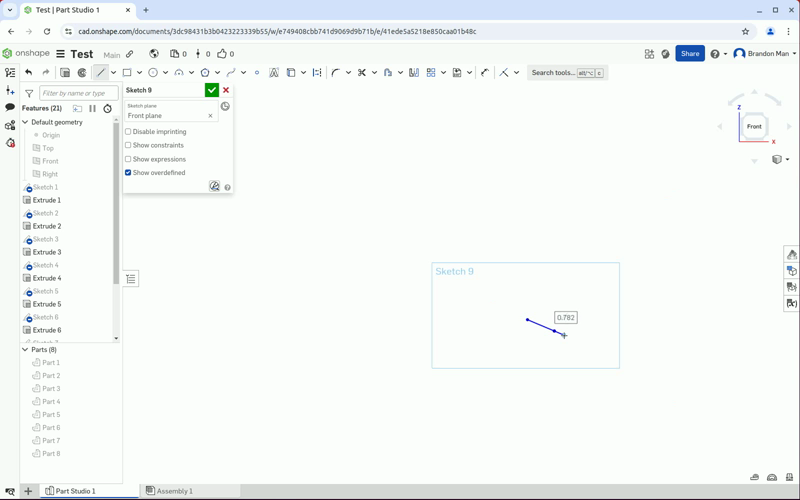
scroll(-6)
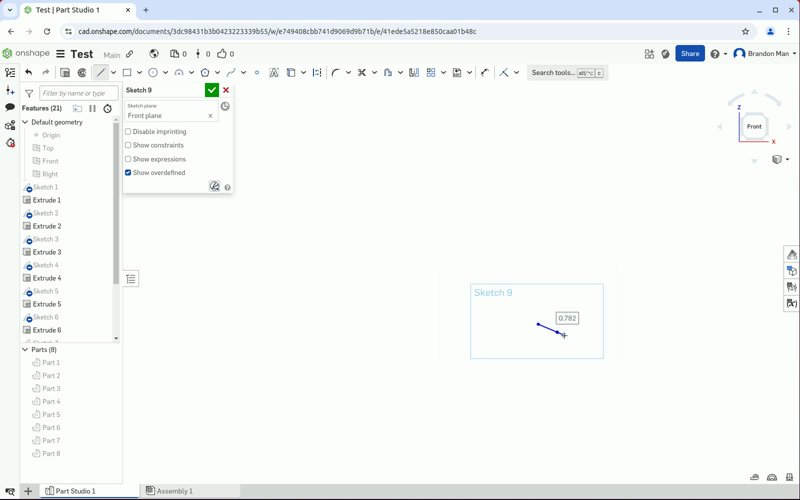
scroll(-6)
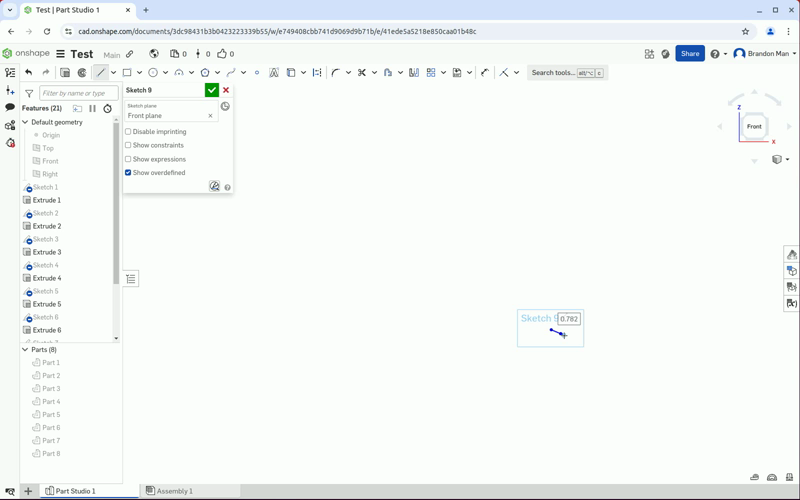
key_up(shift)
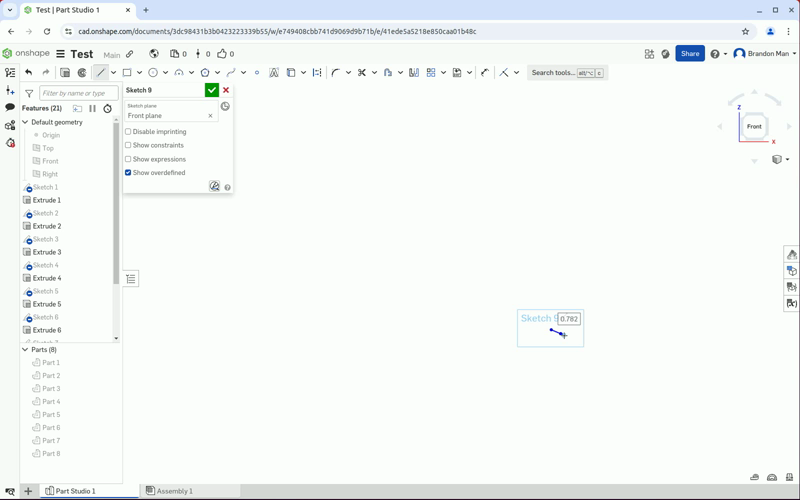
key_down(shift)
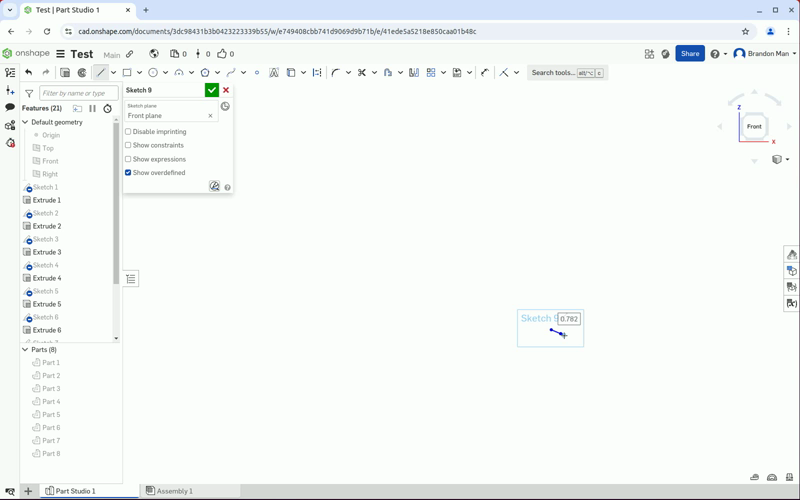
mouse_move(589, 335)
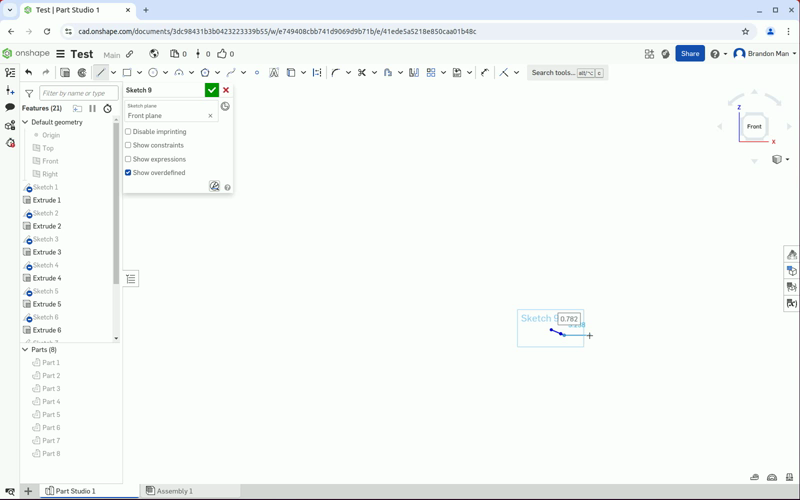
mouse_move(573, 339)
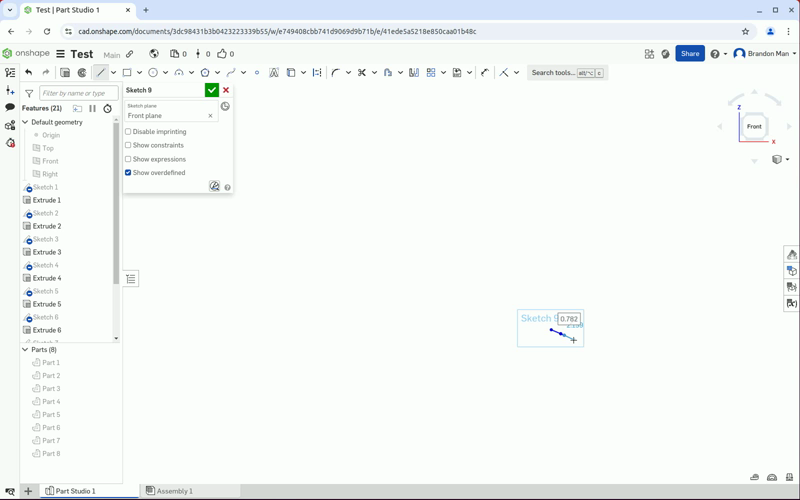
click(573, 339)
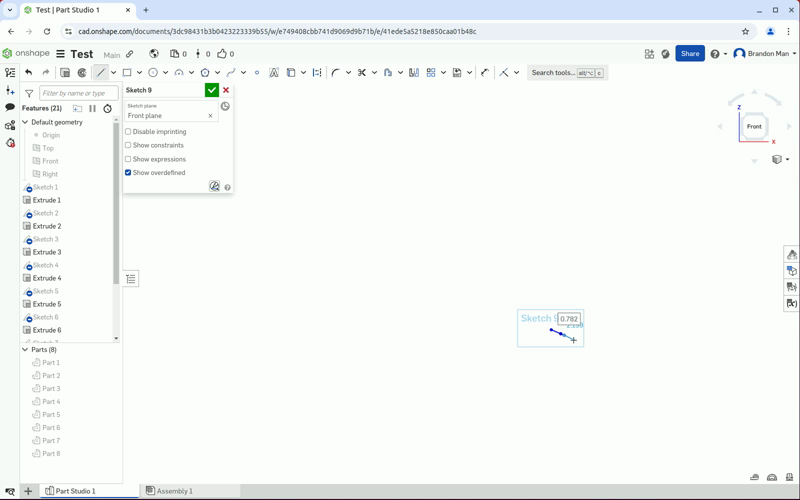
key_up(shift)
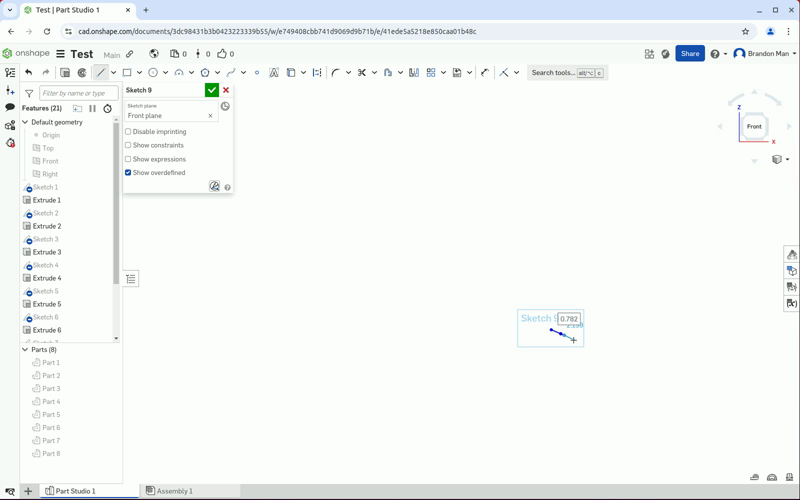
key_down(shift)
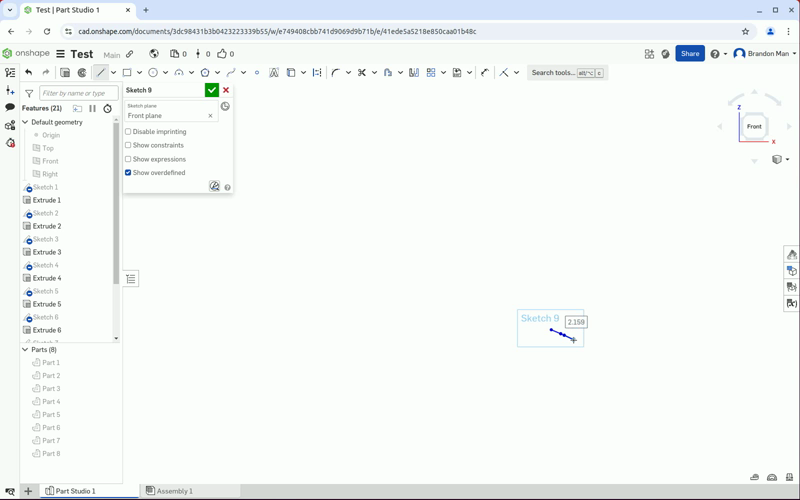
mouse_move(589, 339)
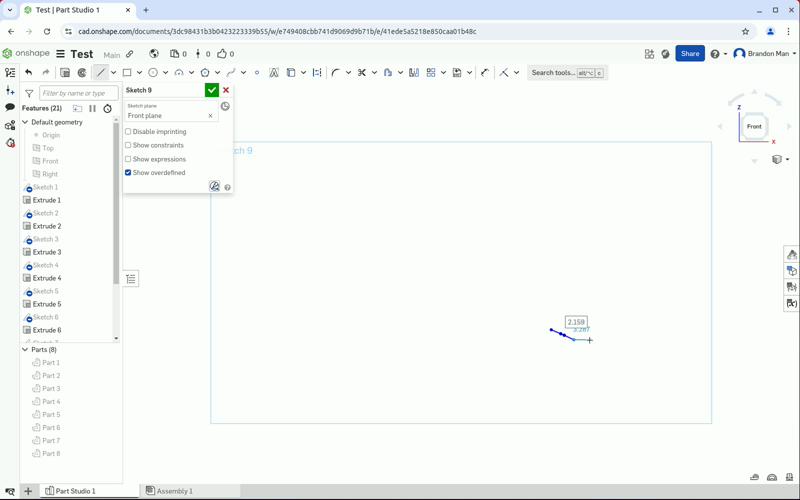
mouse_move(574, 338)
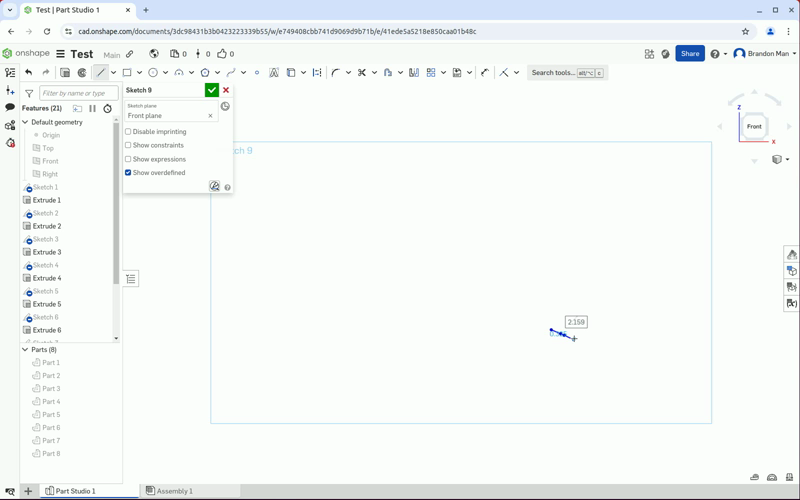
scroll(6)
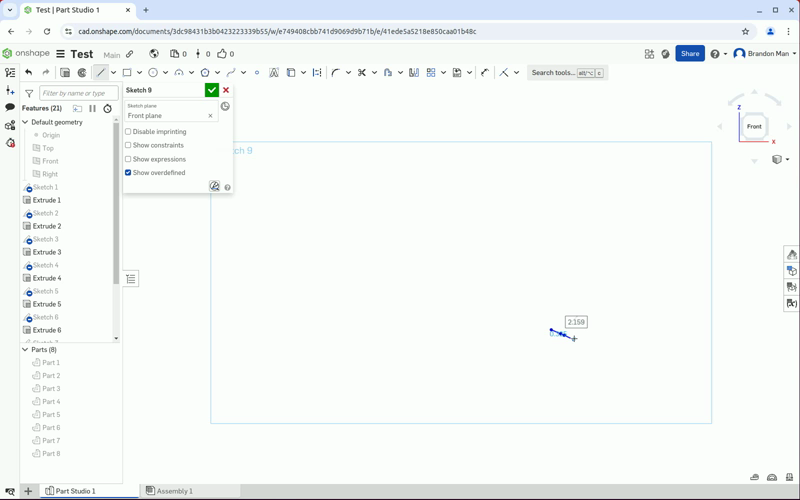
scroll(6)
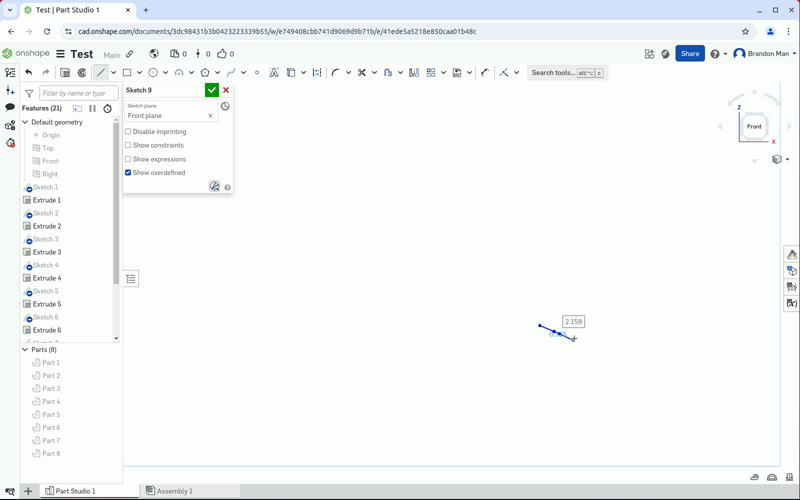
scroll(6)
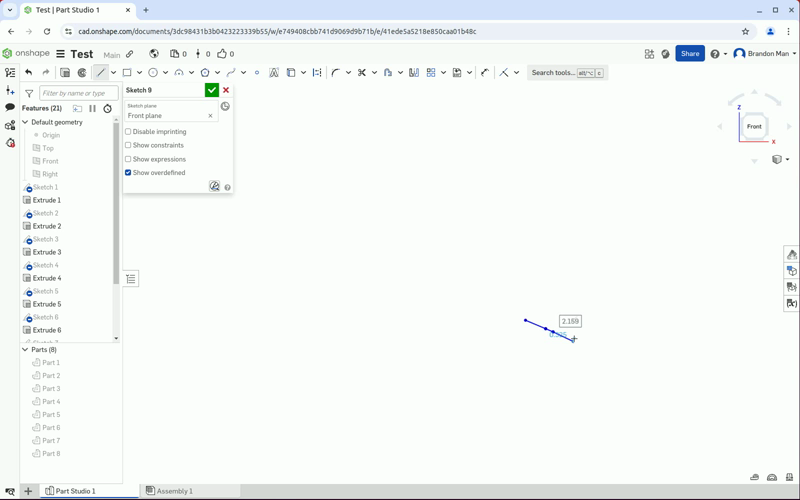
scroll(6)
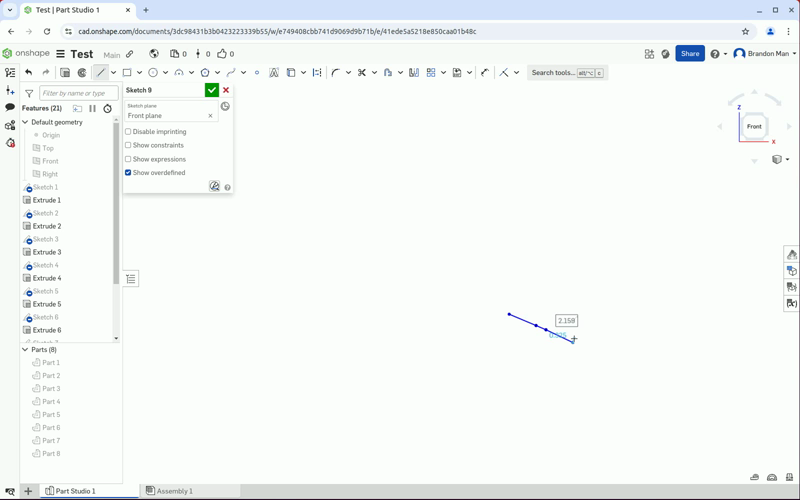
scroll(6)
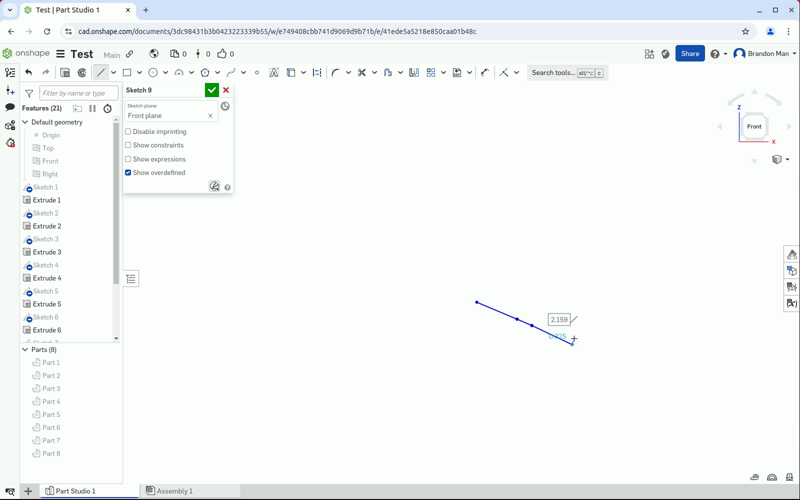
scroll(6)
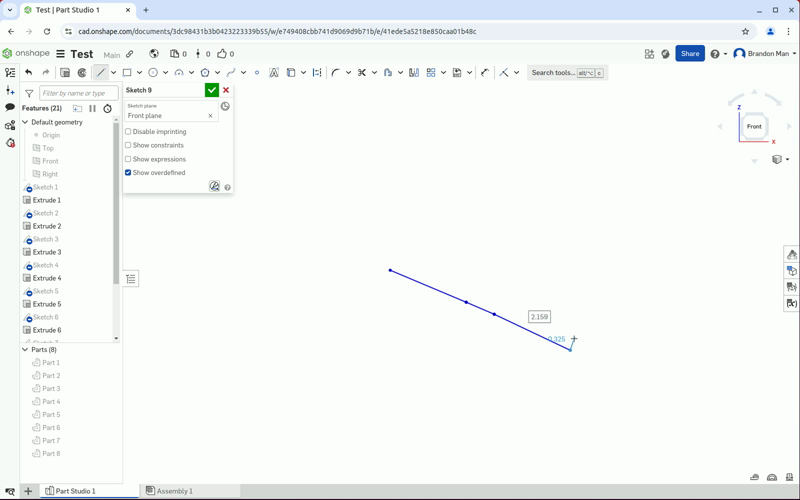
scroll(6)
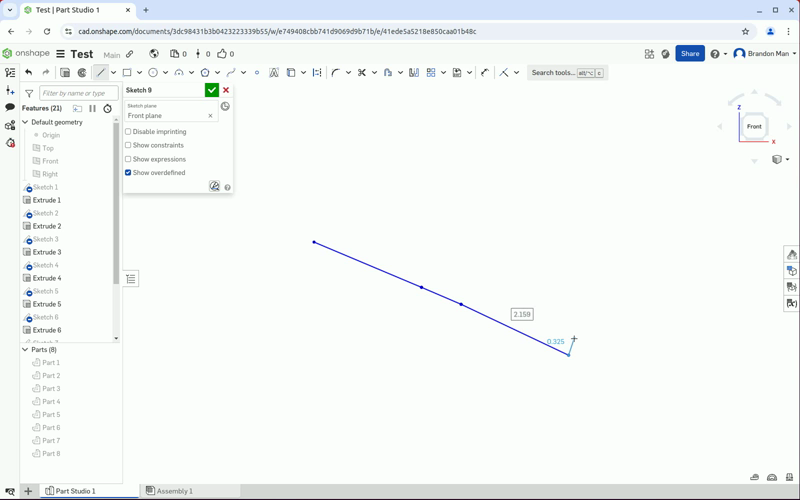
click(574, 338)
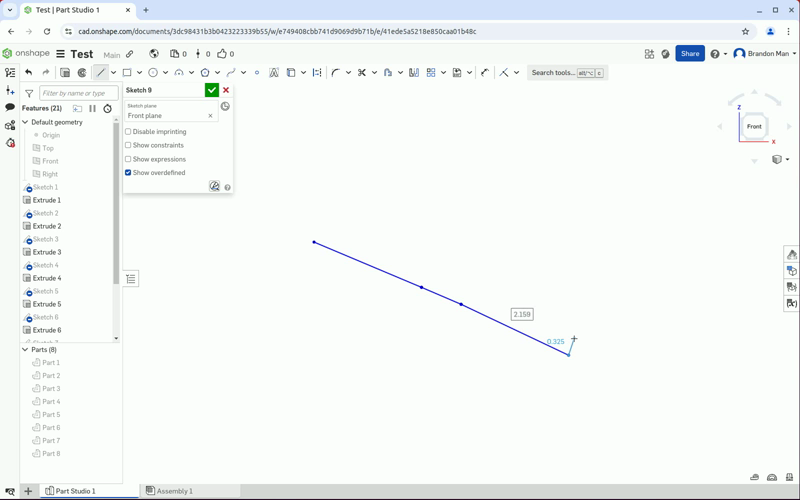
scroll(-6)
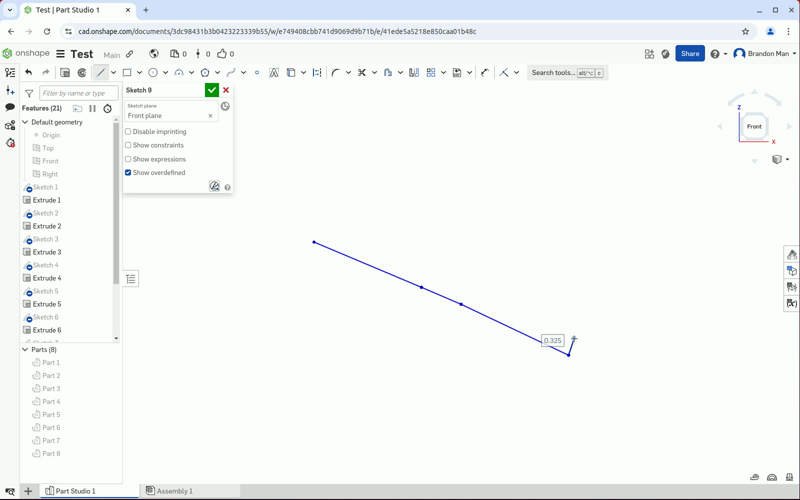
scroll(-6)
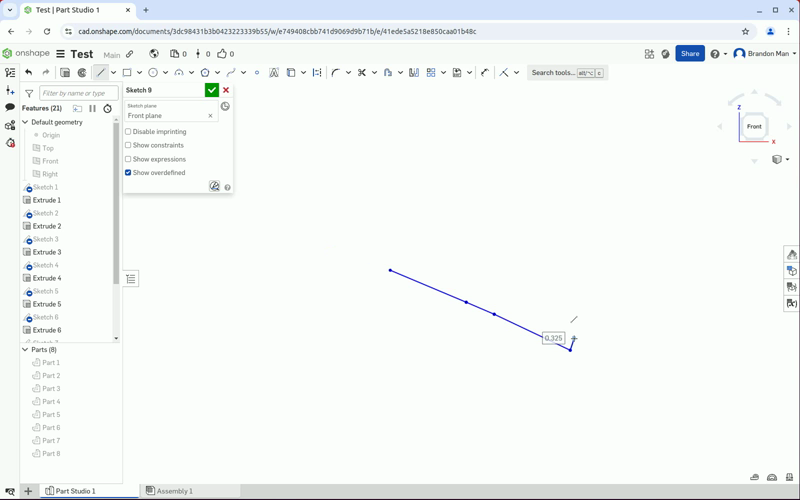
scroll(-6)
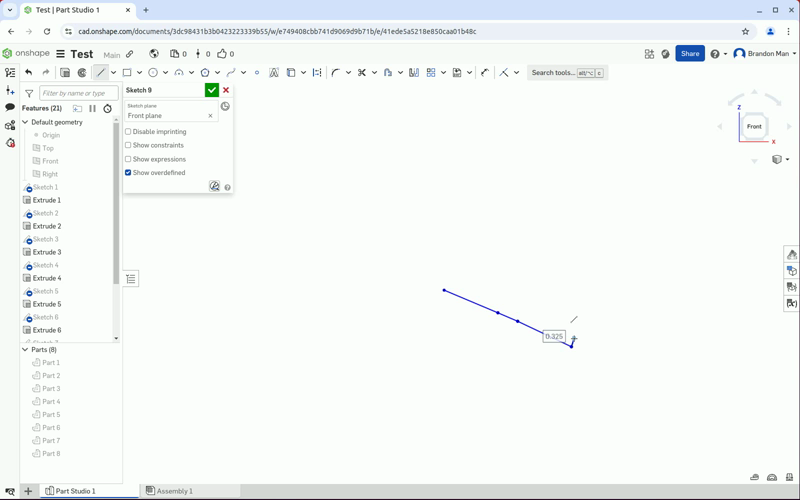
scroll(-6)
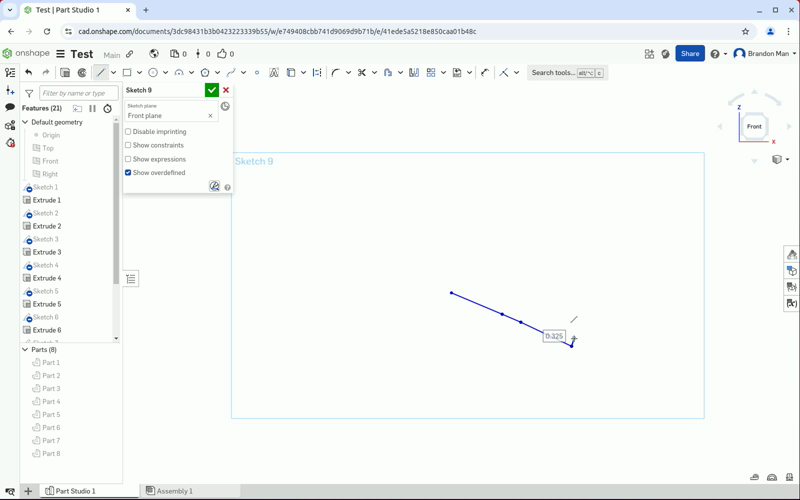
scroll(-6)
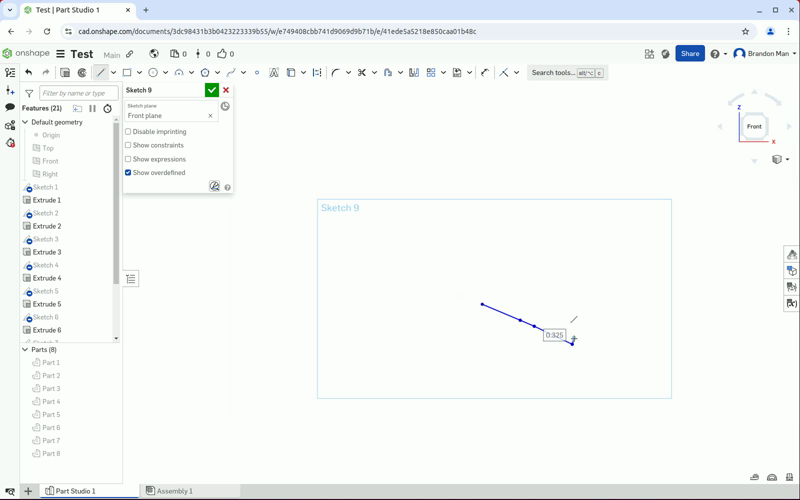
scroll(-6)
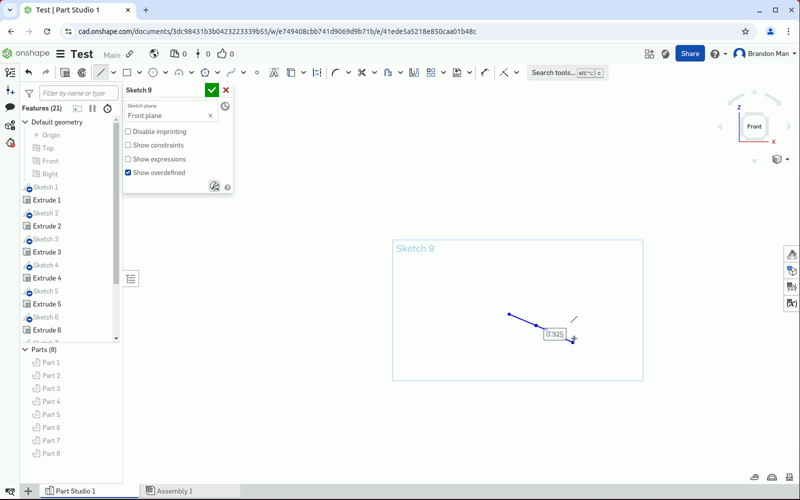
scroll(-6)
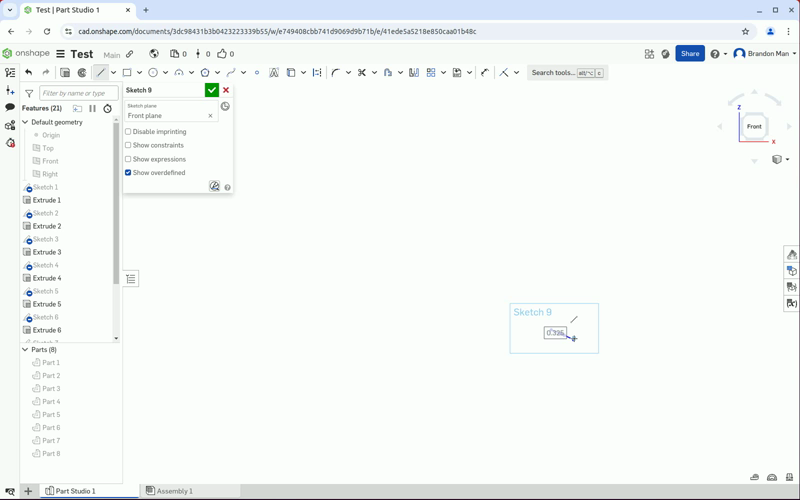
key_up(shift)
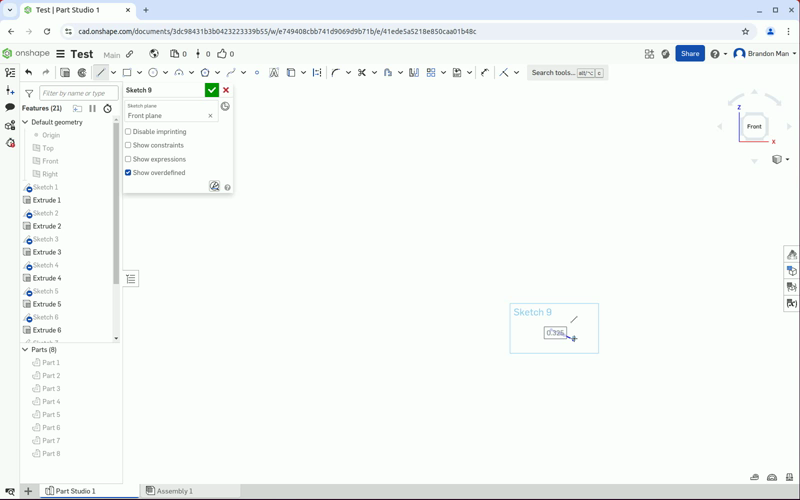
key(esc)
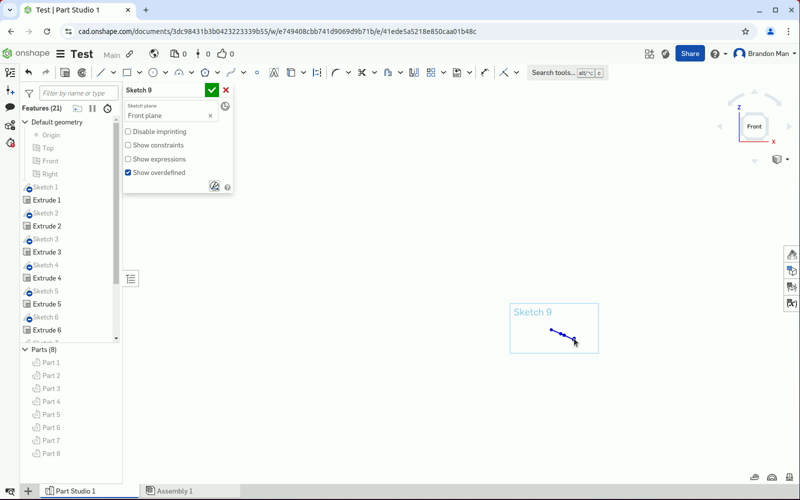
key(a)
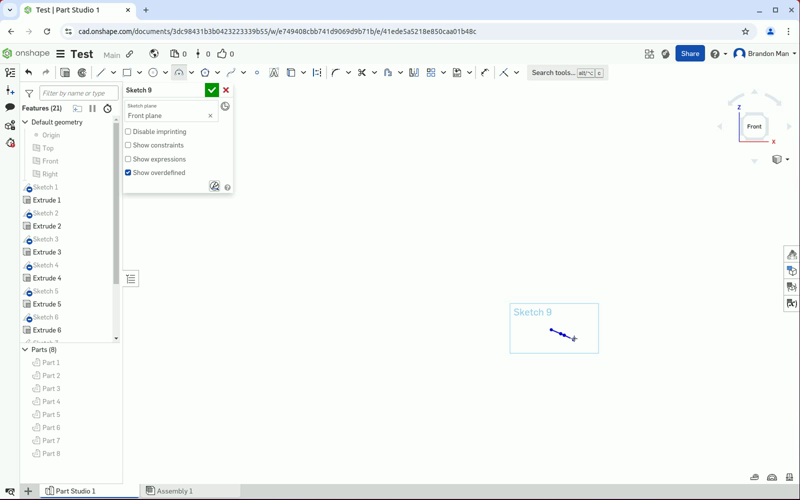
mouse_move(574, 338)
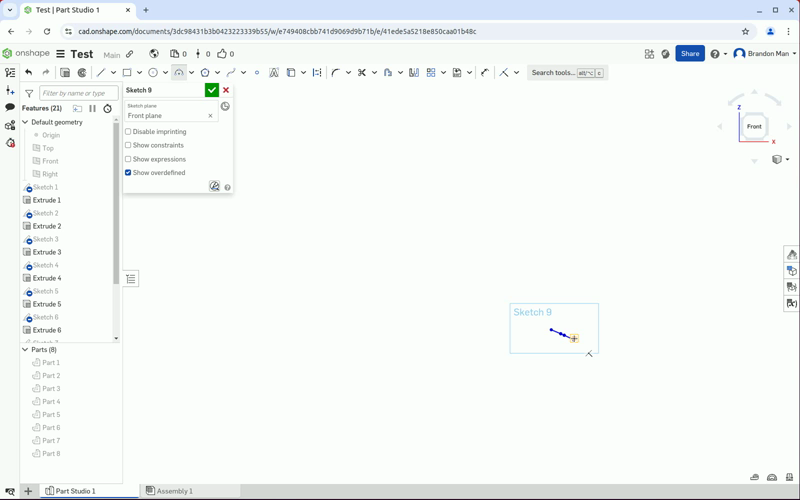
scroll(6)
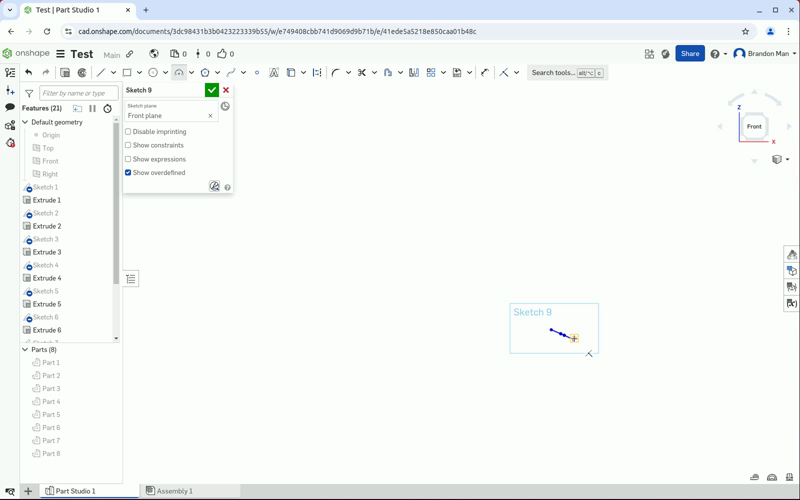
scroll(6)
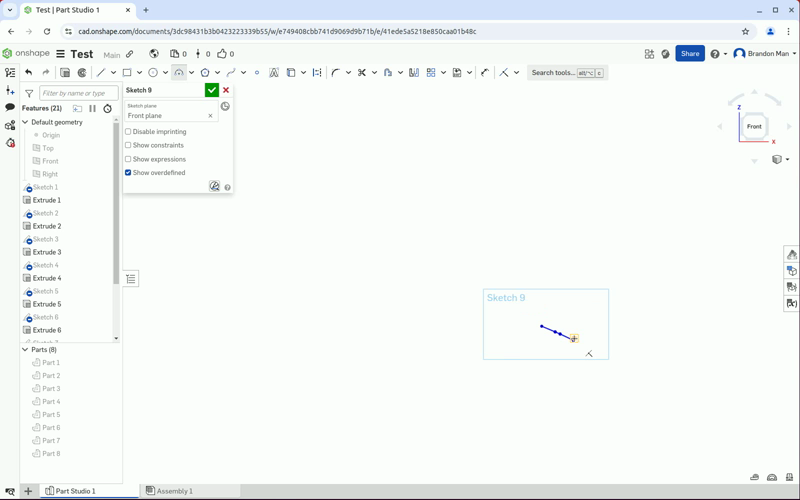
scroll(6)
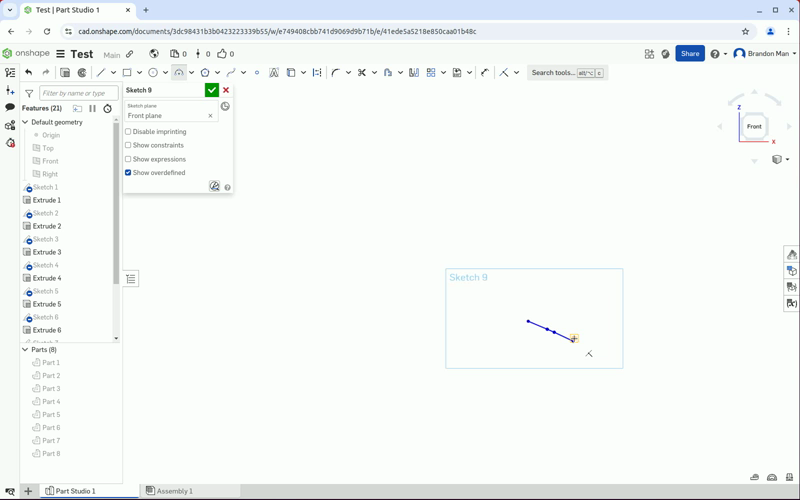
scroll(6)
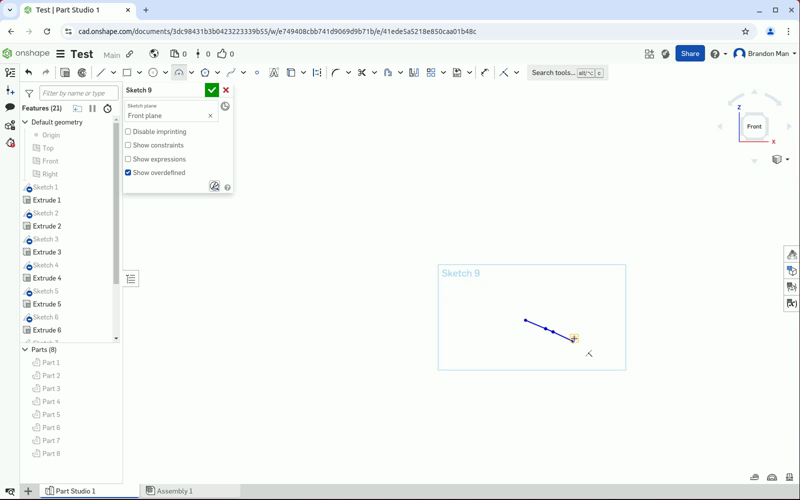
scroll(6)
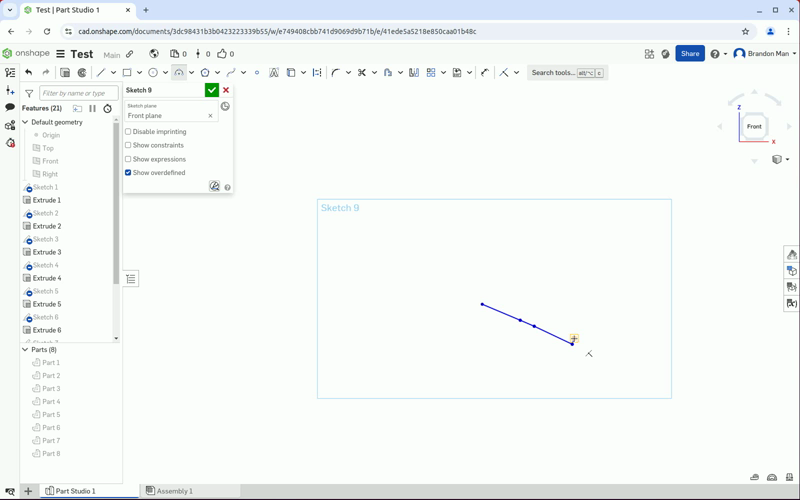
scroll(6)
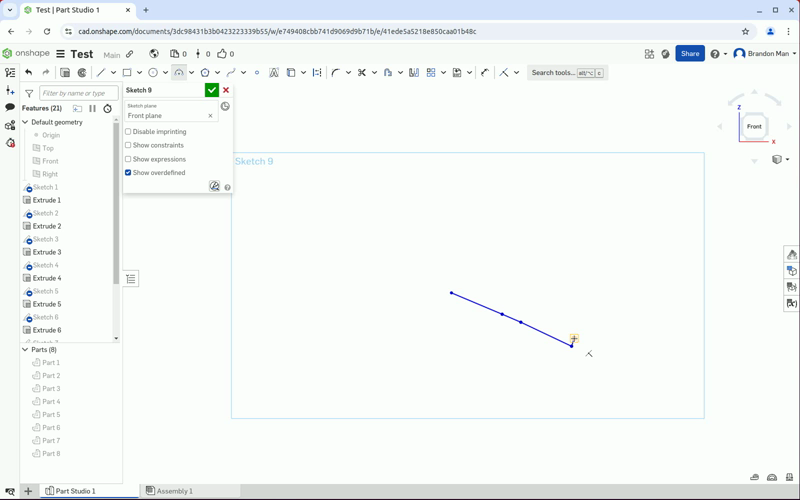
scroll(6)
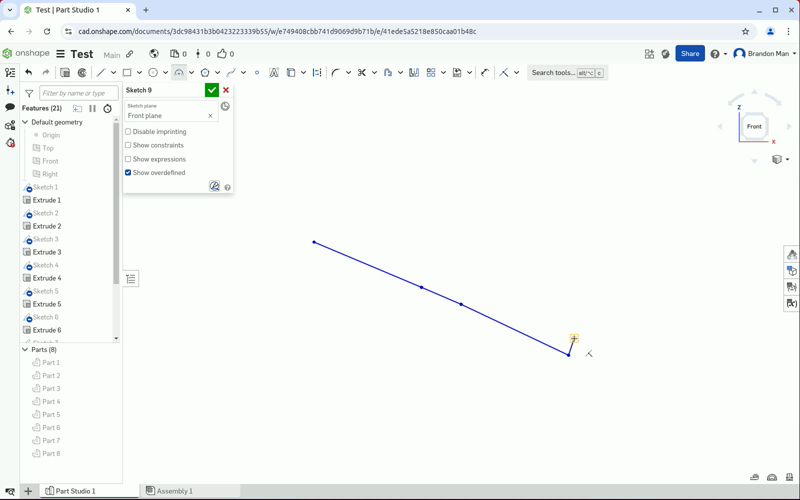
click(574, 338)
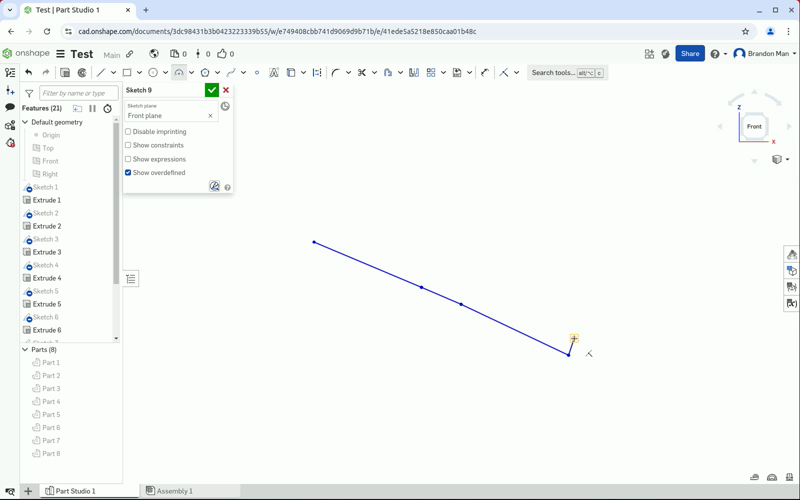
scroll(-6)
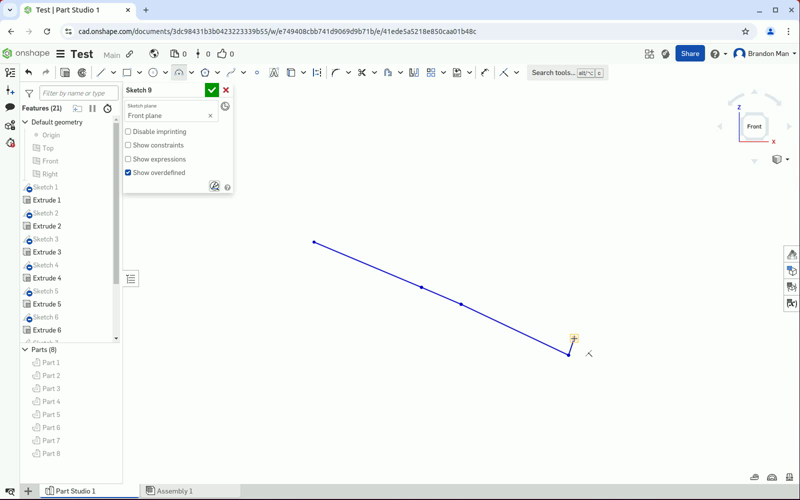
scroll(-6)
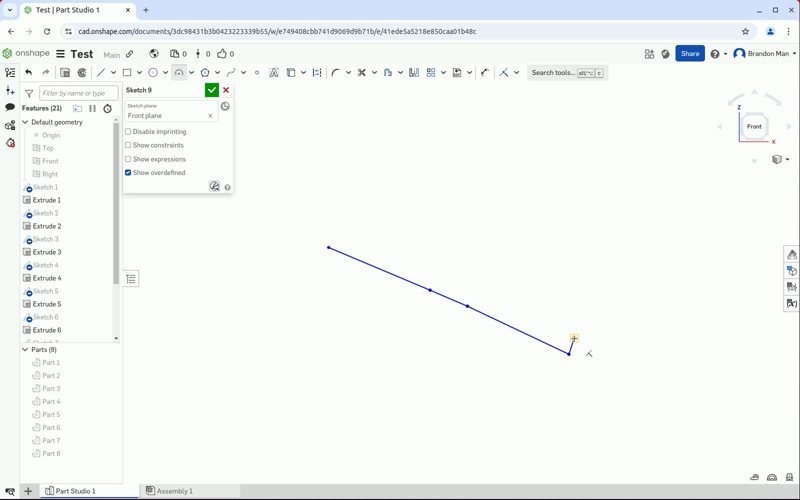
scroll(-6)
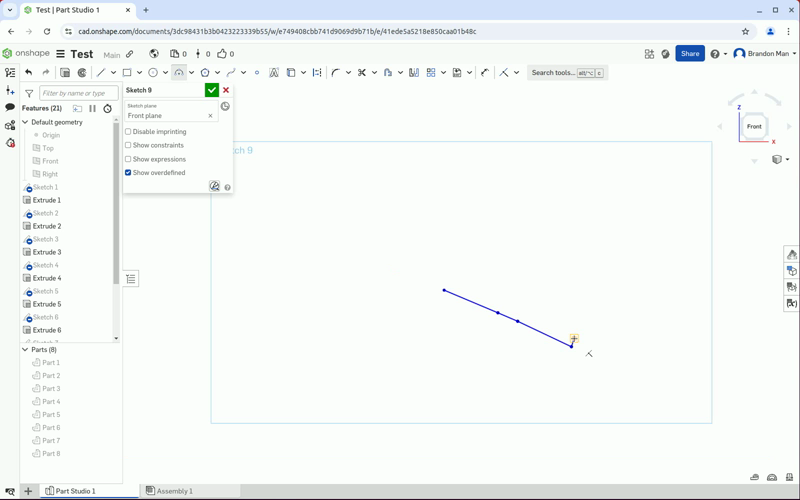
scroll(-6)
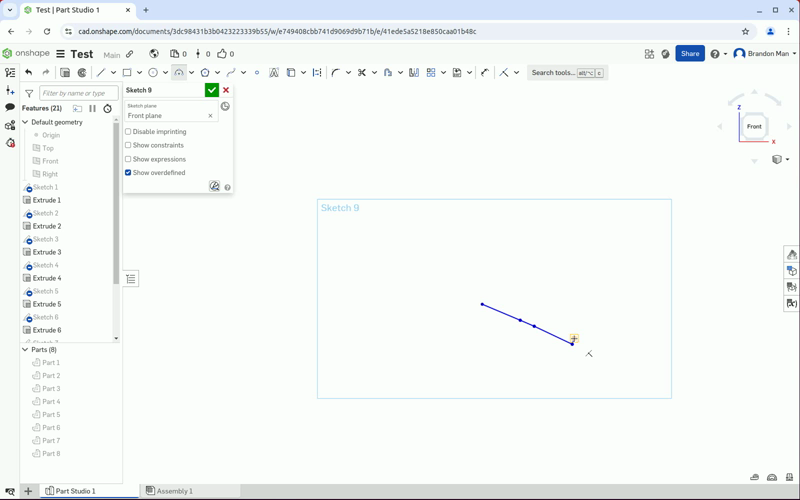
scroll(-6)
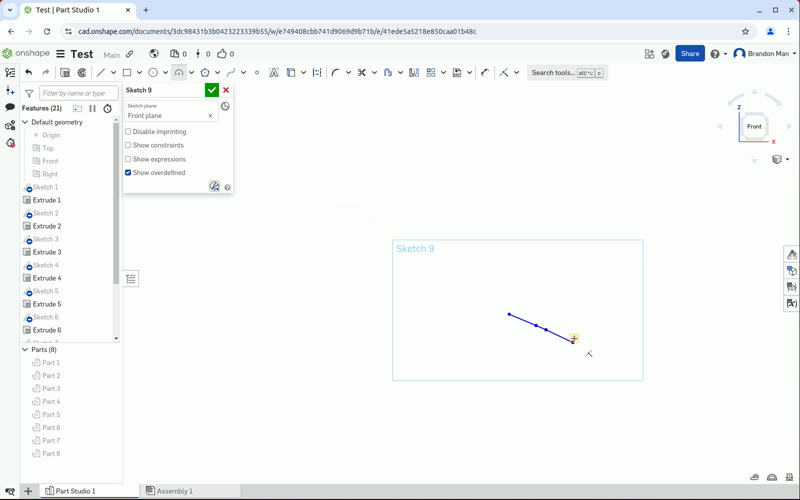
scroll(-6)
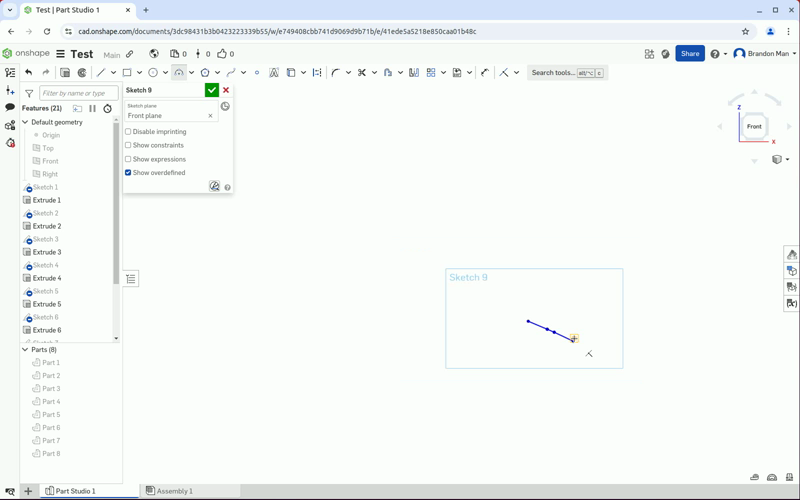
scroll(-6)
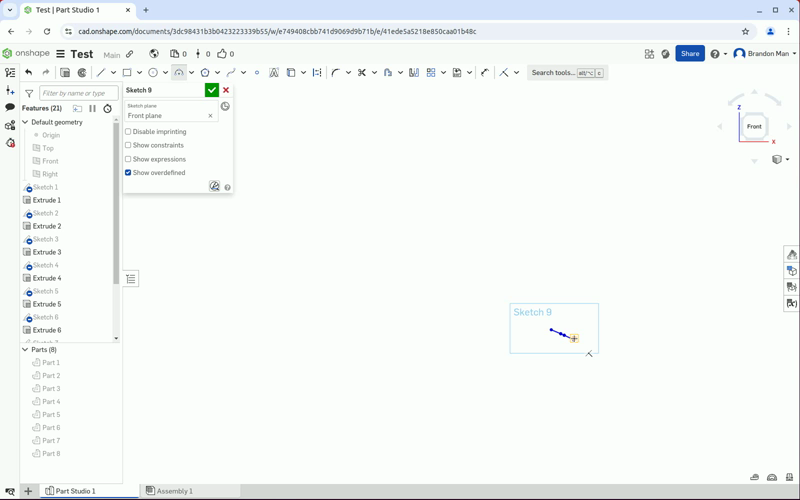
key_down(shift)
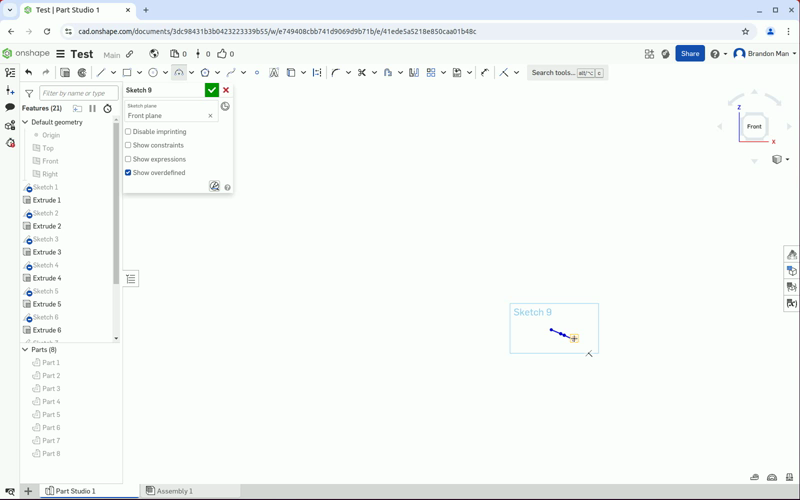
mouse_move(551, 328)
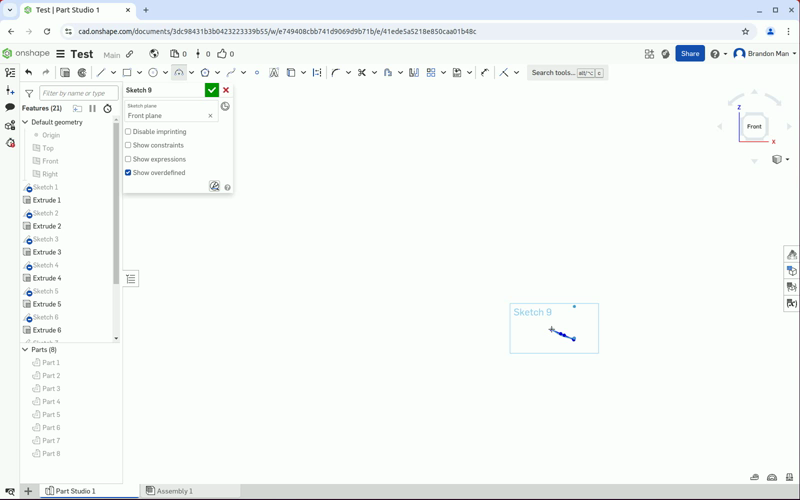
scroll(6)
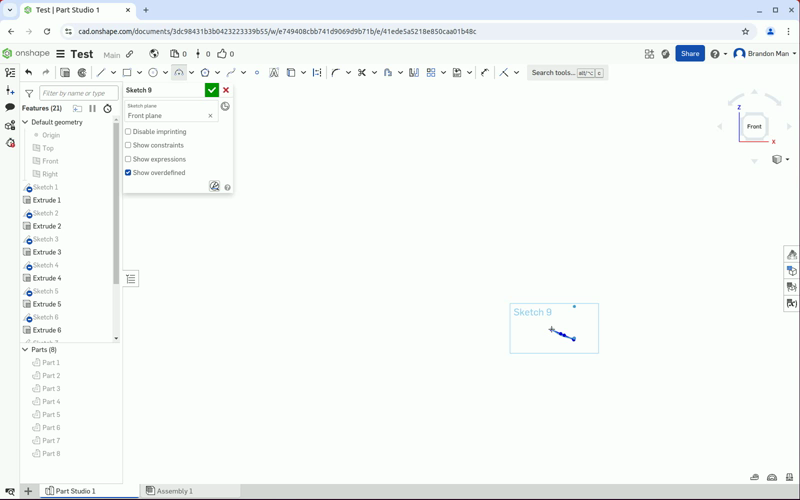
scroll(6)
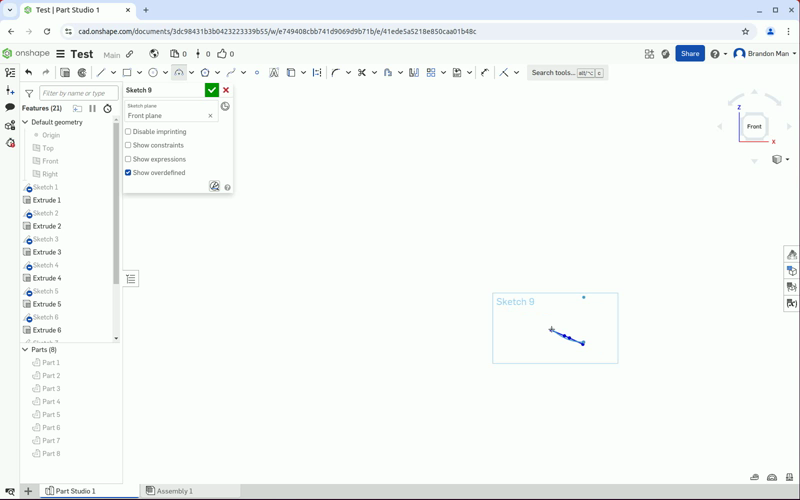
scroll(6)
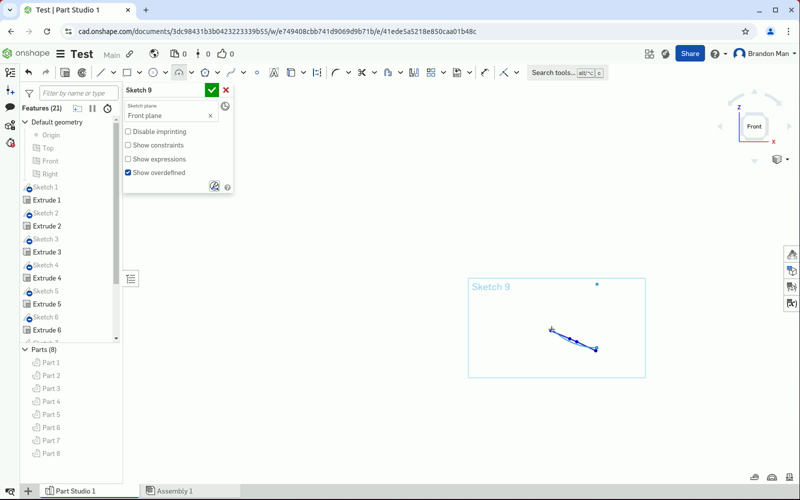
scroll(6)
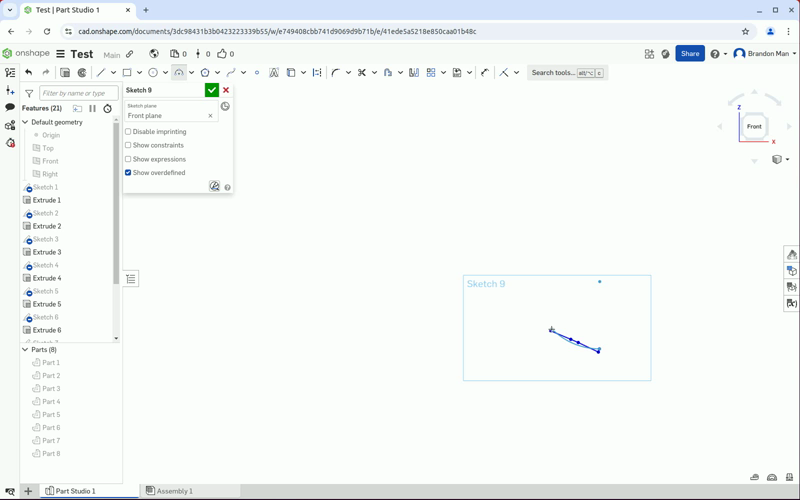
scroll(6)
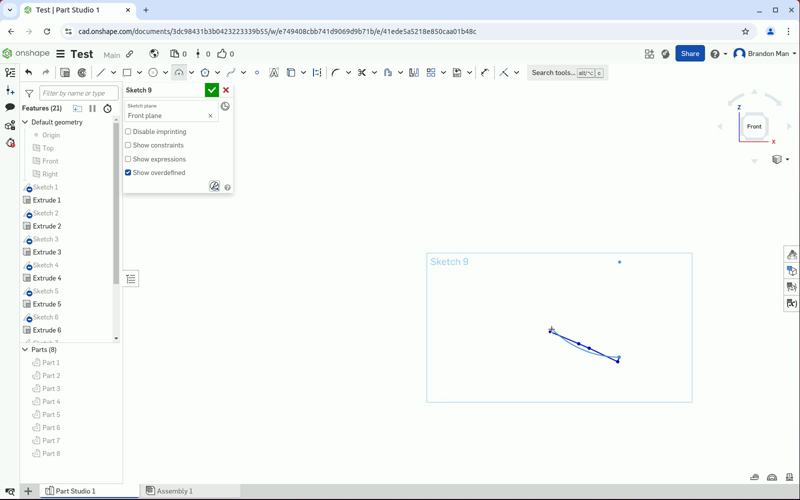
scroll(6)
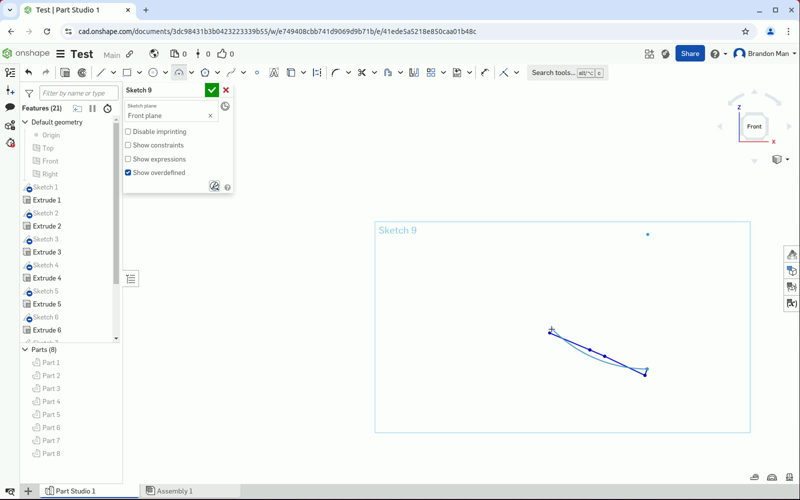
scroll(6)
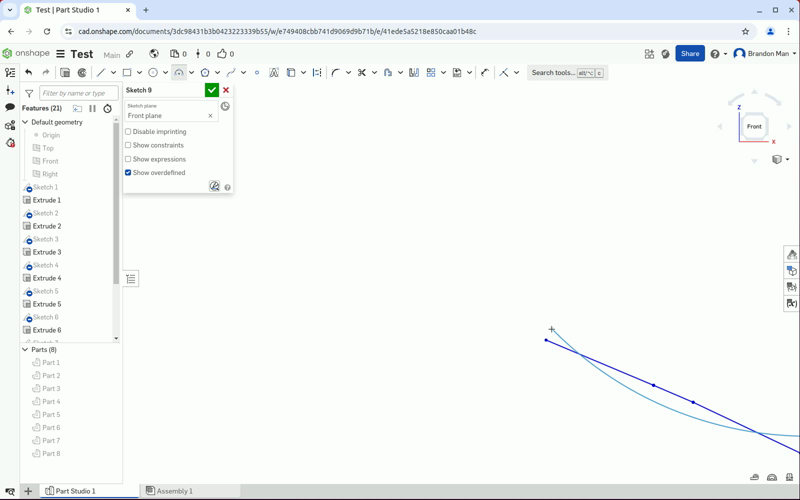
click(551, 328)
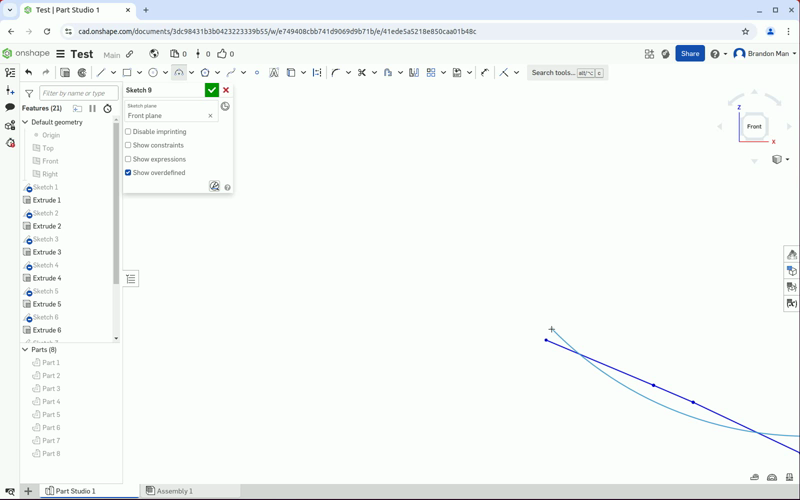
scroll(-6)
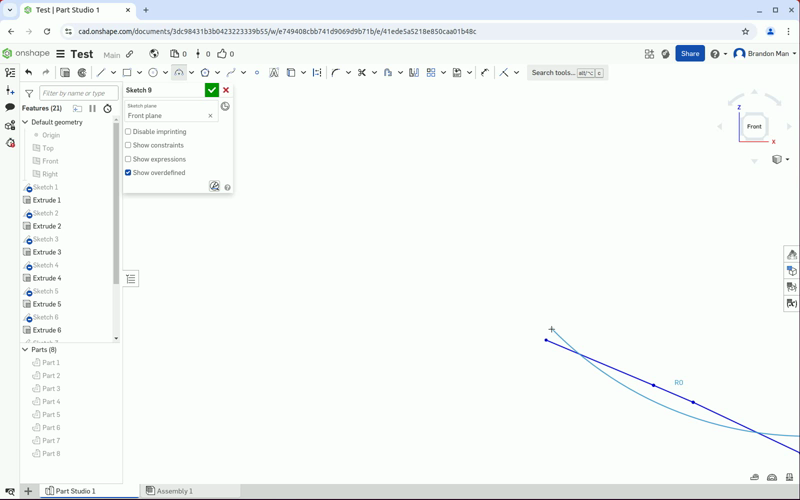
scroll(-6)
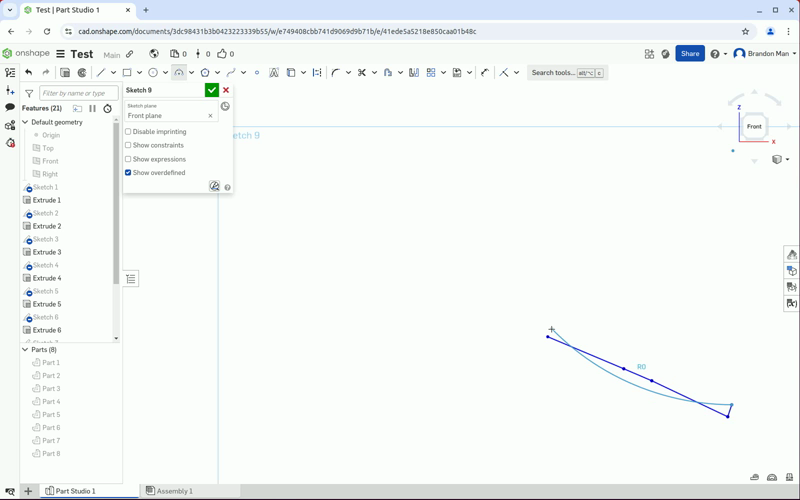
scroll(-6)
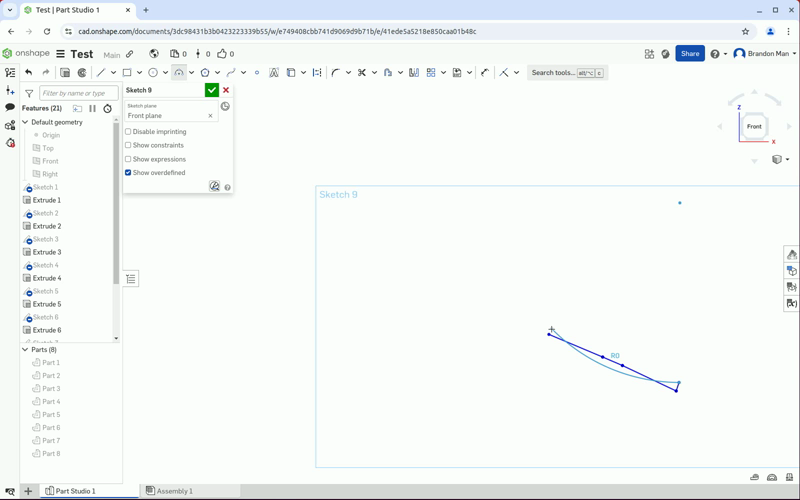
scroll(-6)
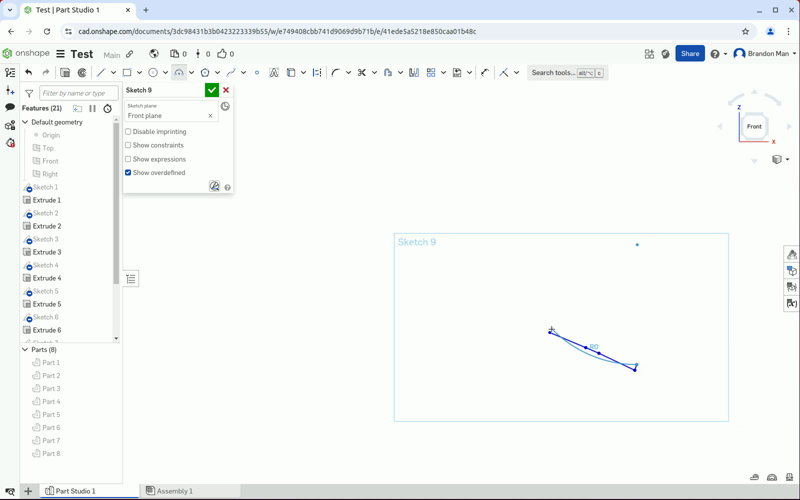
scroll(-6)
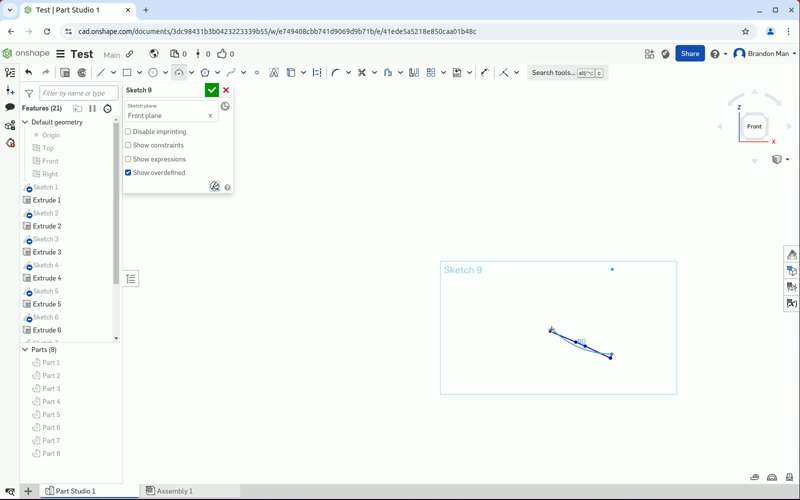
scroll(-6)
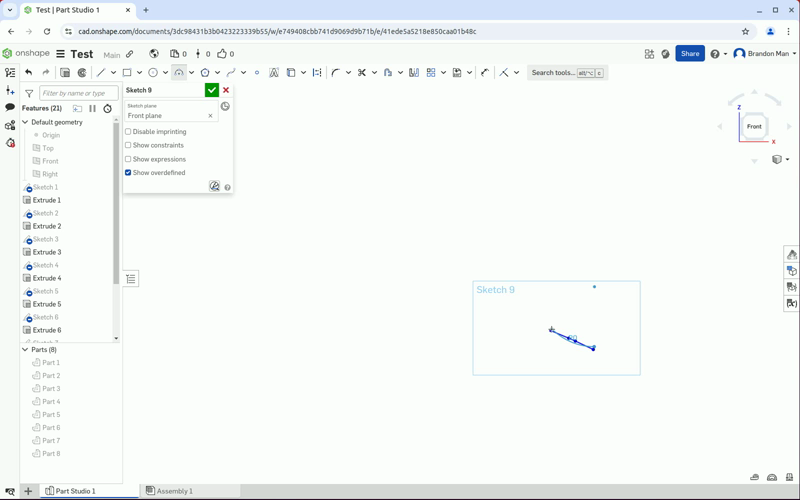
scroll(-6)
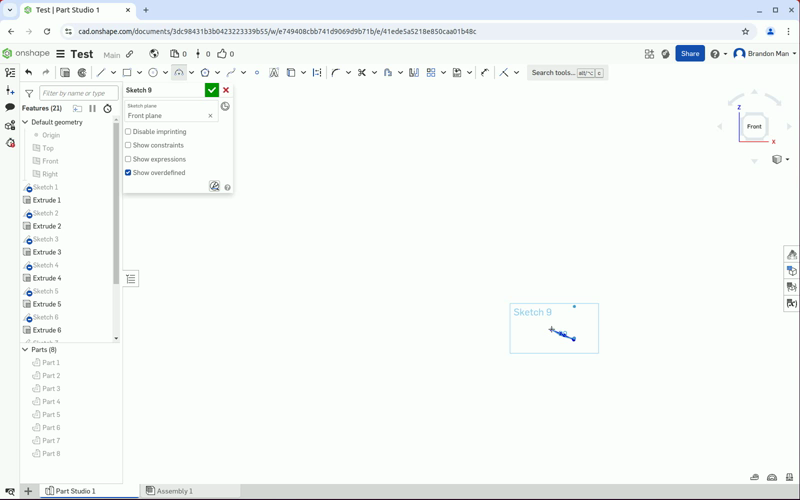
mouse_move(563, 331)
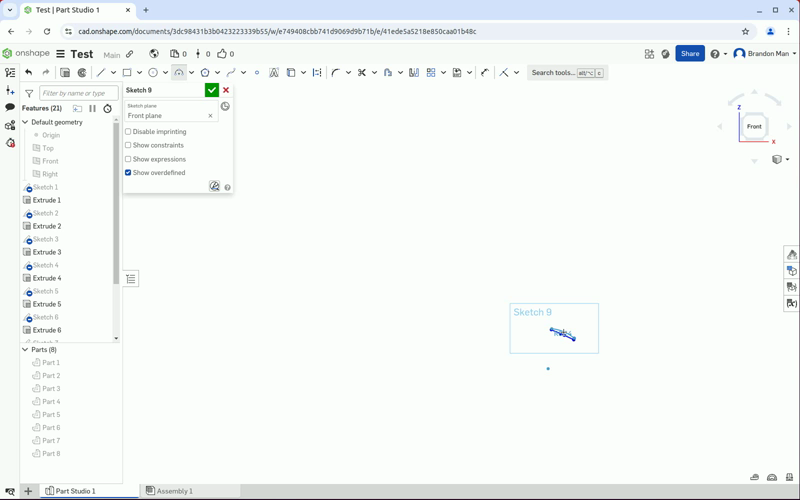
scroll(6)
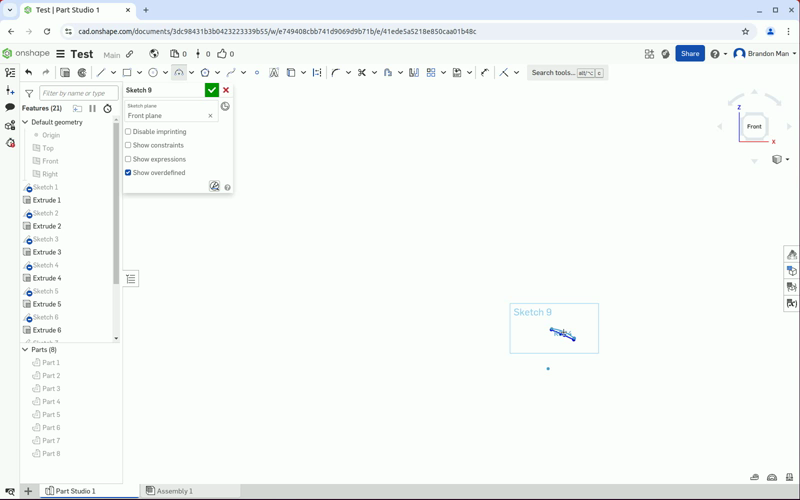
scroll(6)
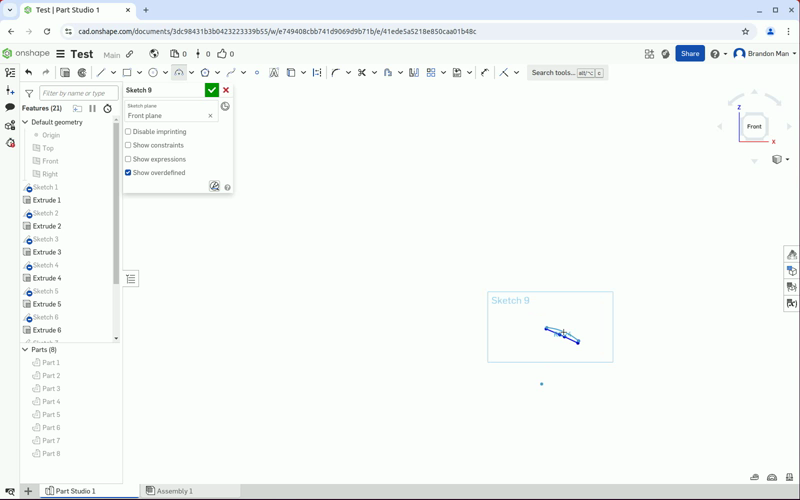
scroll(6)
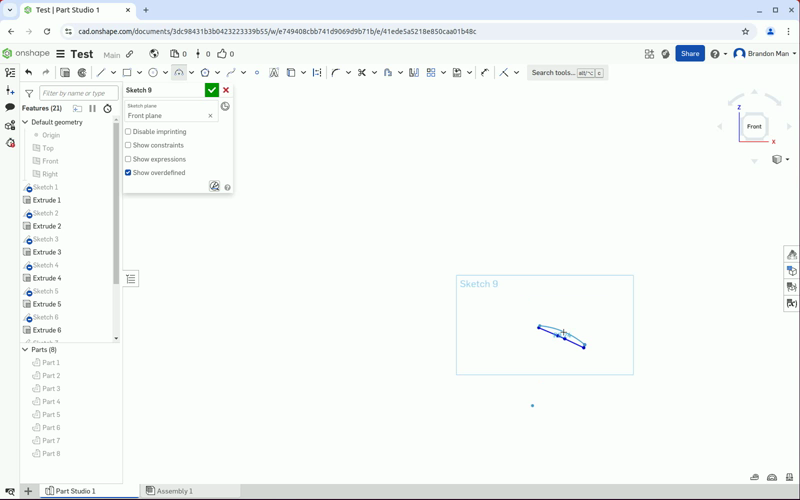
scroll(6)
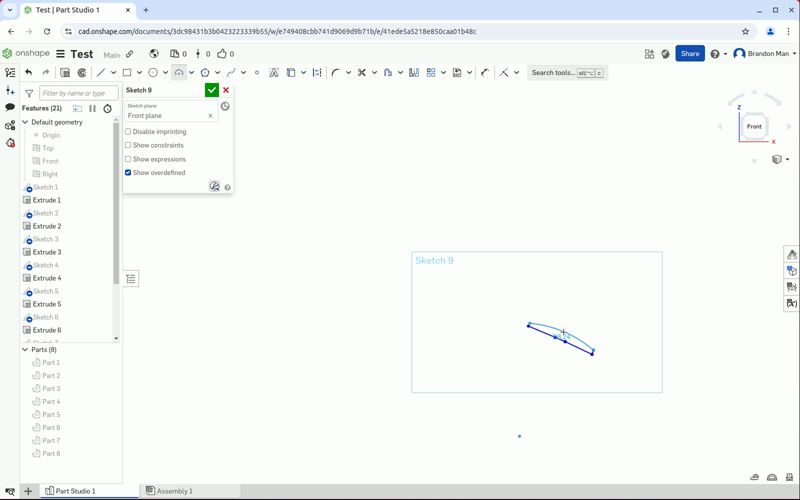
scroll(6)
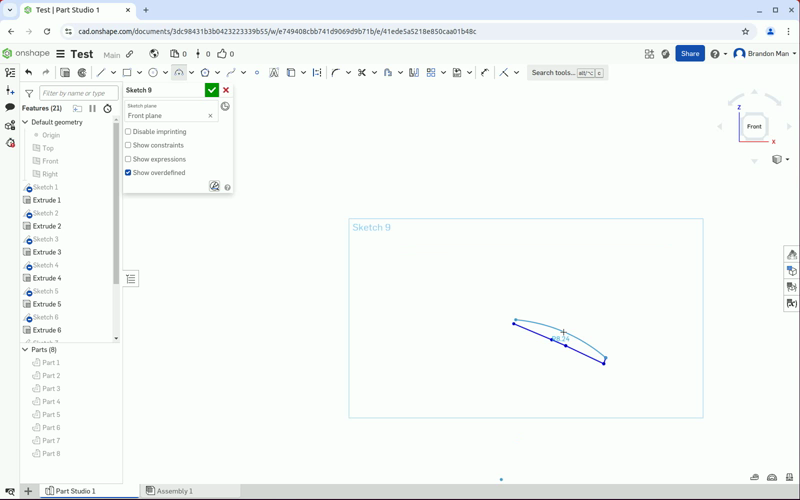
scroll(6)
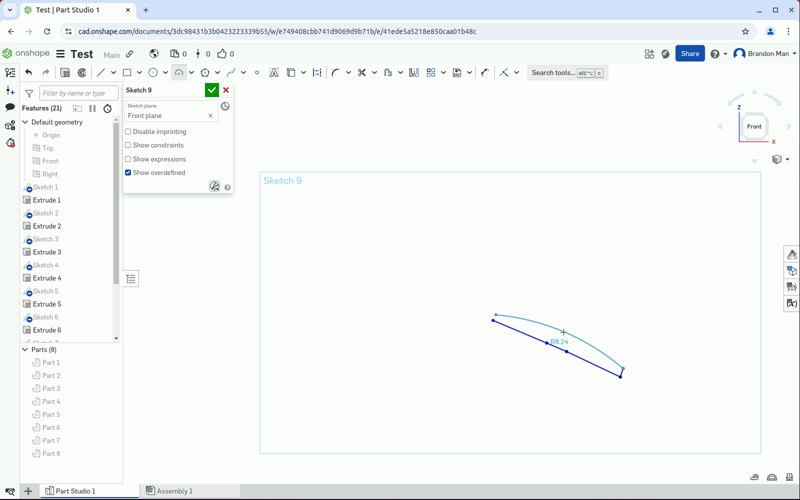
scroll(6)
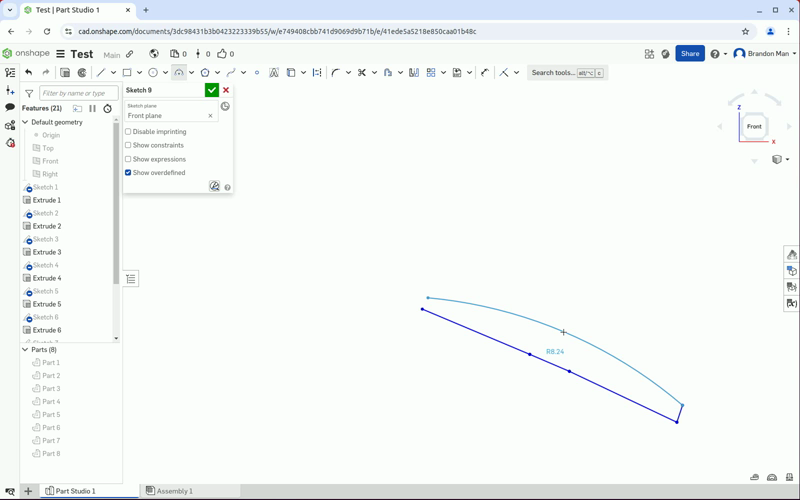
click(563, 331)
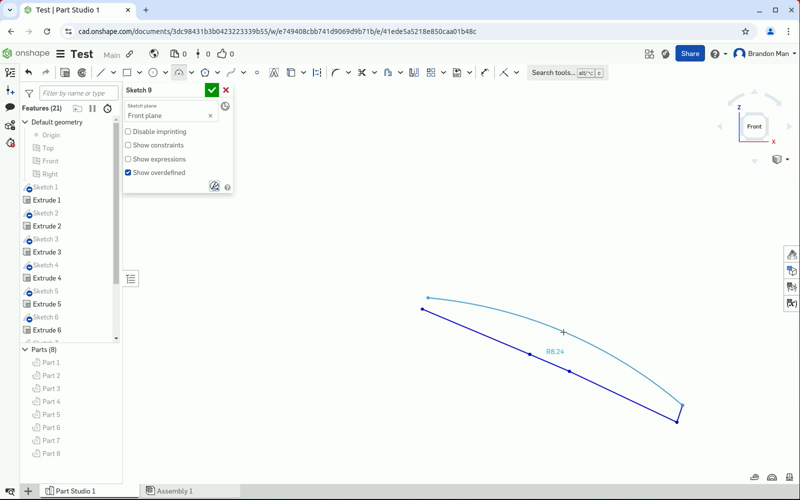
scroll(-6)
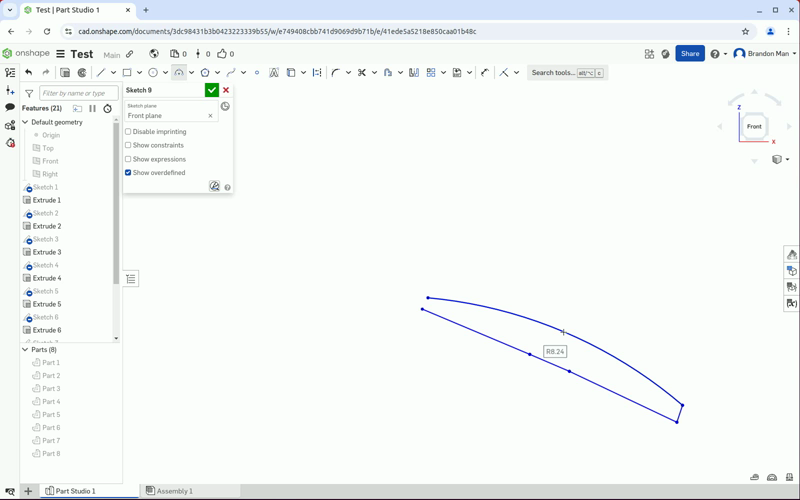
scroll(-6)
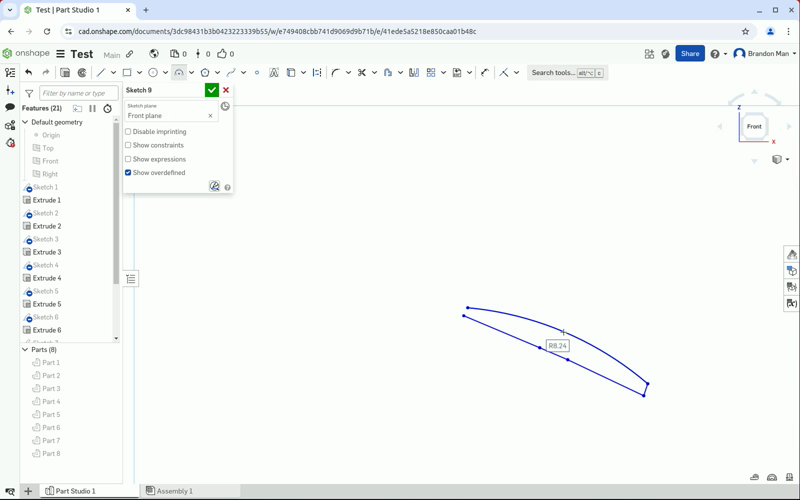
scroll(-6)
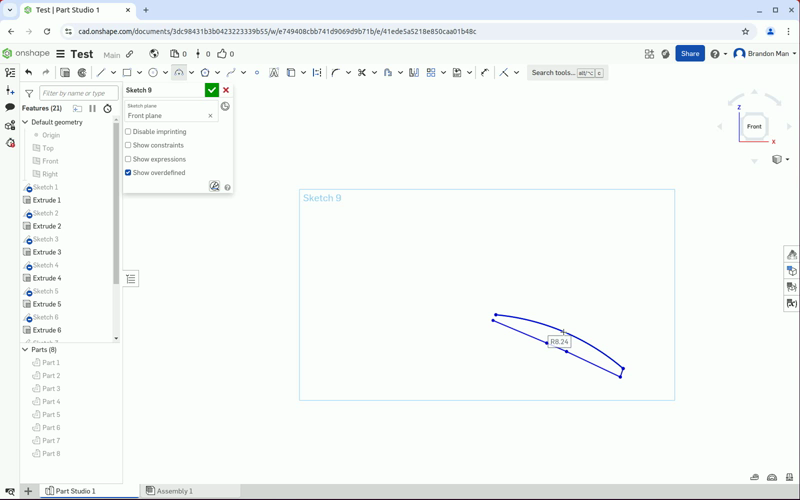
scroll(-6)
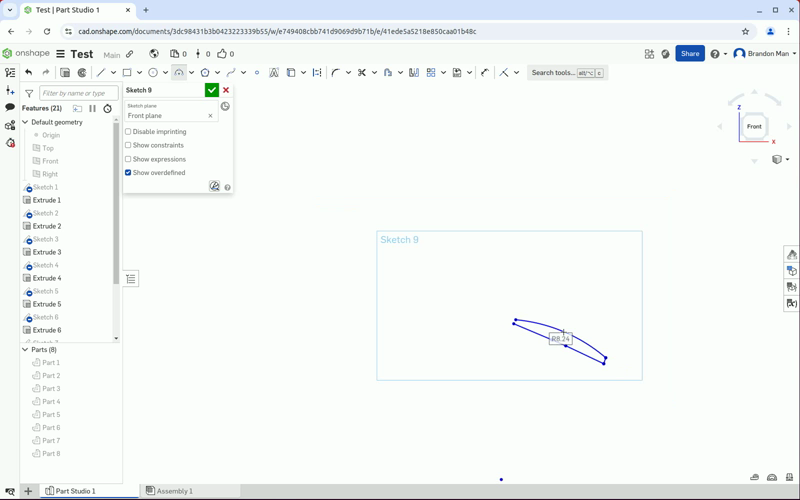
scroll(-6)
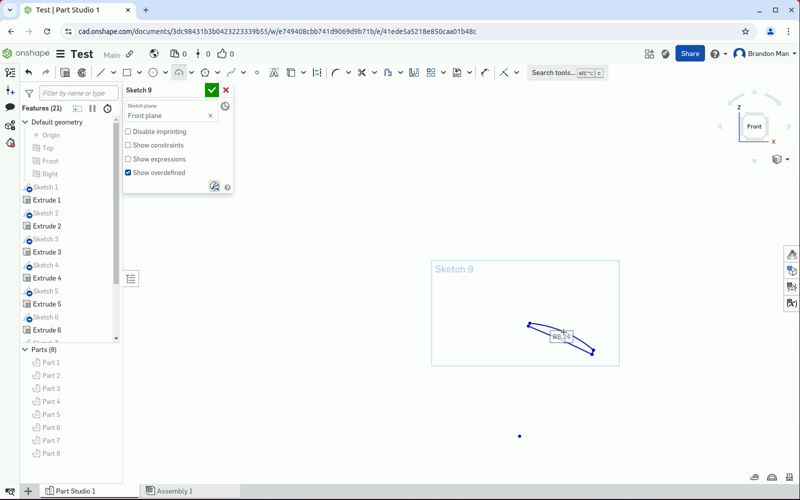
scroll(-6)
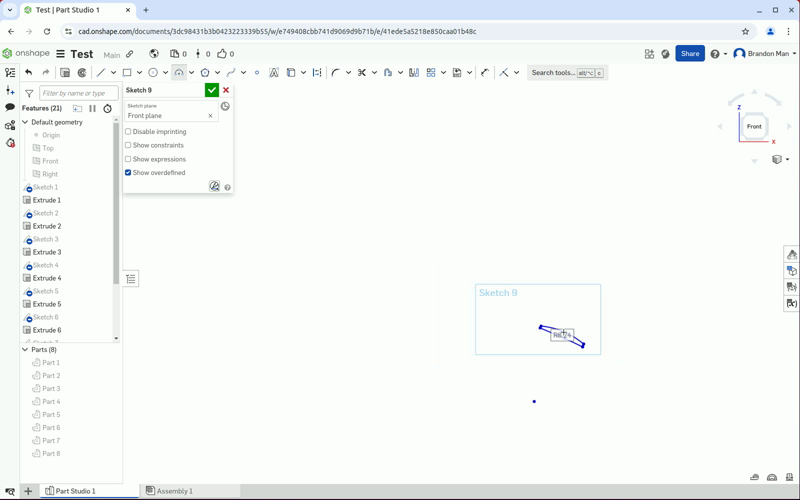
scroll(-6)
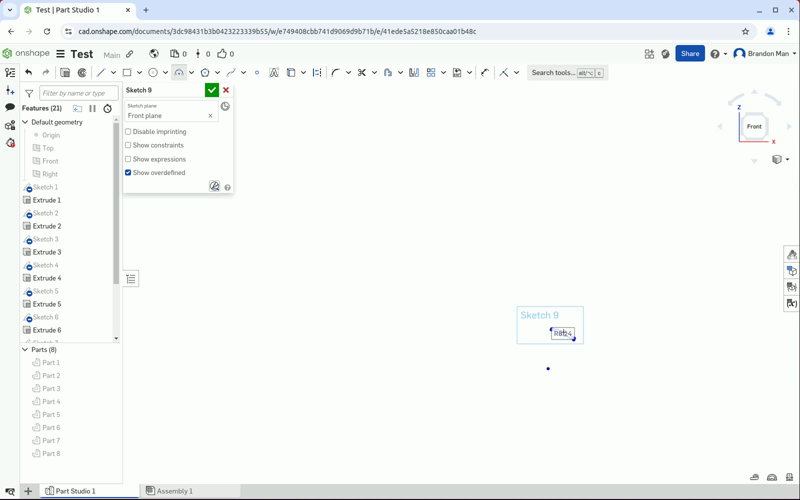
key_up(shift)
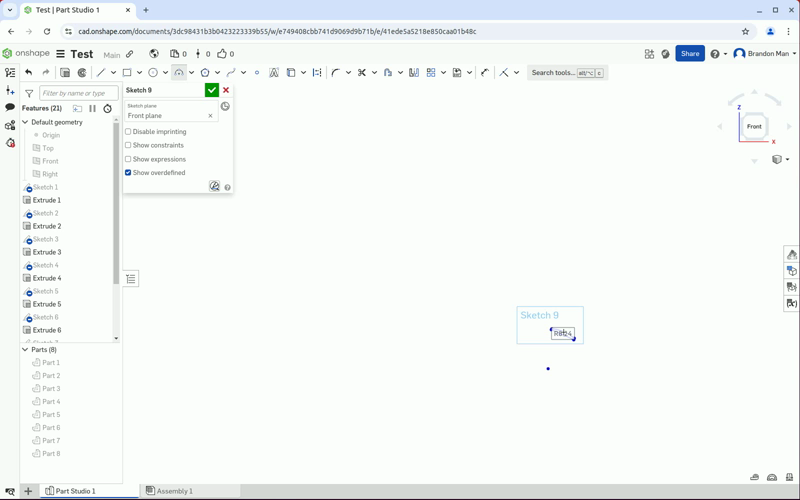
key(esc)
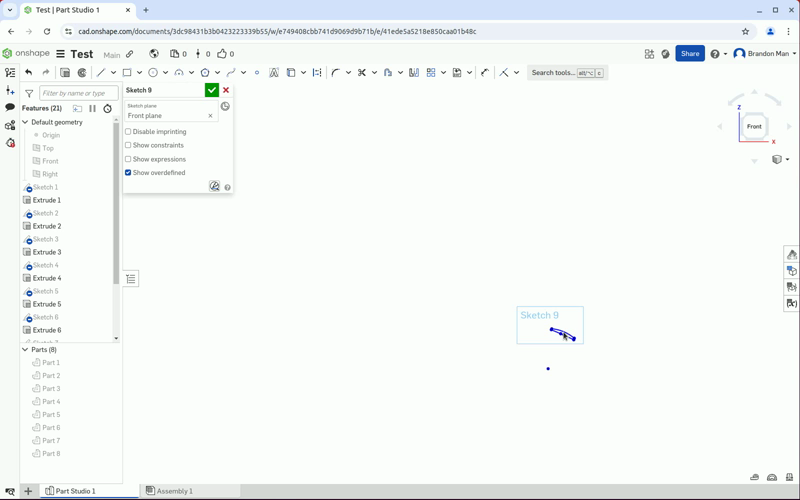
key(l)
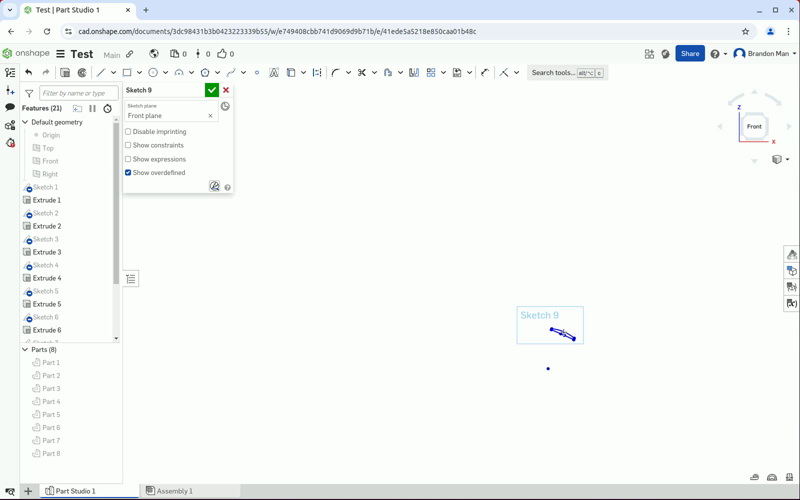
mouse_move(551, 328)
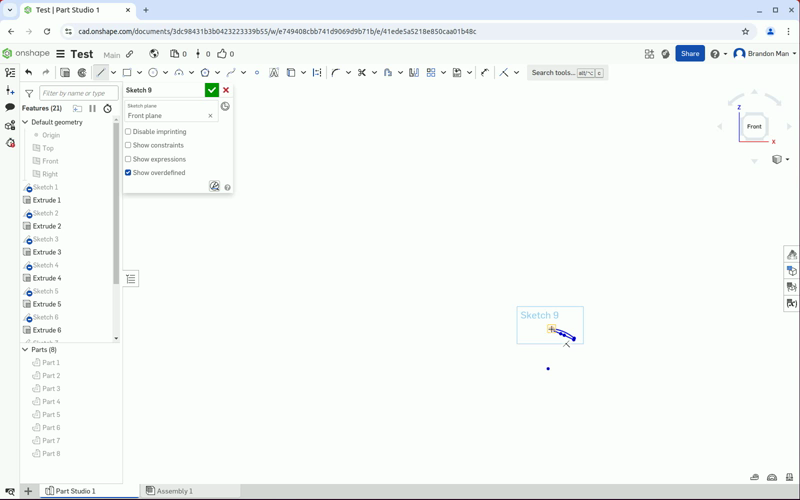
scroll(6)
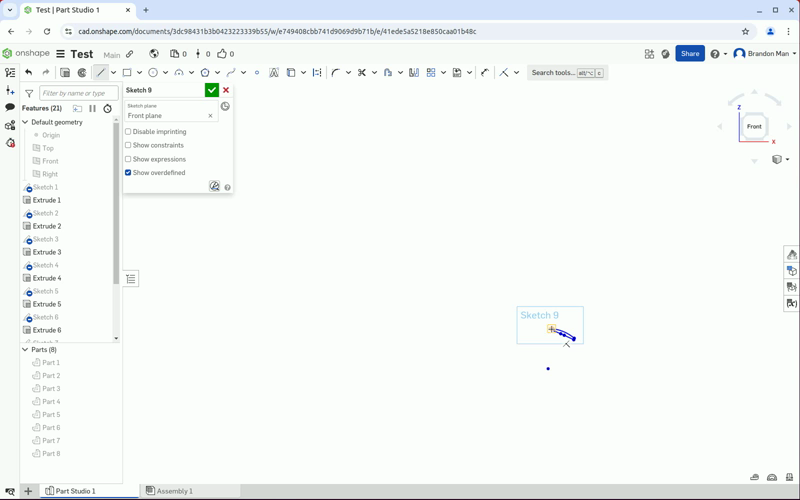
scroll(6)
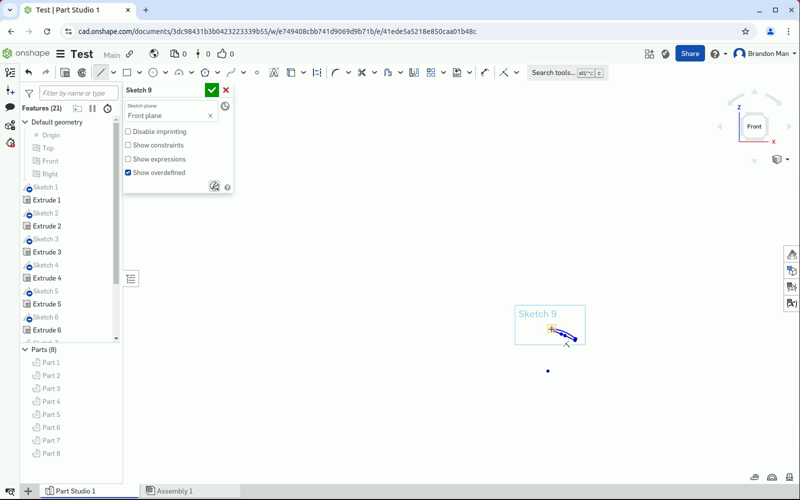
scroll(6)
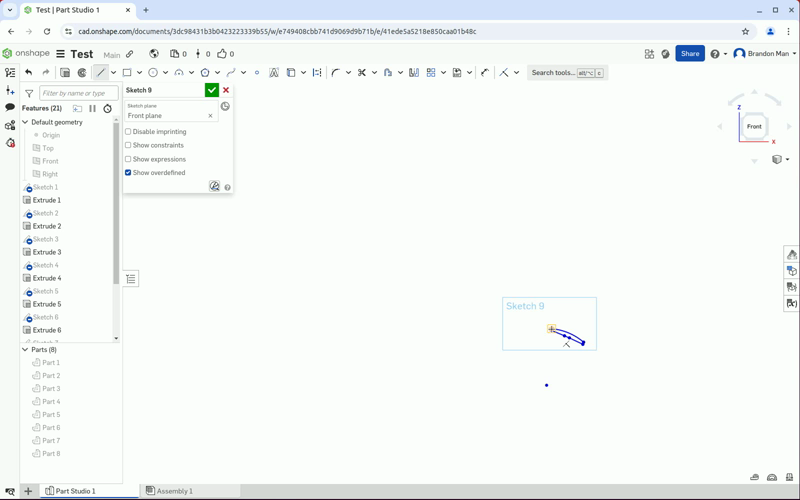
scroll(6)
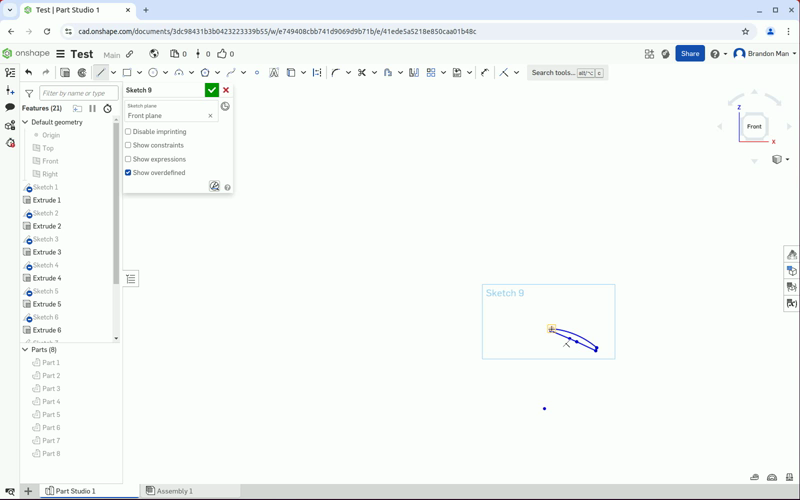
scroll(6)
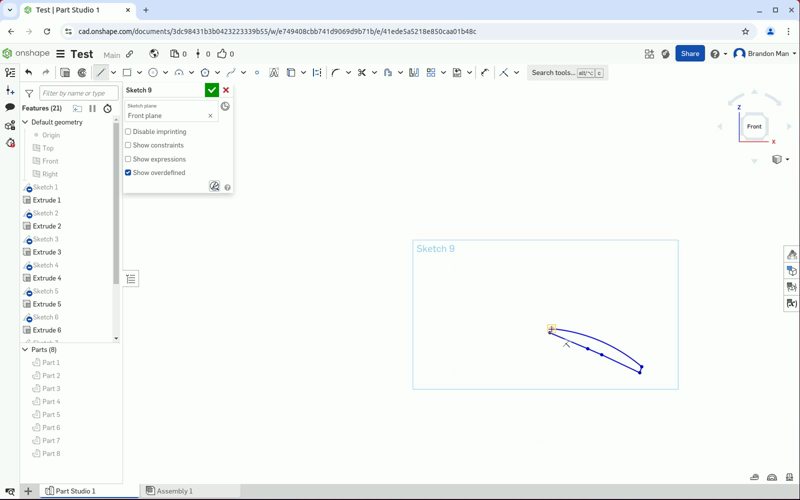
scroll(6)
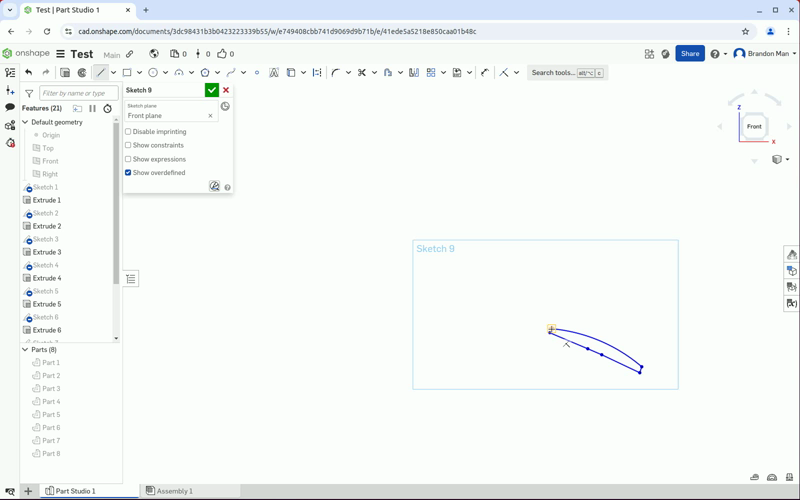
scroll(6)
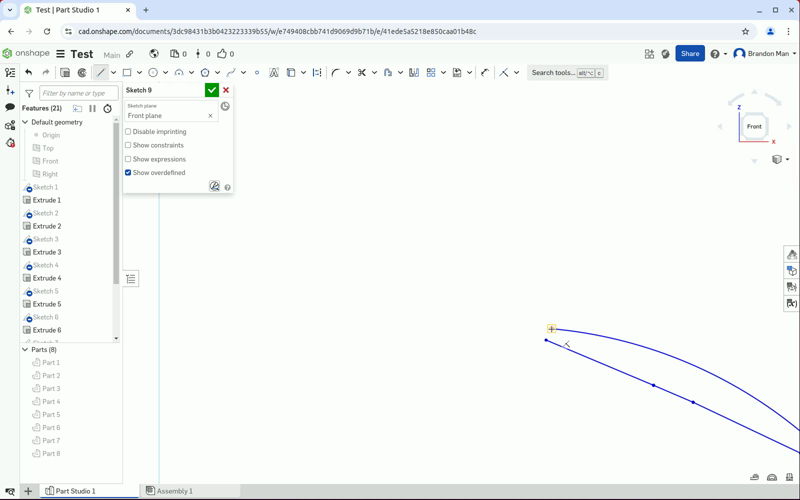
click(551, 328)
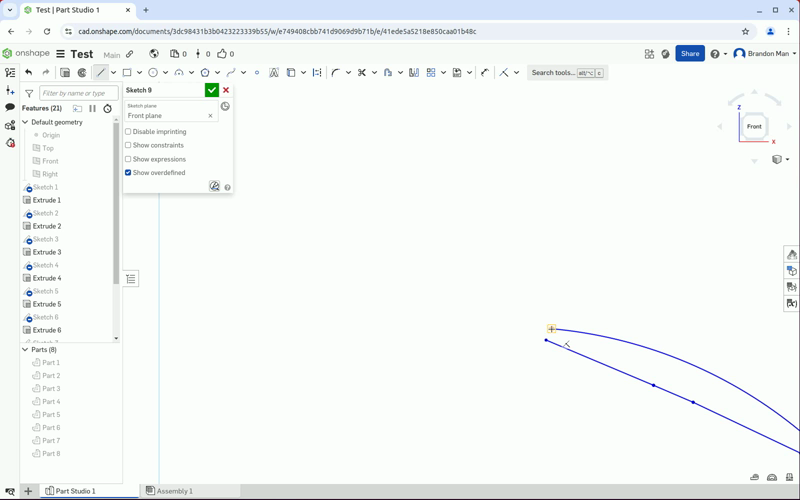
scroll(-6)
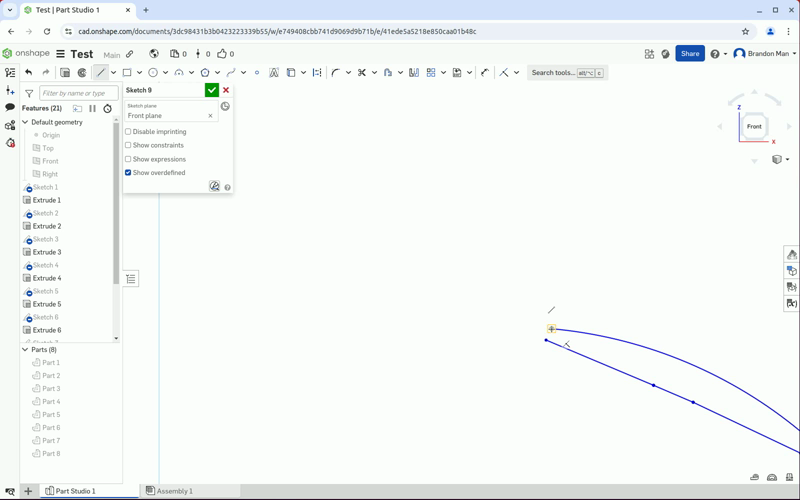
scroll(-6)
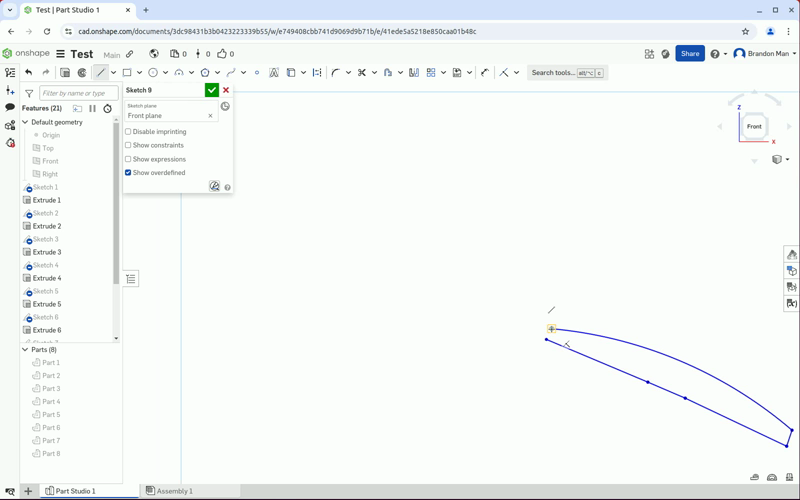
scroll(-6)
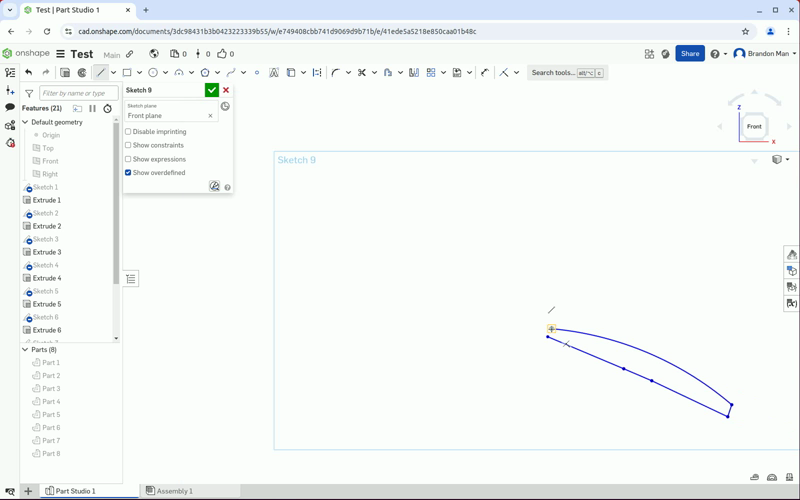
scroll(-6)
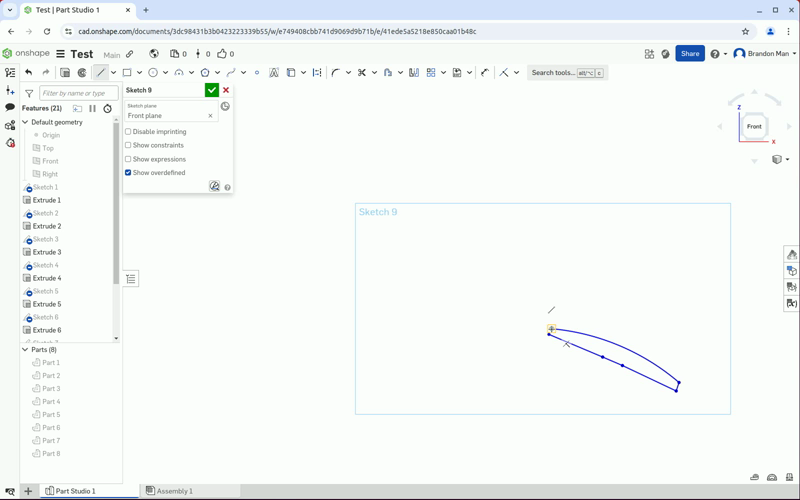
scroll(-6)
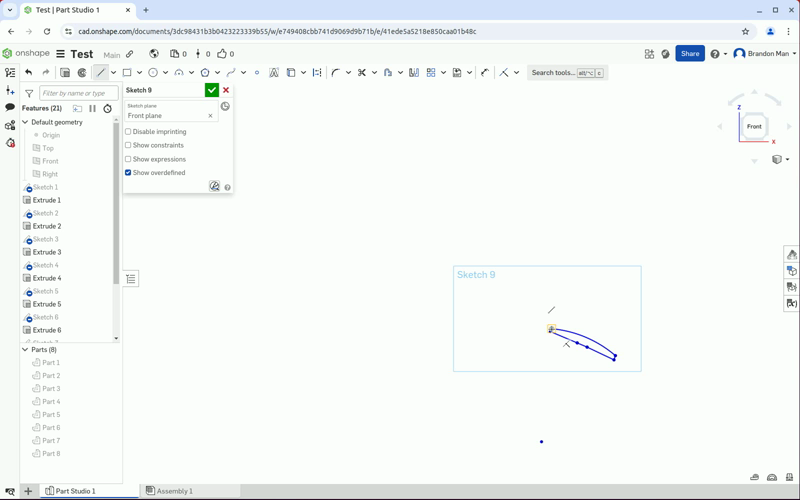
scroll(-6)
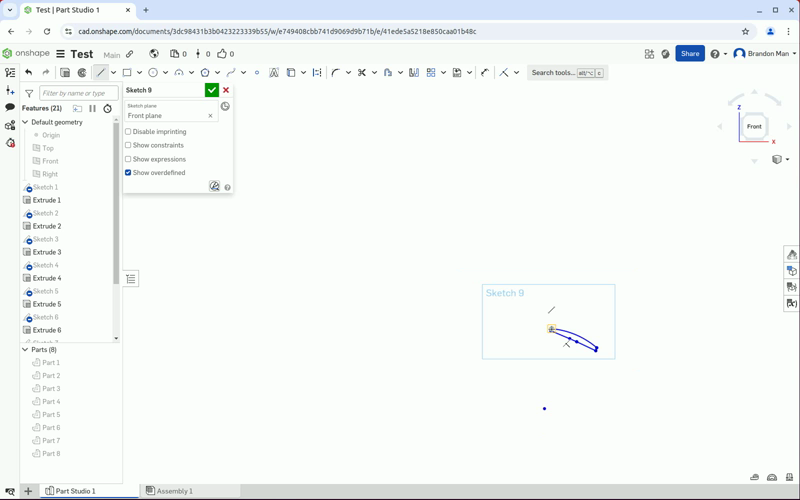
scroll(-6)
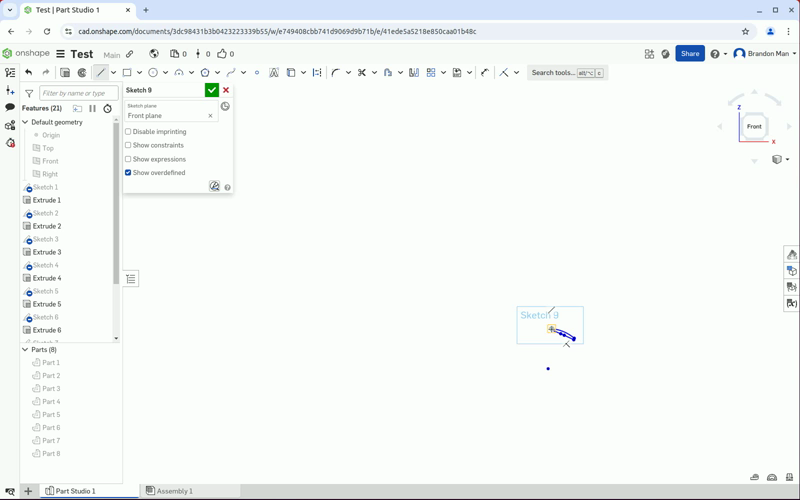
mouse_move(581, 328)
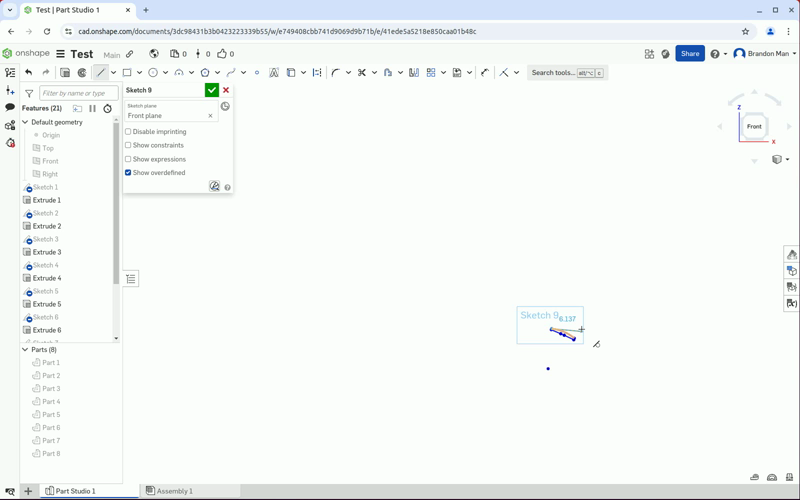
key_down(shift)
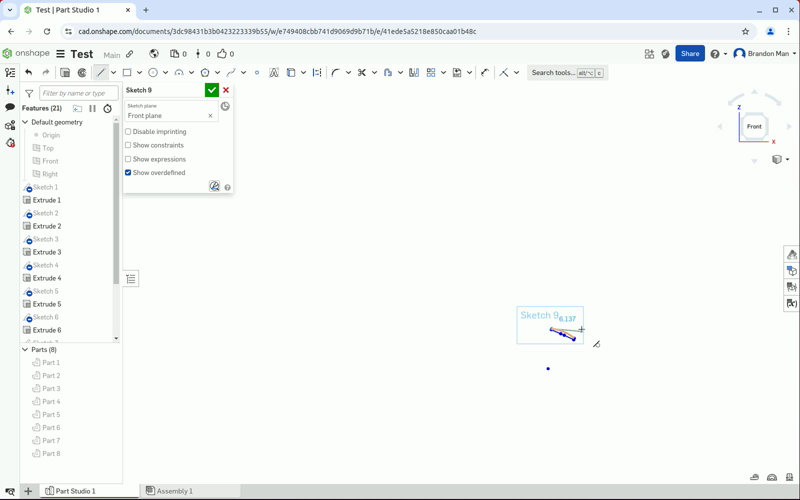
mouse_move(551, 329)
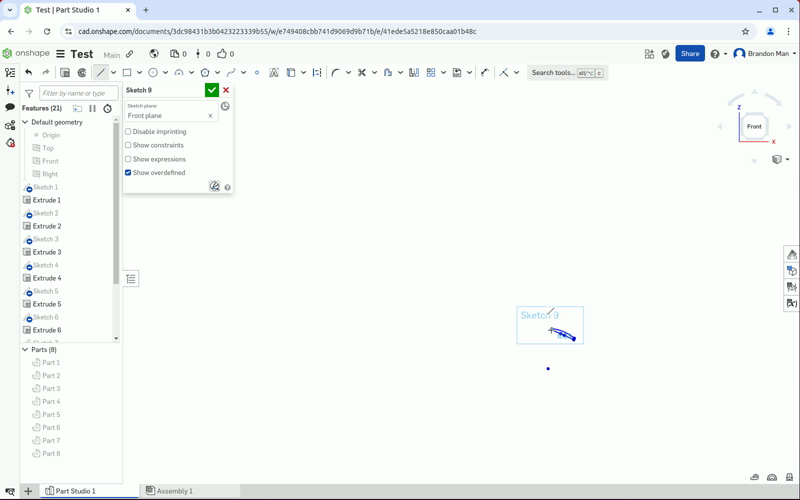
scroll(6)
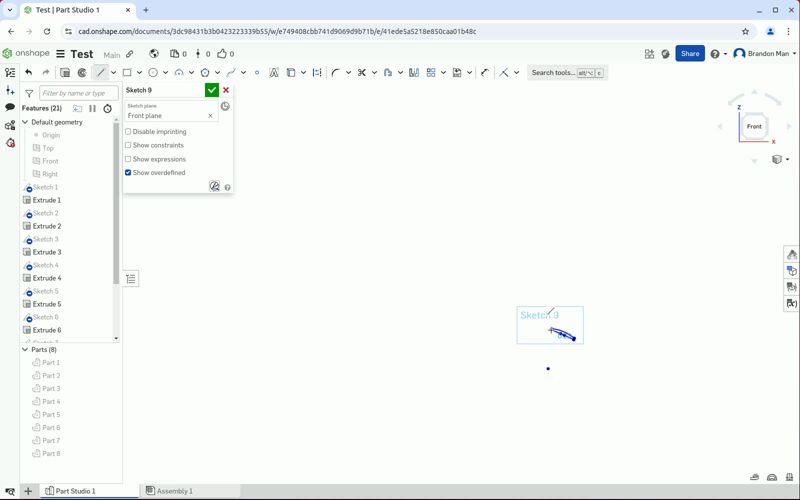
scroll(6)
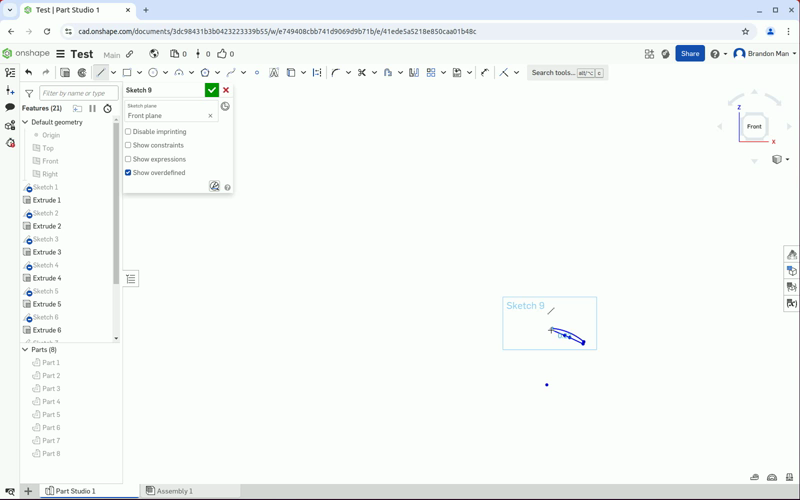
scroll(6)
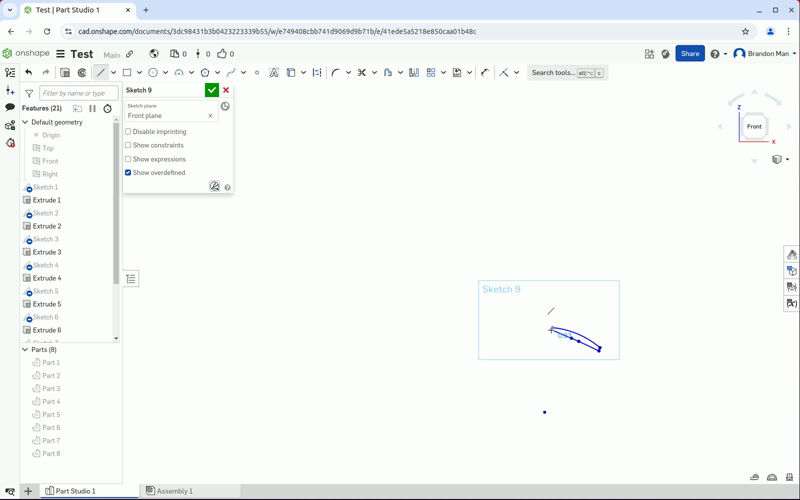
scroll(6)
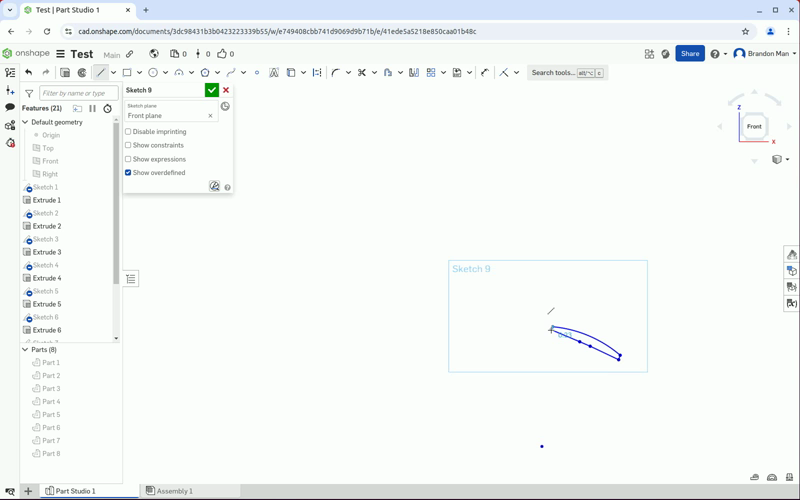
scroll(6)
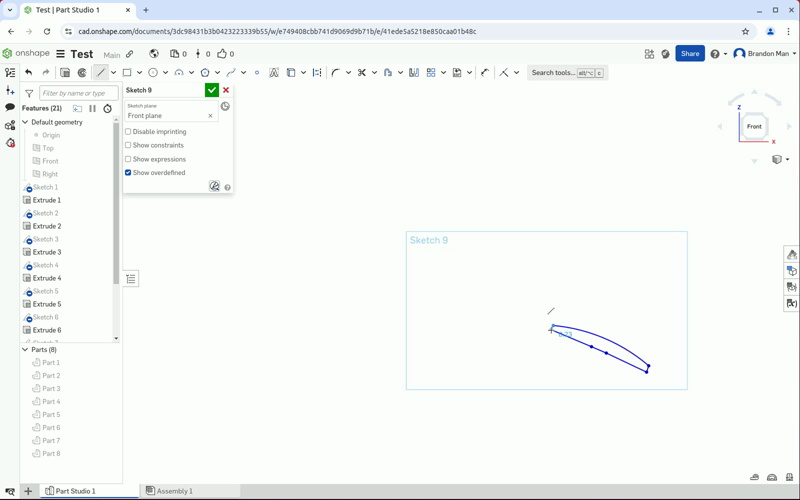
scroll(6)
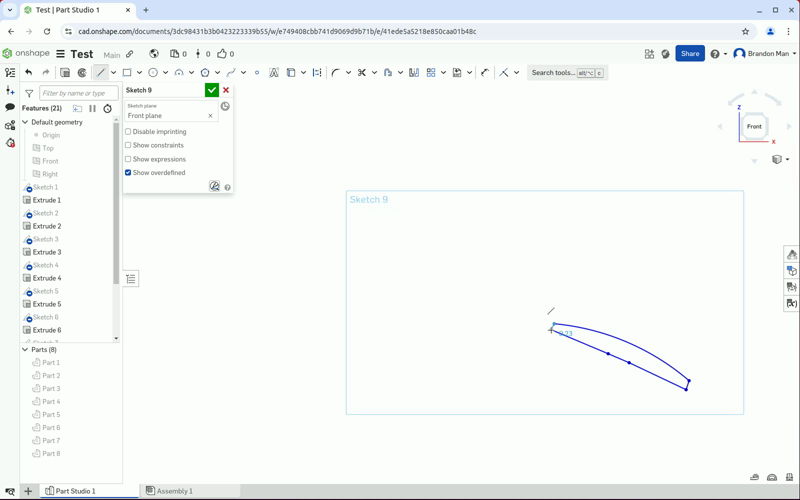
scroll(6)
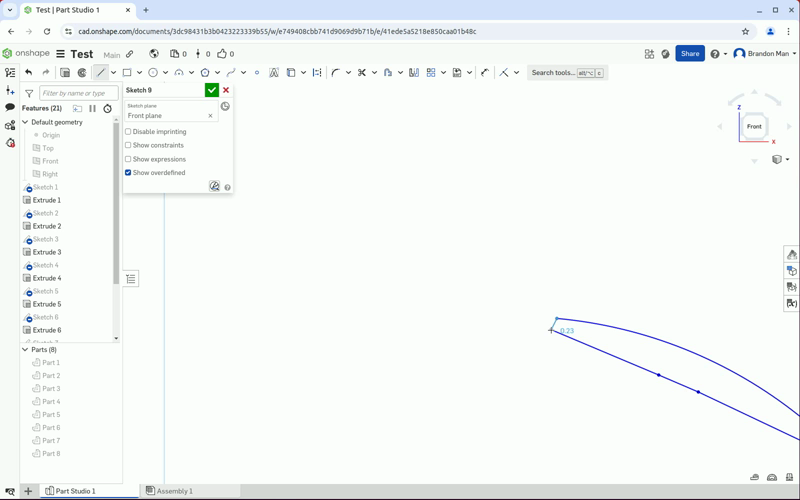
key_up(shift)
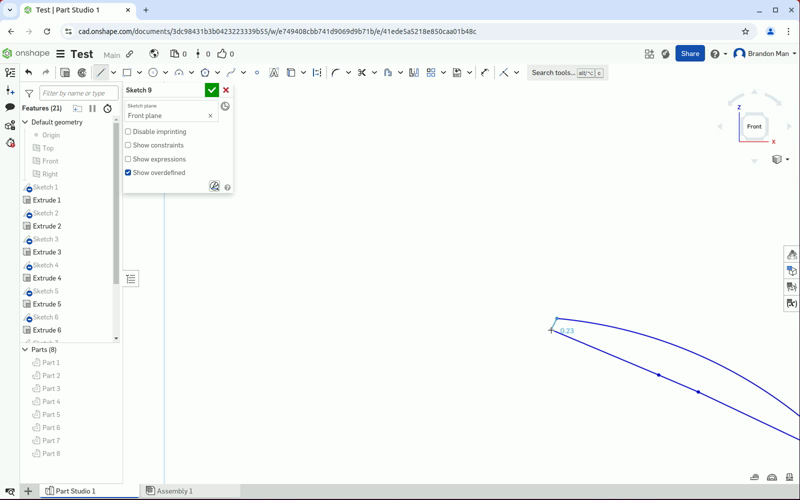
click(551, 329)
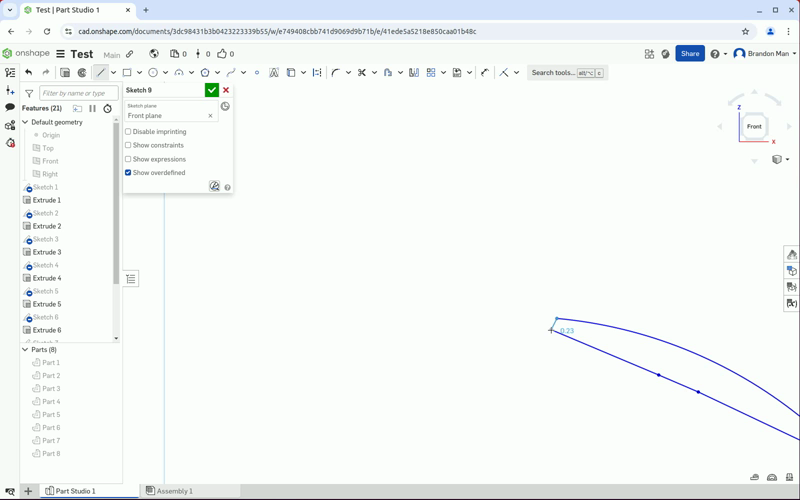
scroll(-6)
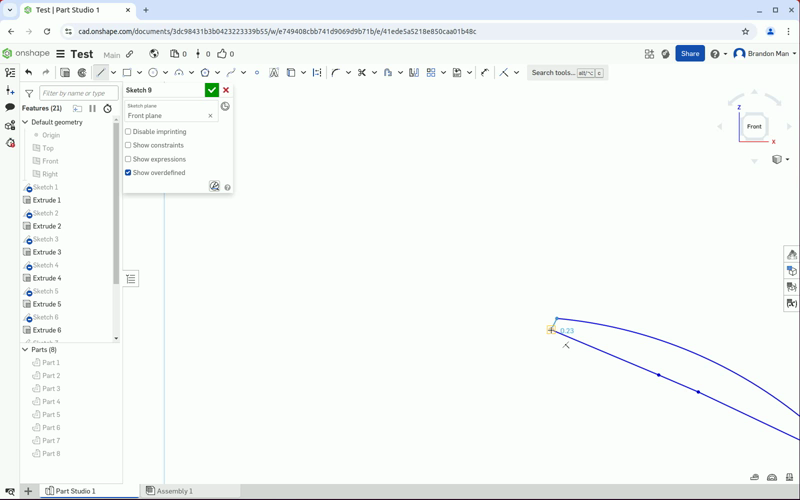
scroll(-6)
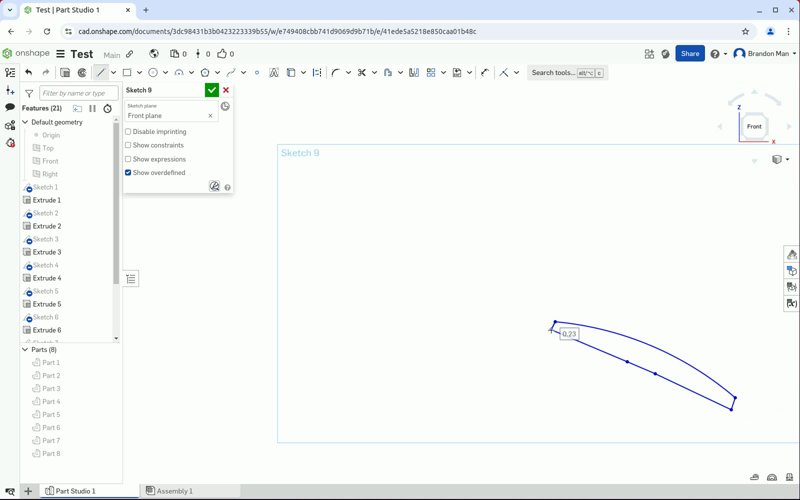
scroll(-6)
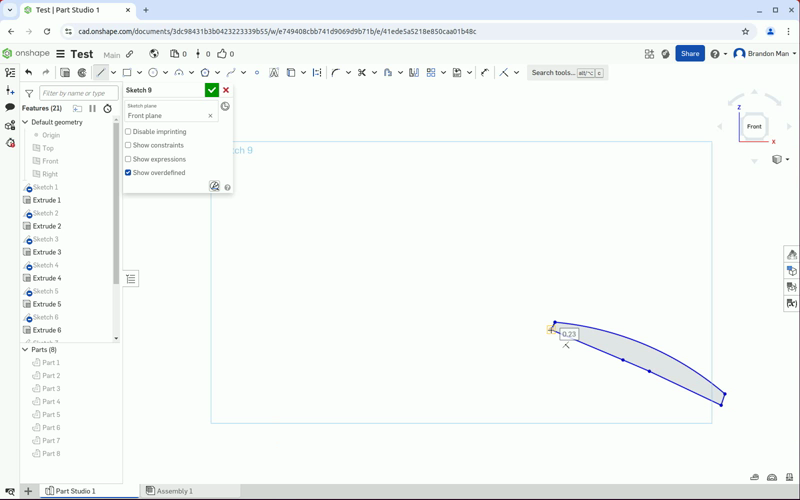
scroll(-6)
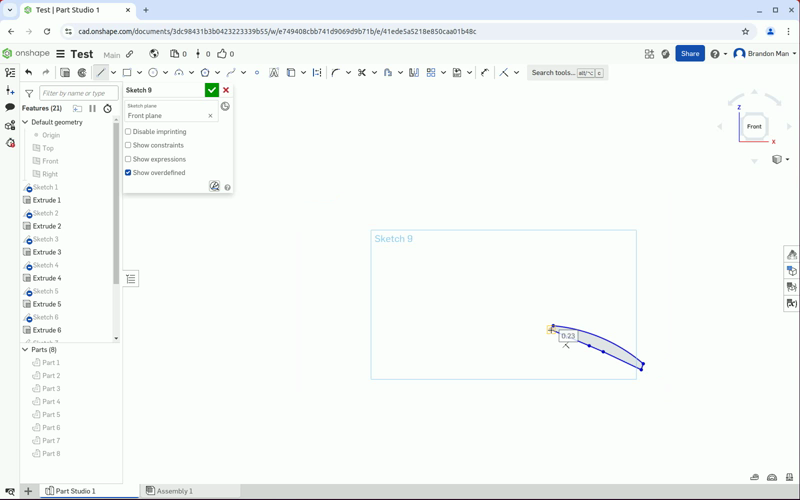
scroll(-6)
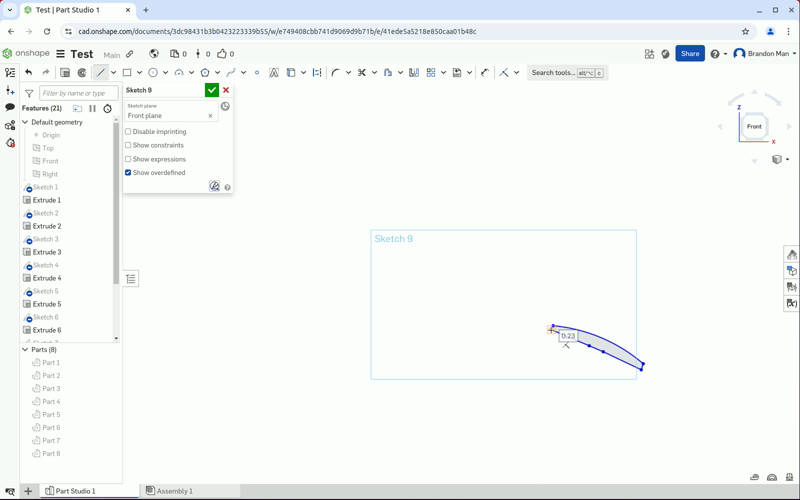
scroll(-6)
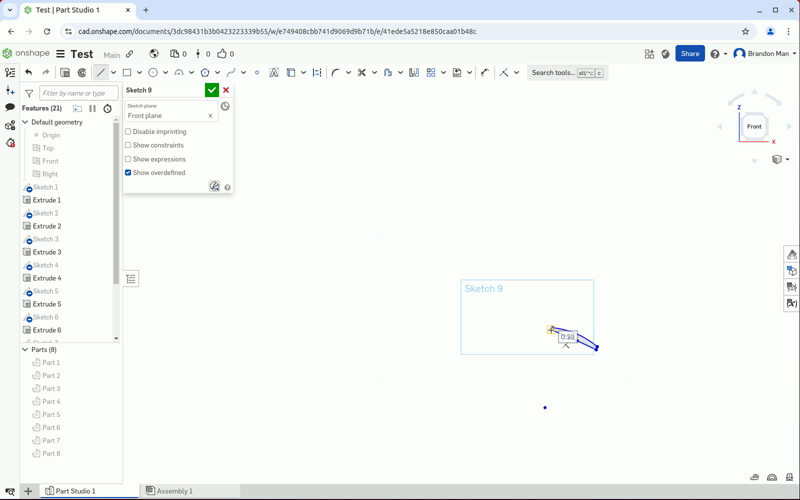
scroll(-6)
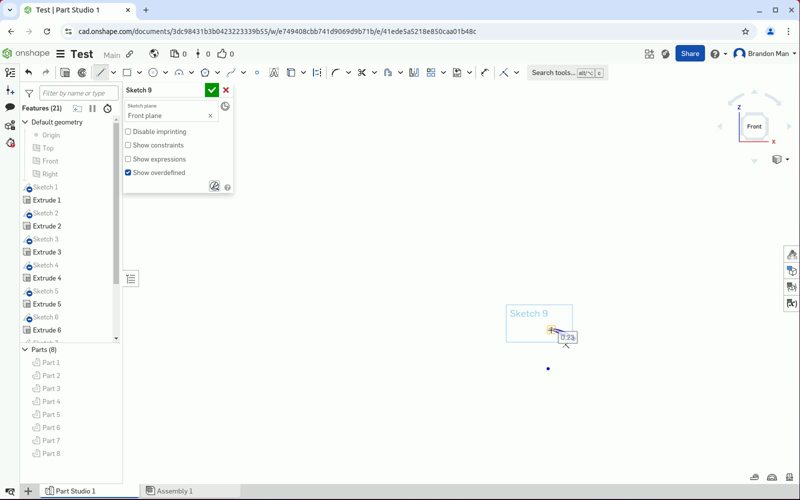
key(esc)
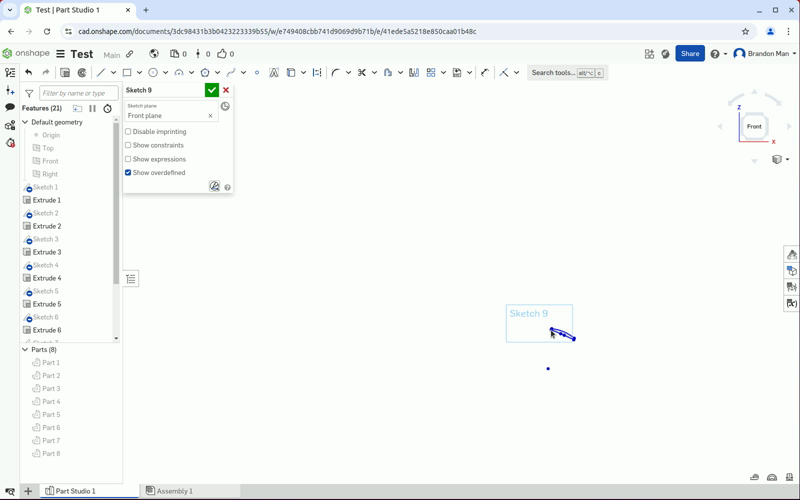
mouse_move(568, 336)
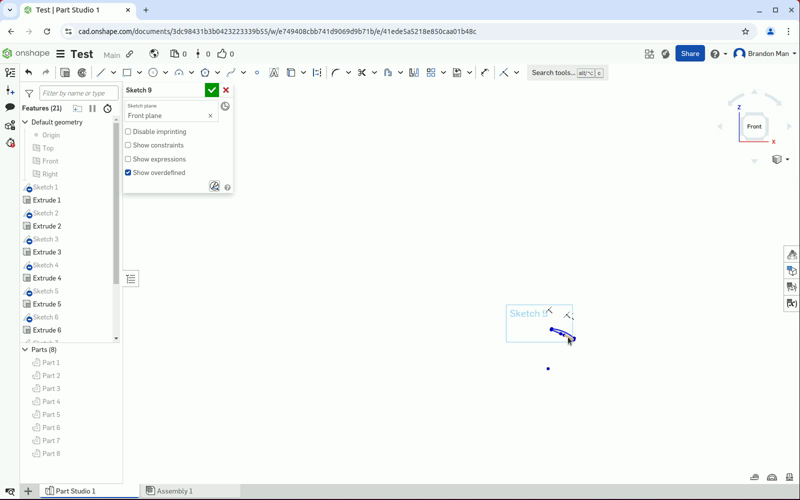
scroll(6)
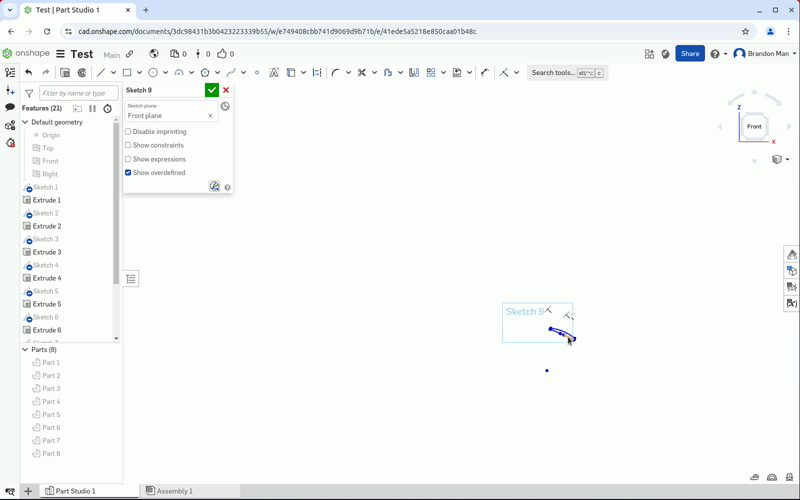
scroll(6)
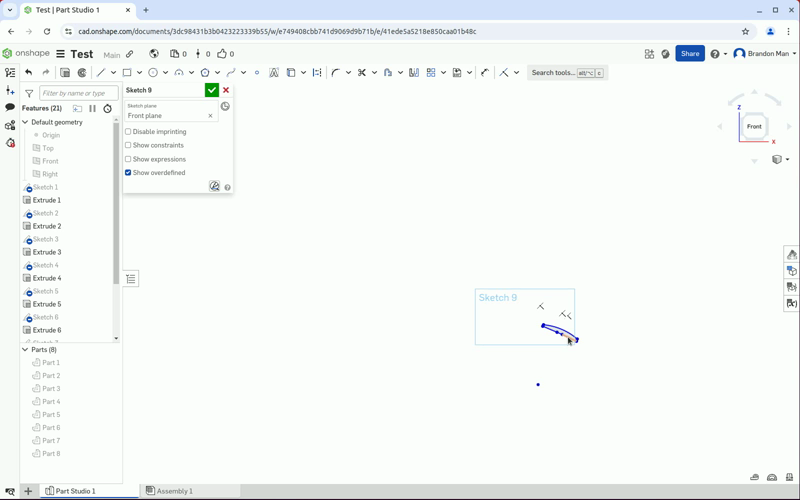
scroll(6)
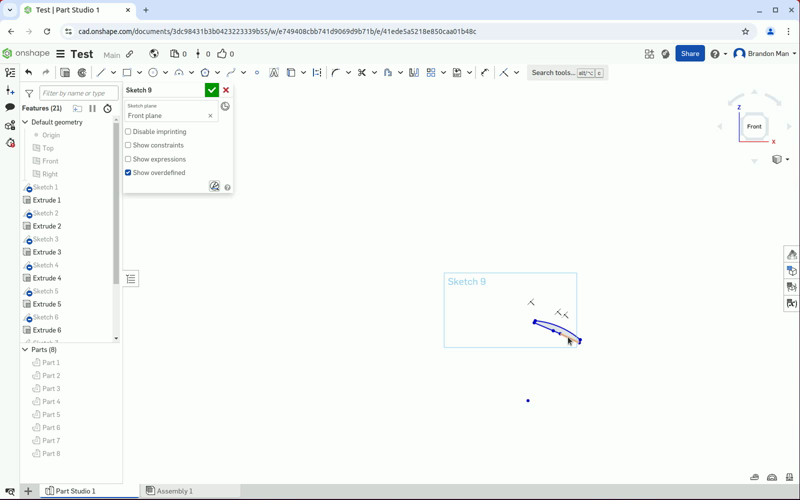
scroll(6)
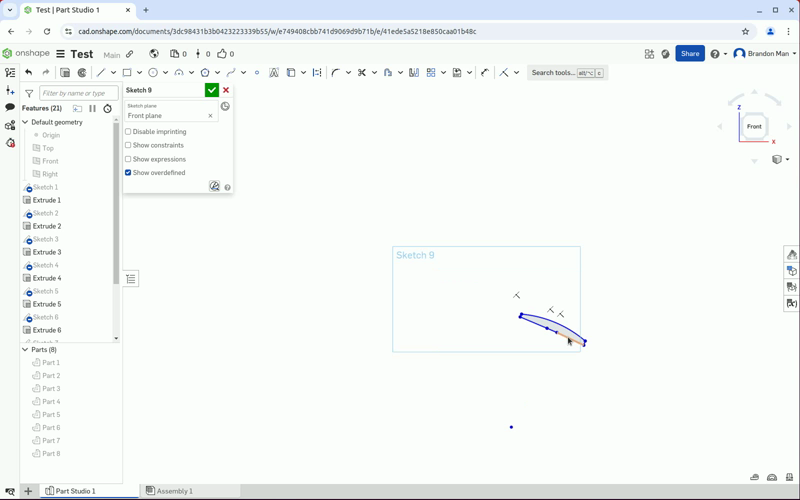
scroll(6)
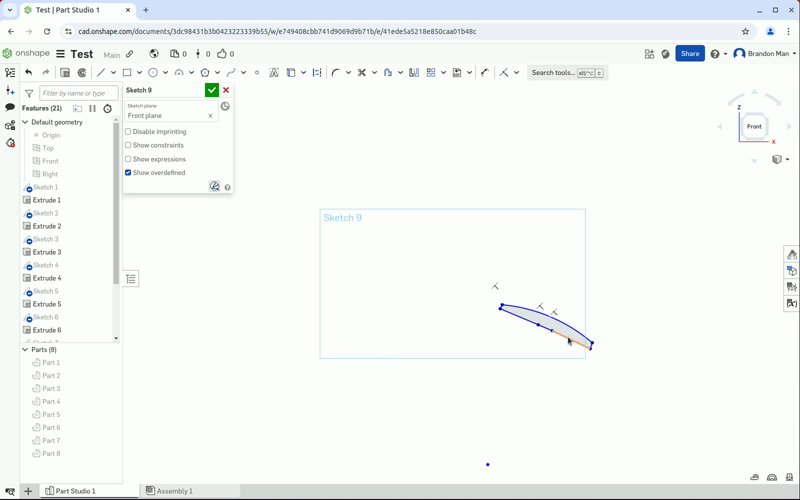
scroll(6)
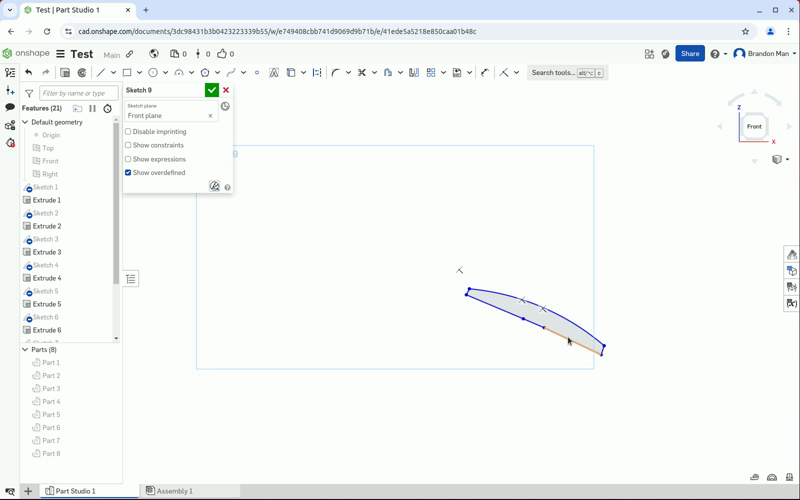
scroll(6)
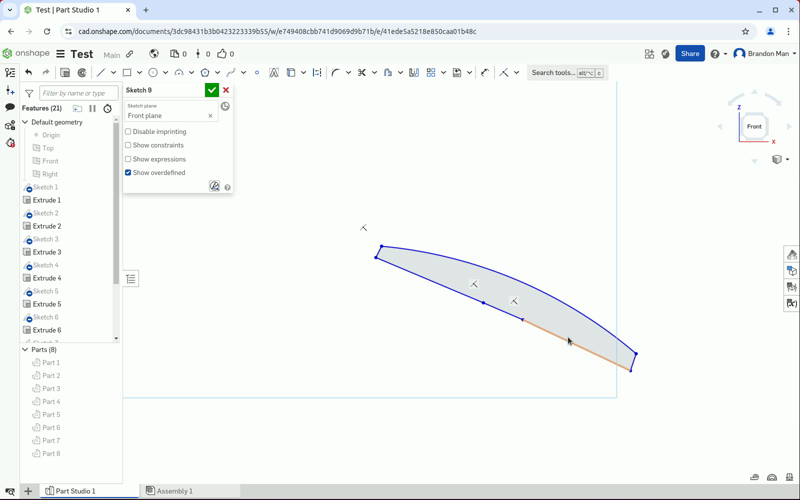
click(568, 336)
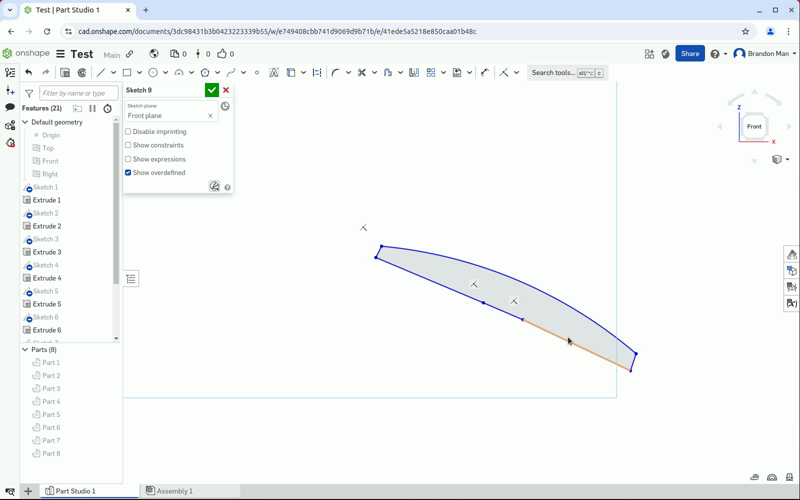
scroll(-6)
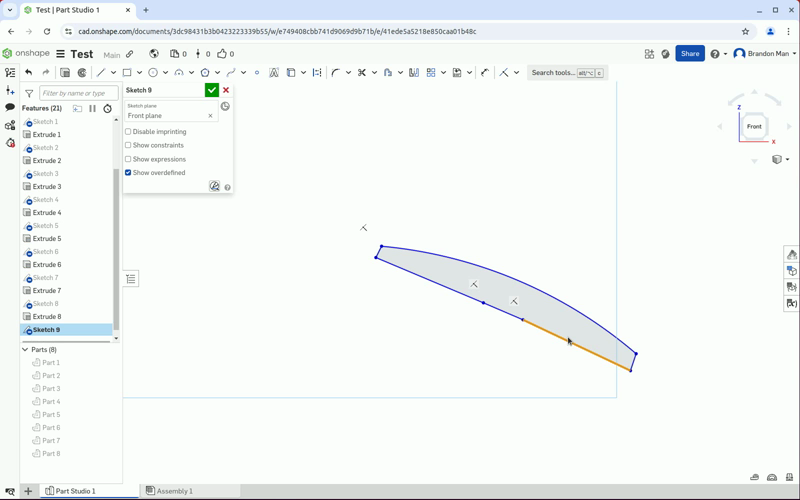
scroll(-6)
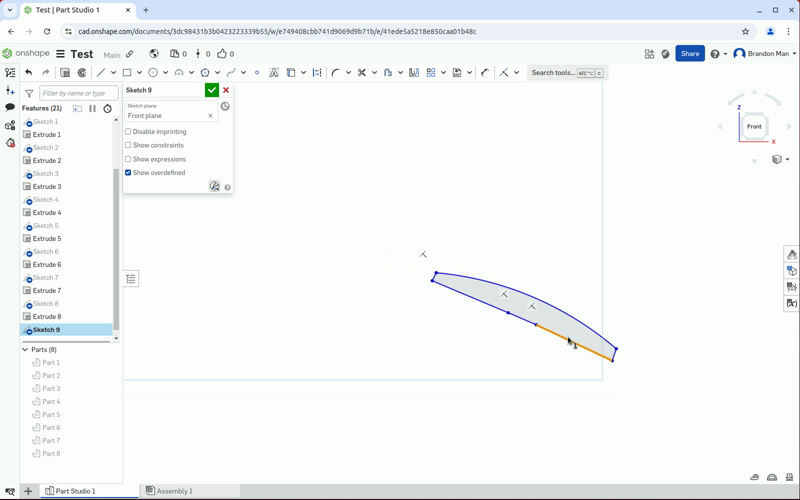
scroll(-6)
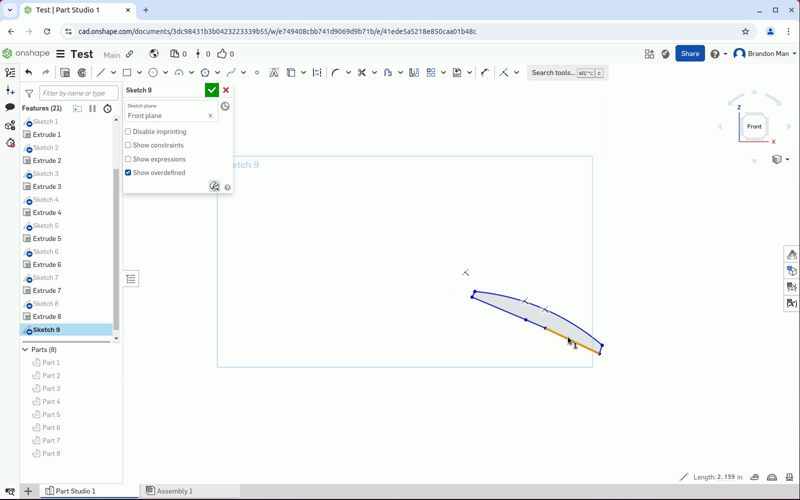
scroll(-6)
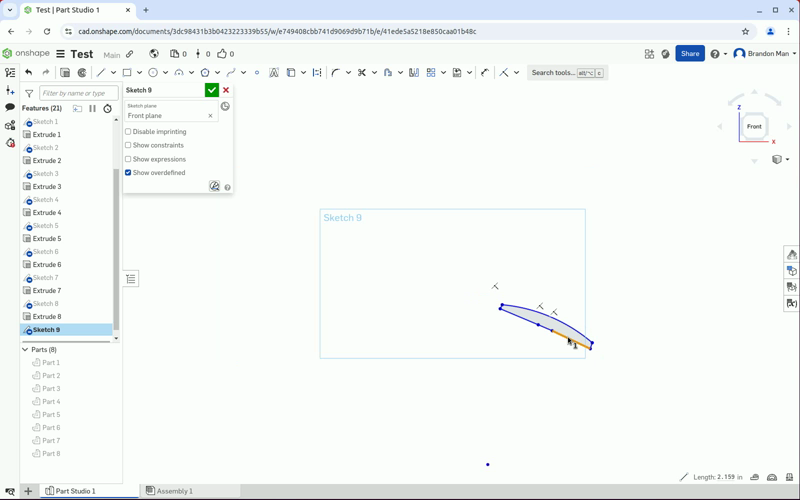
scroll(-6)
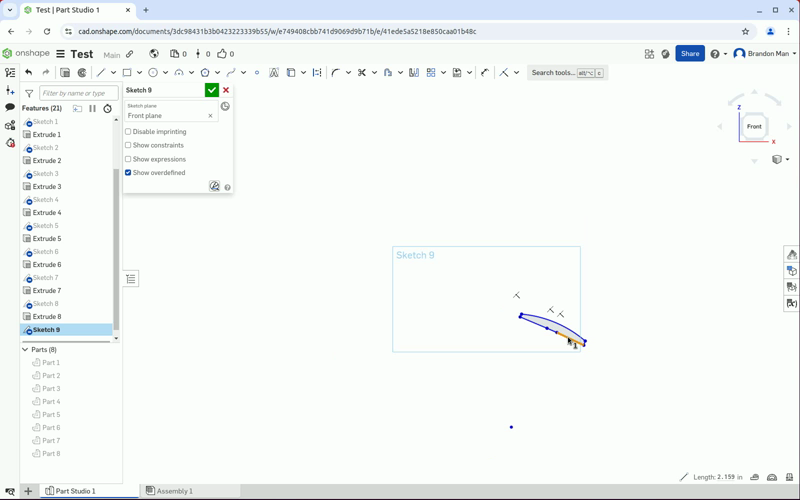
scroll(-6)
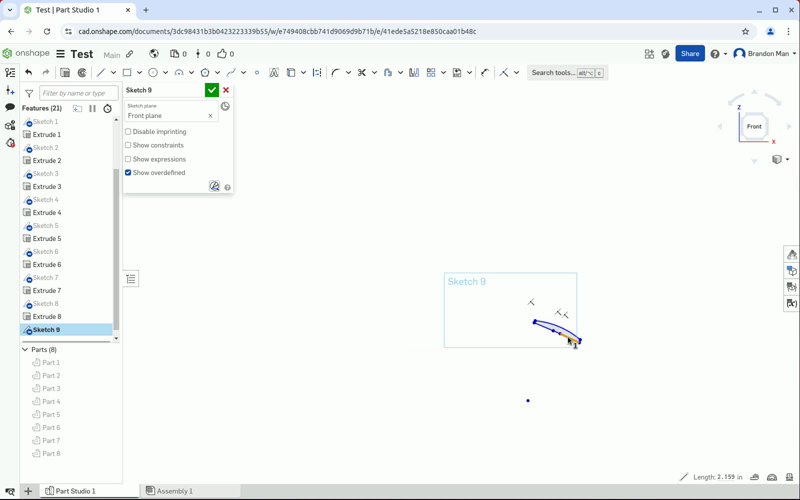
scroll(-6)
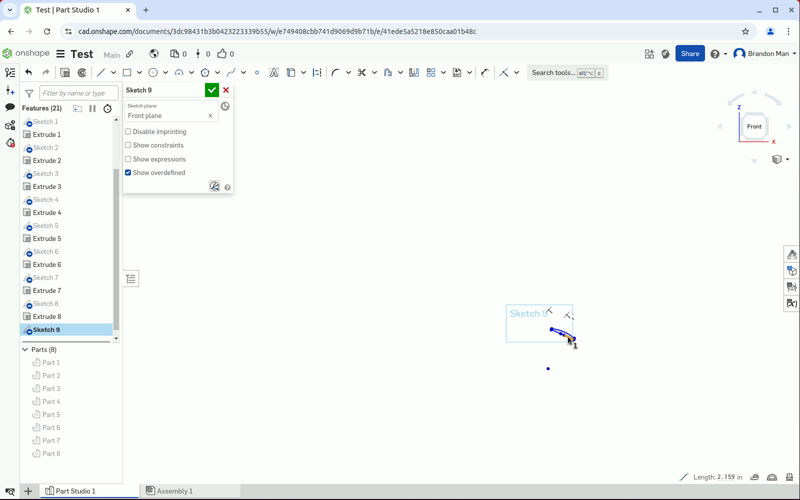
mouse_move(73, 352)
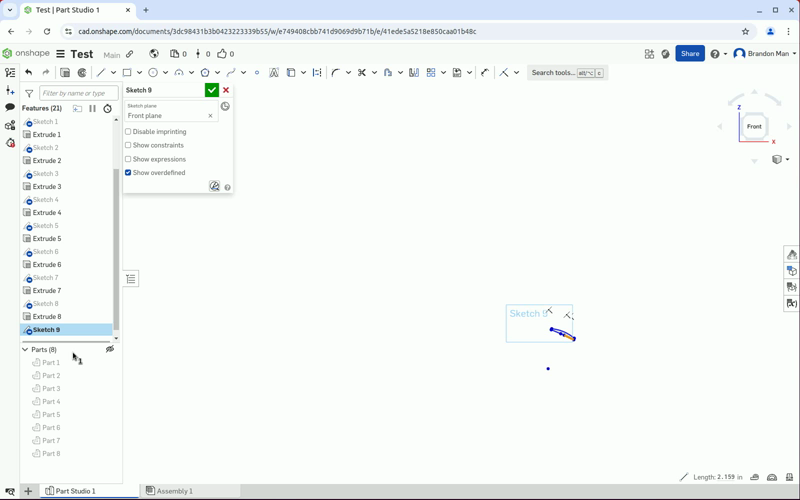
key(shift+y)
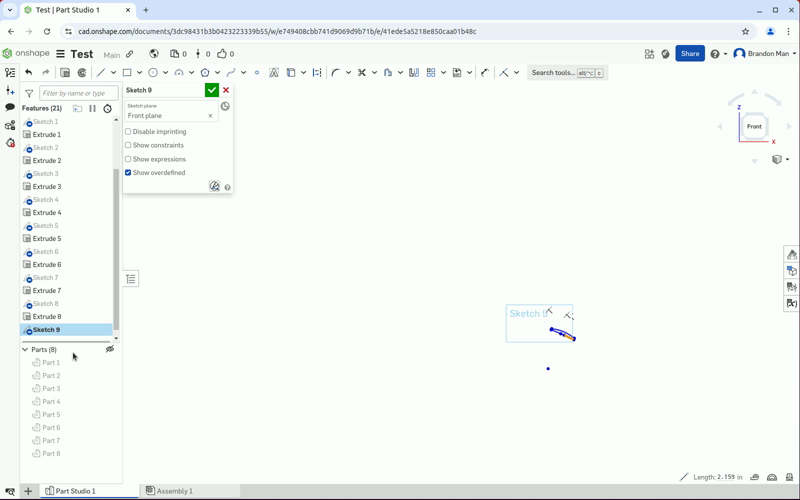
key(shift+e)
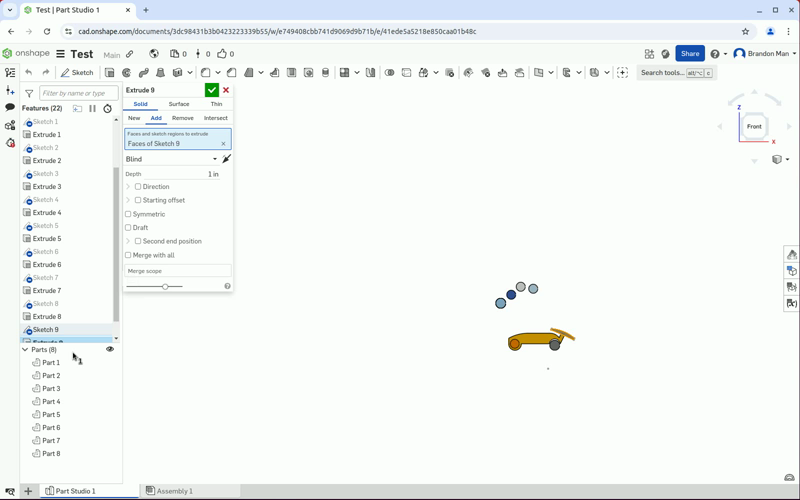
mouse_move(143, 106)
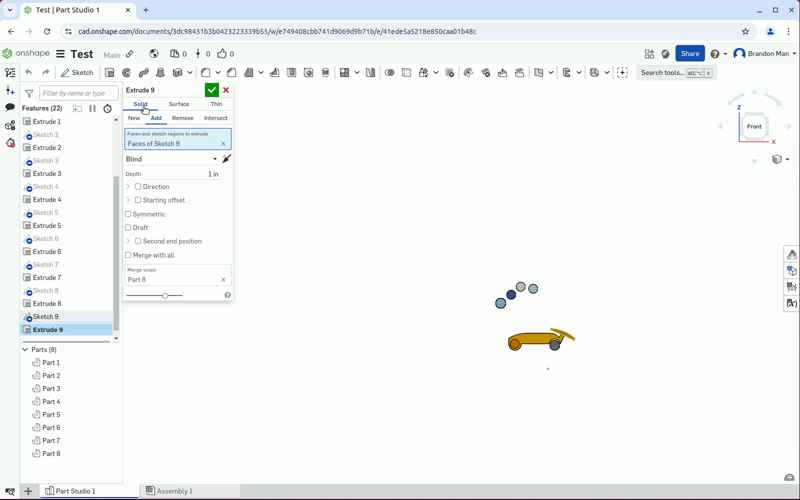
click(143, 106)
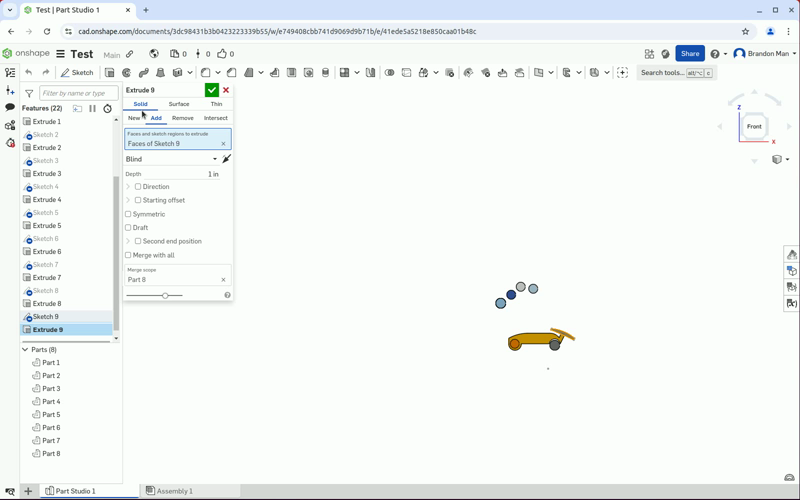
mouse_move(137, 120)
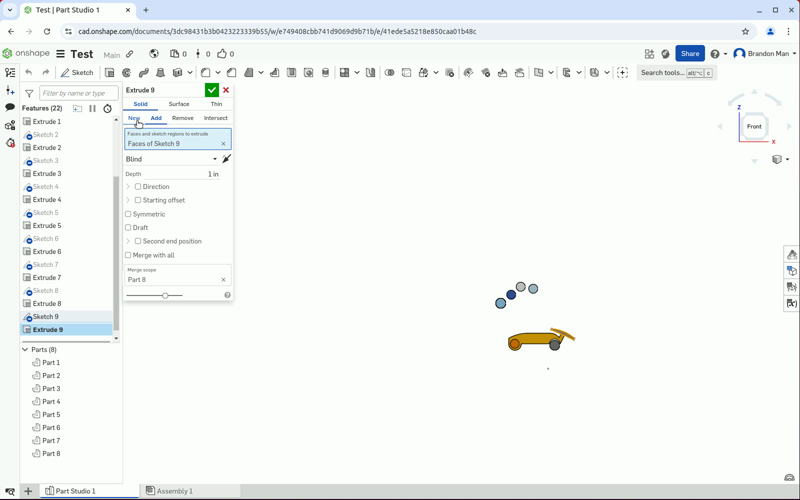
click(137, 120)
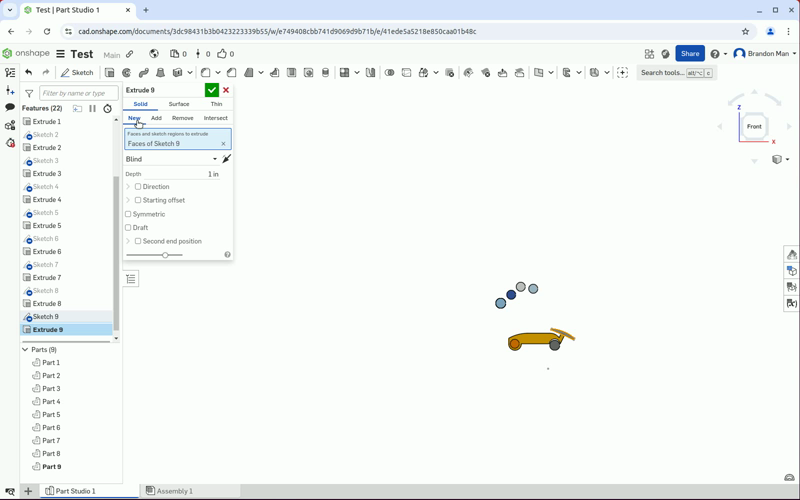
key(tab, 4)
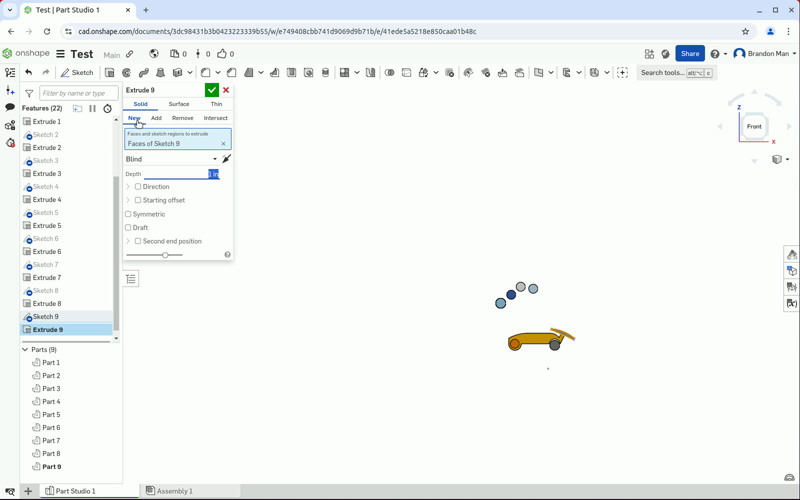
text(3.129)
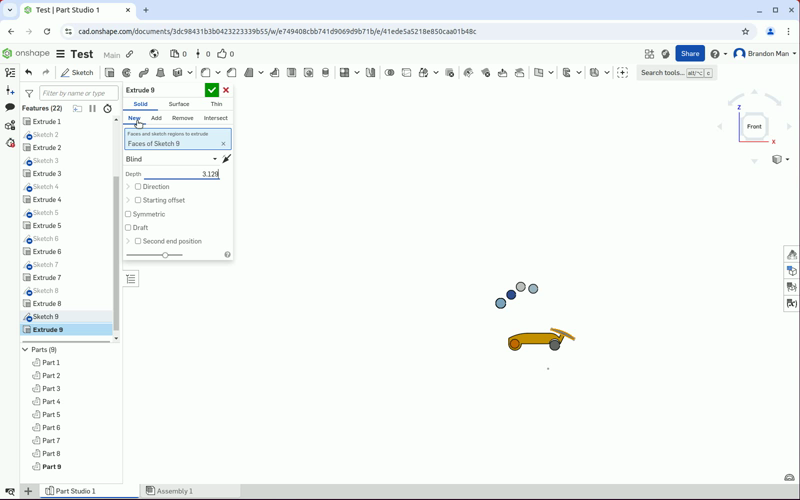
key(enter)
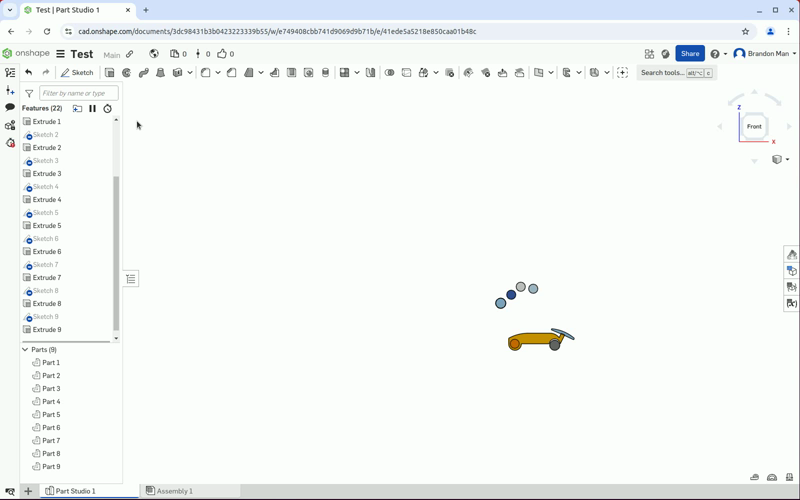
key(shift+h)
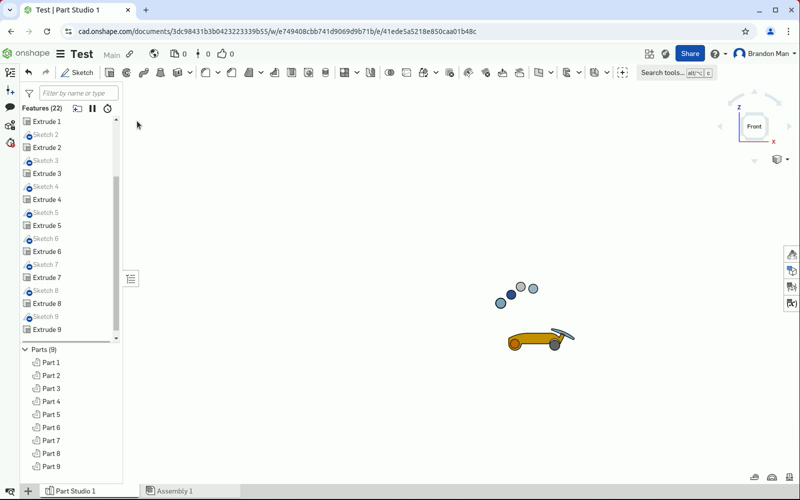
key(shift+h)
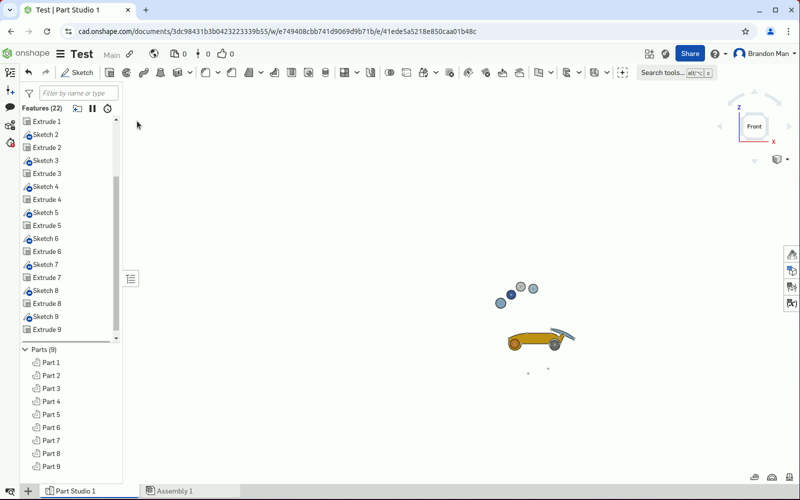
key(shift+7)
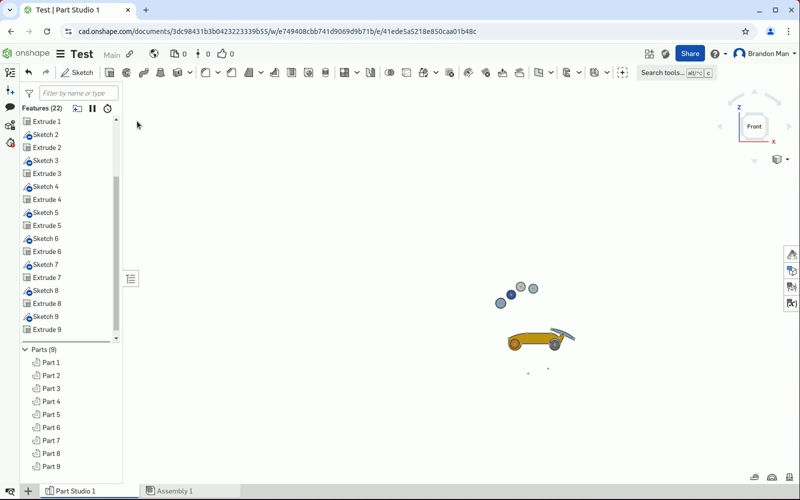
key(left, 2)
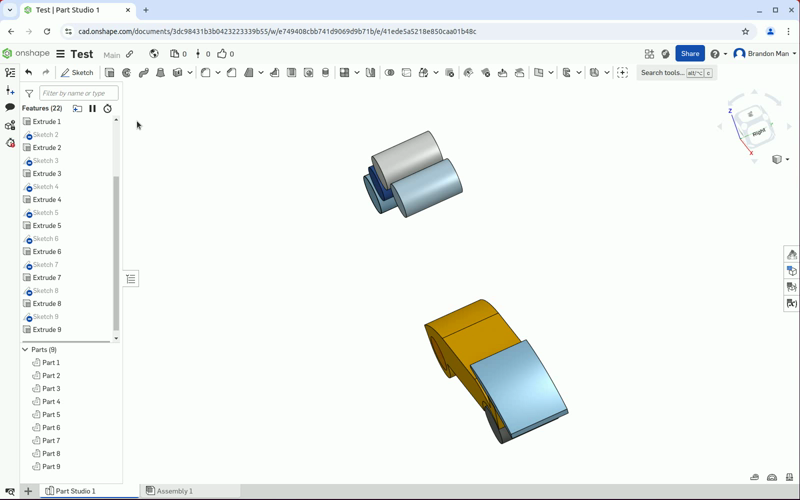
key(down, 2)
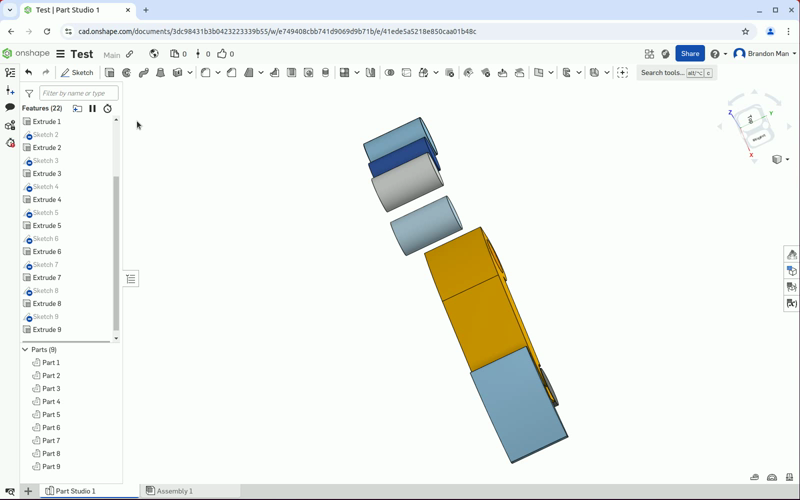
key(up, 2)
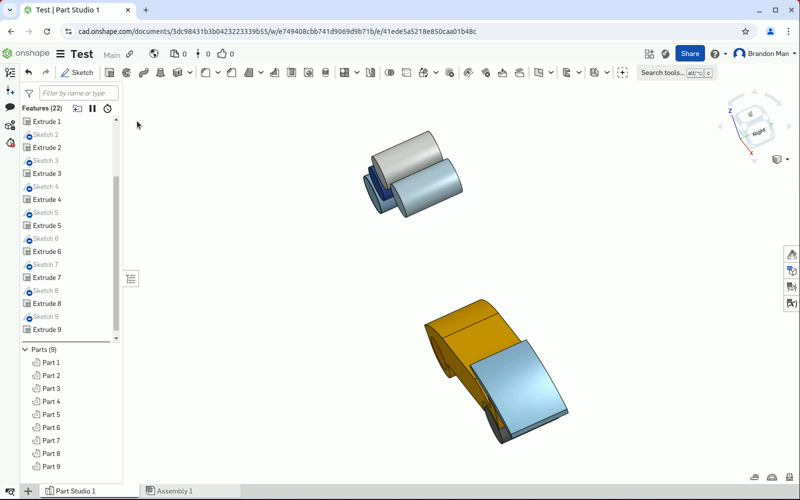
key(right, 2)
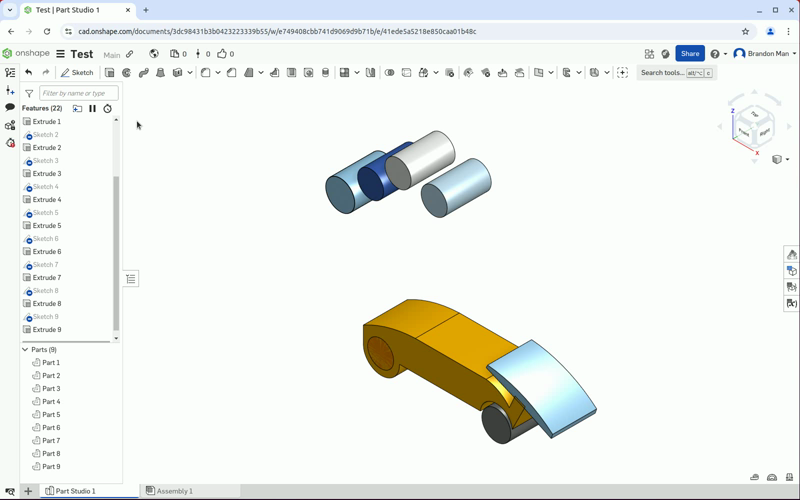
mouse_move(69, 111)
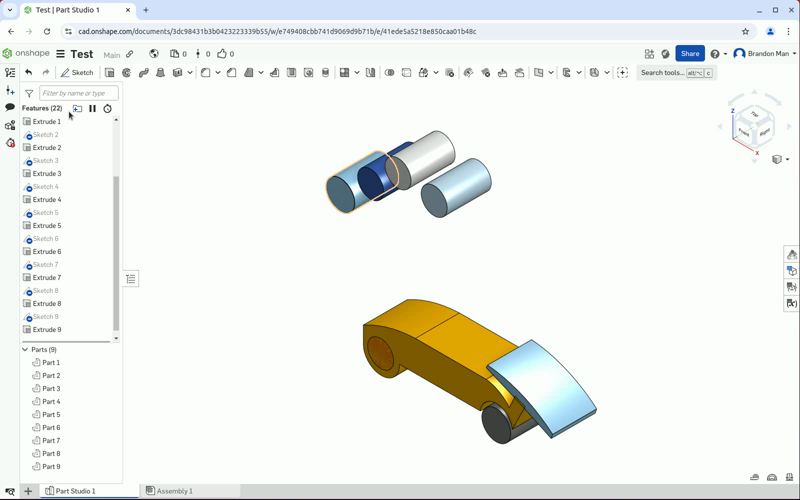
click(69, 111)